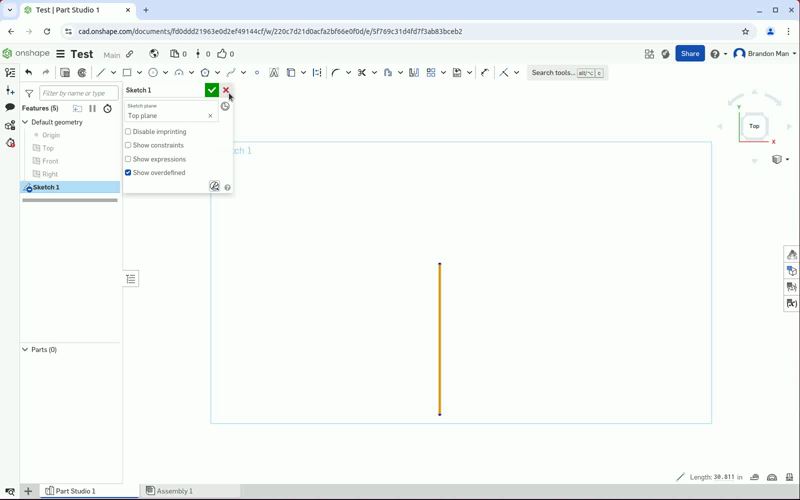
key(shift+h)
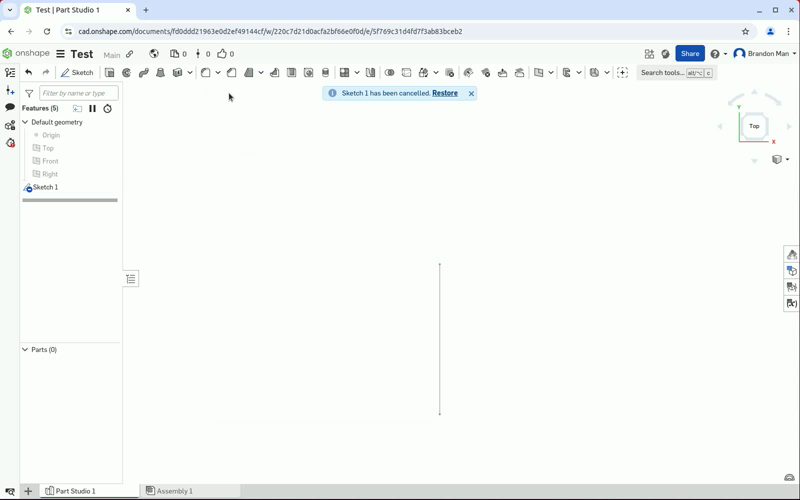
key(shift+s)
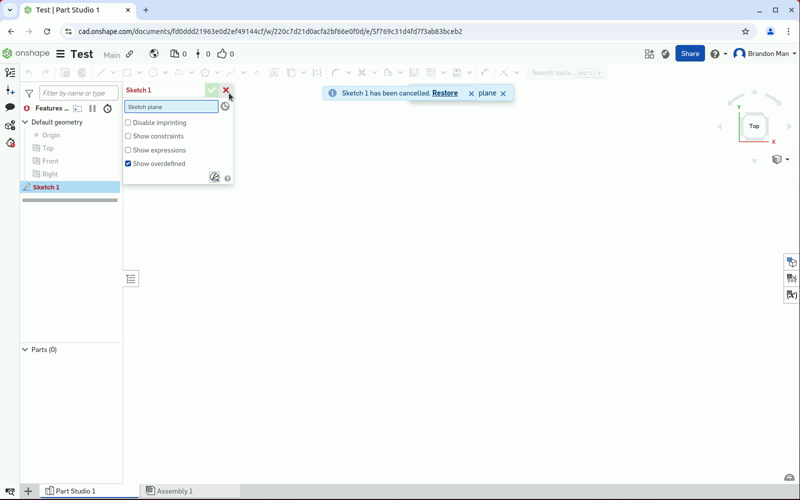
mouse_move(73, 150)
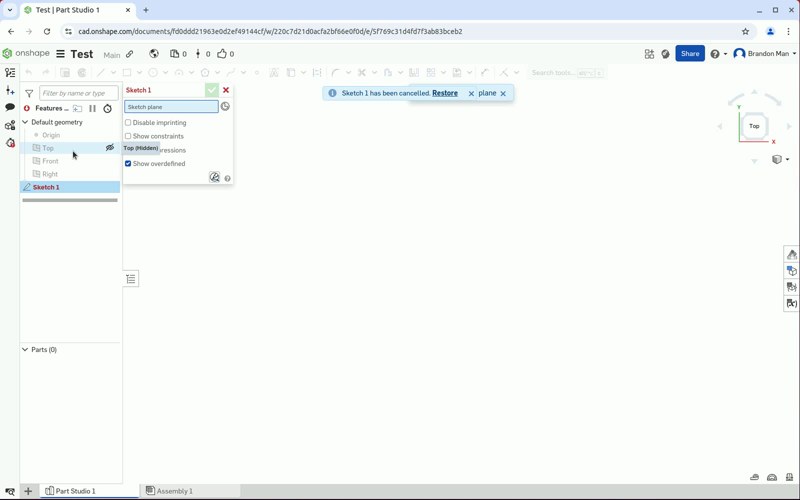
click(73, 150)
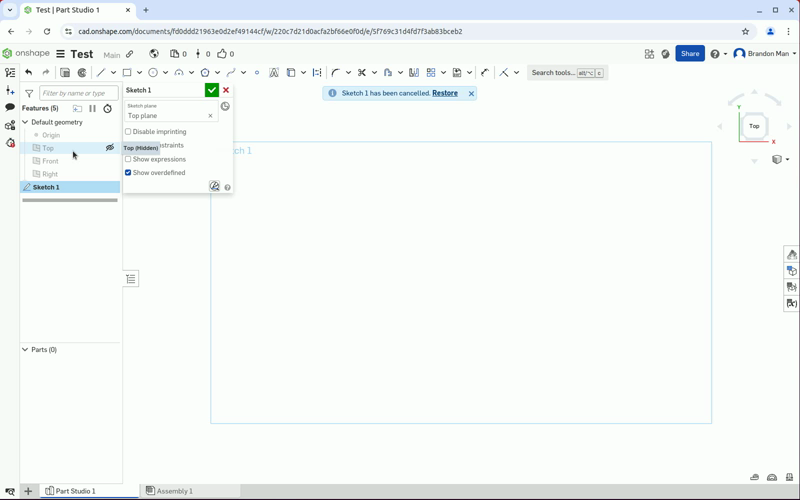
mouse_move(73, 352)
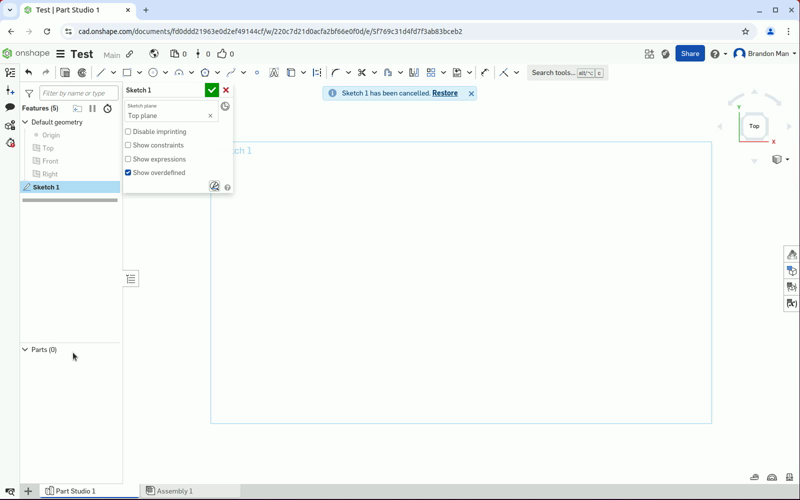
key(y)
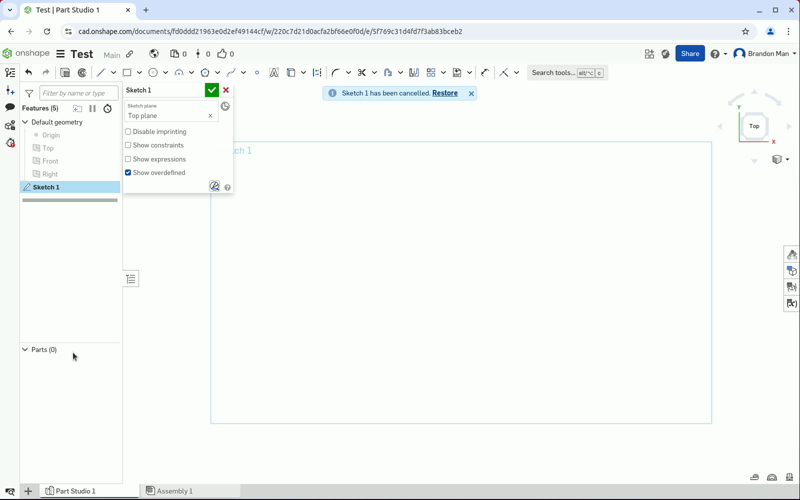
key(l)
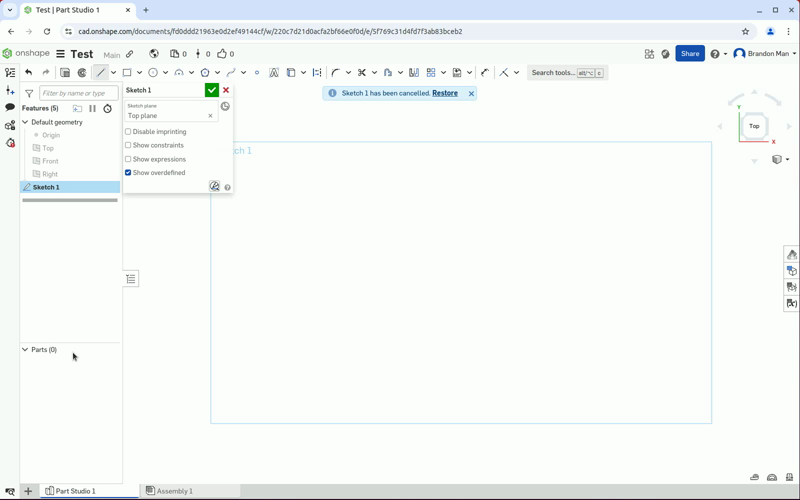
key_down(shift)
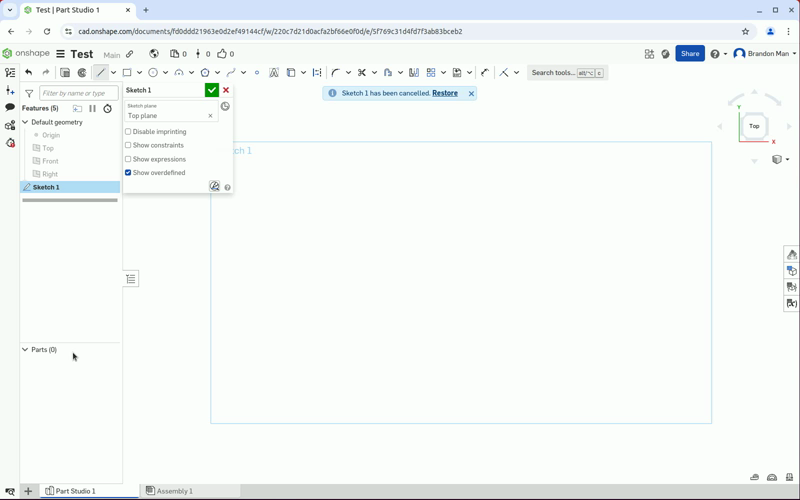
mouse_move(365, 170)
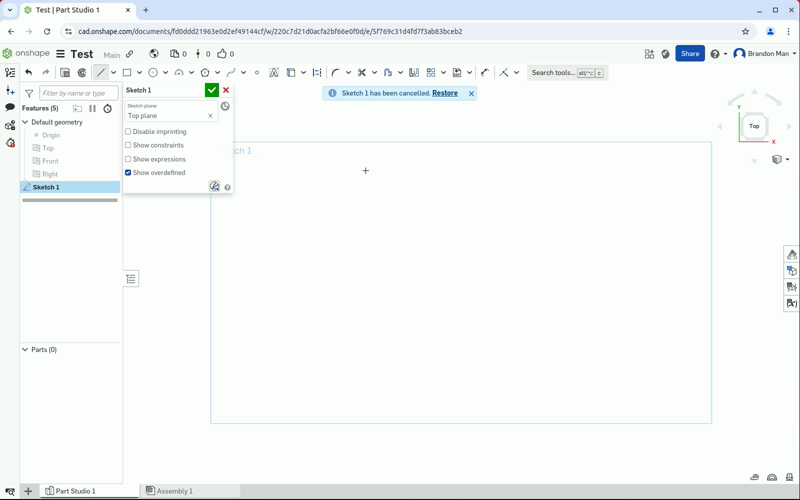
click(365, 170)
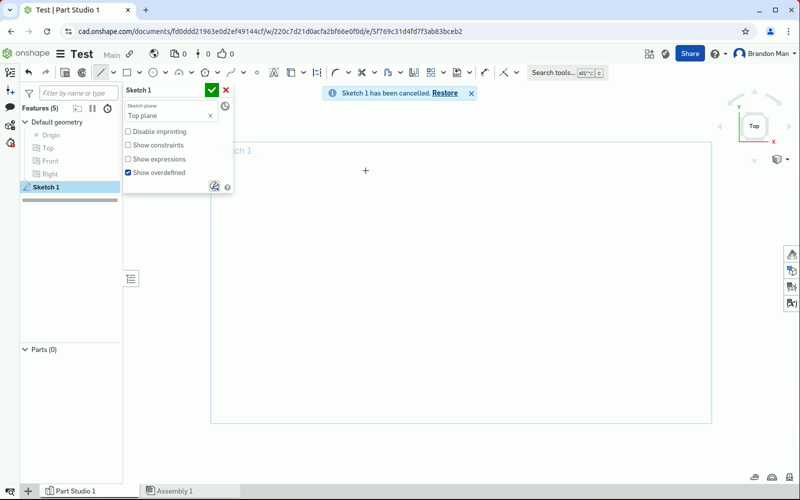
key_up(shift)
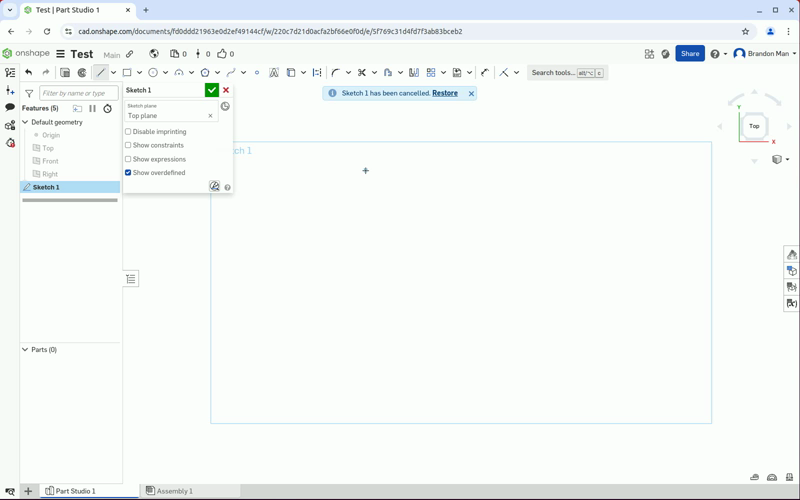
key_down(shift)
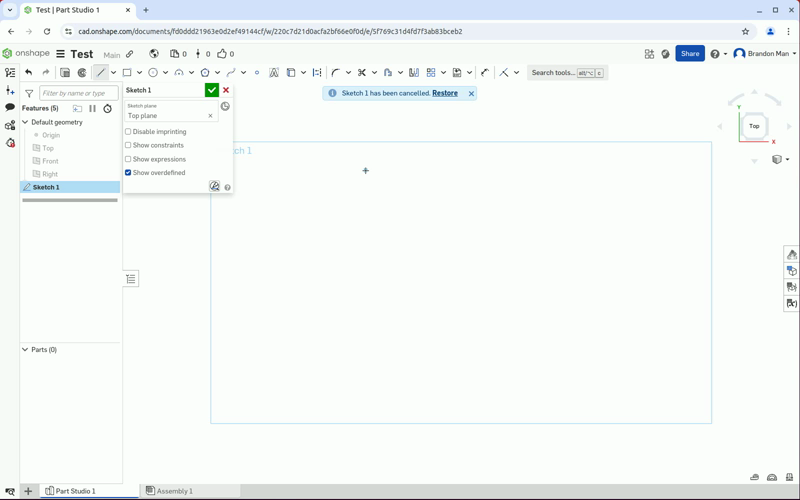
mouse_move(395, 170)
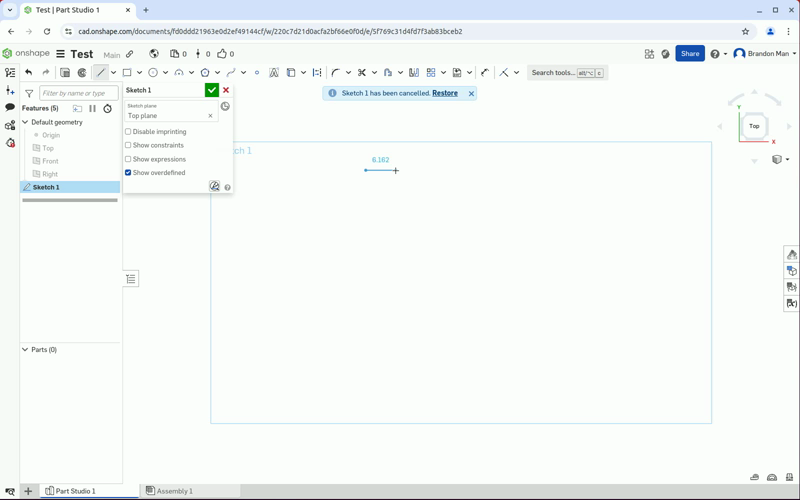
mouse_move(369, 174)
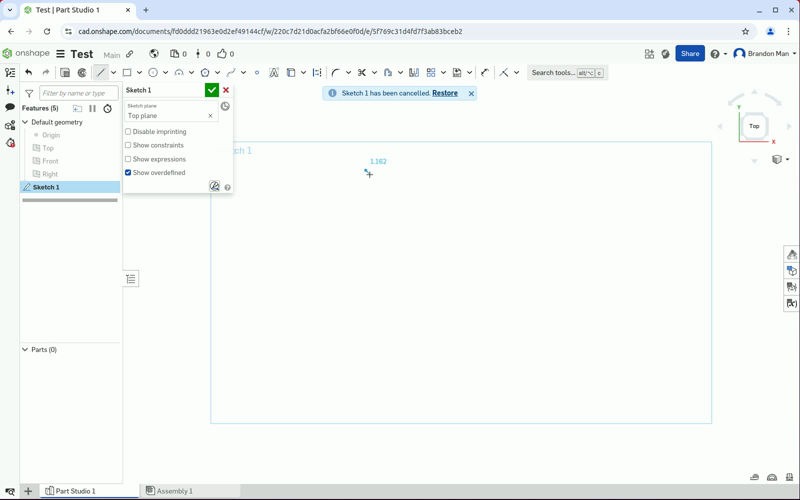
scroll(6)
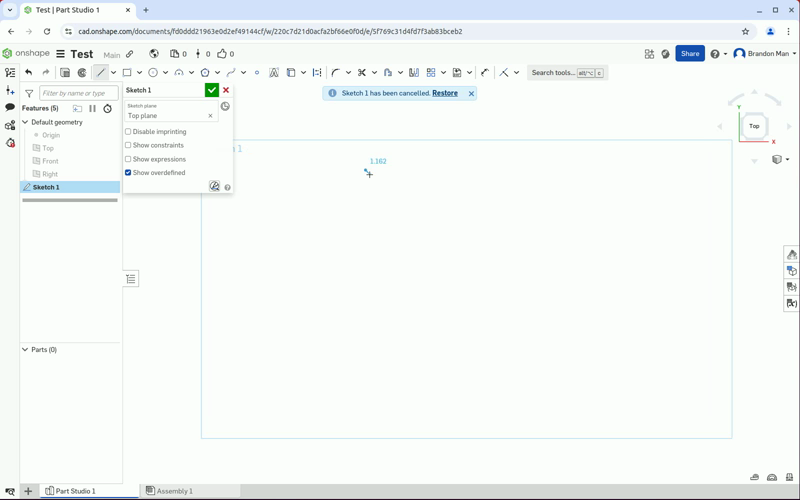
scroll(6)
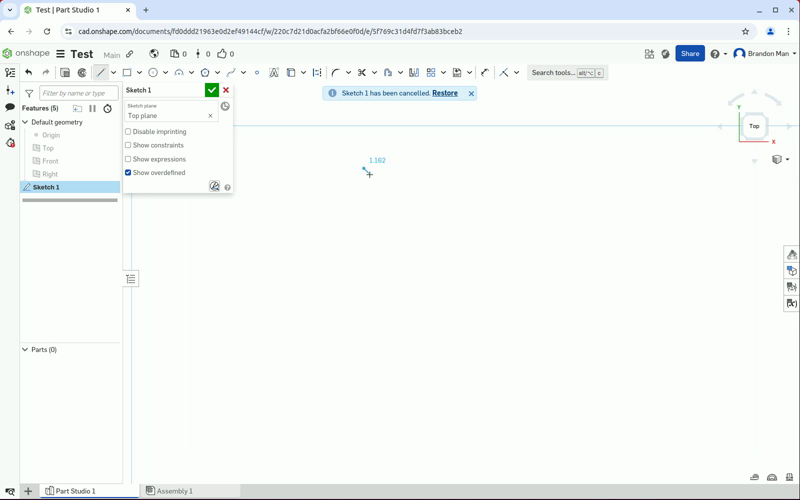
scroll(6)
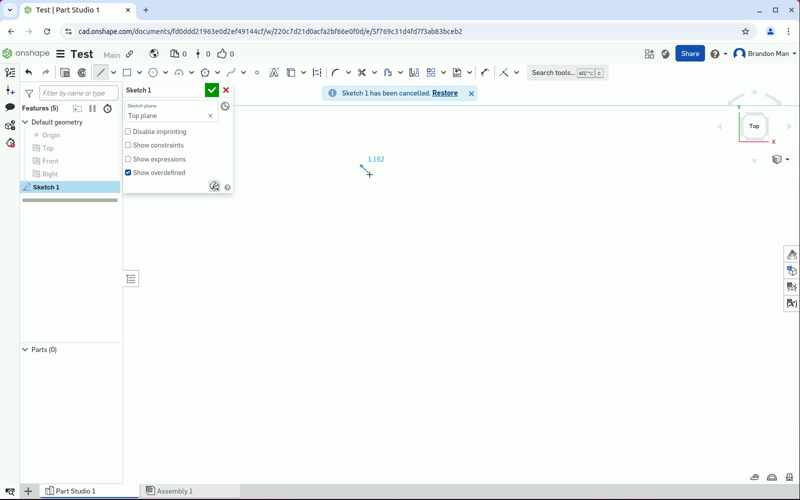
scroll(6)
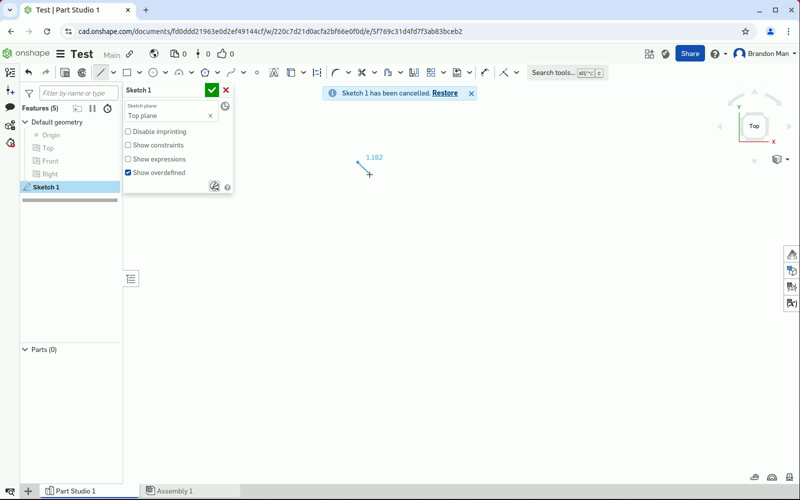
scroll(6)
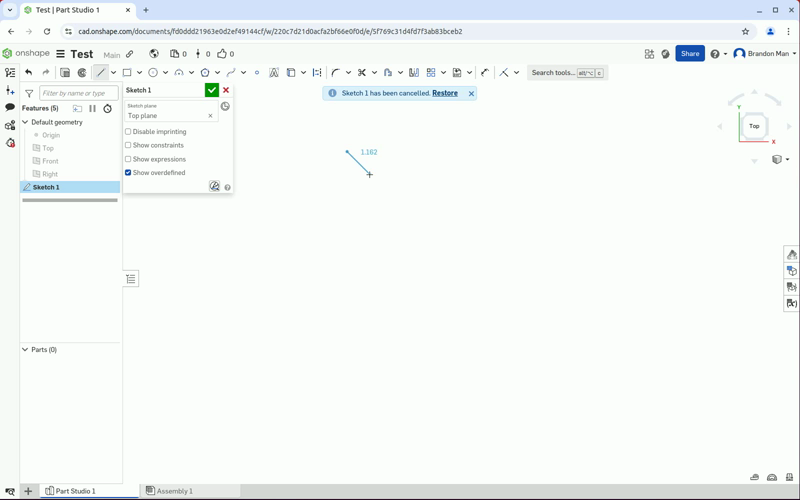
scroll(6)
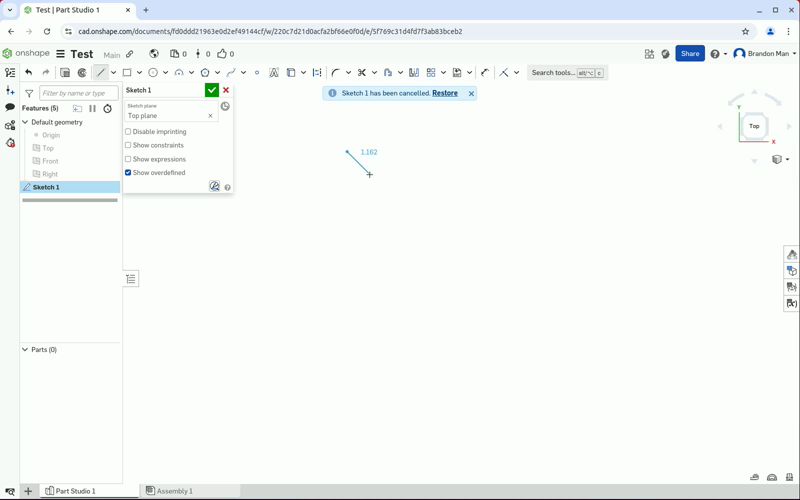
scroll(6)
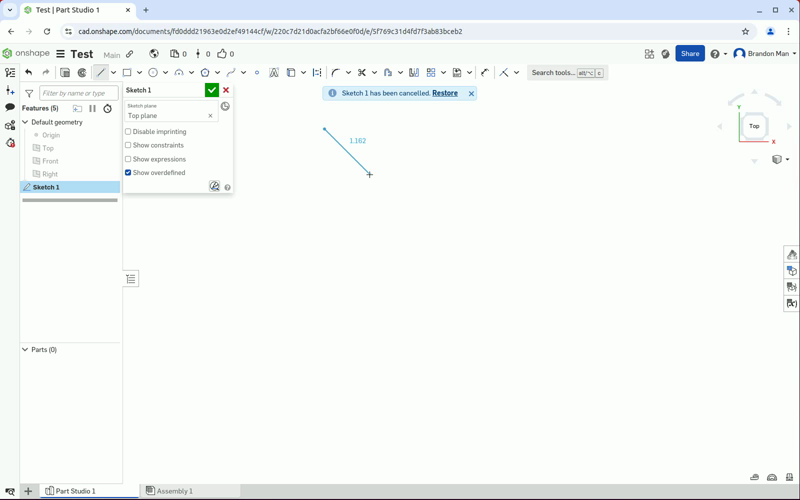
click(369, 174)
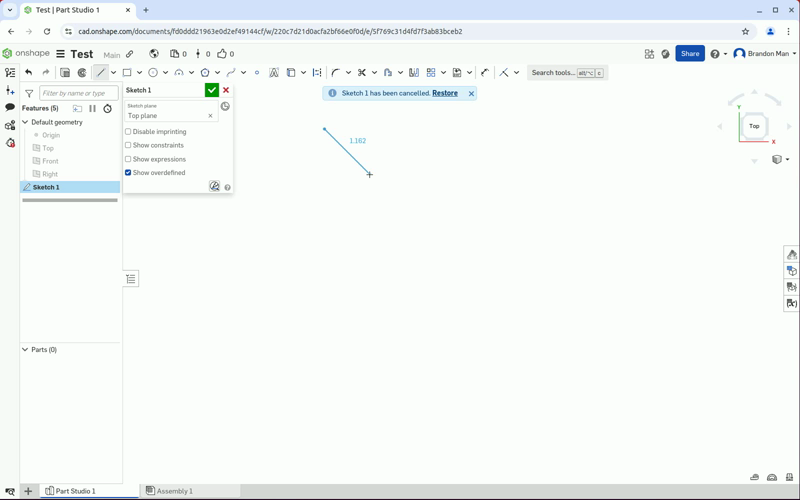
scroll(-6)
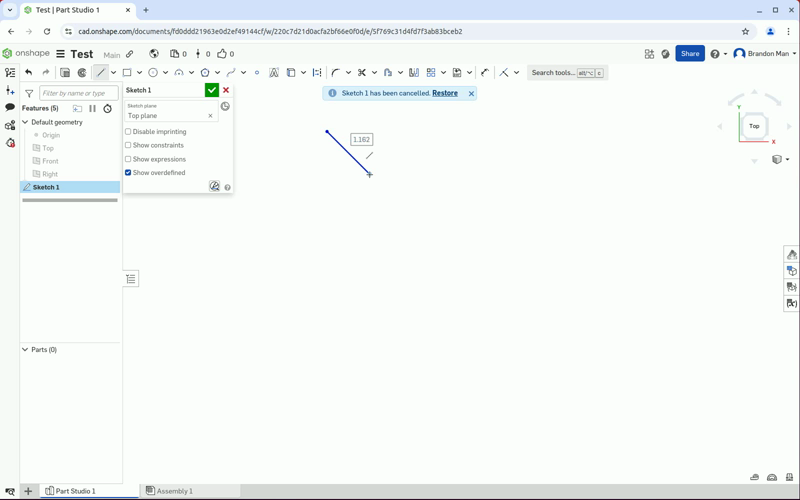
scroll(-6)
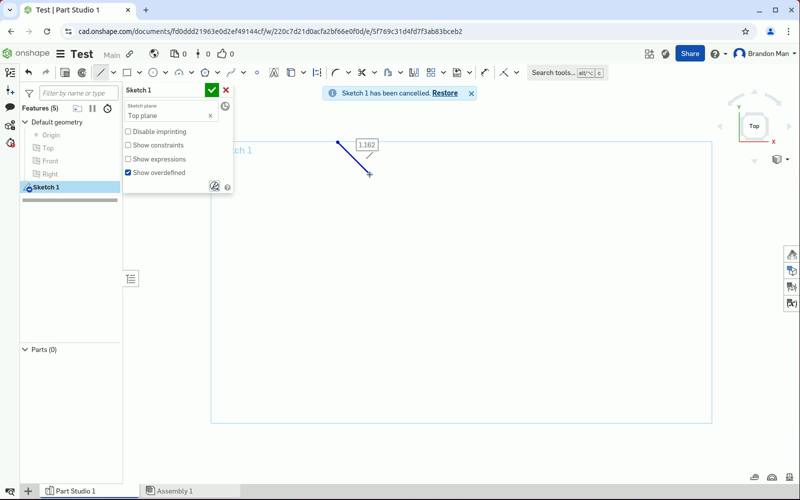
scroll(-6)
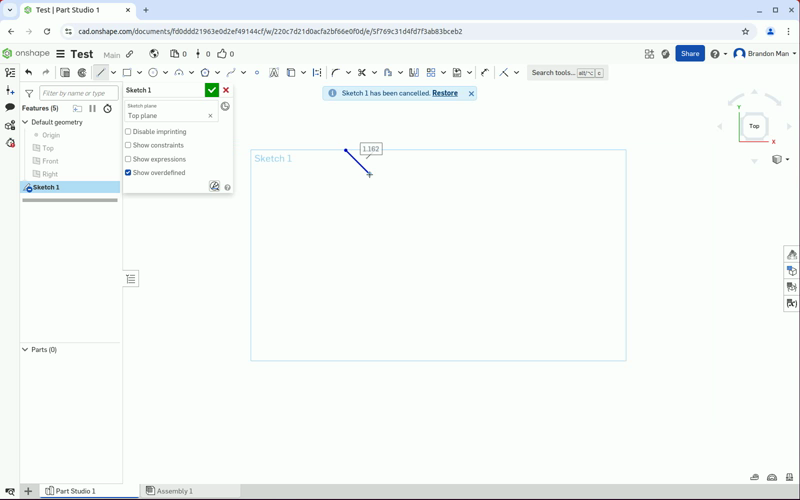
scroll(-6)
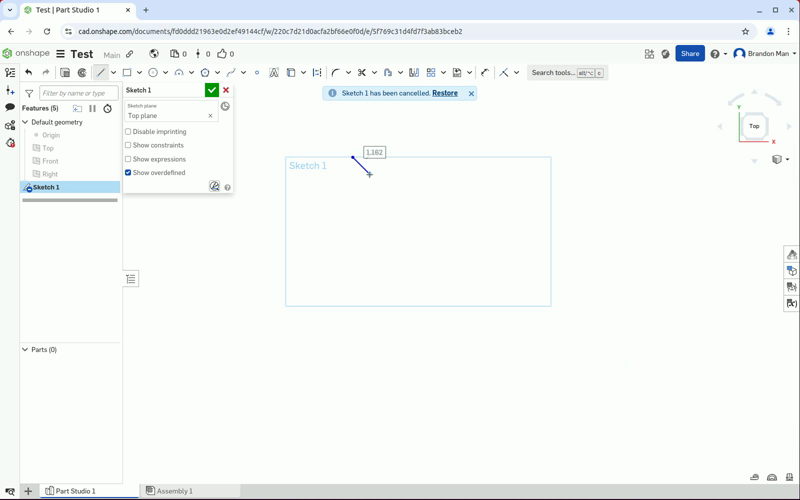
scroll(-6)
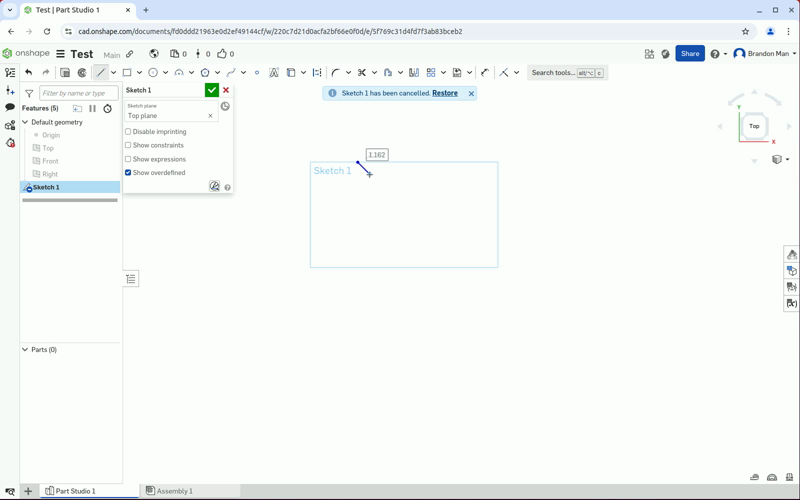
scroll(-6)
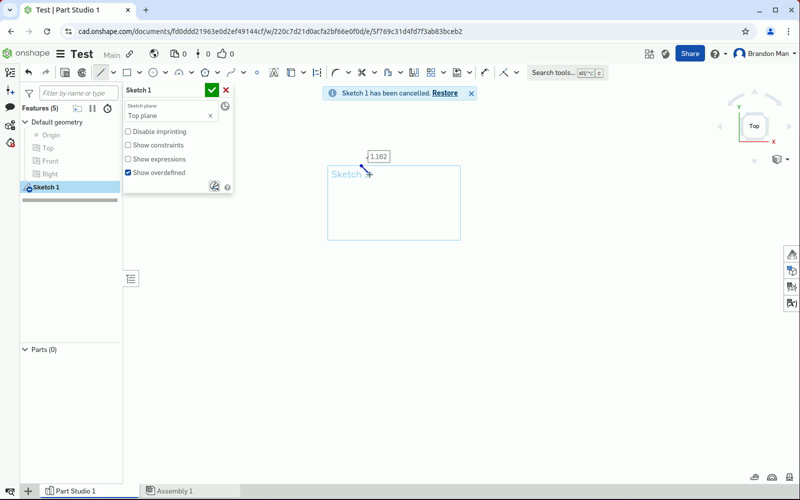
scroll(-6)
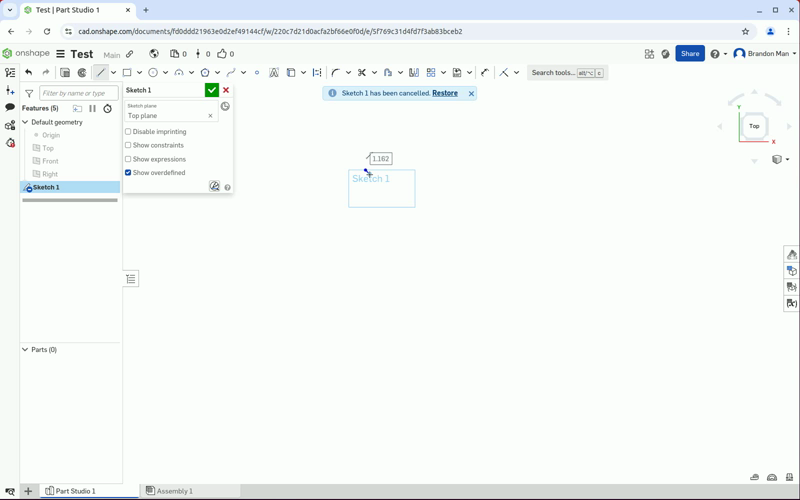
key_up(shift)
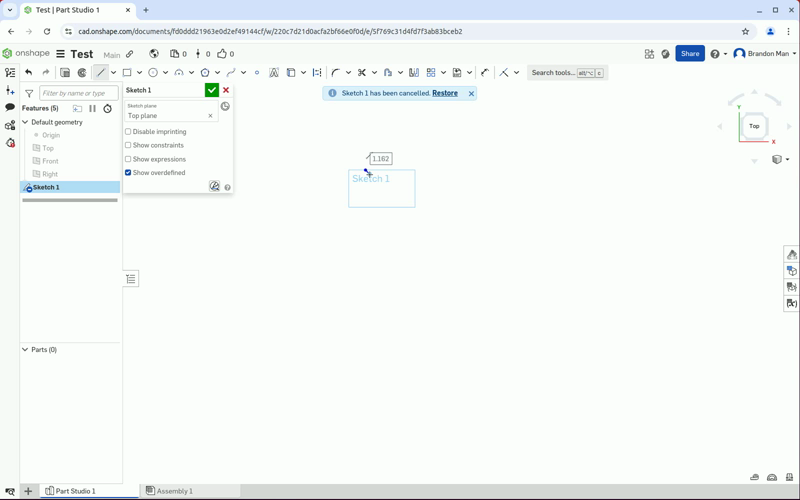
key_down(shift)
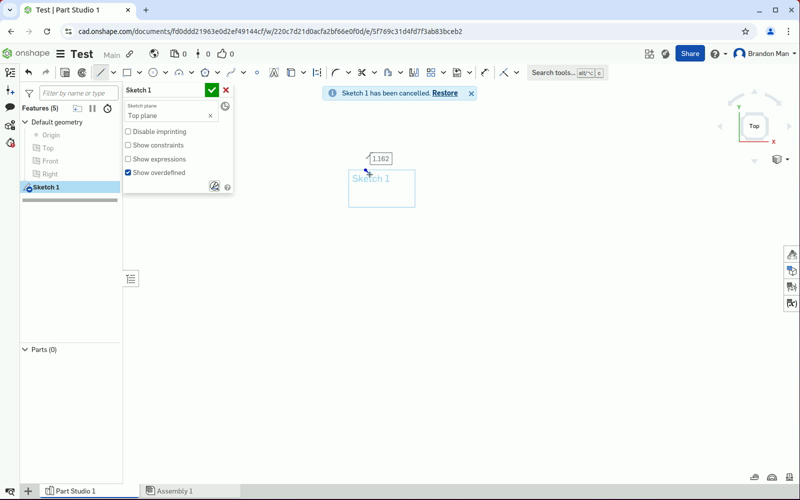
mouse_move(550, 174)
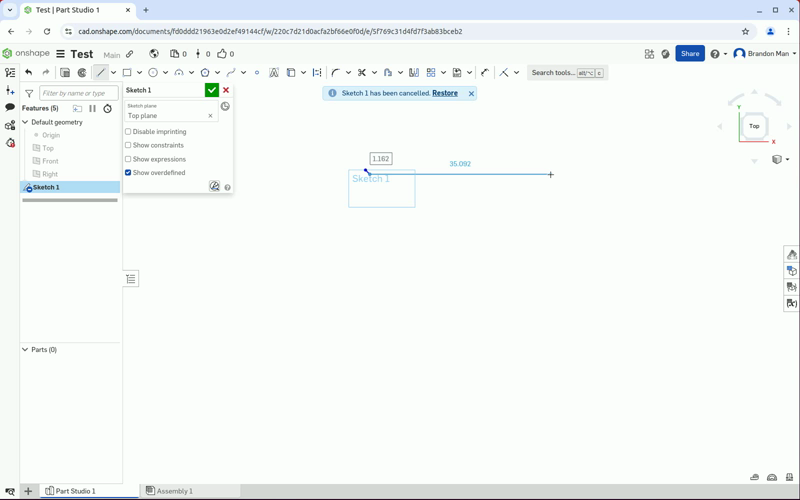
click(550, 174)
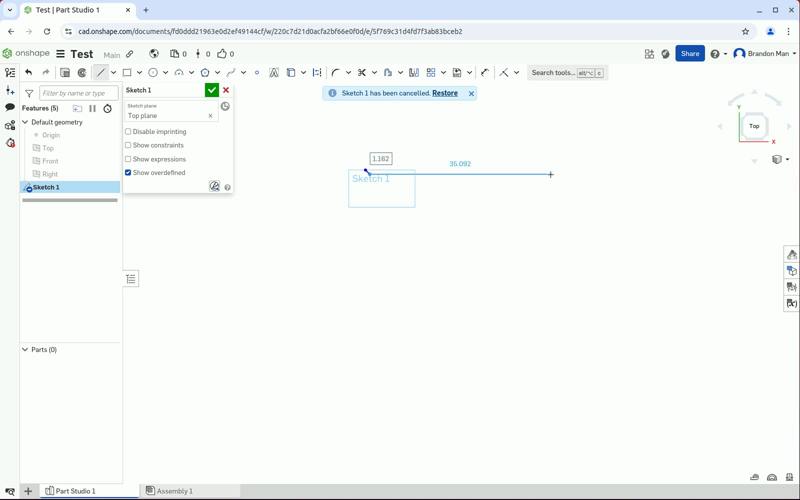
key_up(shift)
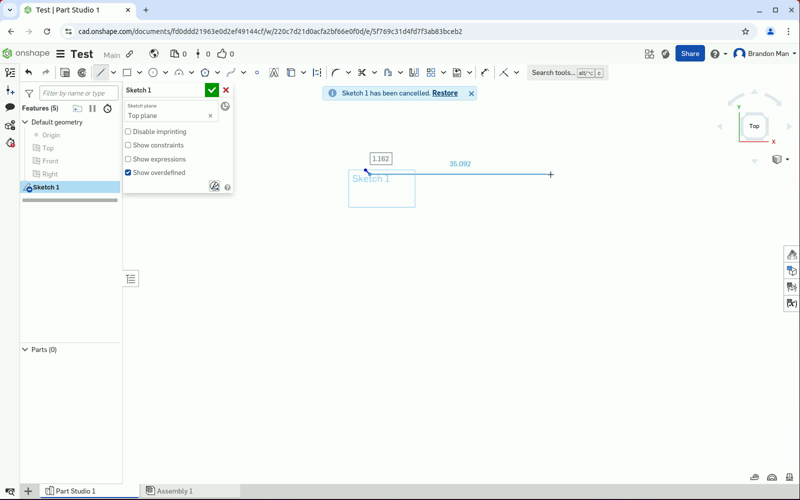
key_down(shift)
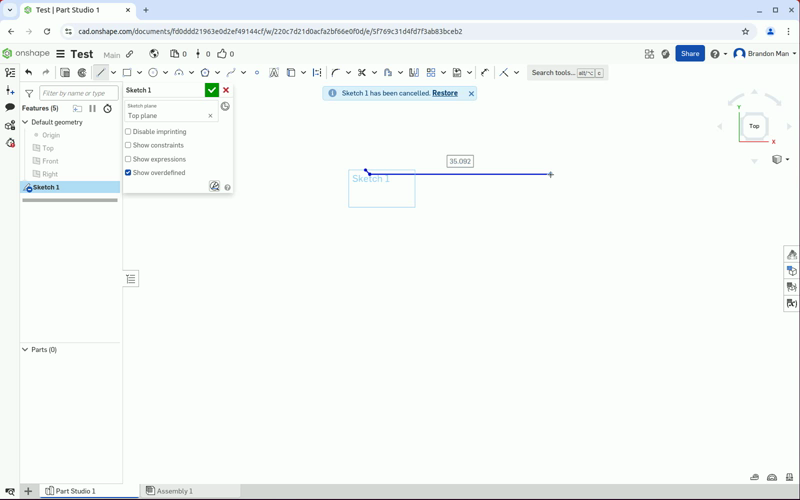
mouse_move(580, 174)
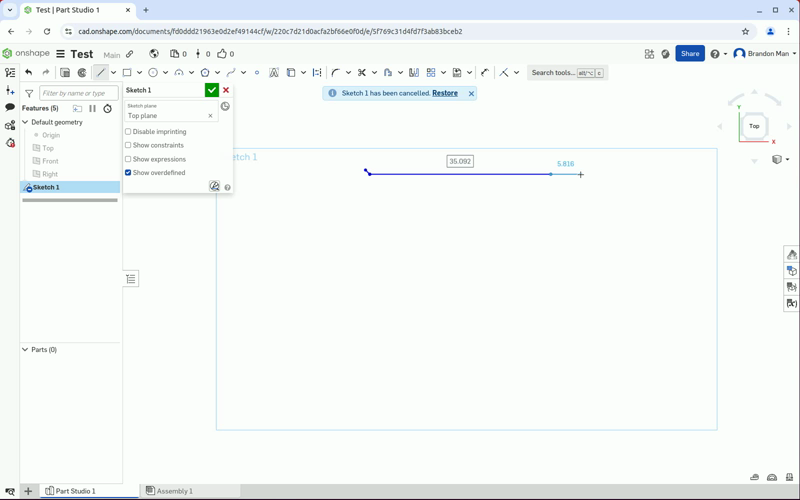
mouse_move(555, 170)
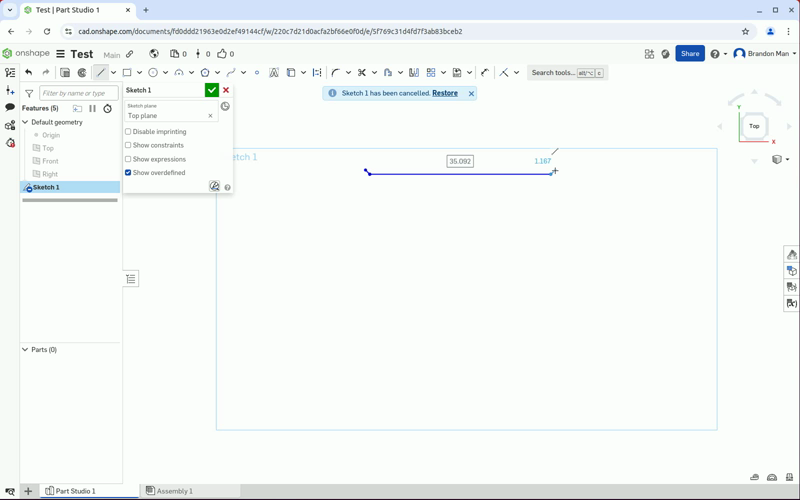
scroll(6)
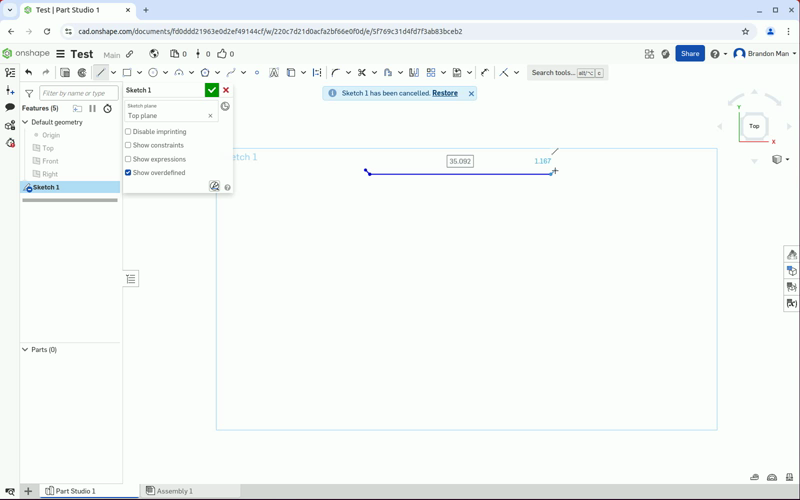
scroll(6)
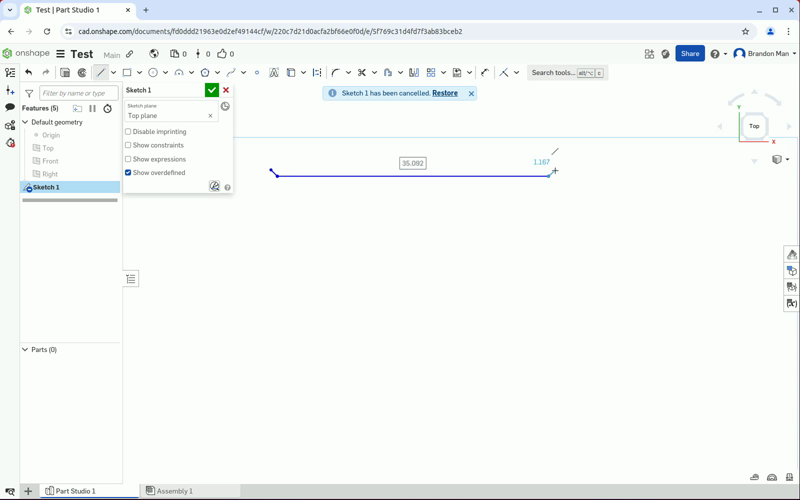
scroll(6)
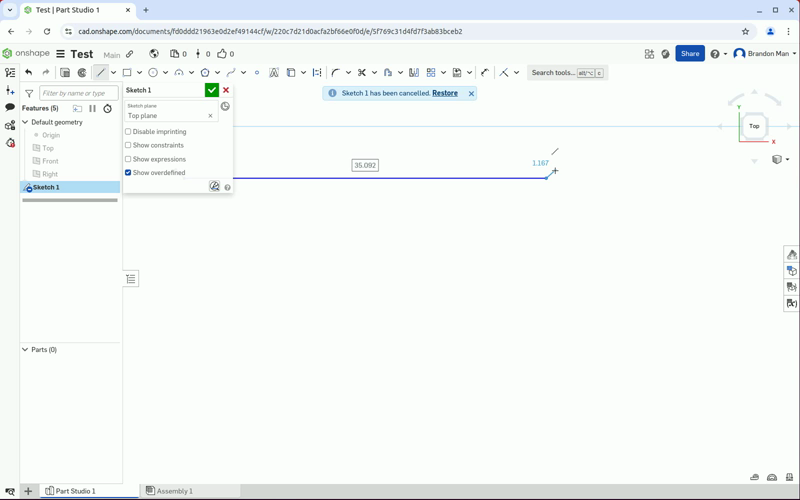
scroll(6)
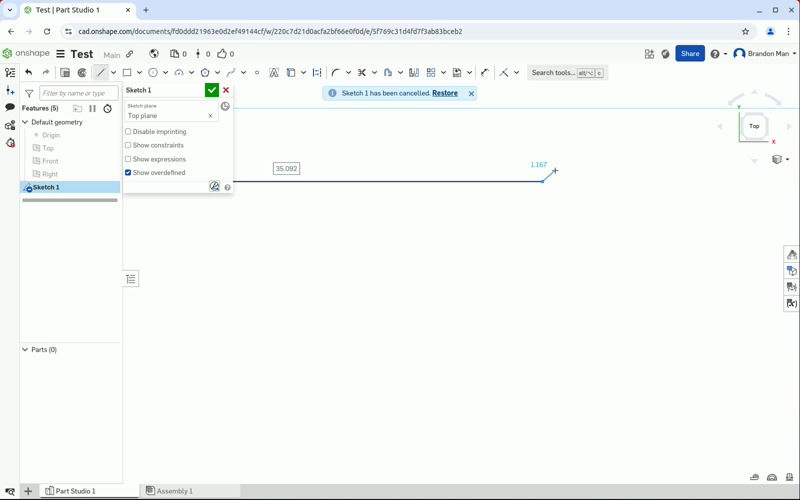
scroll(6)
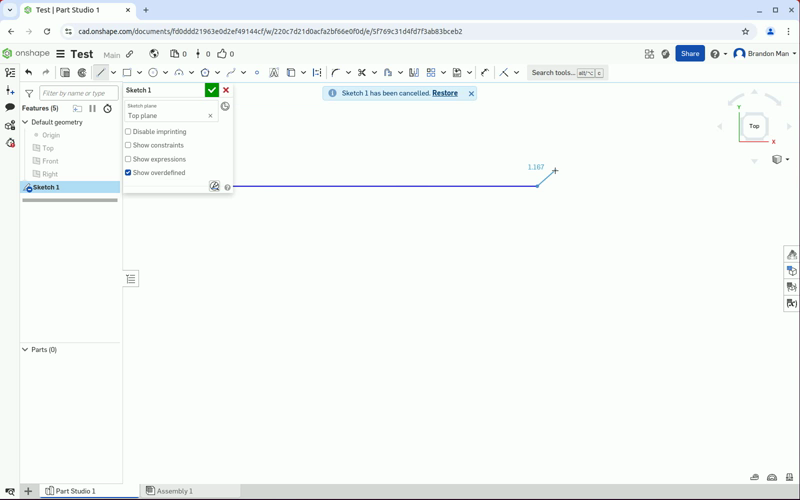
scroll(6)
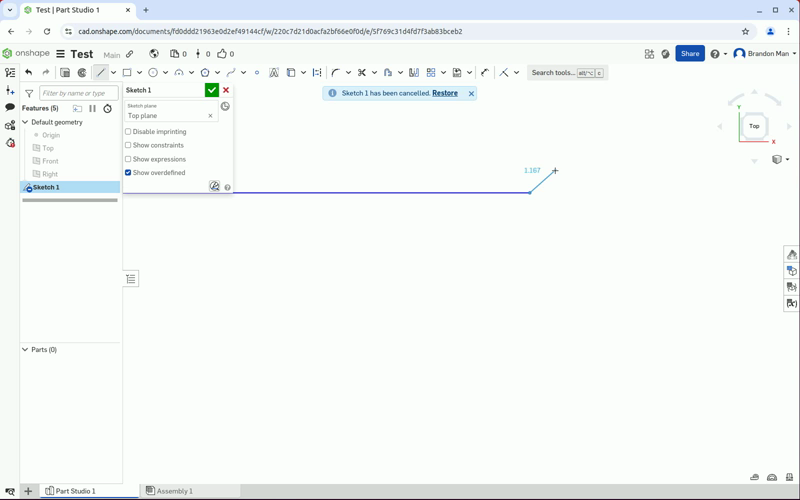
scroll(6)
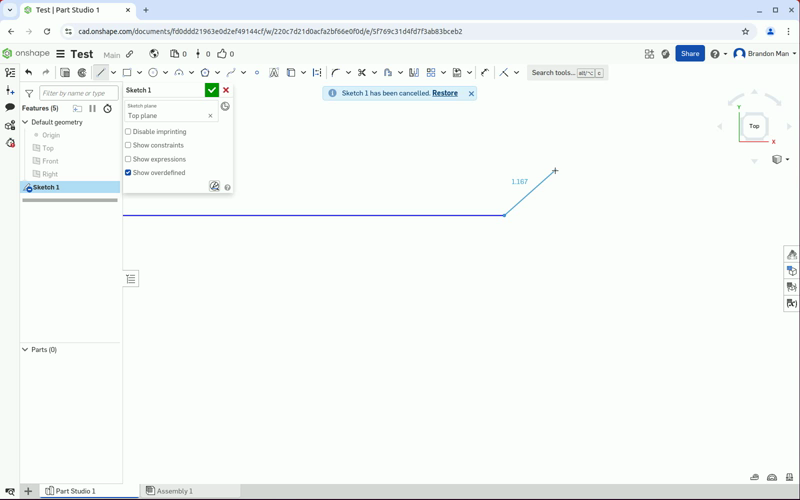
click(555, 170)
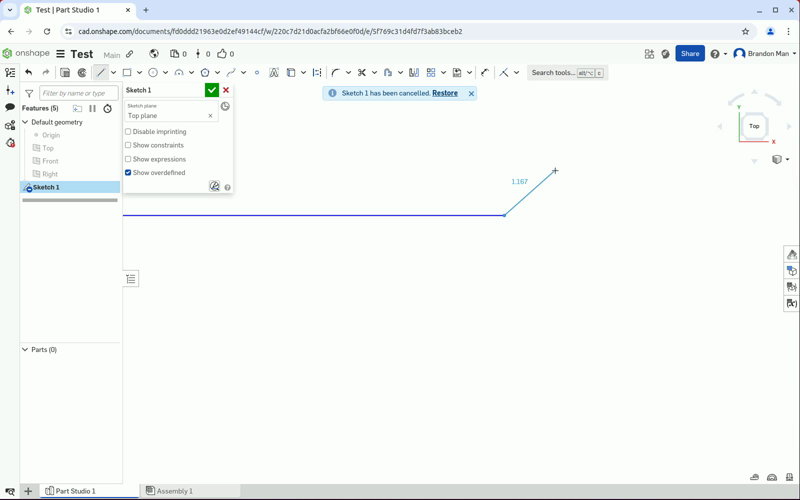
scroll(-6)
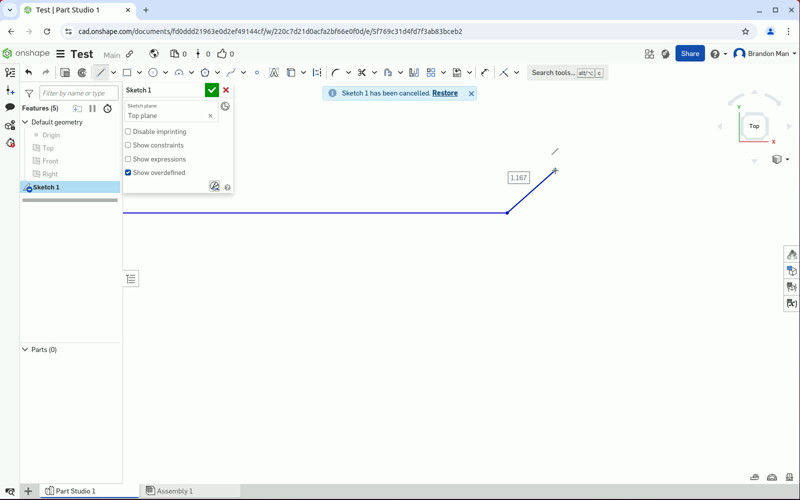
scroll(-6)
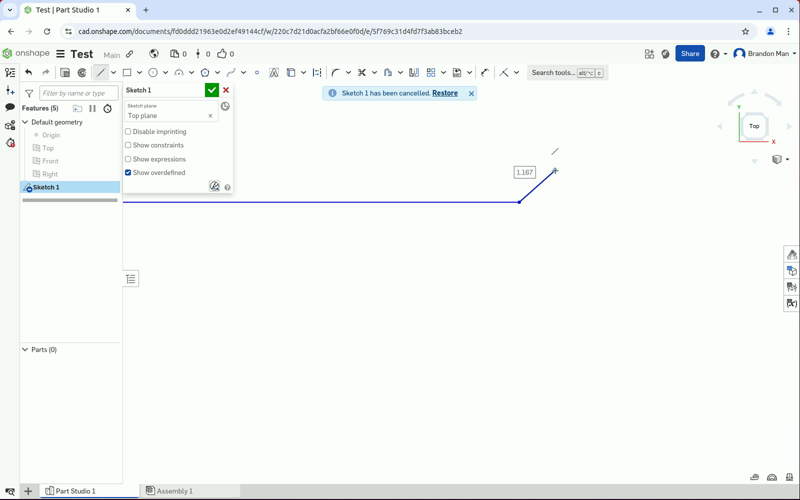
scroll(-6)
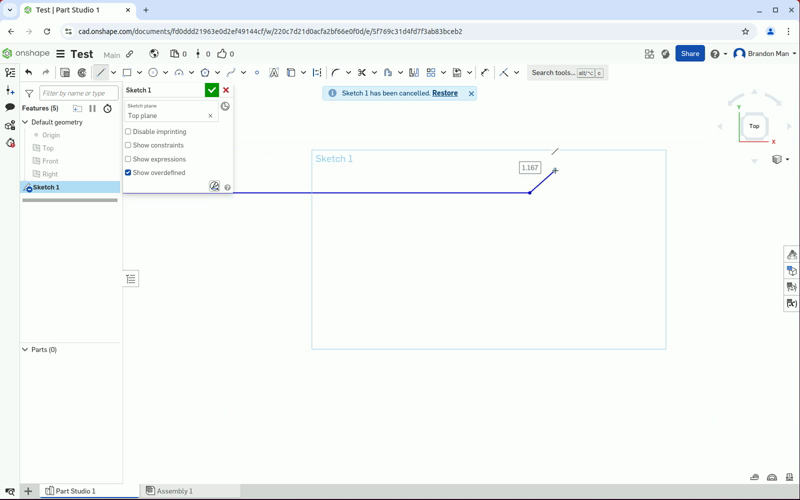
scroll(-6)
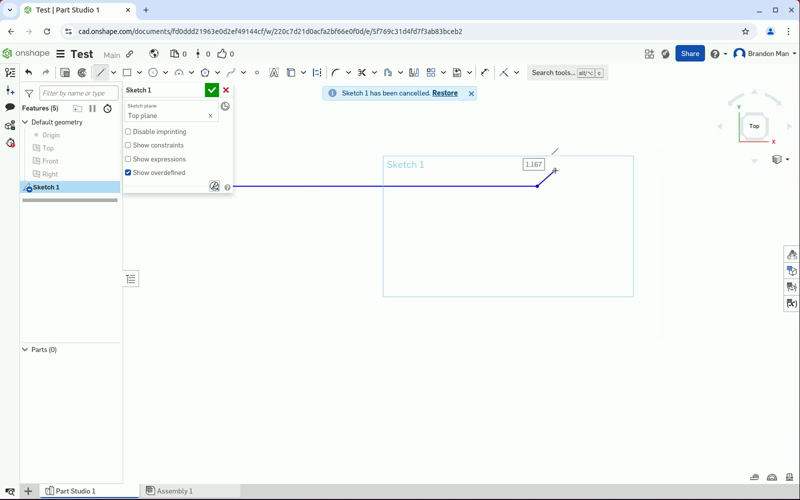
scroll(-6)
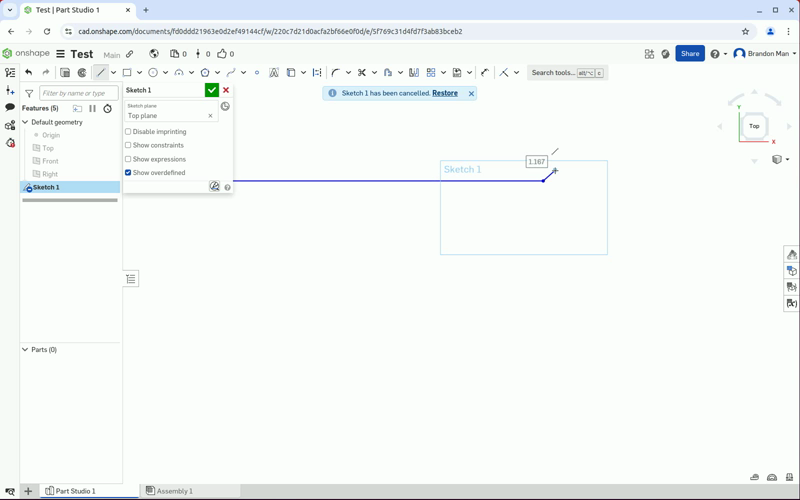
scroll(-6)
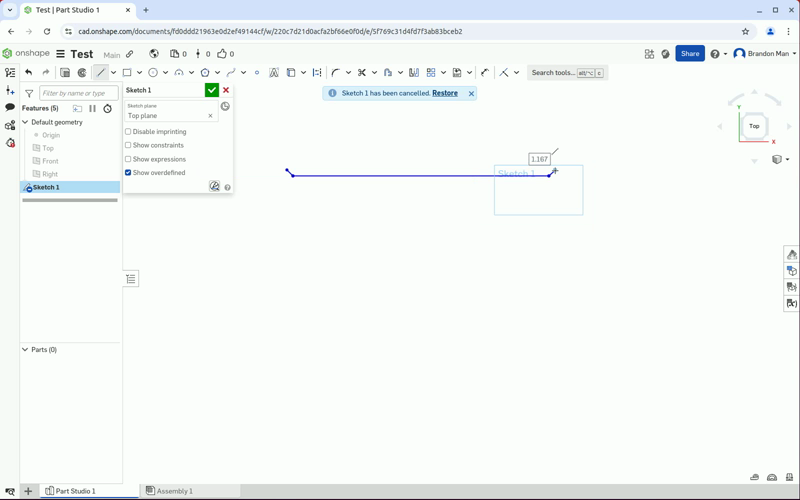
scroll(-6)
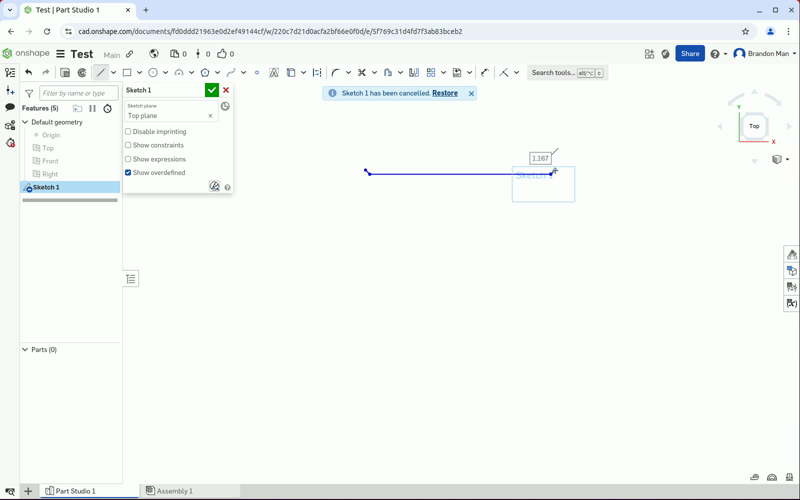
key_up(shift)
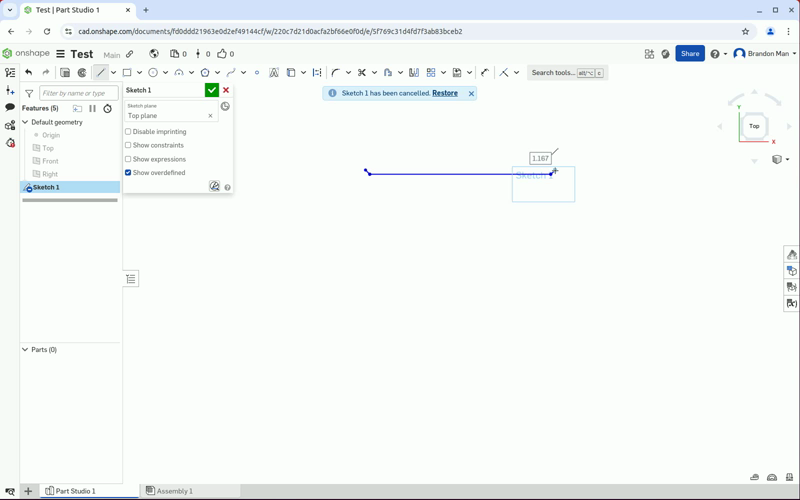
key_down(shift)
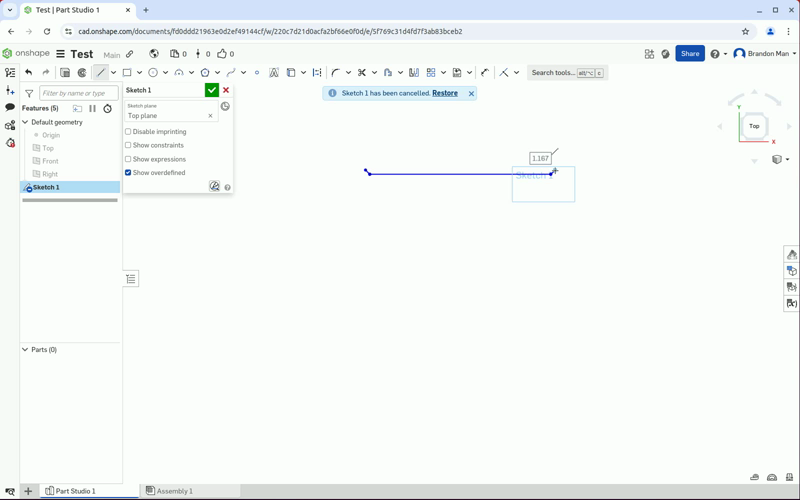
mouse_move(365, 170)
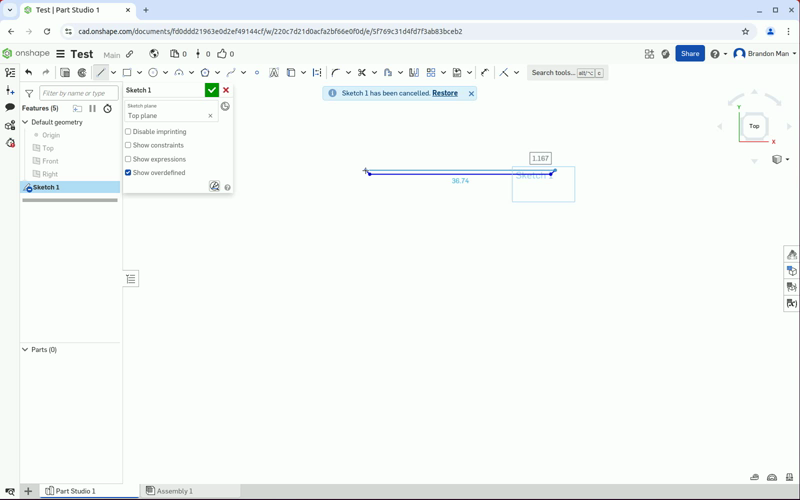
key_up(shift)
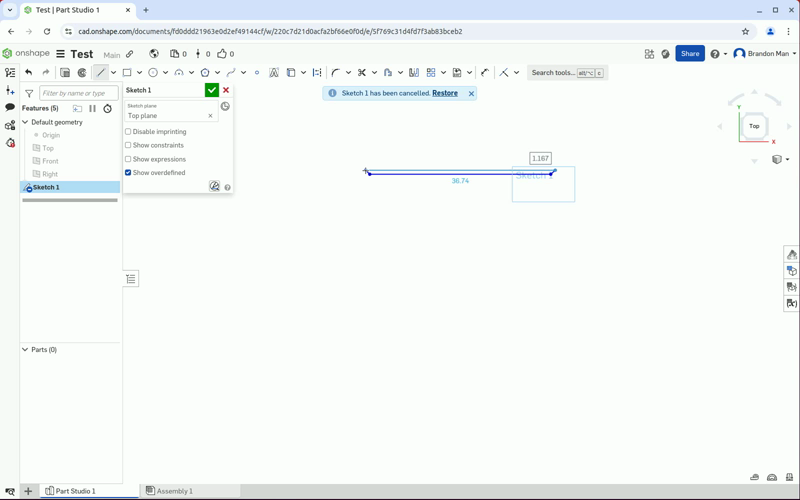
click(365, 170)
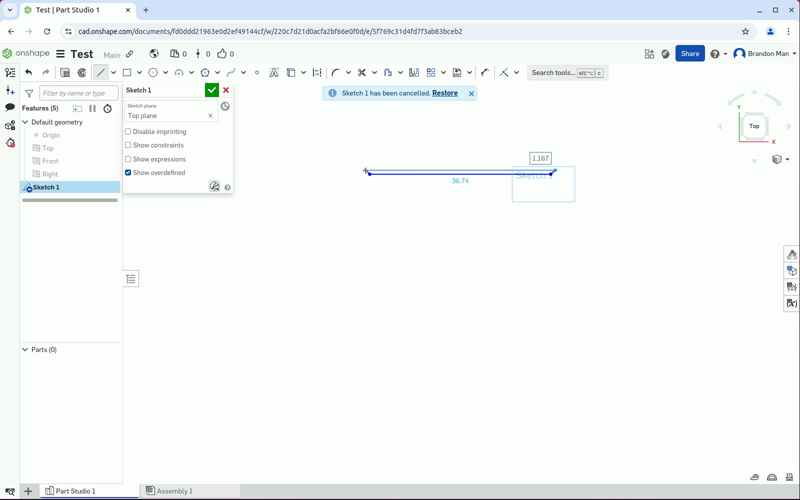
key(esc)
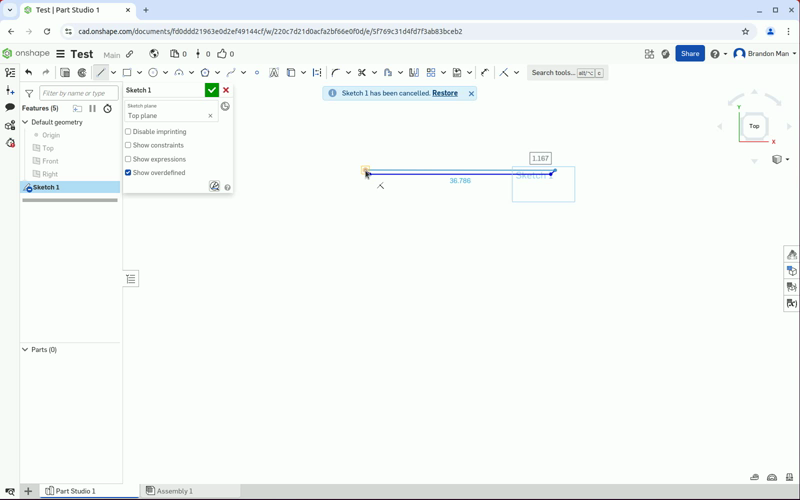
mouse_move(383, 173)
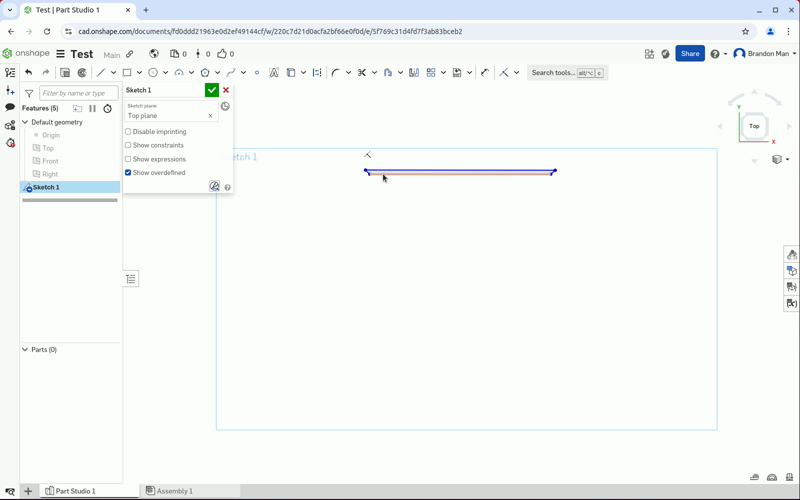
scroll(6)
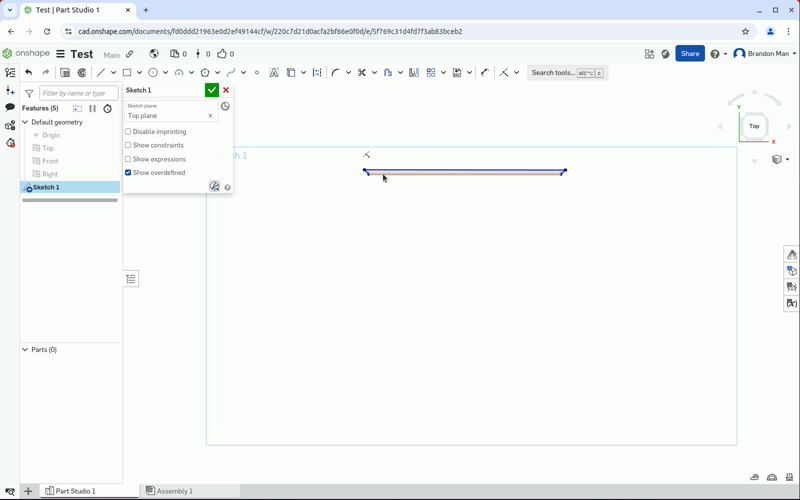
scroll(6)
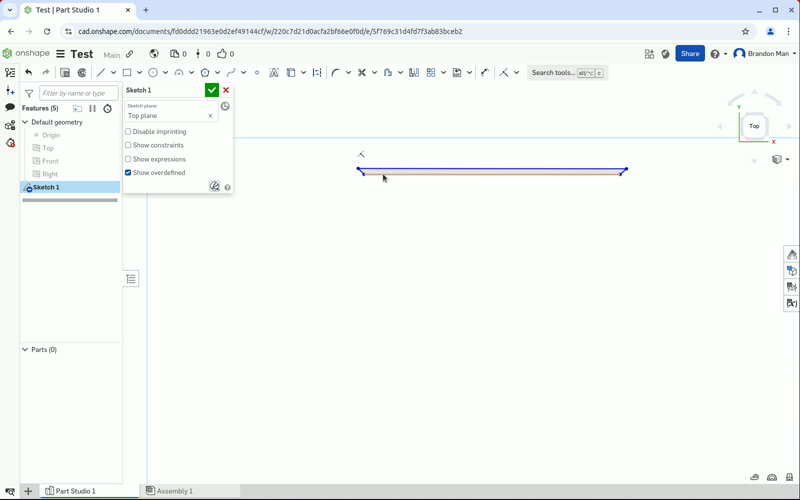
scroll(6)
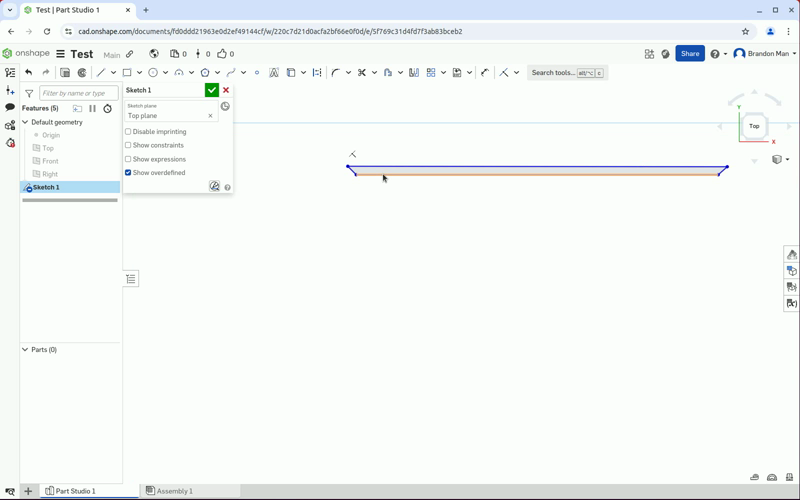
scroll(6)
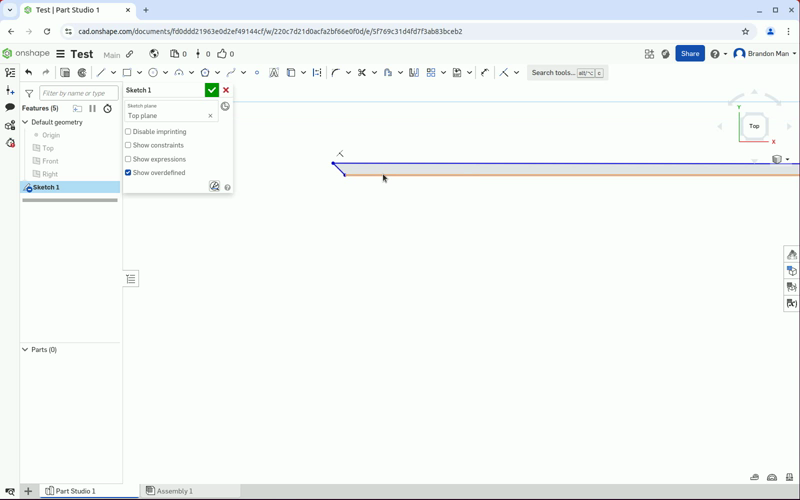
scroll(6)
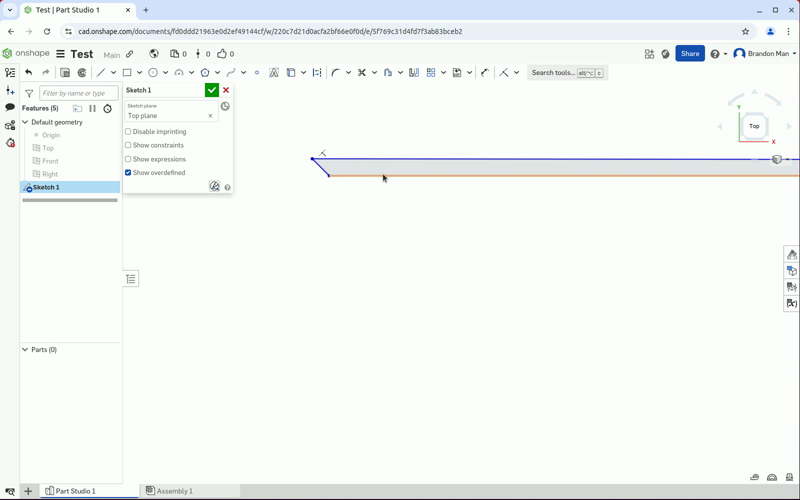
scroll(6)
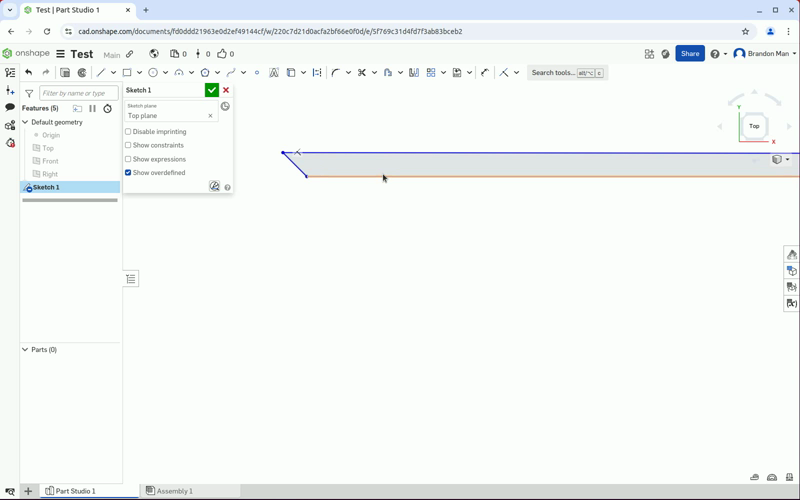
scroll(6)
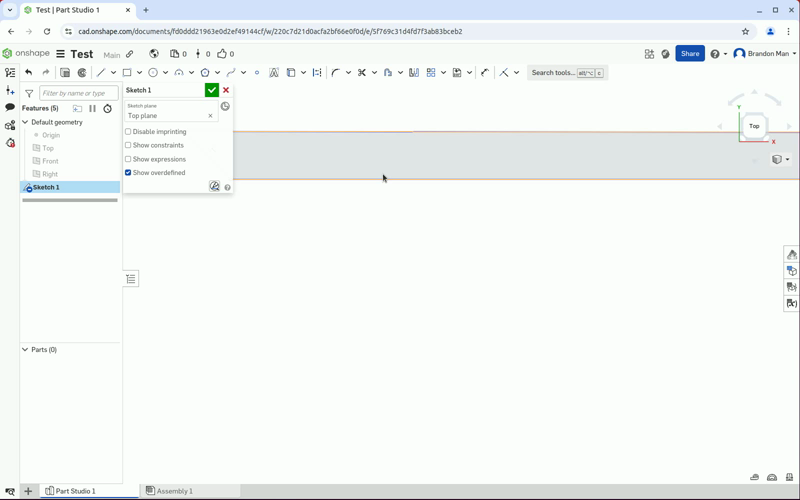
click(383, 173)
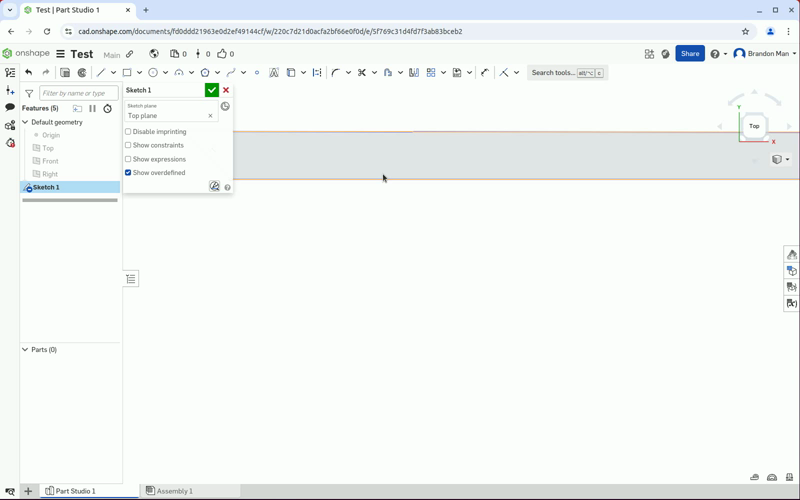
scroll(-6)
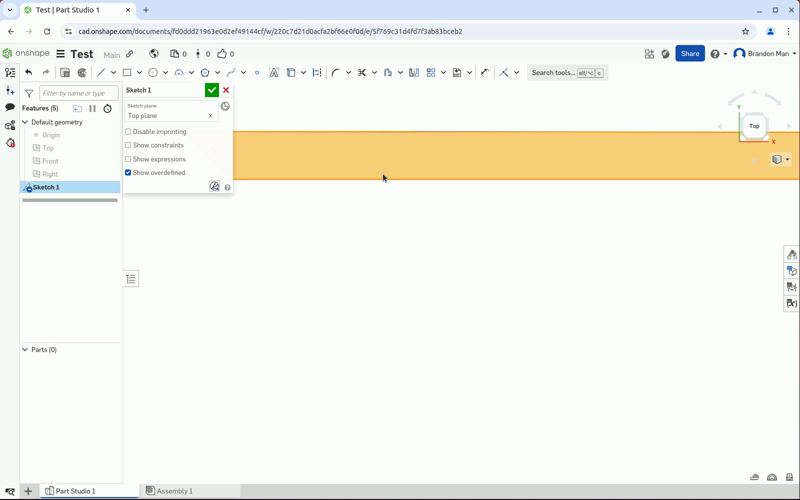
scroll(-6)
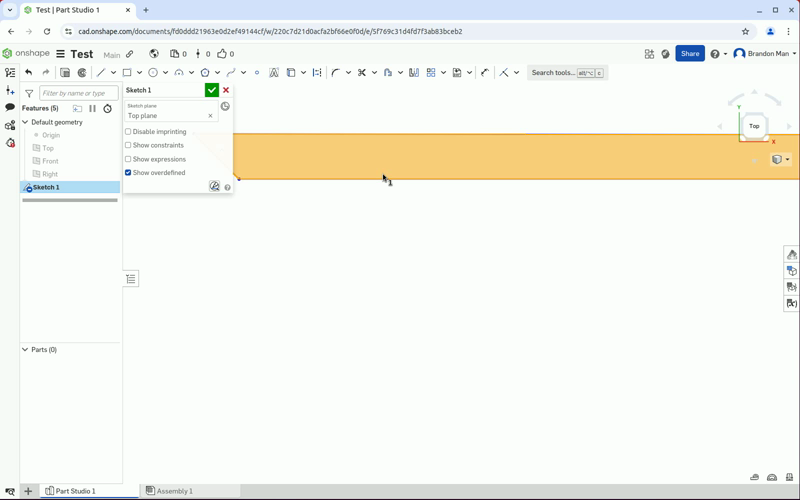
scroll(-6)
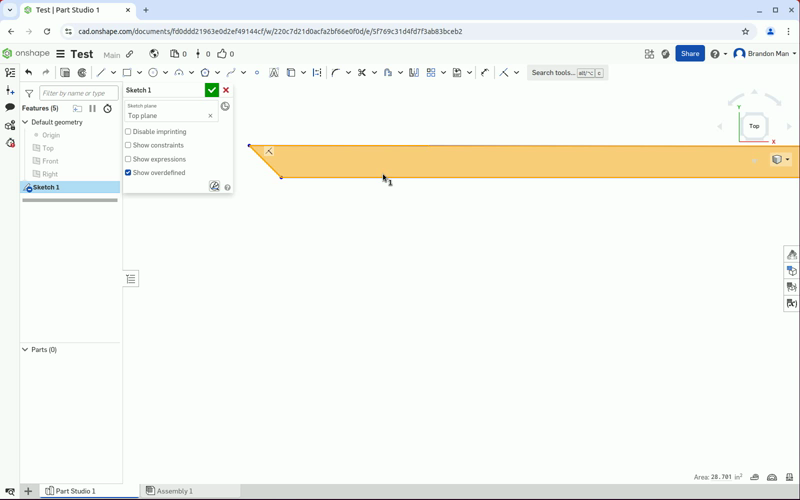
scroll(-6)
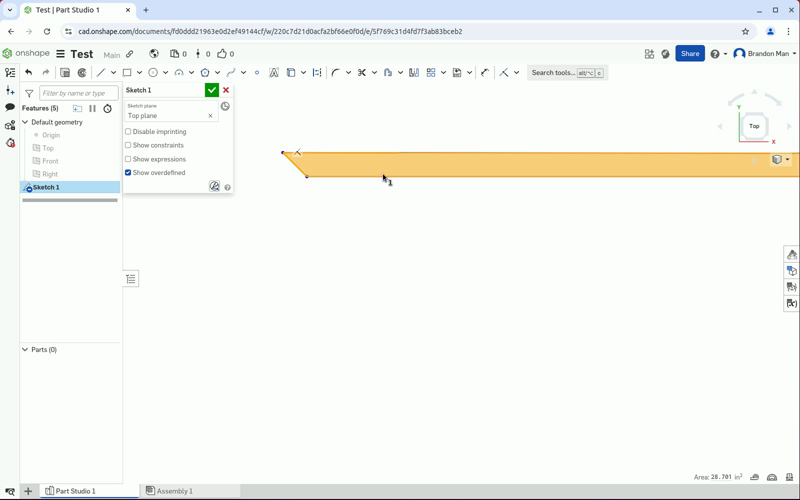
scroll(-6)
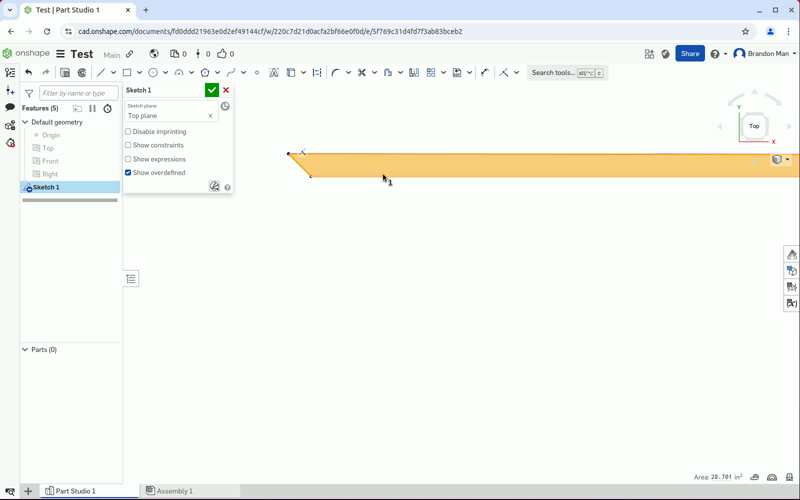
scroll(-6)
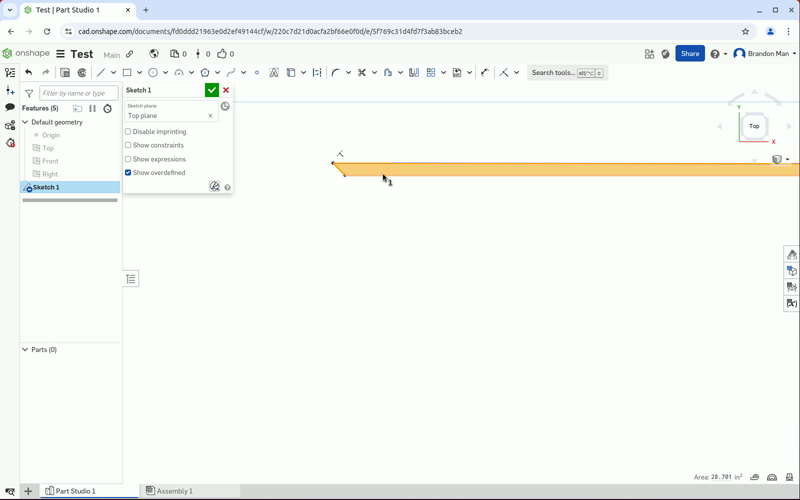
scroll(-6)
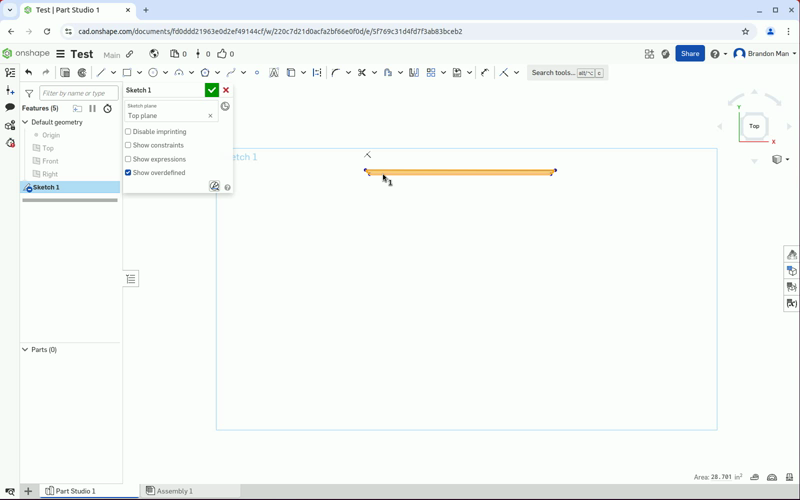
mouse_move(73, 352)
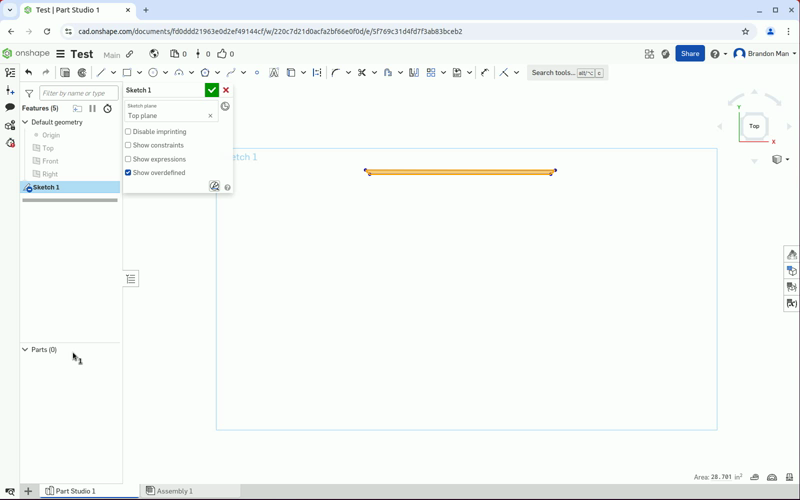
key(shift+y)
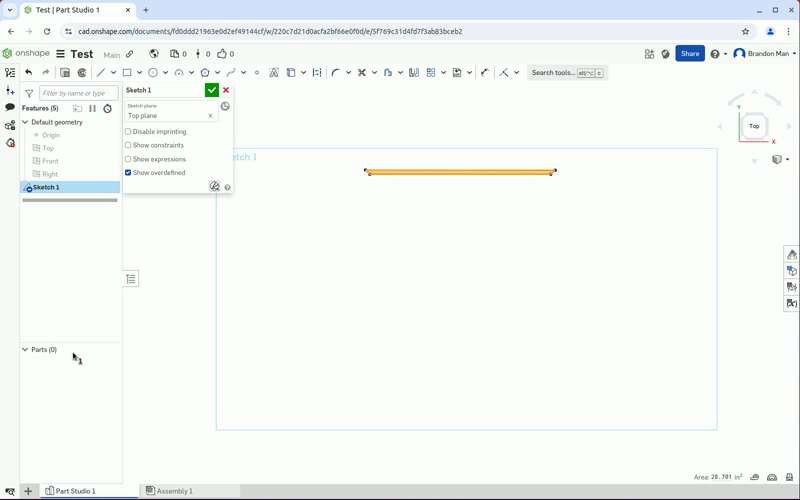
key(shift+e)
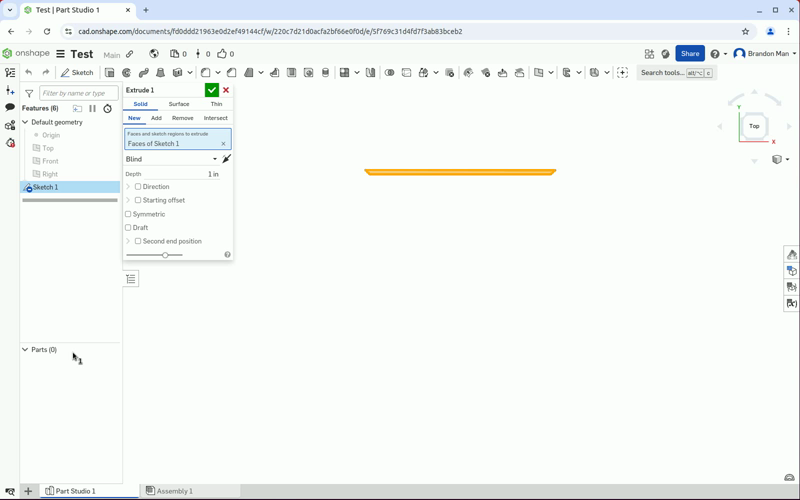
mouse_move(143, 106)
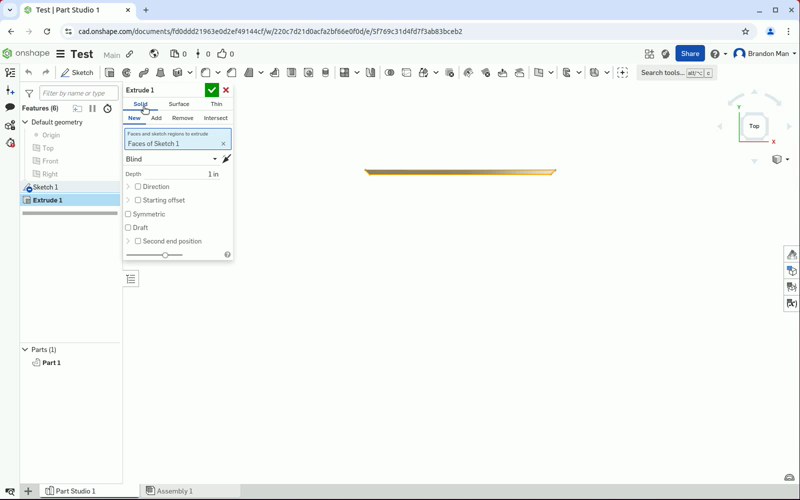
click(143, 106)
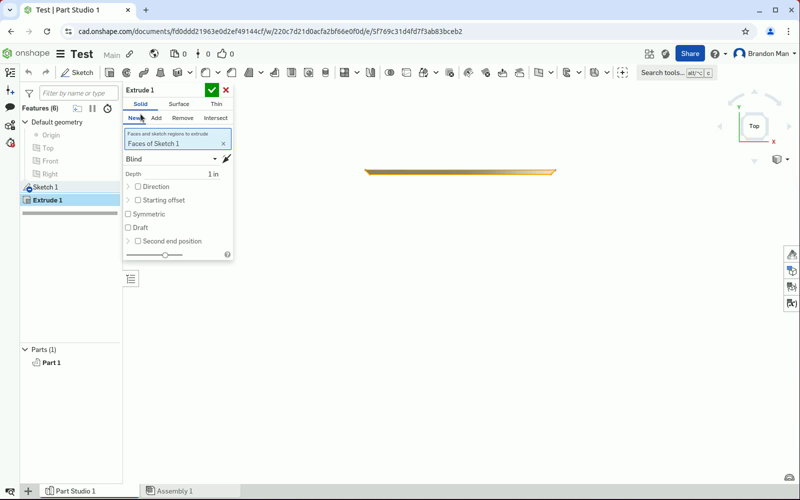
mouse_move(137, 120)
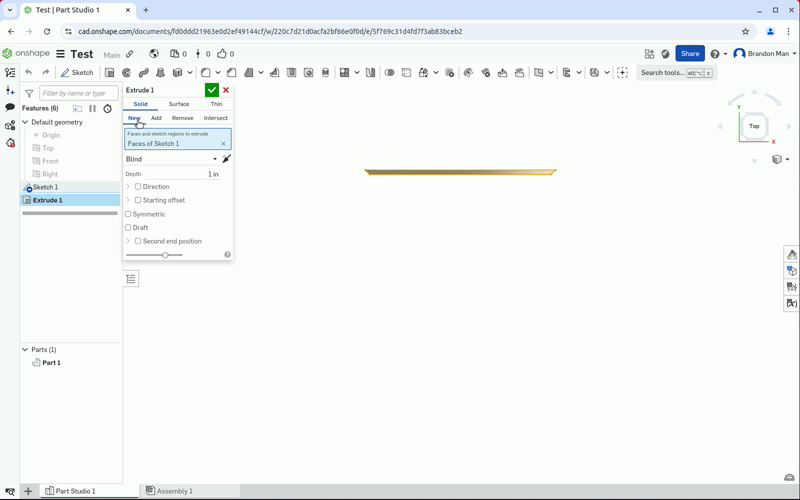
click(137, 120)
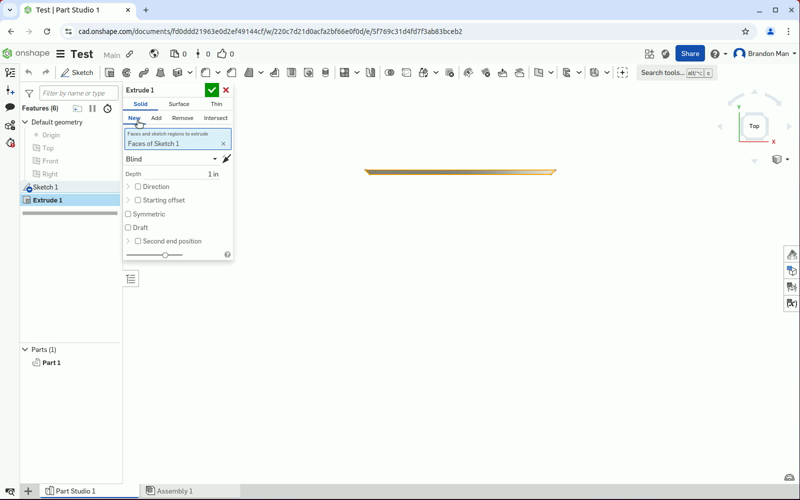
key(tab, 4)
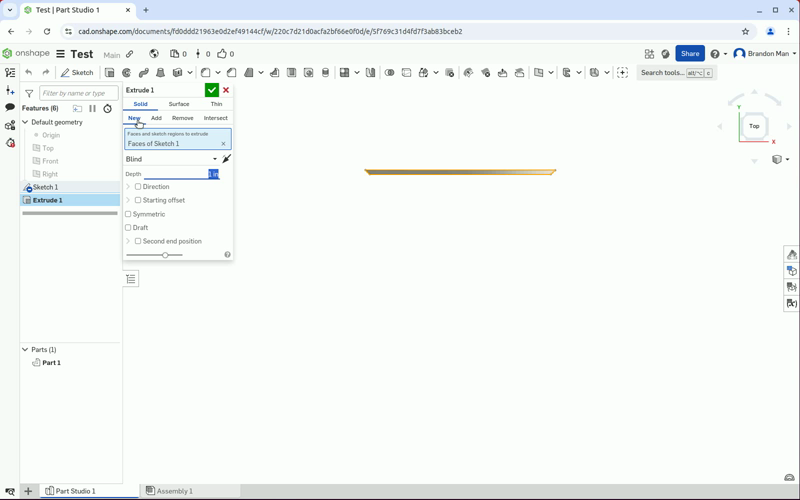
text(3.129)
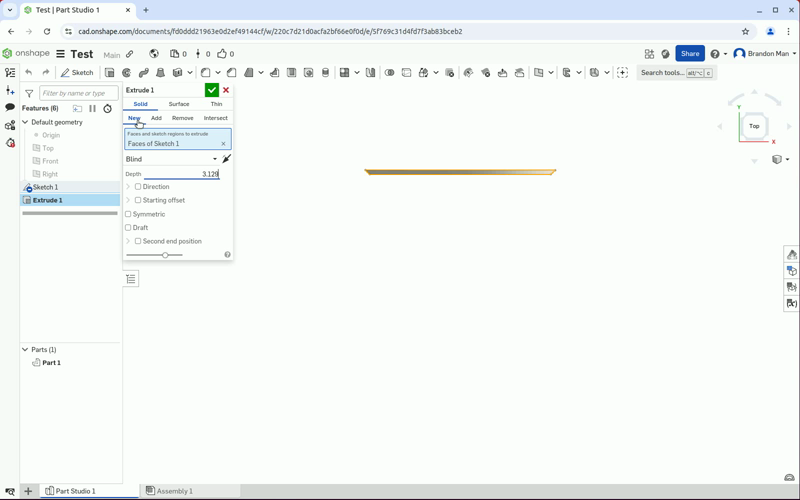
key(enter)
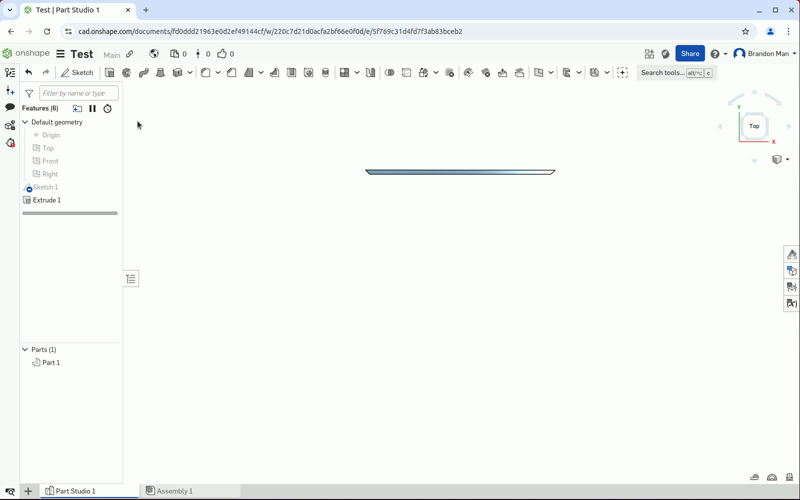
key(shift+h)
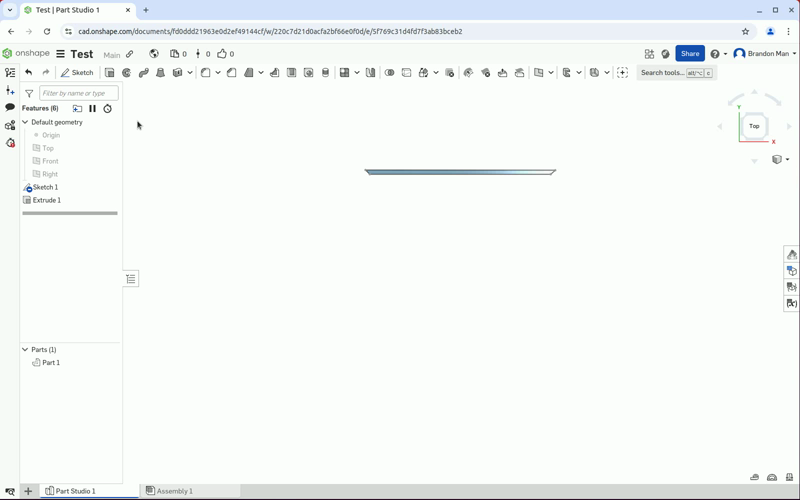
key(shift+h)
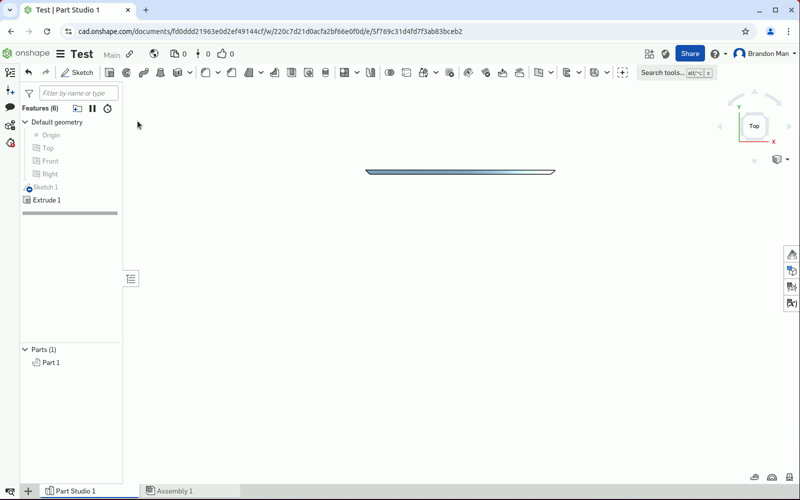
mouse_move(73, 189)
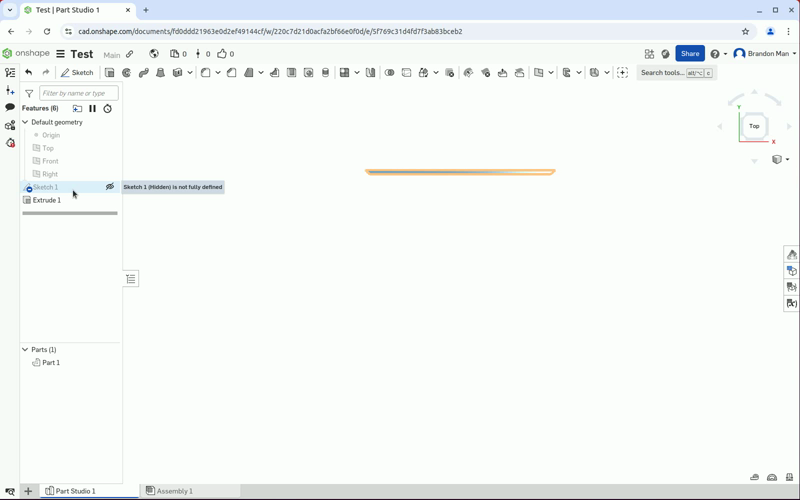
click(73, 189)
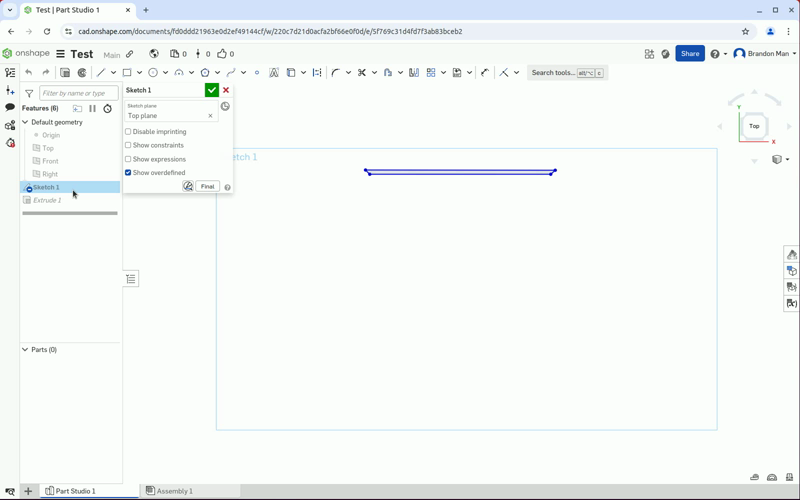
mouse_move(229, 92)
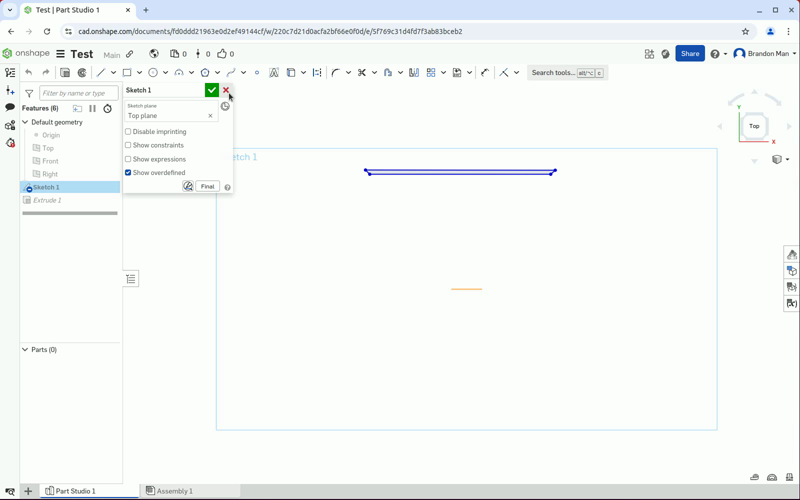
click(229, 92)
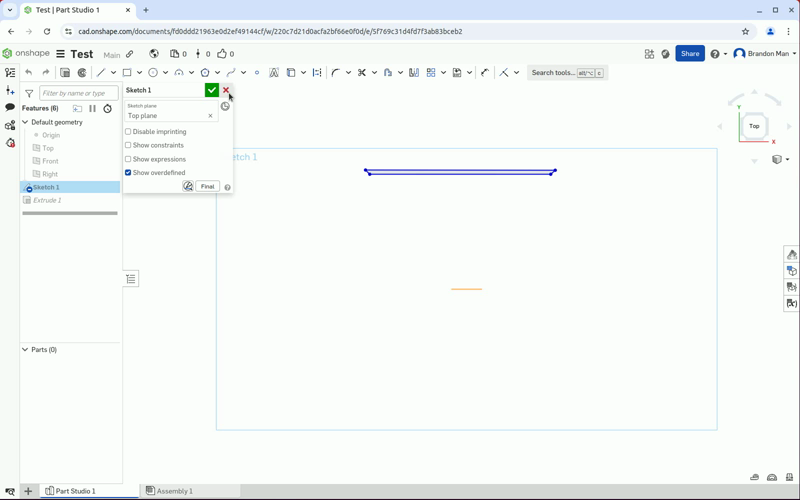
key(shift+s)
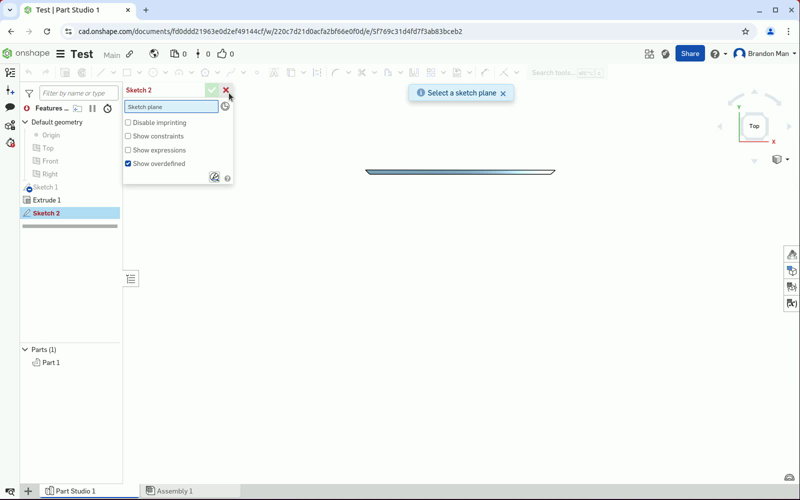
mouse_move(73, 150)
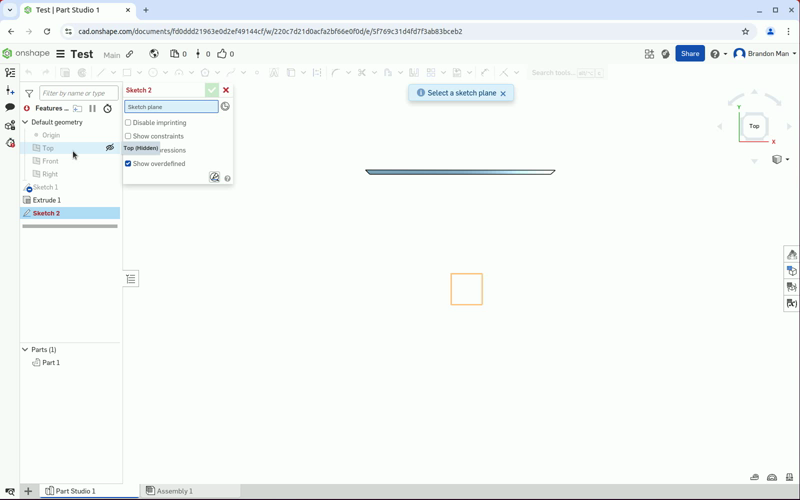
click(73, 150)
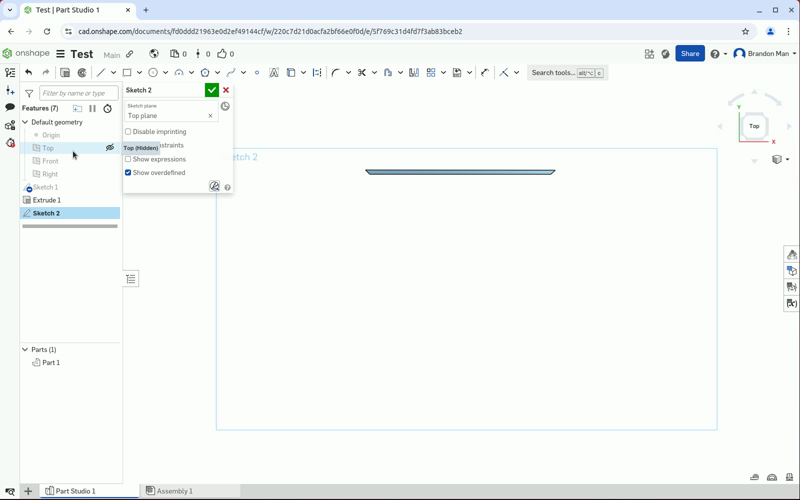
mouse_move(73, 352)
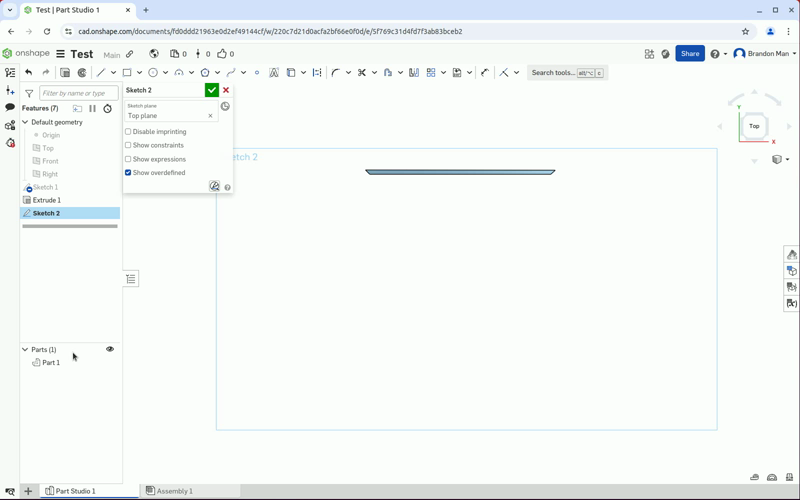
key(y)
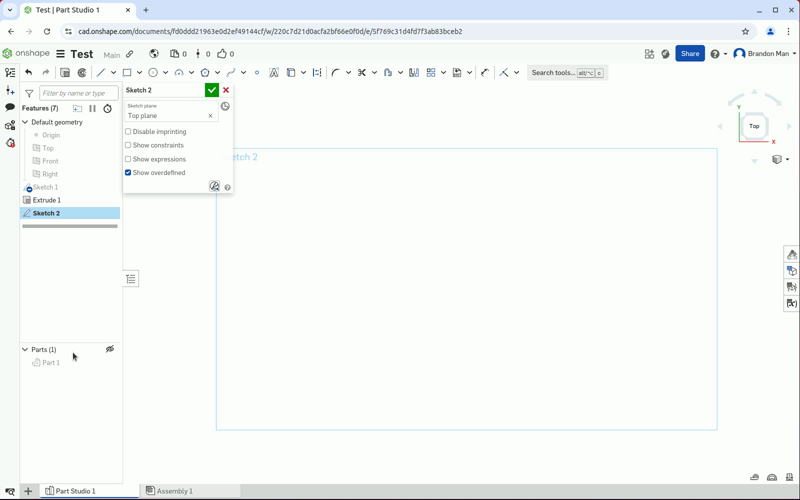
key(l)
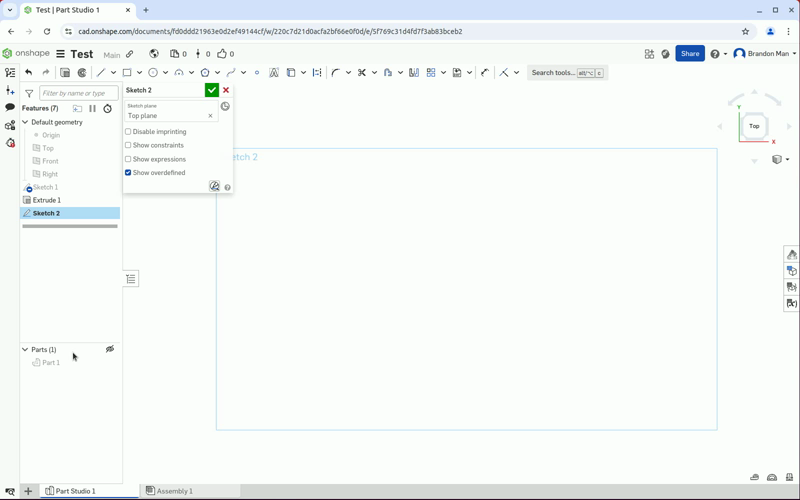
key_down(shift)
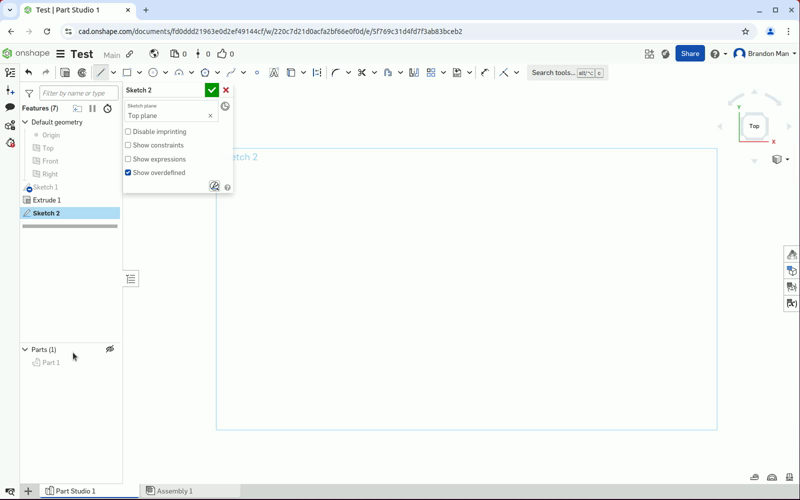
mouse_move(365, 395)
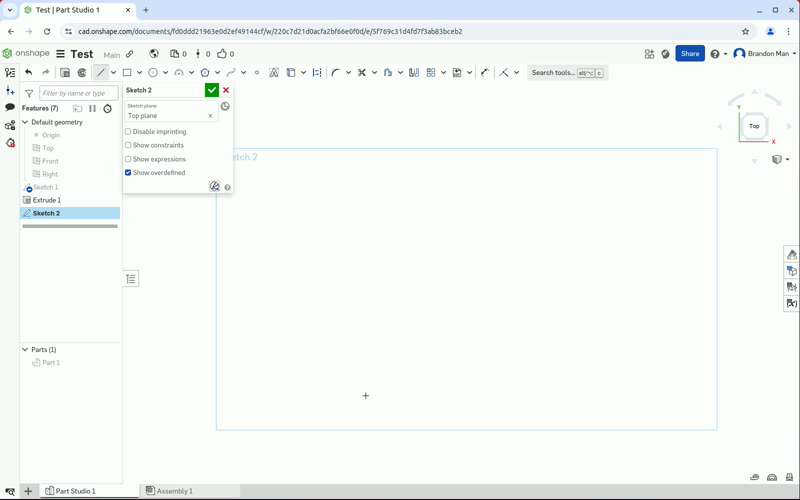
click(365, 395)
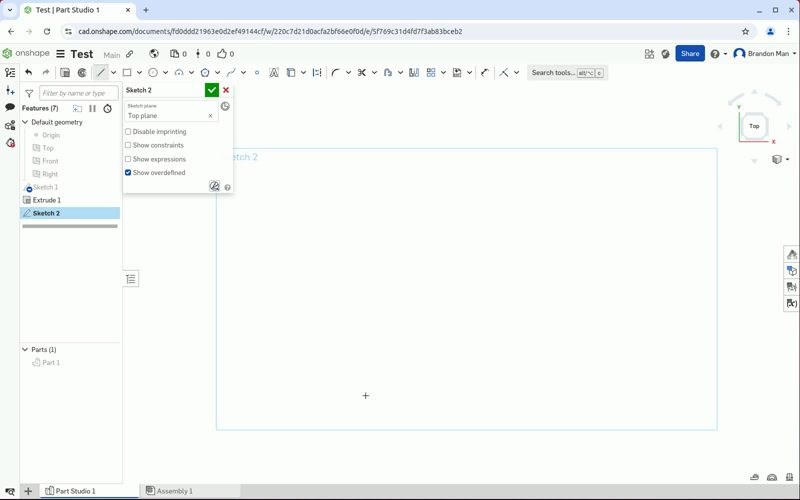
key_up(shift)
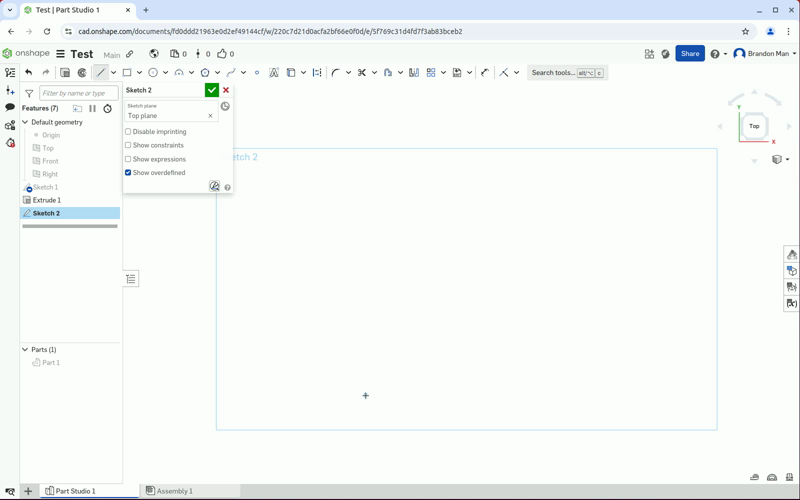
key_down(shift)
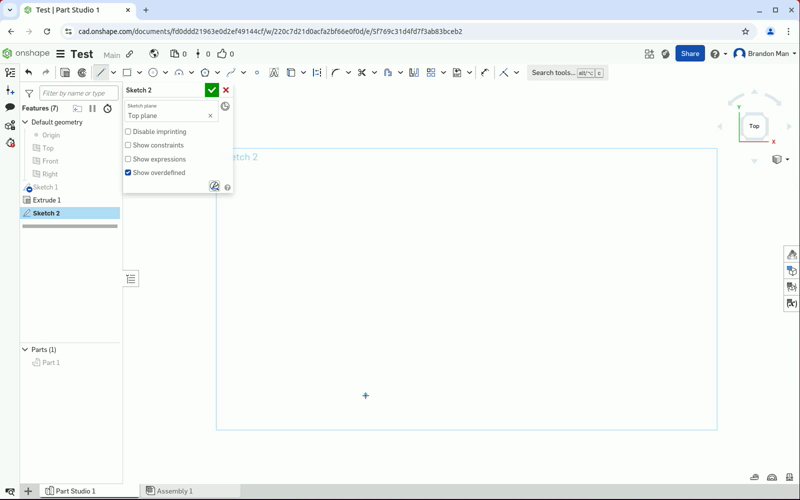
mouse_move(555, 395)
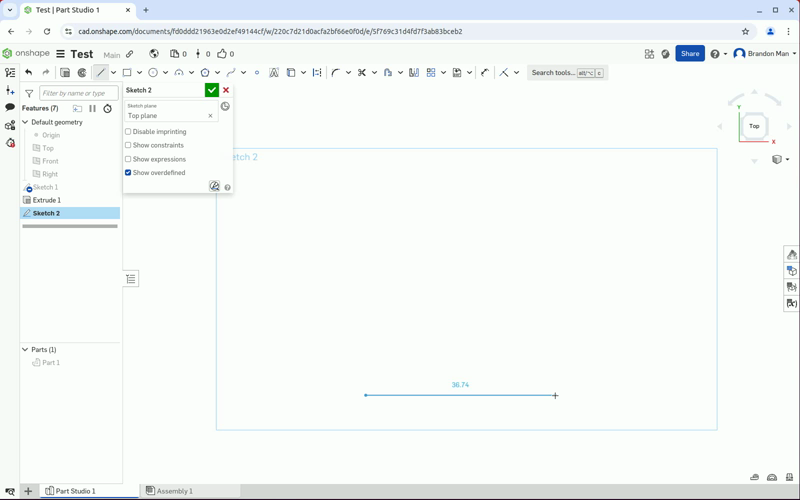
click(555, 395)
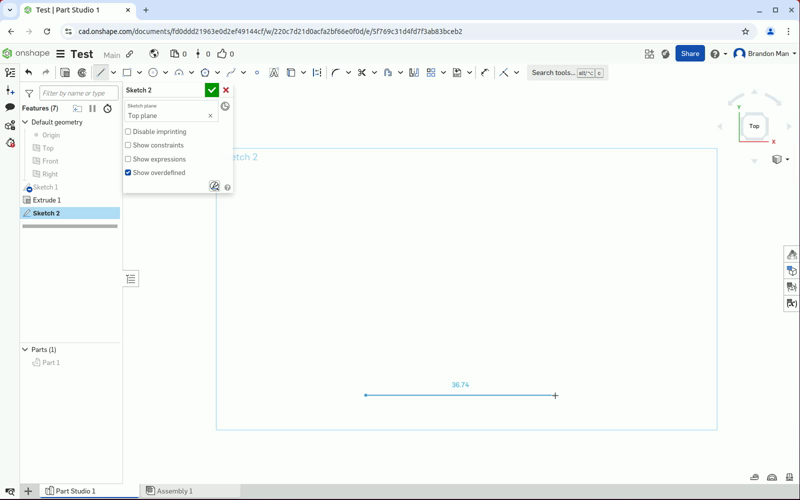
key_up(shift)
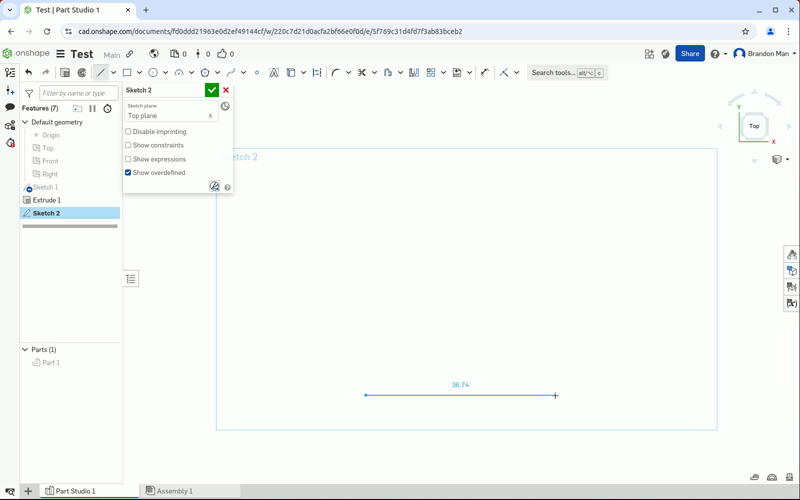
key_down(shift)
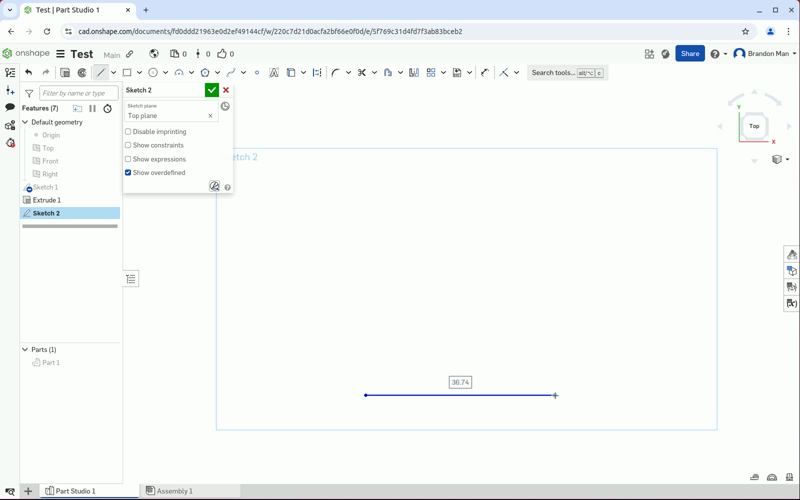
mouse_move(585, 395)
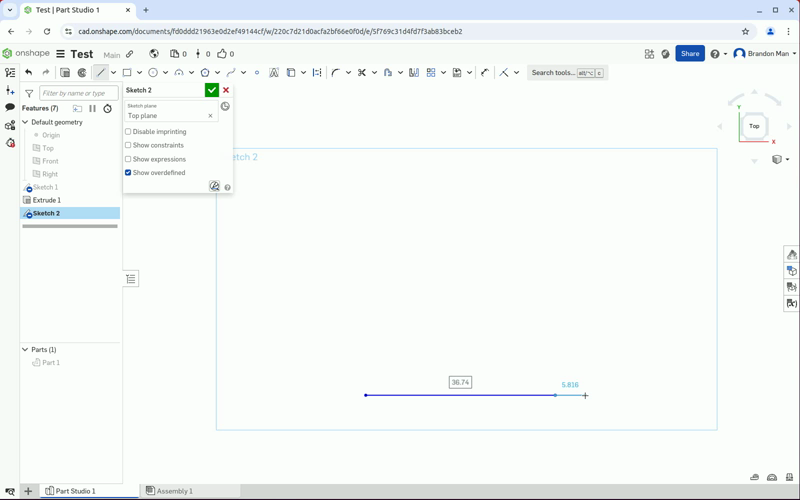
mouse_move(550, 391)
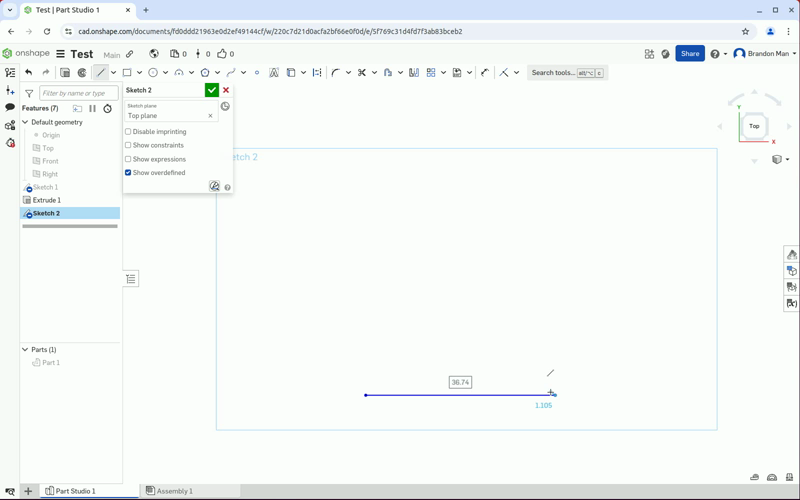
scroll(6)
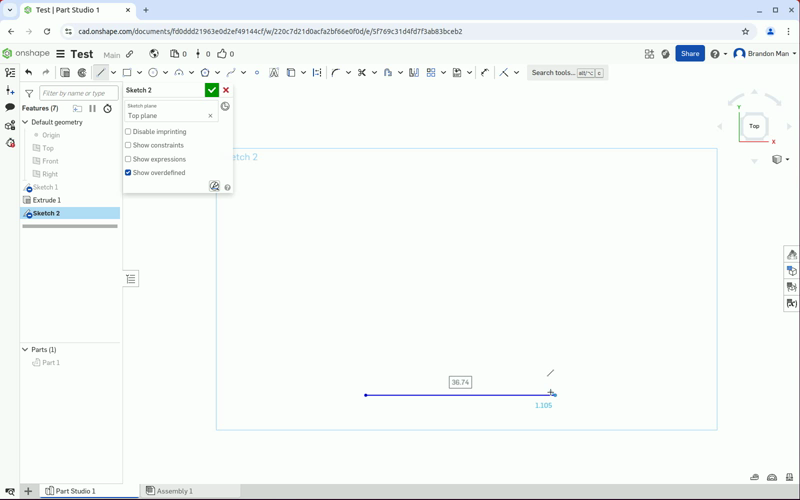
scroll(6)
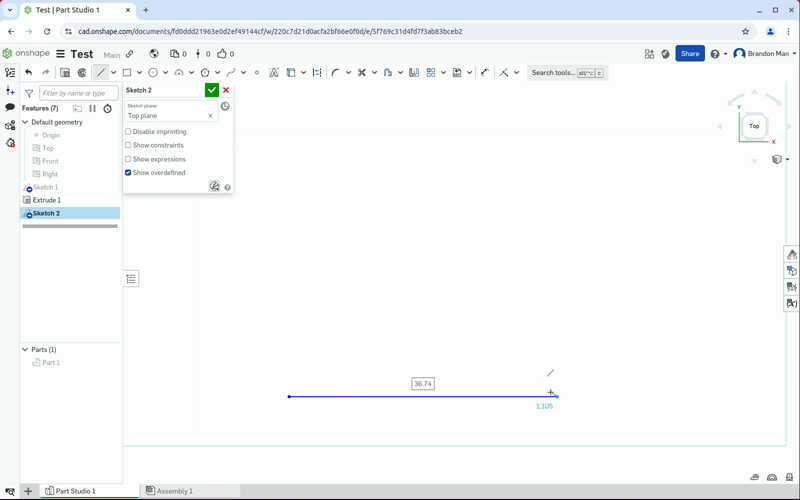
scroll(6)
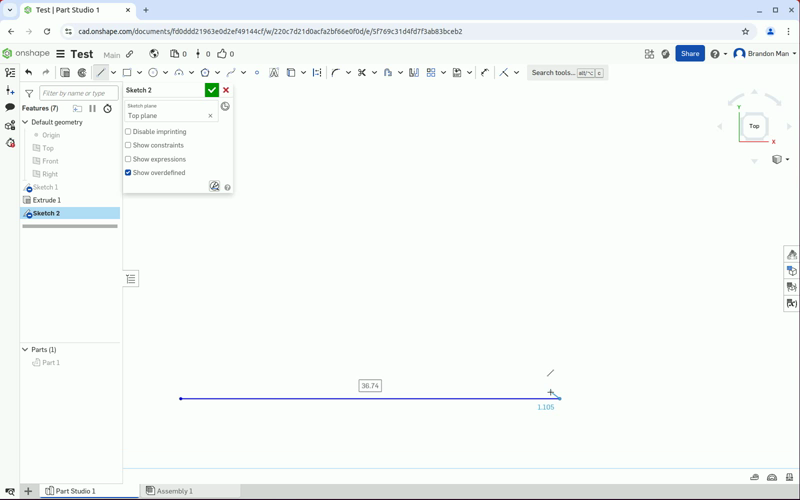
scroll(6)
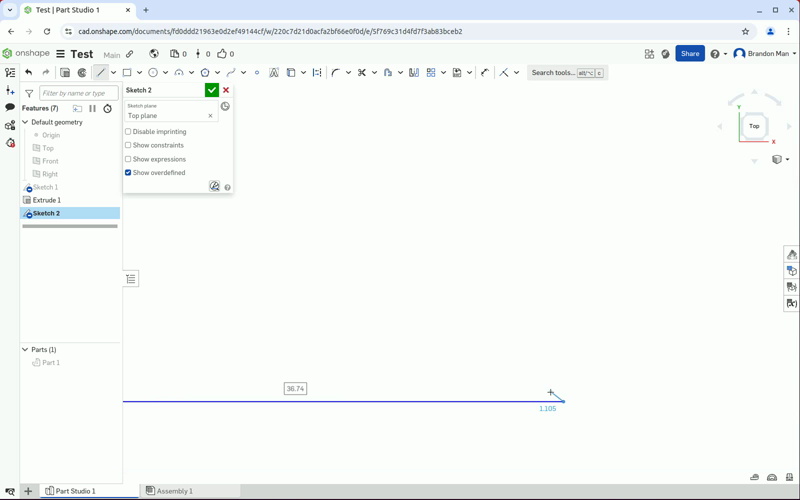
scroll(6)
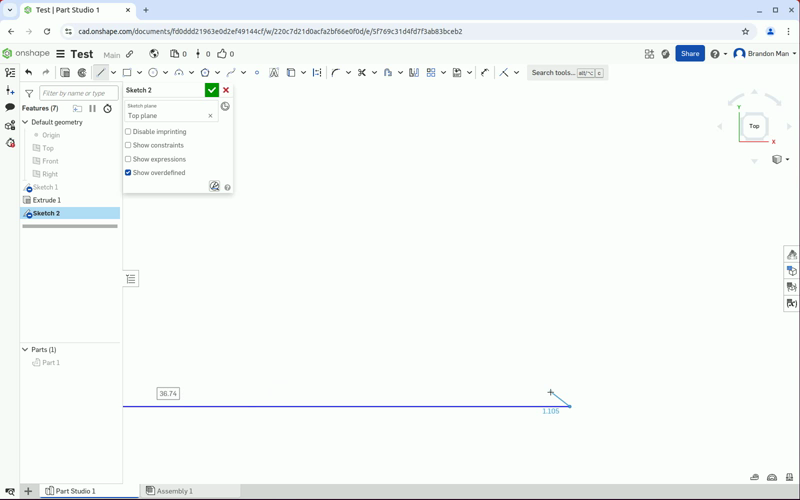
scroll(6)
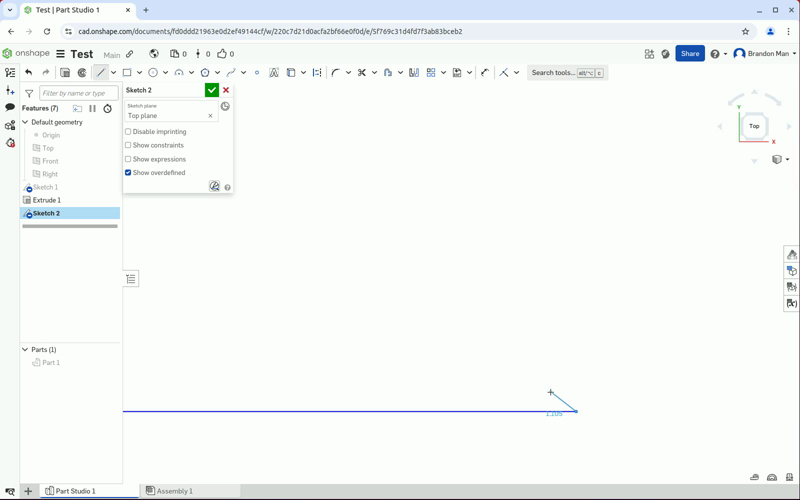
scroll(6)
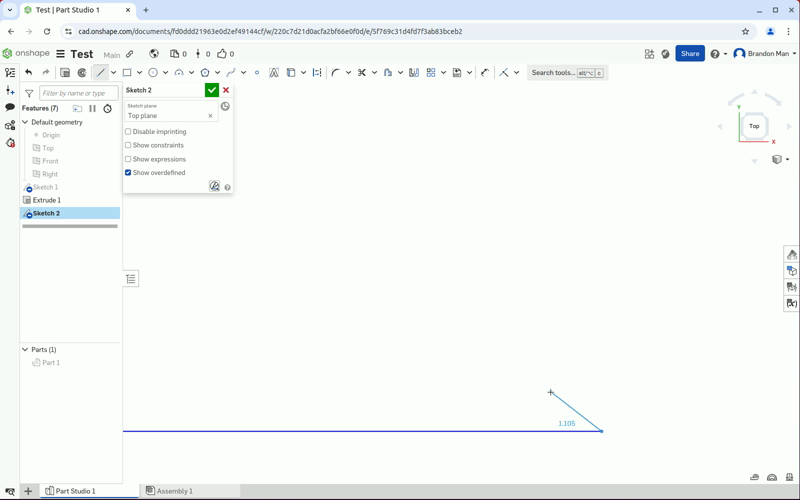
click(550, 391)
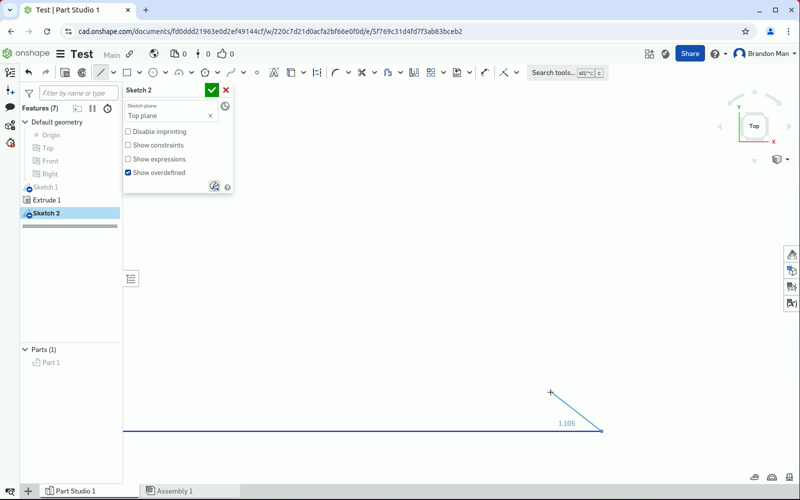
scroll(-6)
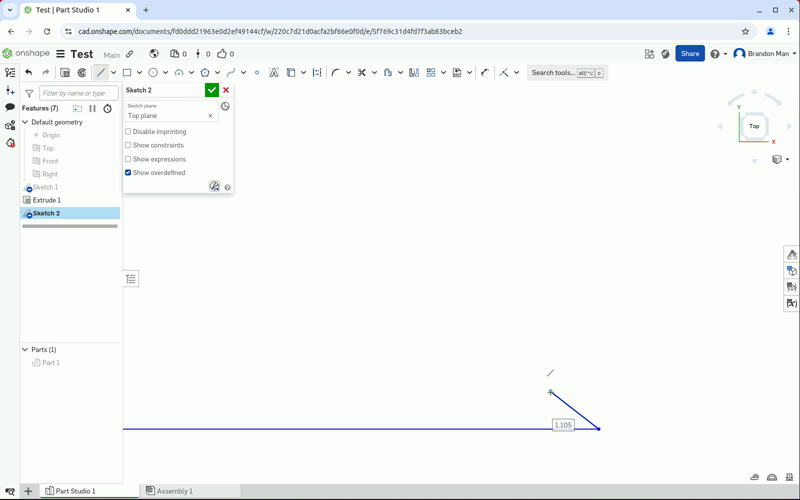
scroll(-6)
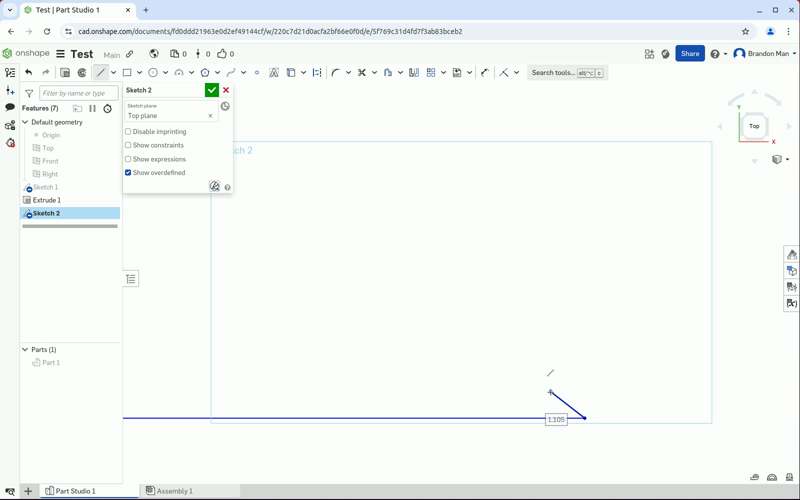
scroll(-6)
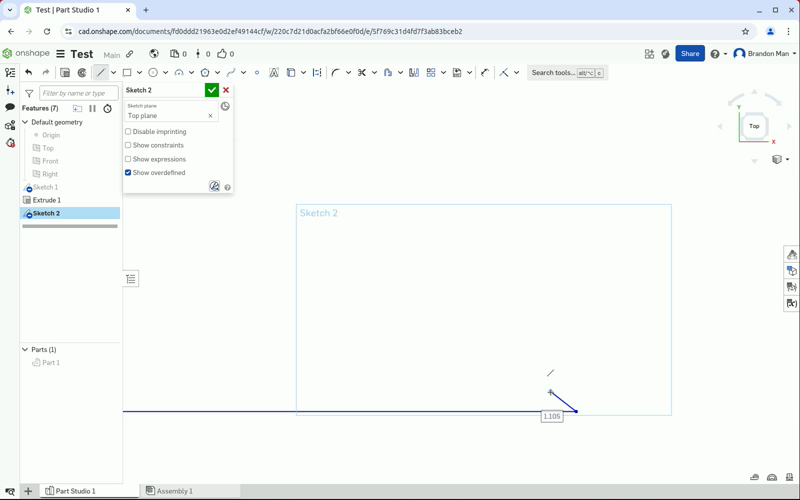
scroll(-6)
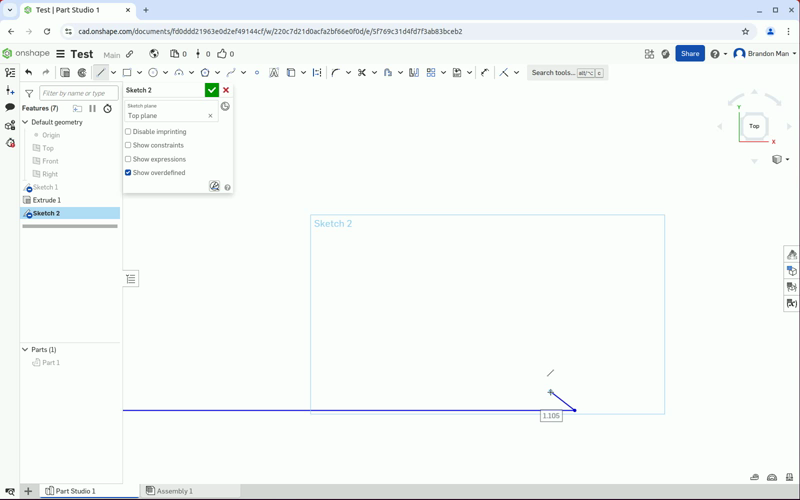
scroll(-6)
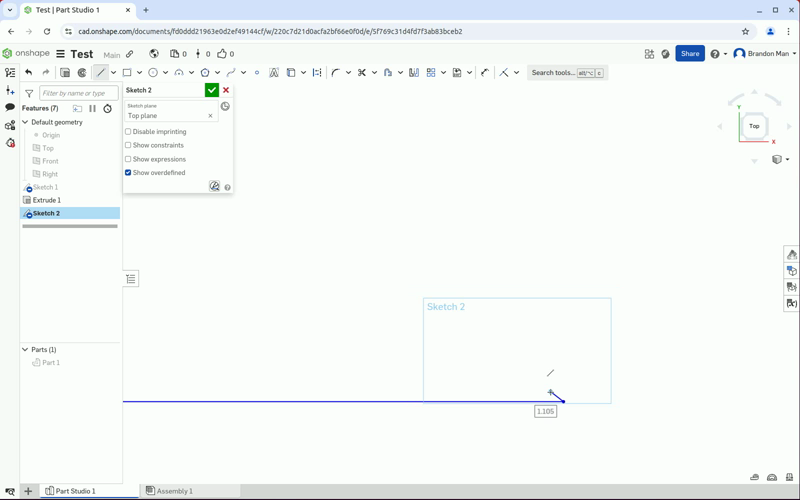
scroll(-6)
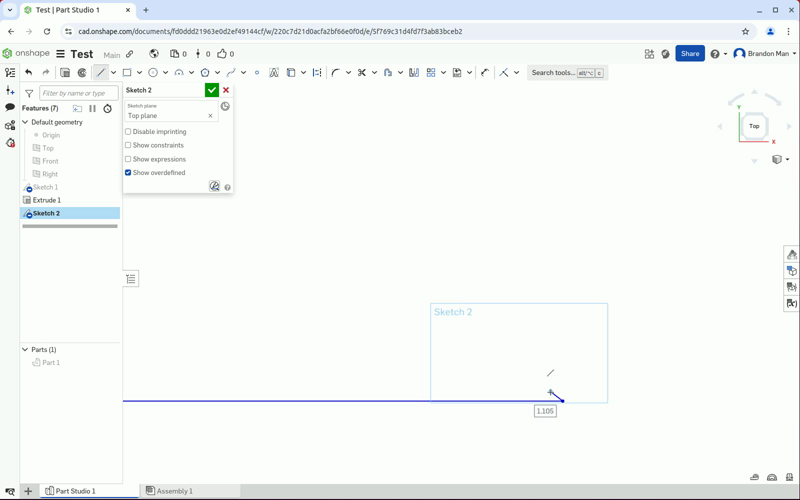
scroll(-6)
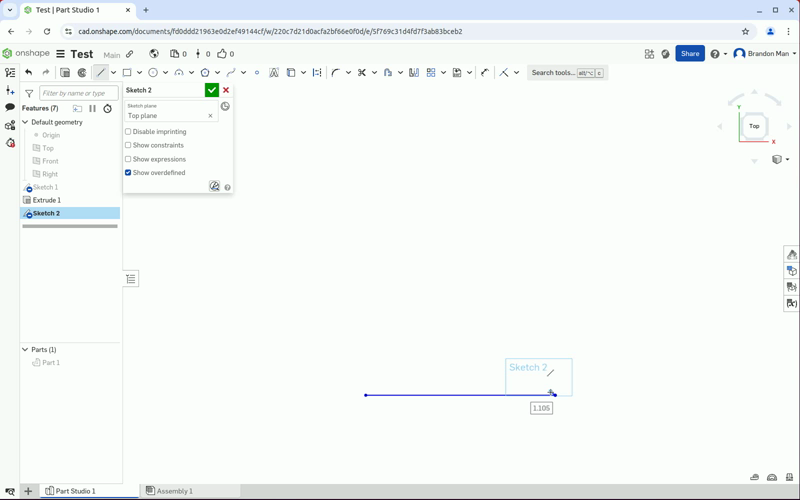
key_up(shift)
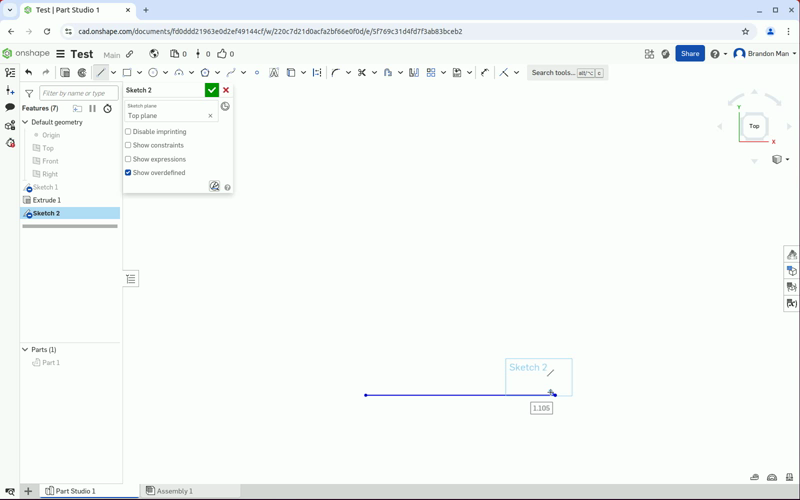
key_down(shift)
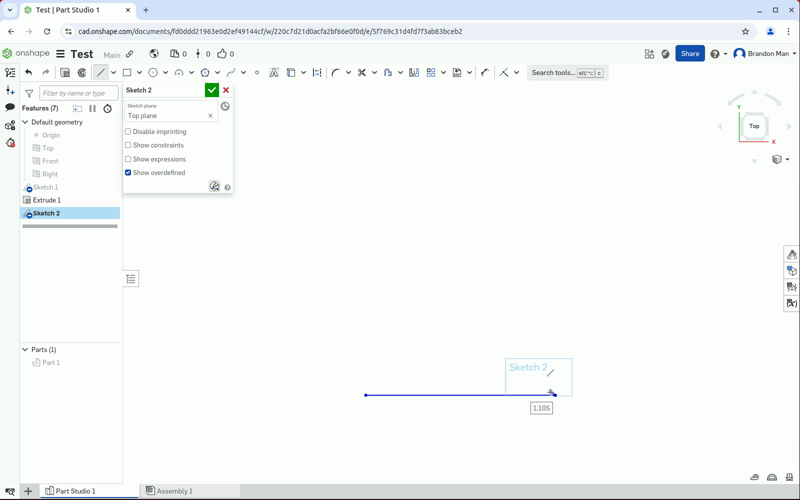
mouse_move(369, 391)
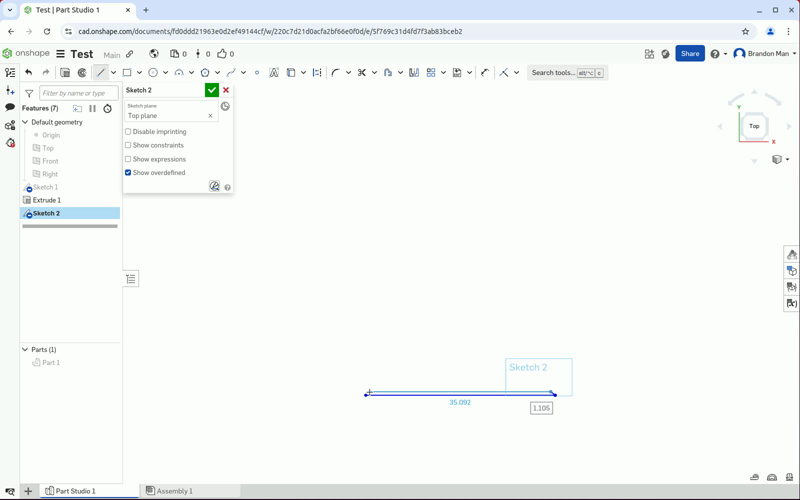
click(369, 391)
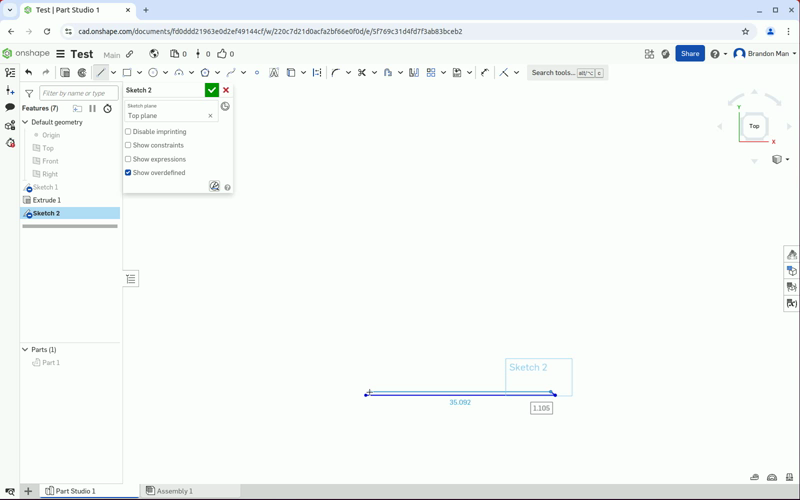
key_up(shift)
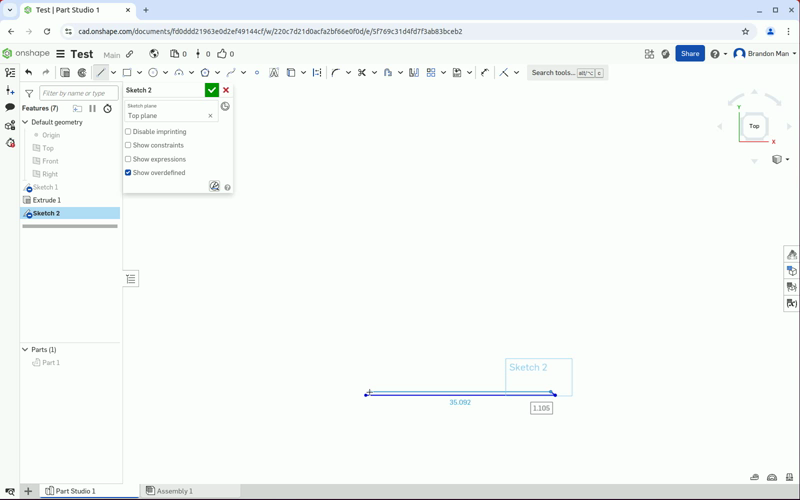
mouse_move(399, 391)
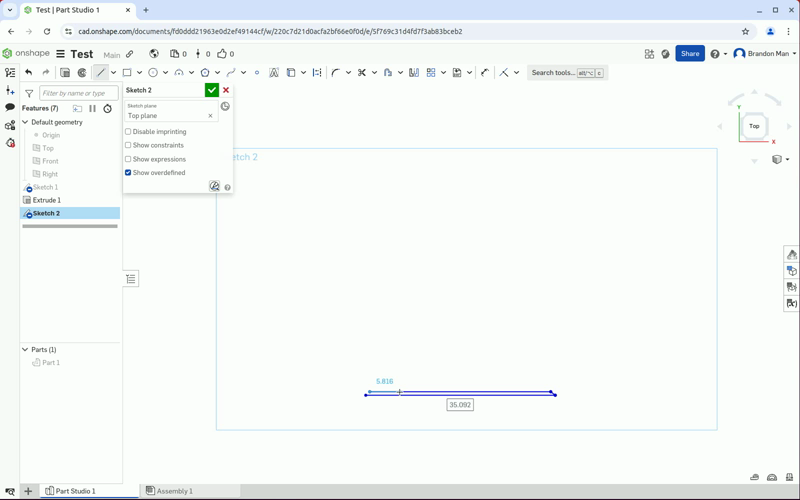
key_down(shift)
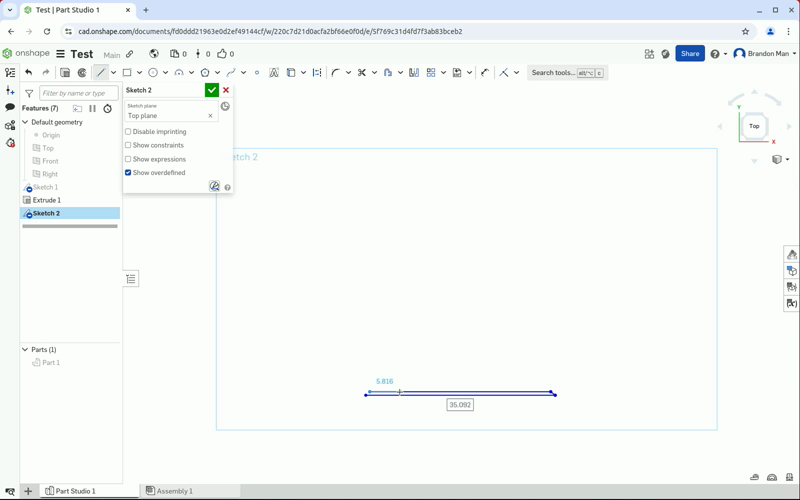
mouse_move(365, 395)
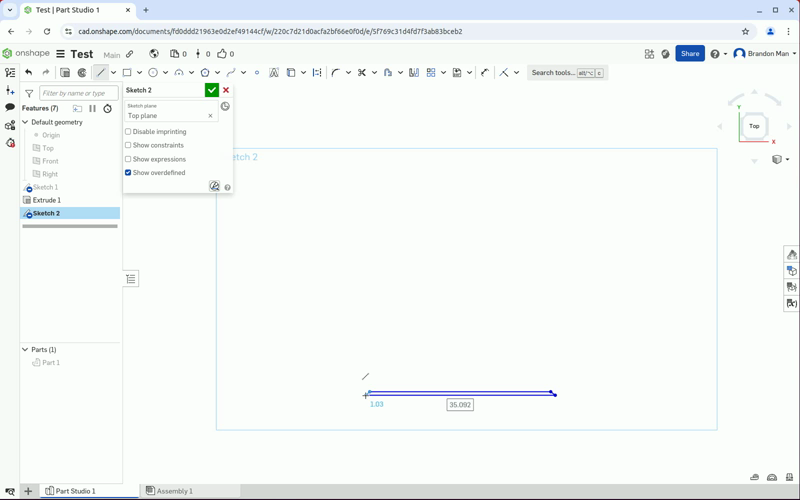
scroll(6)
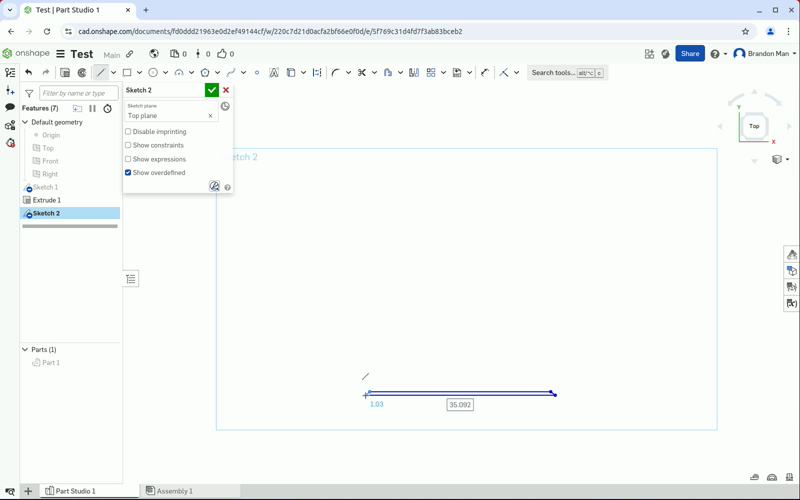
scroll(6)
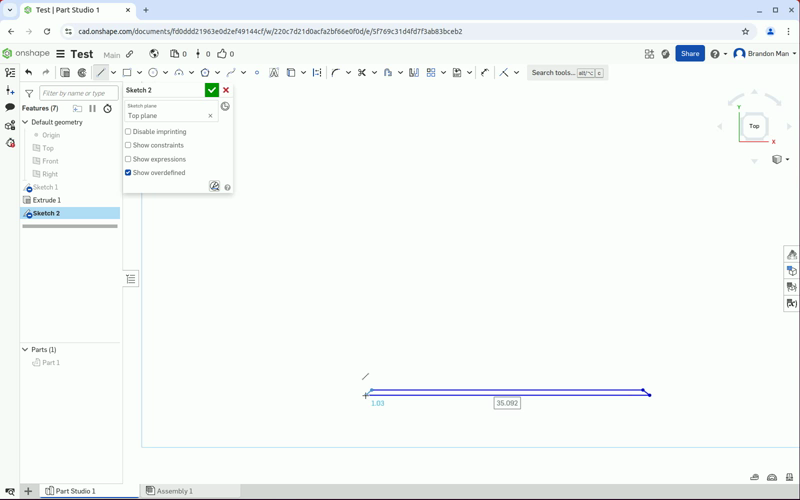
scroll(6)
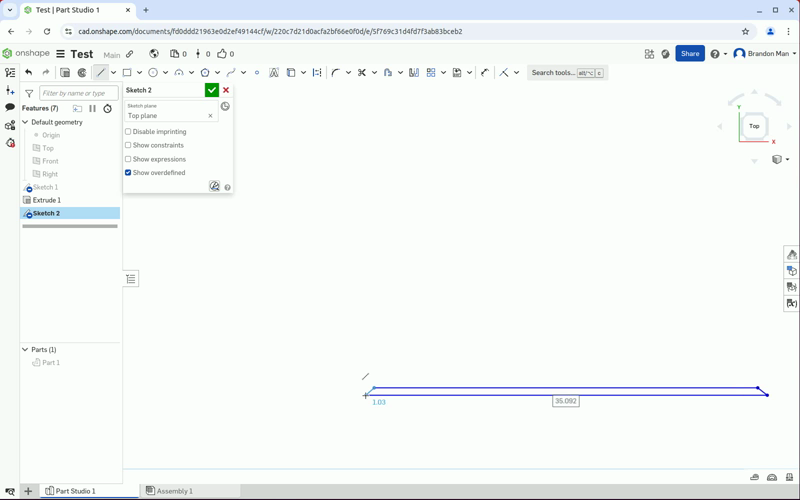
scroll(6)
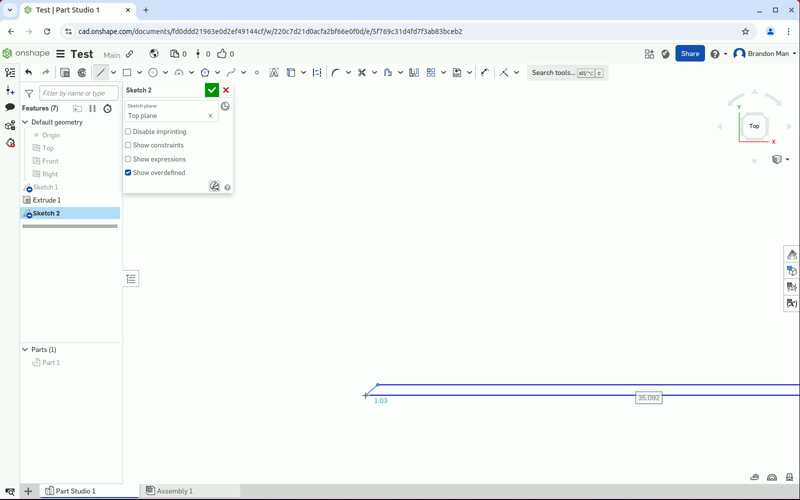
scroll(6)
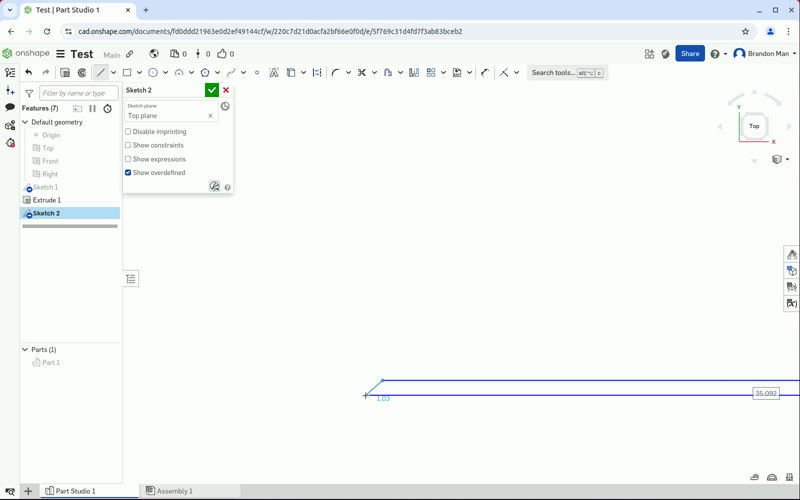
scroll(6)
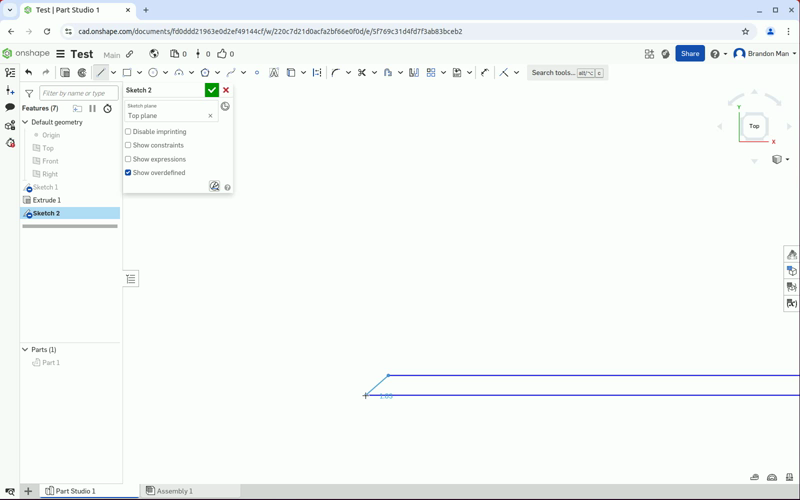
scroll(6)
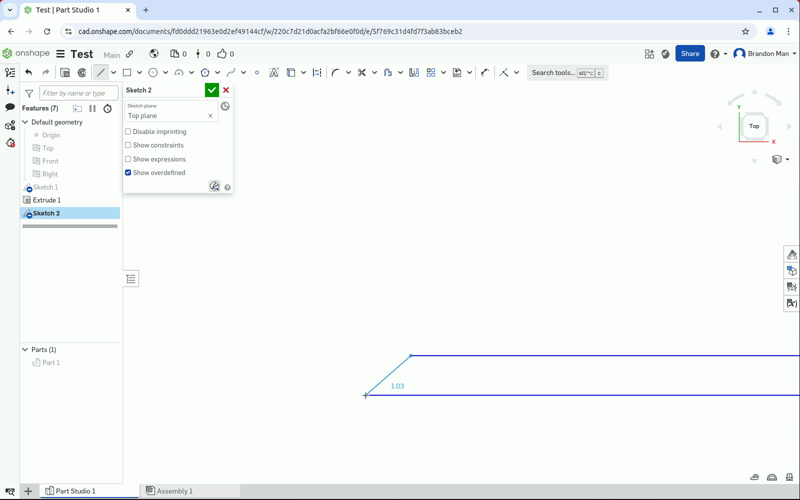
key_up(shift)
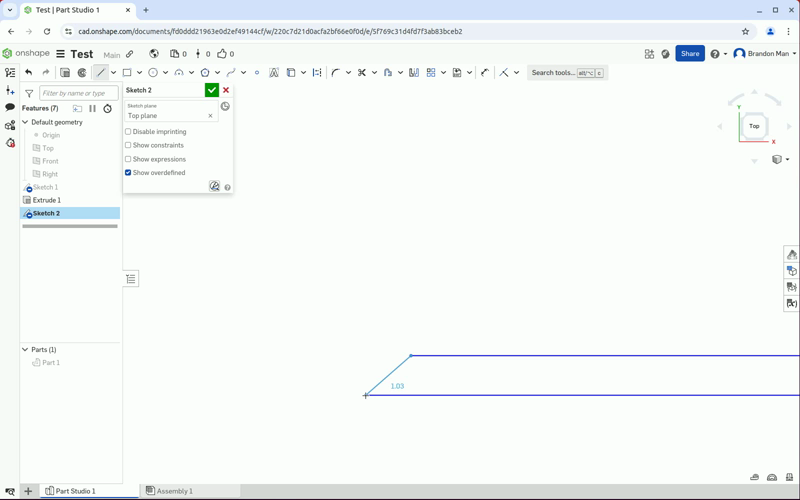
click(365, 395)
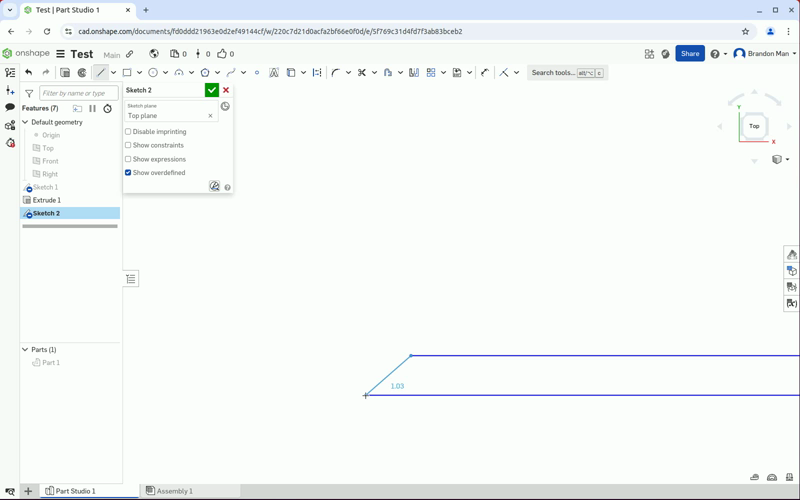
scroll(-6)
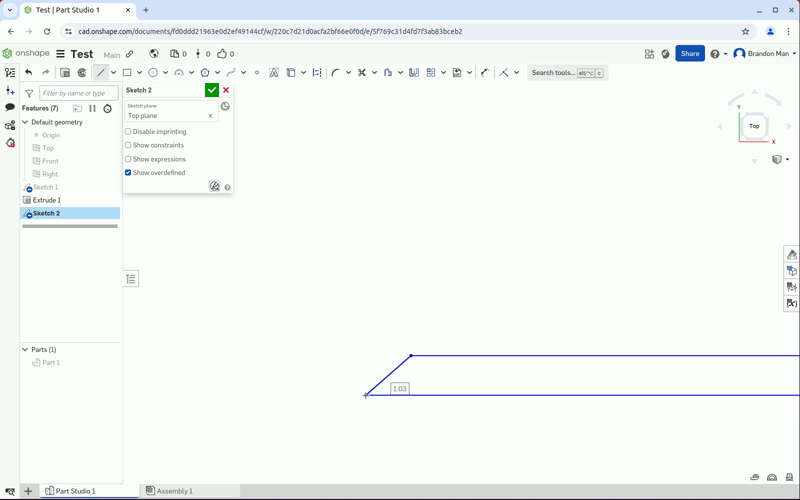
scroll(-6)
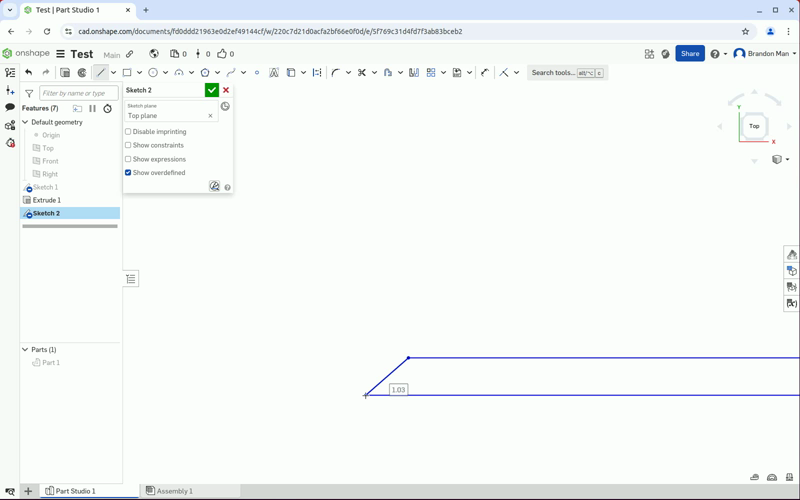
scroll(-6)
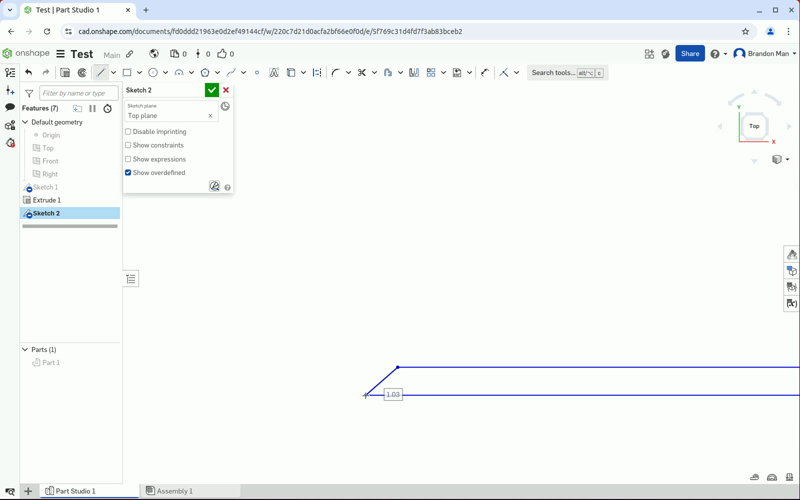
scroll(-6)
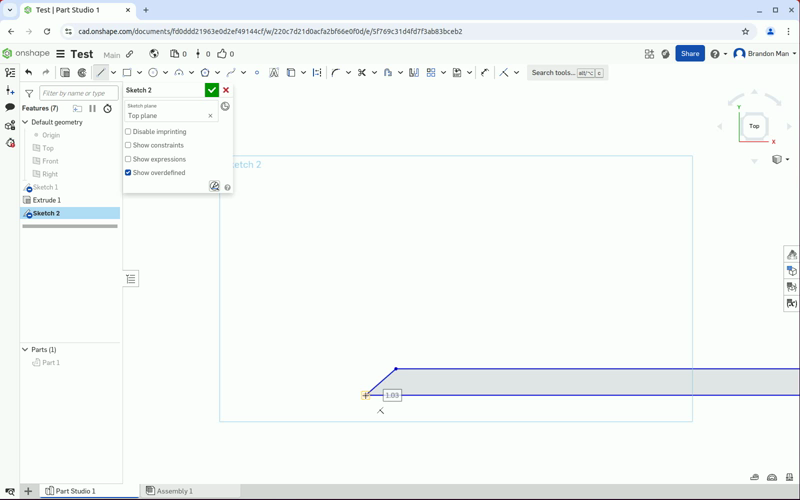
scroll(-6)
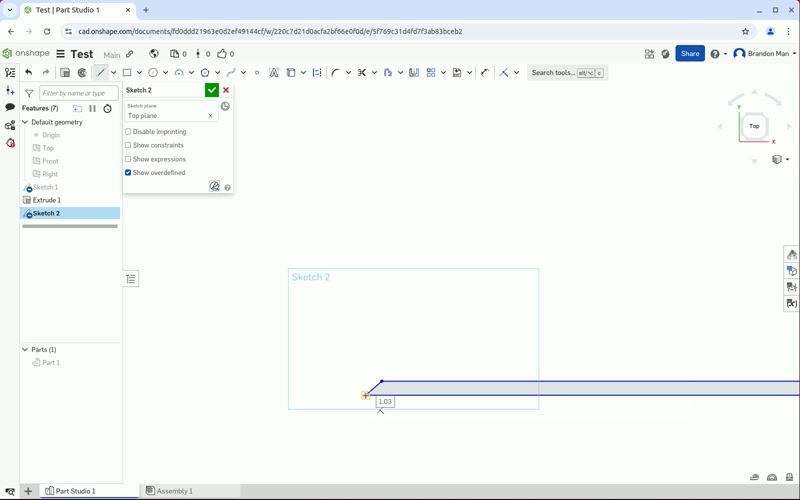
scroll(-6)
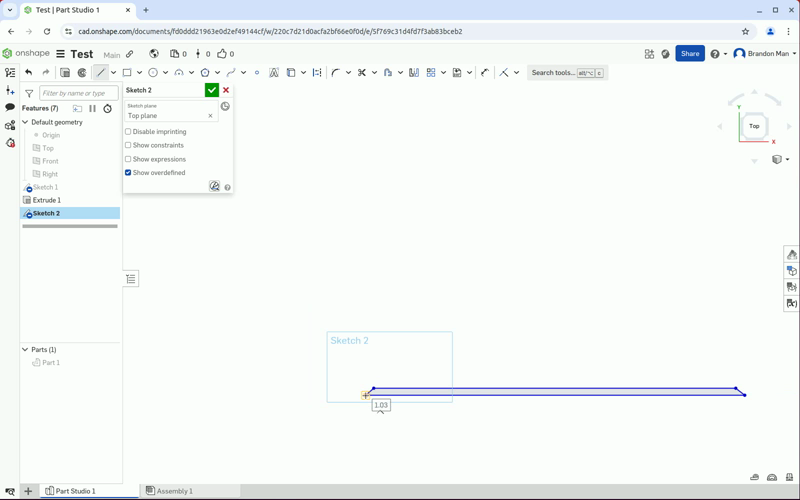
scroll(-6)
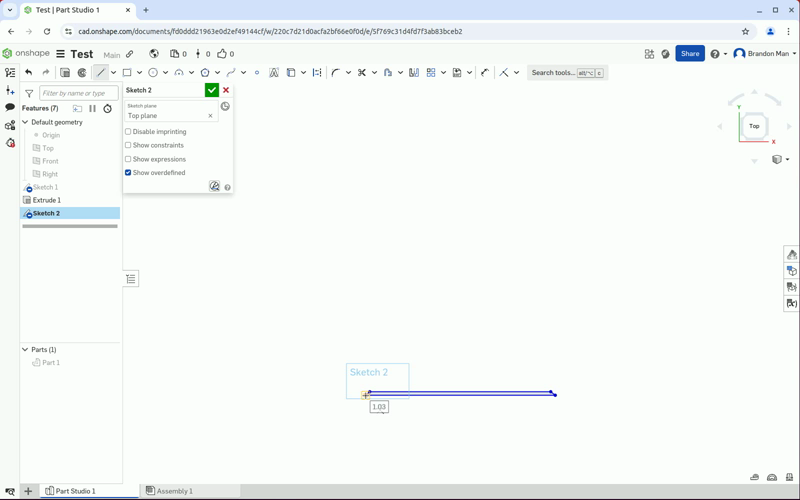
key(esc)
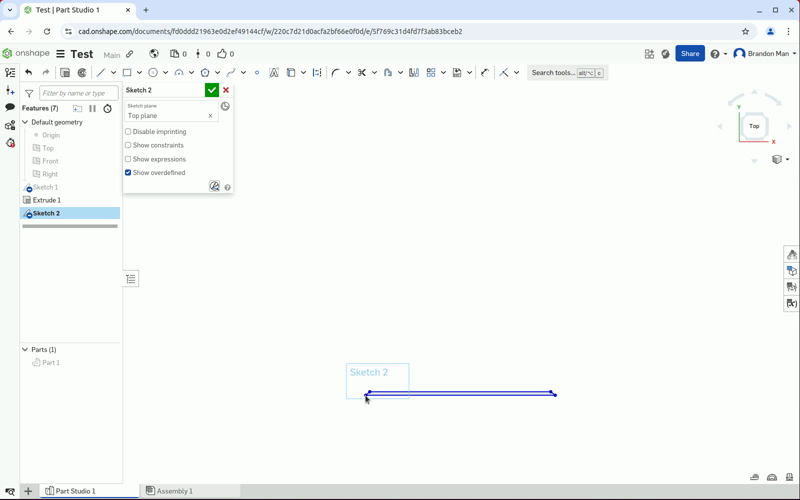
mouse_move(520, 394)
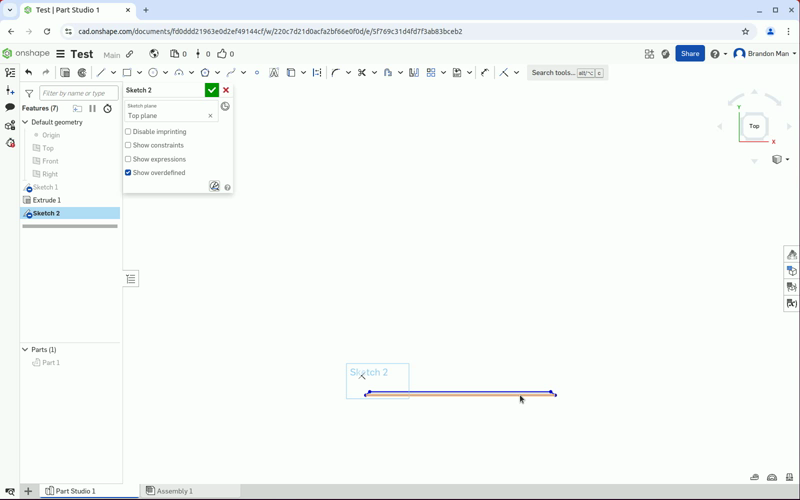
scroll(6)
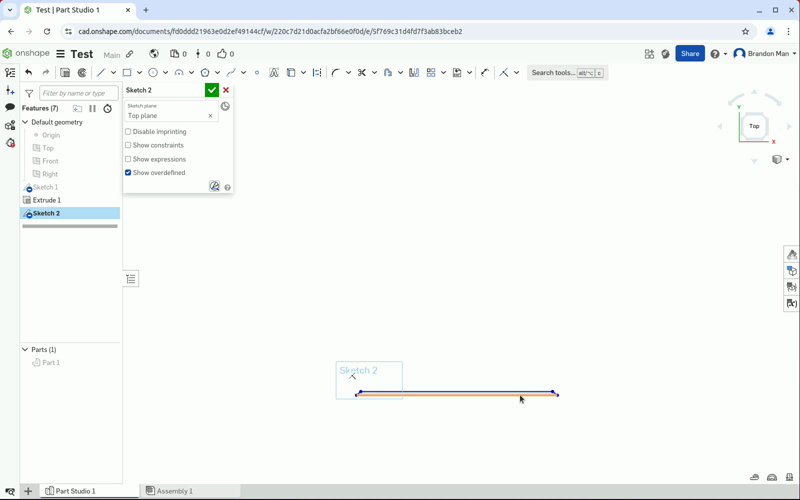
scroll(6)
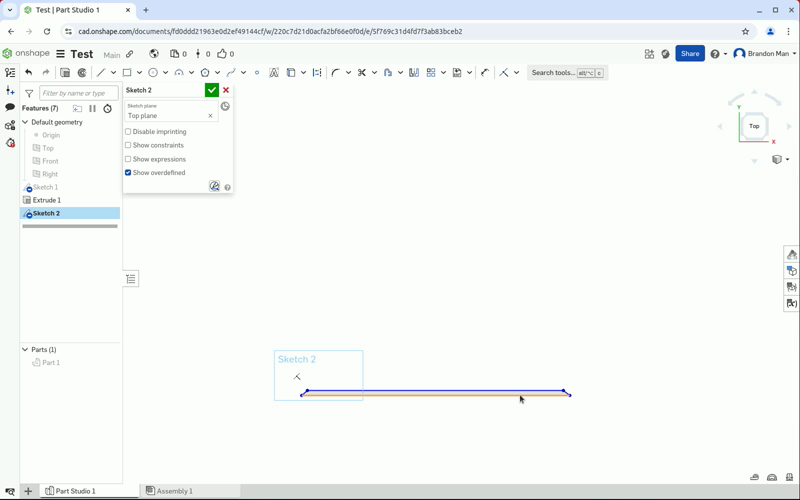
scroll(6)
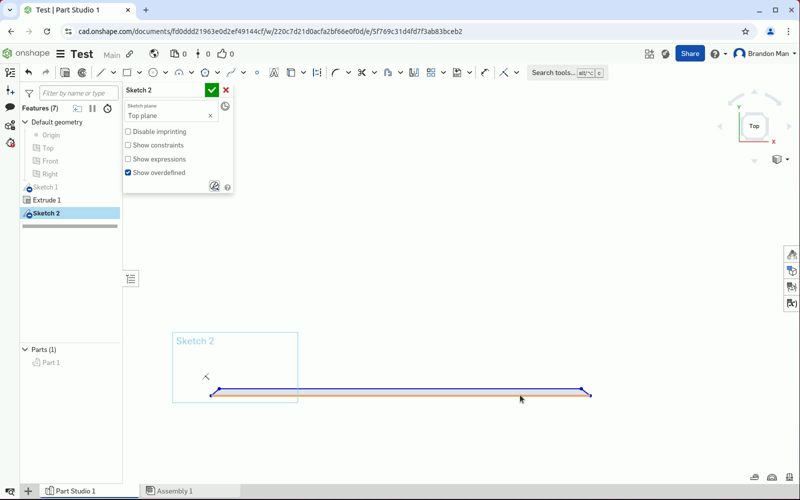
scroll(6)
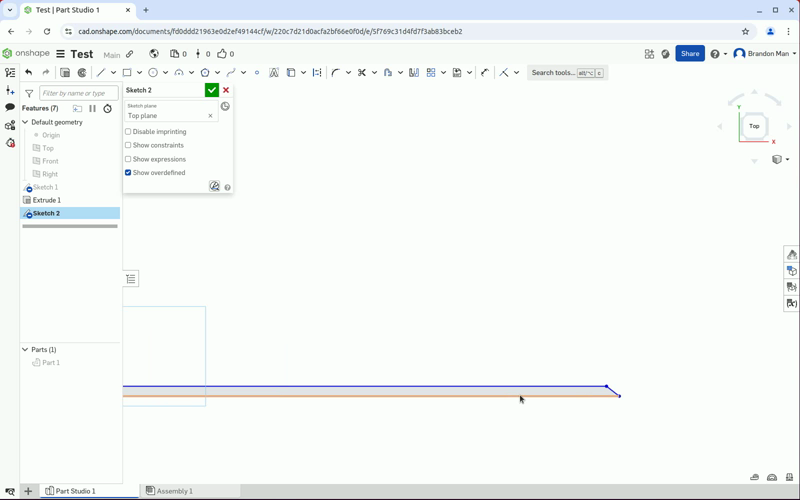
scroll(6)
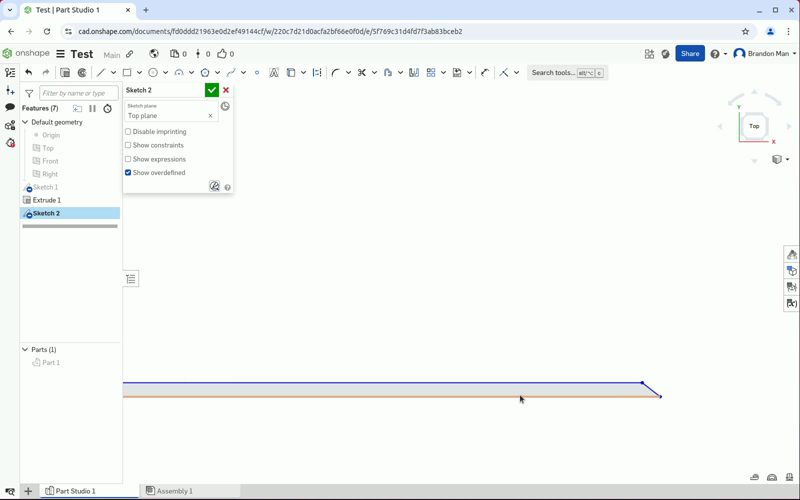
scroll(6)
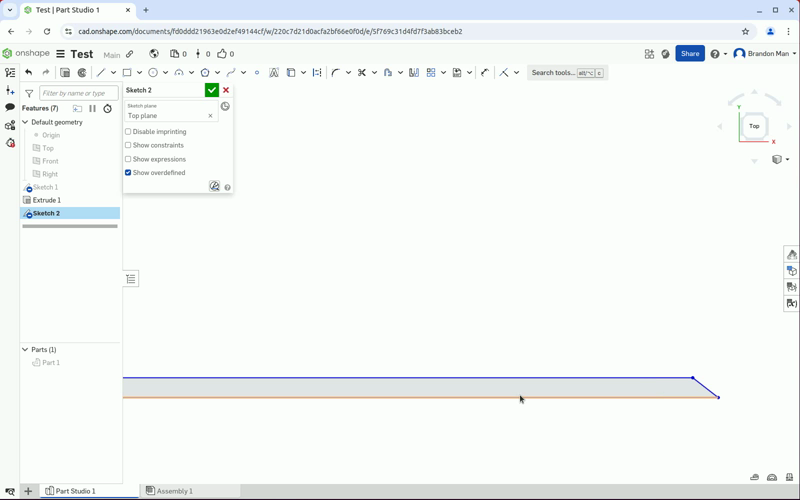
scroll(6)
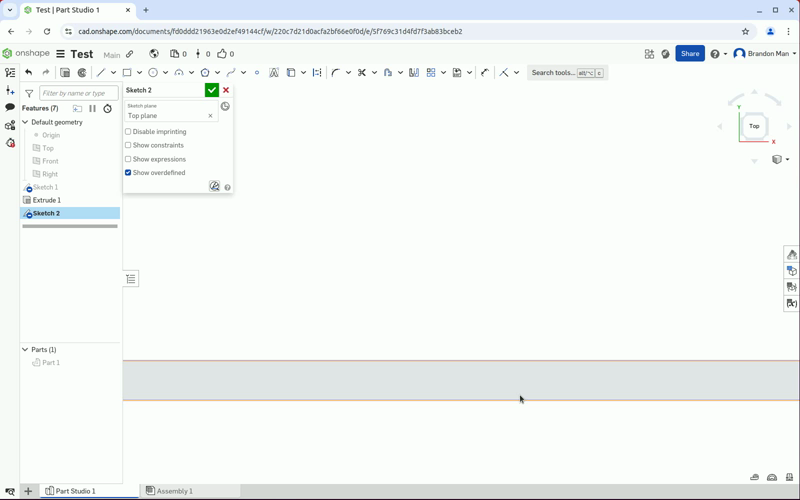
click(520, 394)
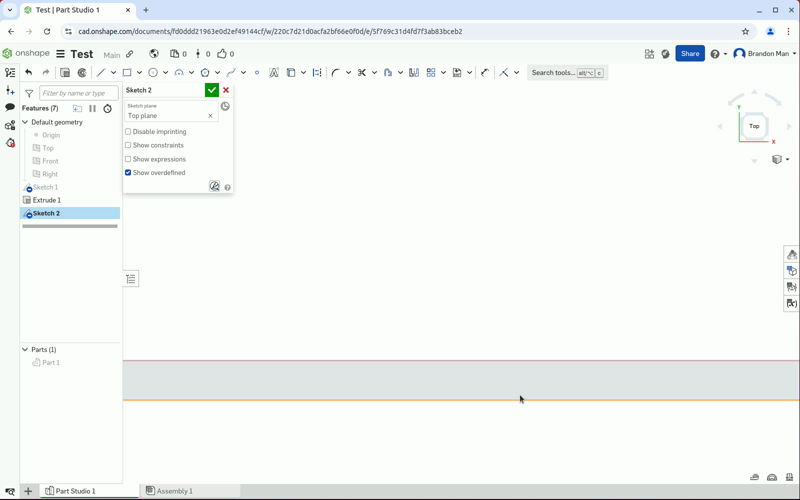
scroll(-6)
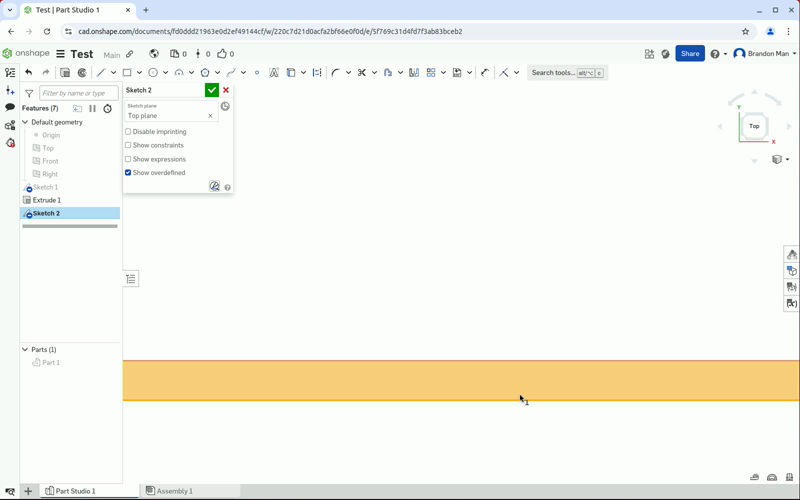
scroll(-6)
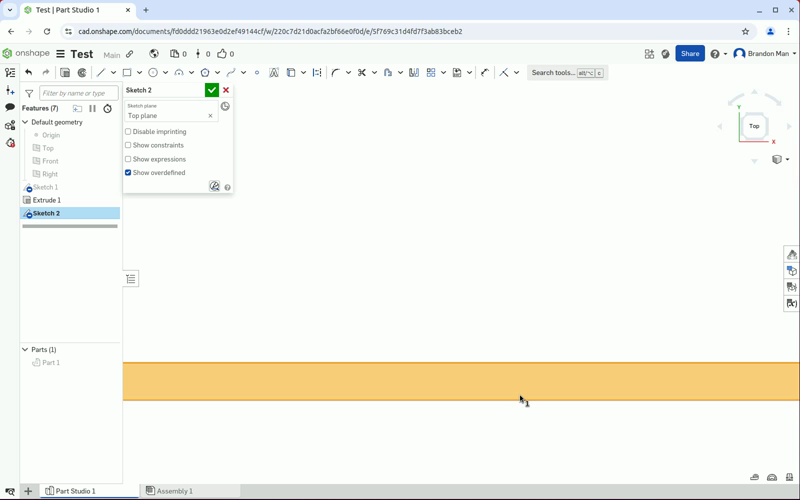
scroll(-6)
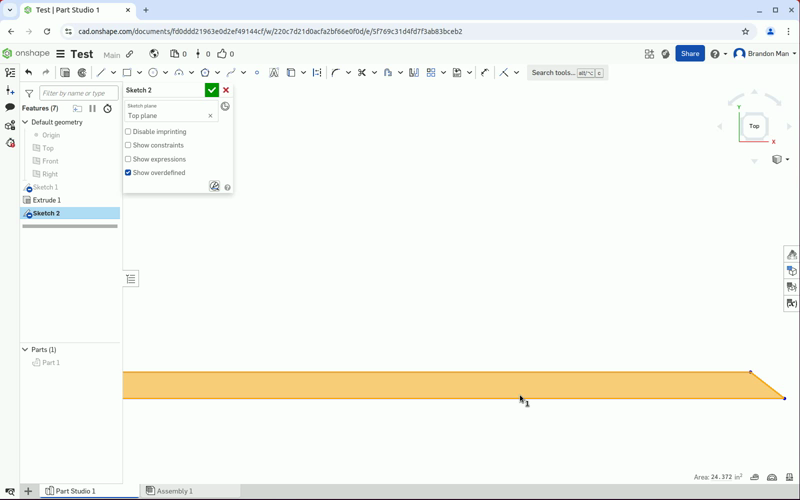
scroll(-6)
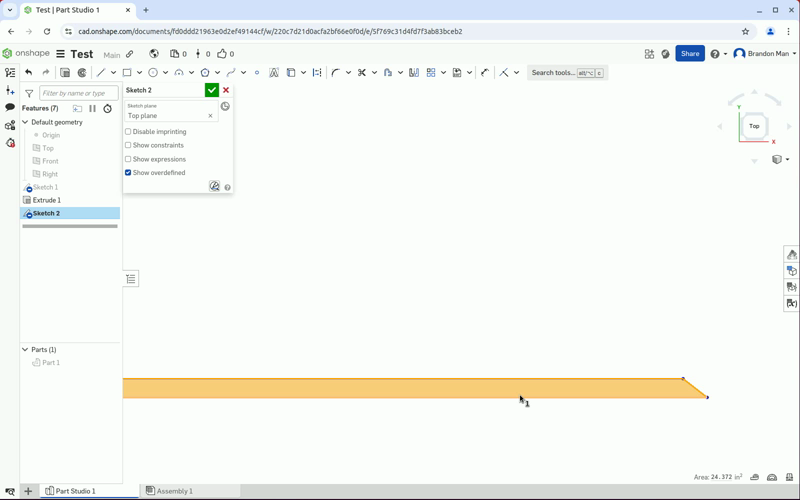
scroll(-6)
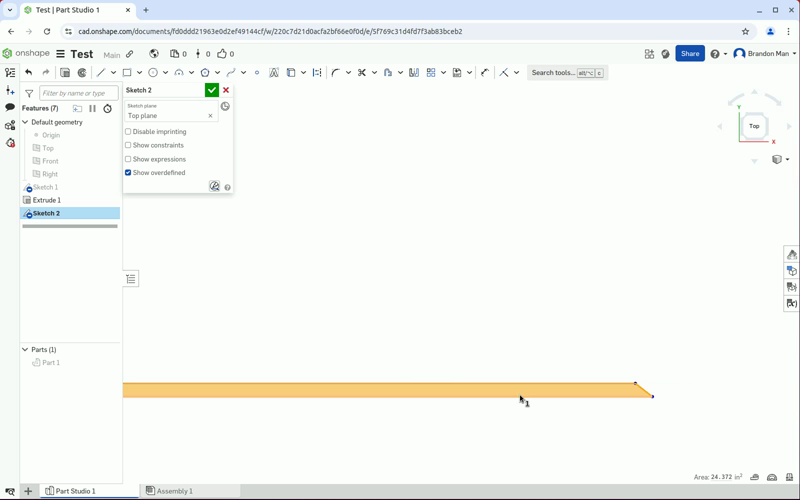
scroll(-6)
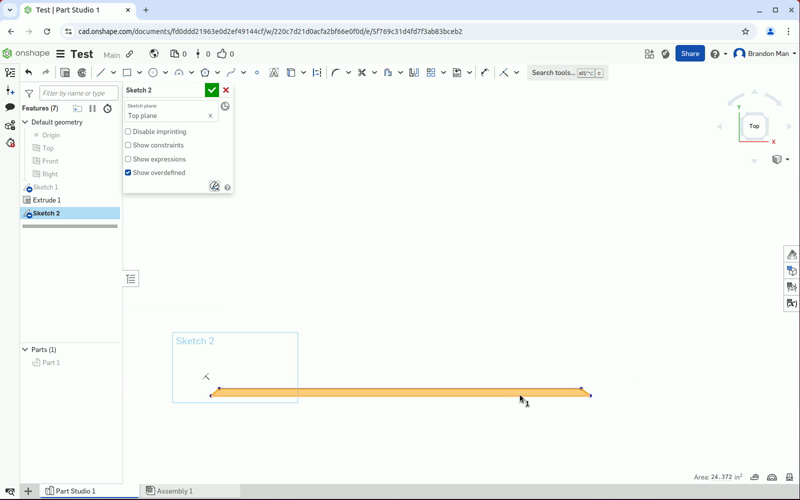
scroll(-6)
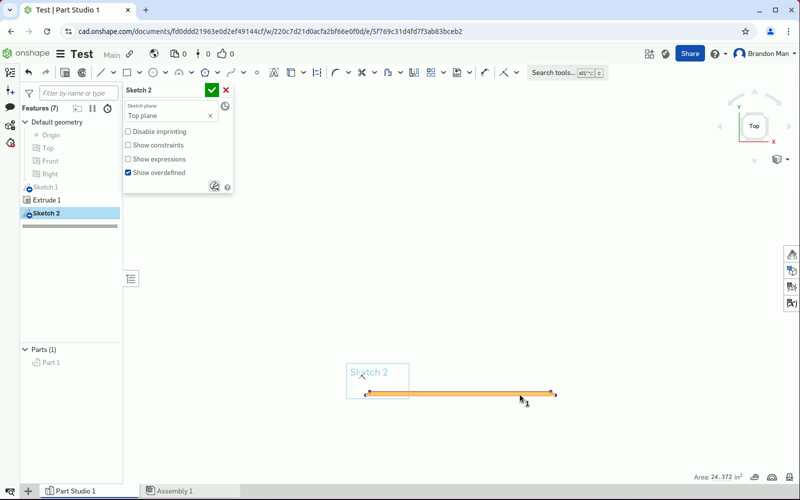
mouse_move(73, 352)
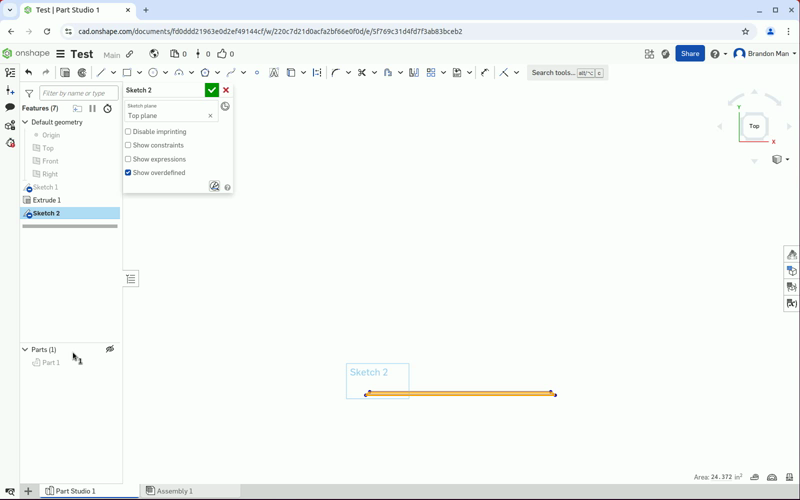
key(shift+y)
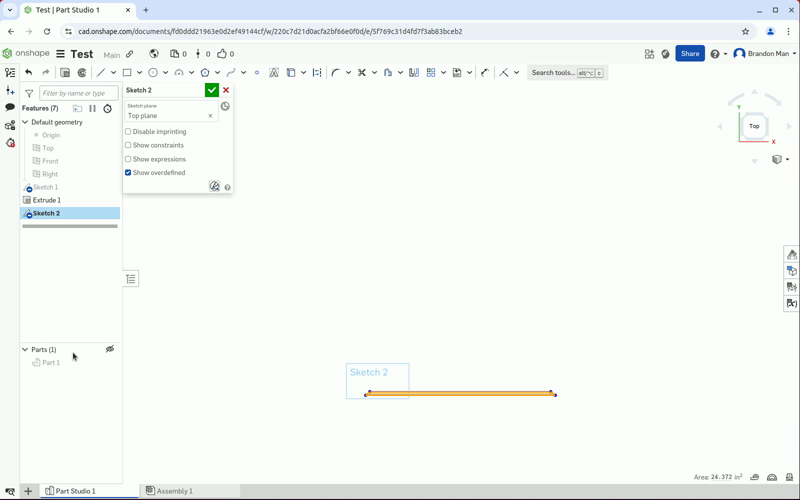
key(shift+e)
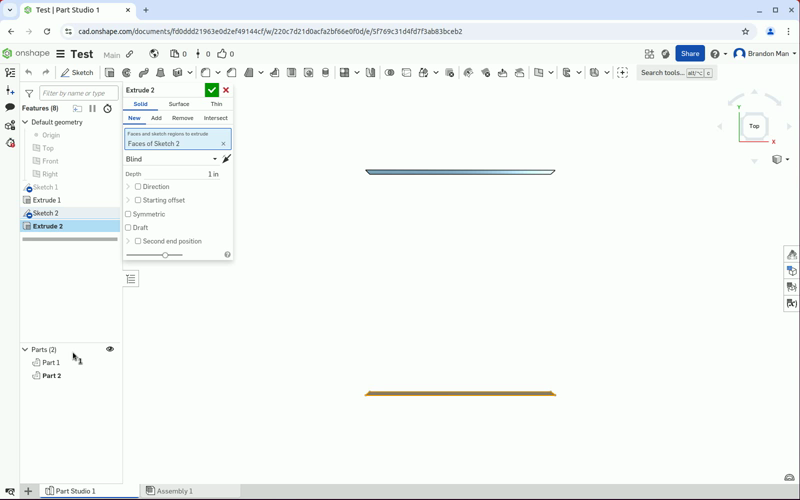
mouse_move(143, 106)
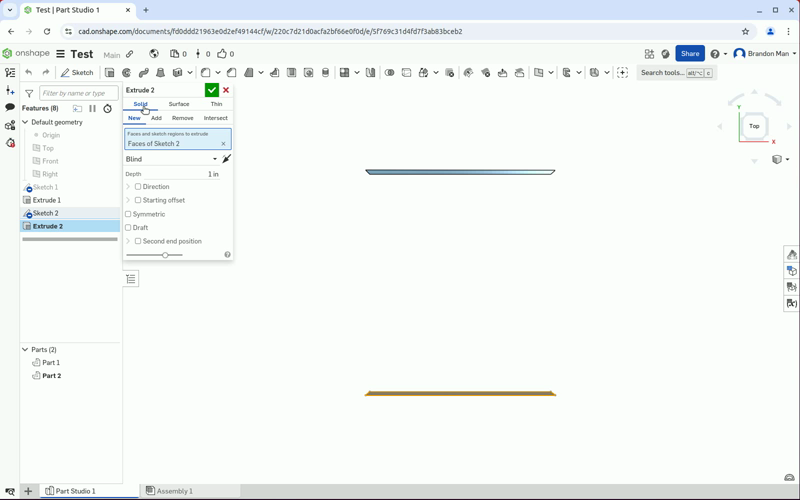
click(143, 106)
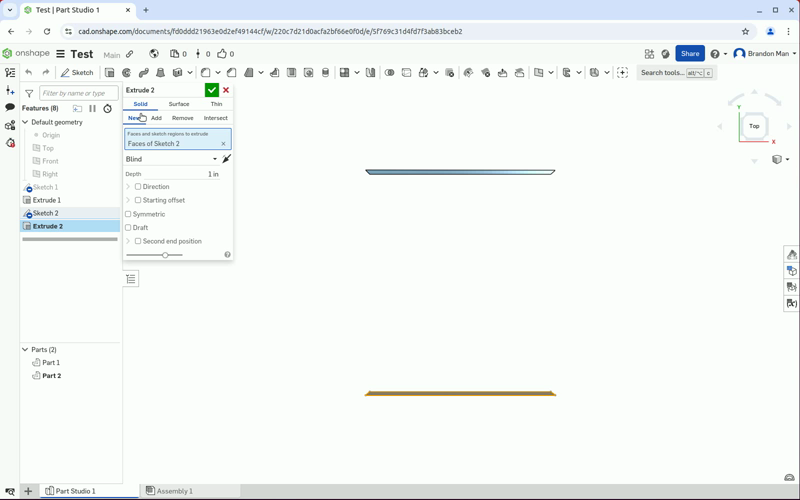
mouse_move(137, 120)
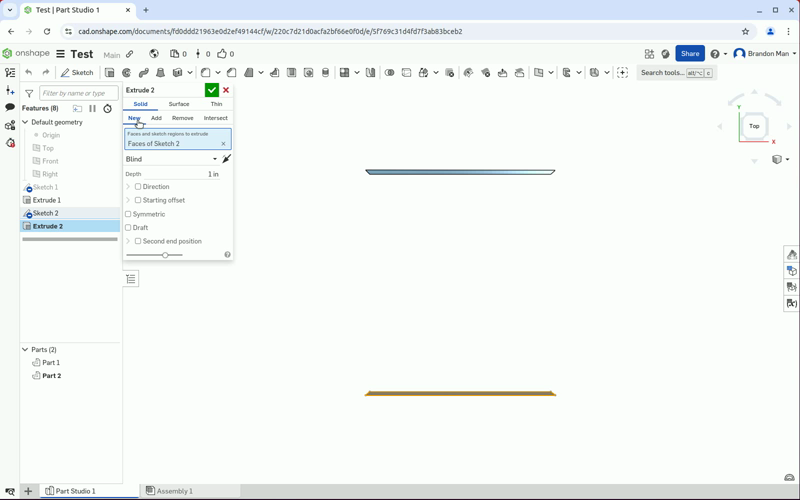
click(137, 120)
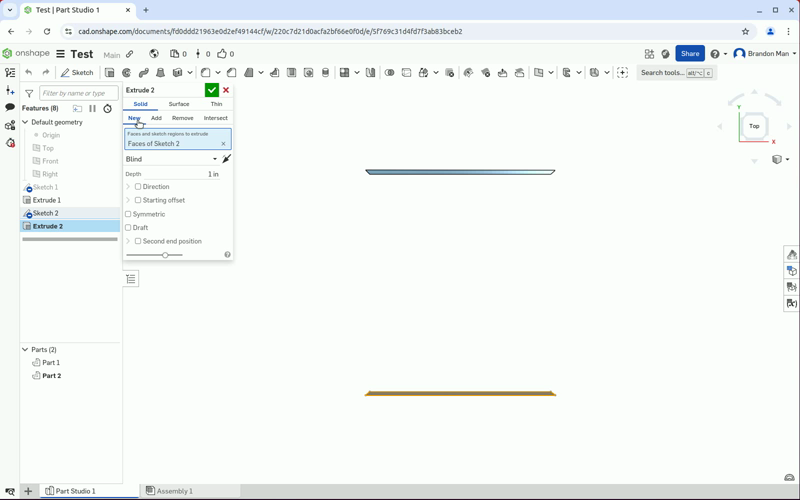
key(tab, 4)
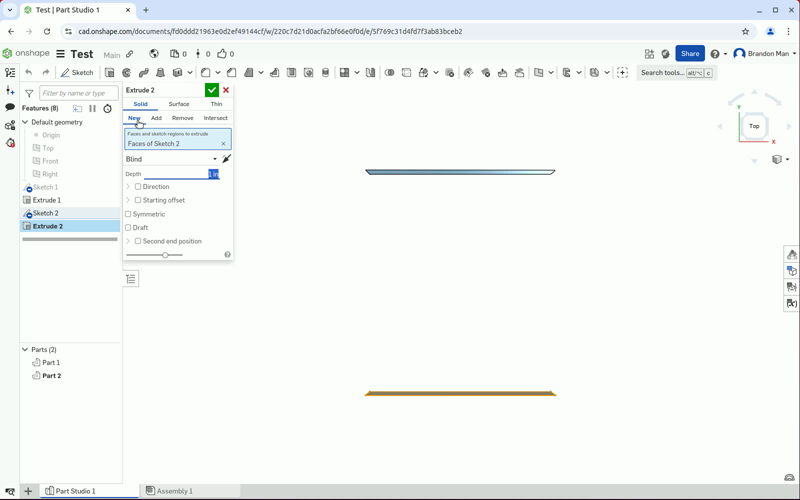
text(3.129)
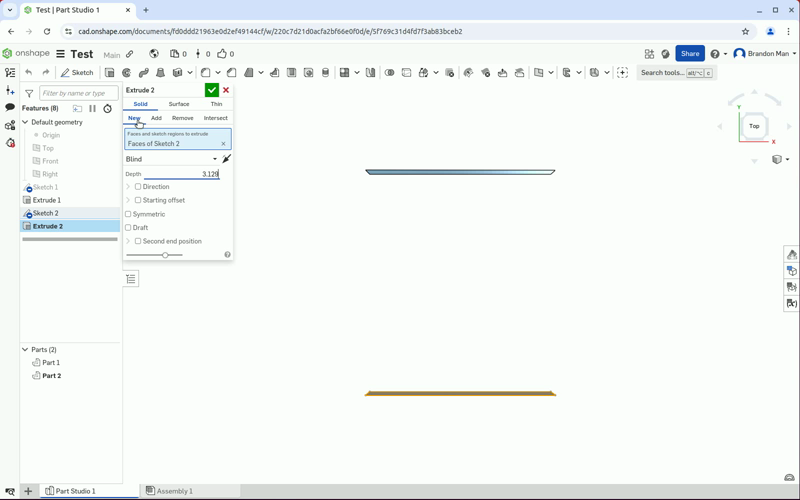
key(enter)
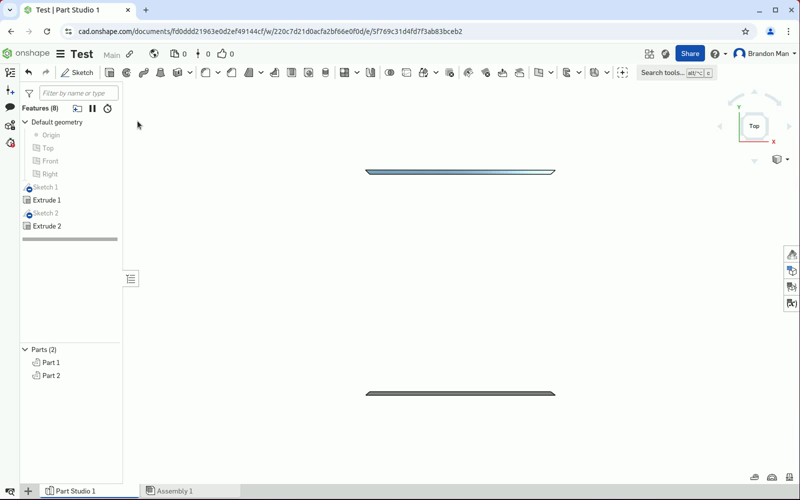
key(shift+h)
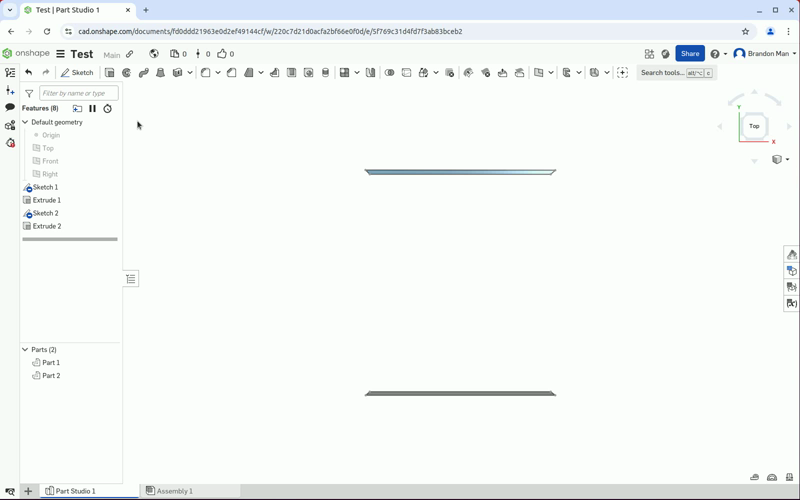
key(shift+h)
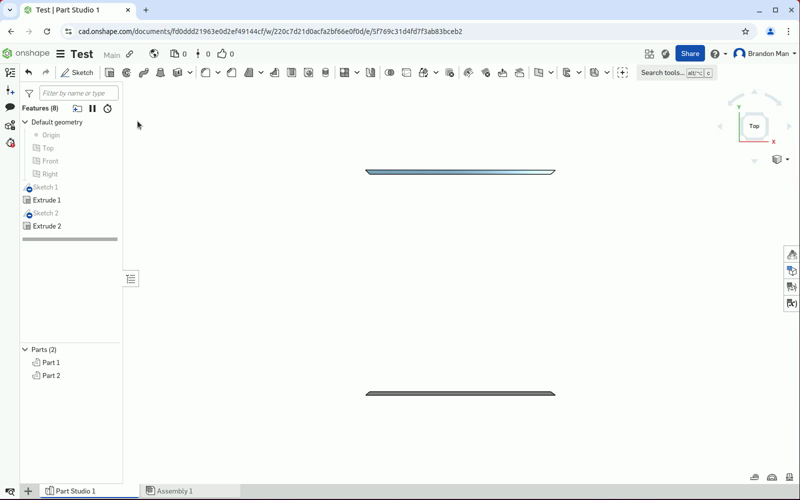
mouse_move(73, 189)
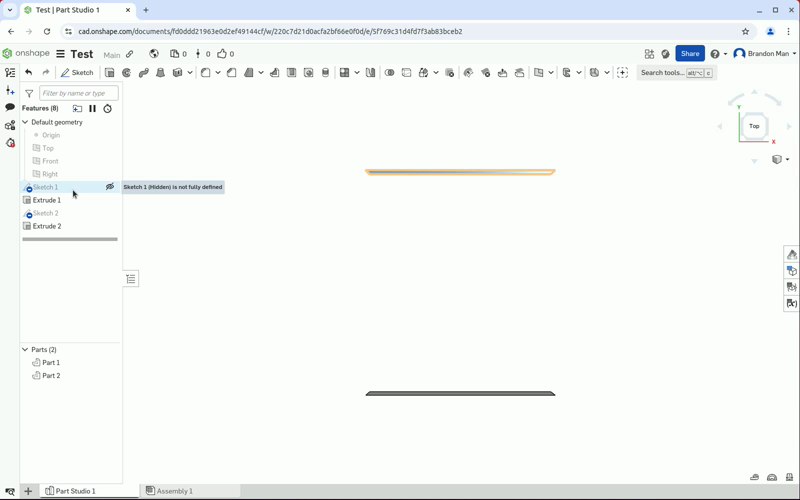
click(73, 189)
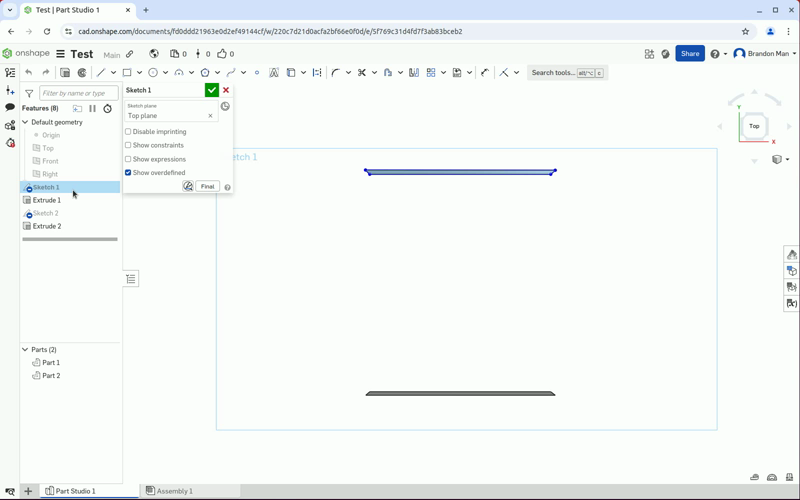
mouse_move(229, 92)
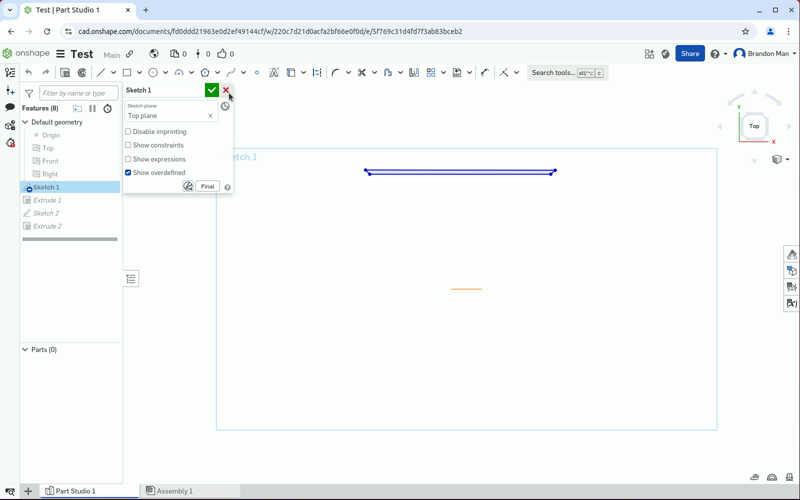
click(229, 92)
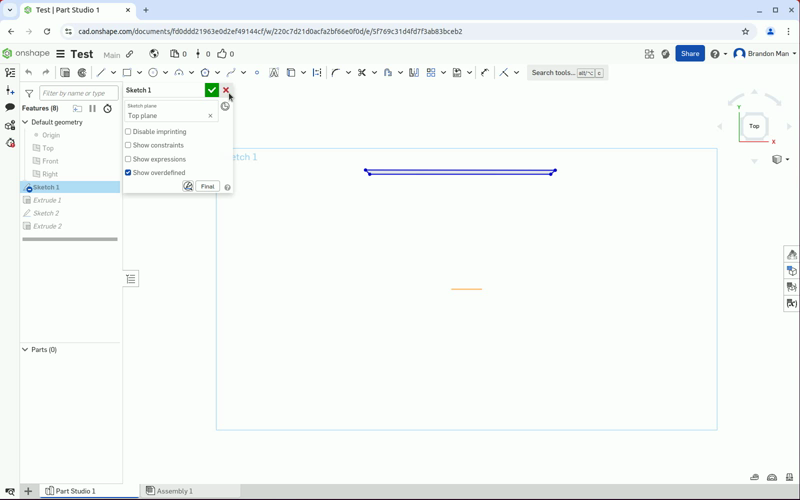
key(shift+s)
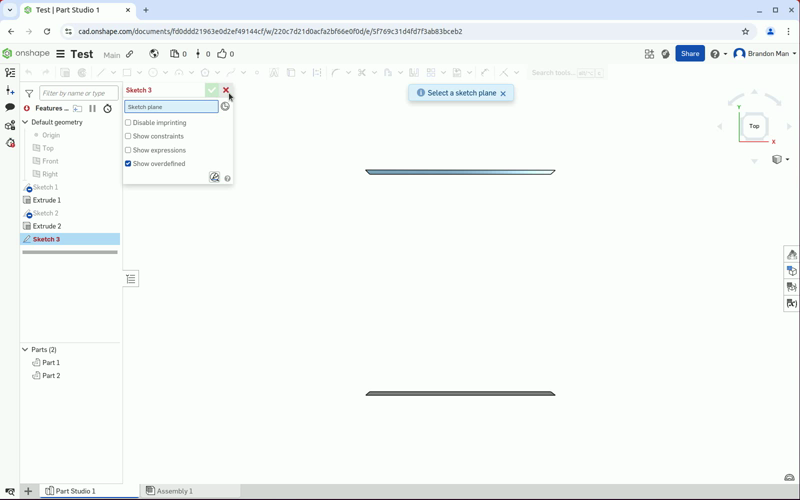
mouse_move(73, 150)
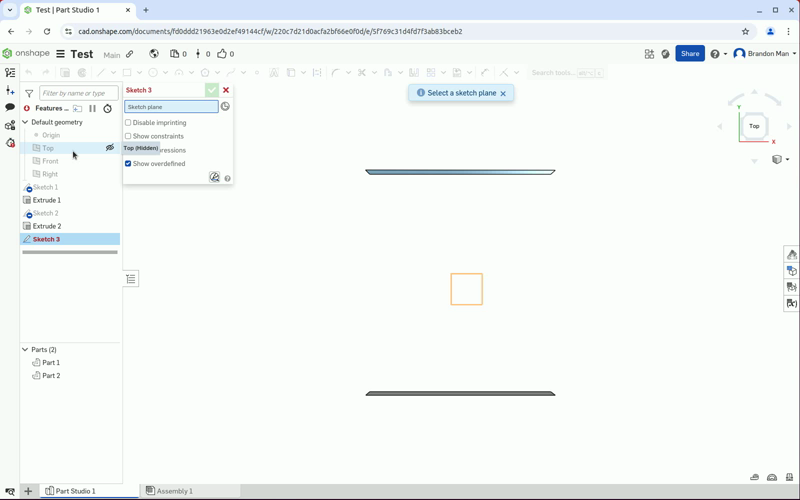
click(73, 150)
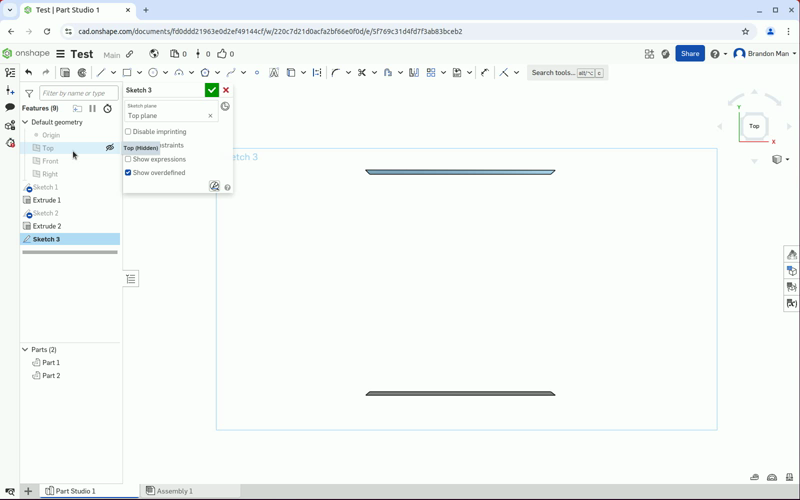
mouse_move(73, 352)
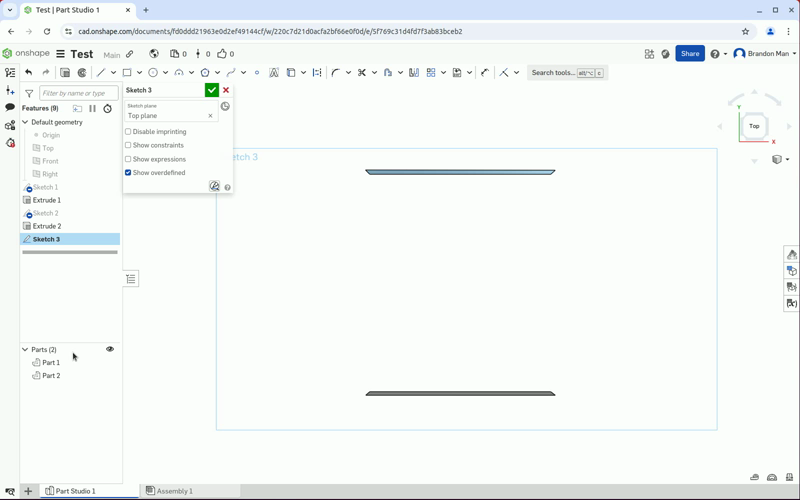
key(y)
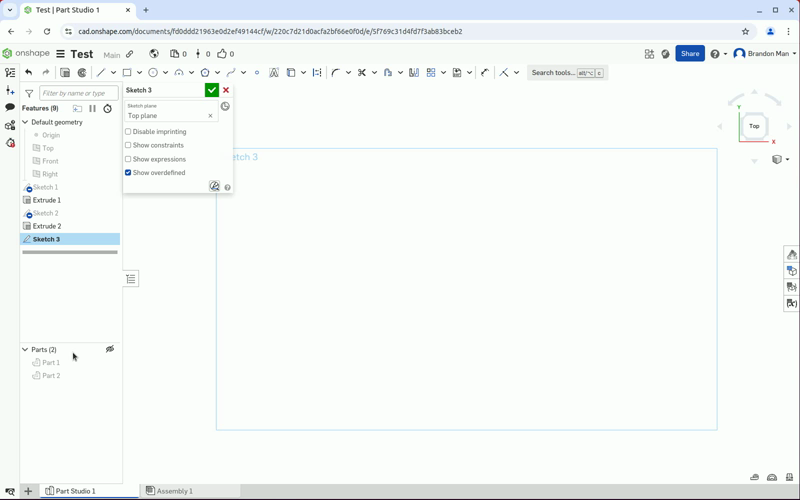
key(l)
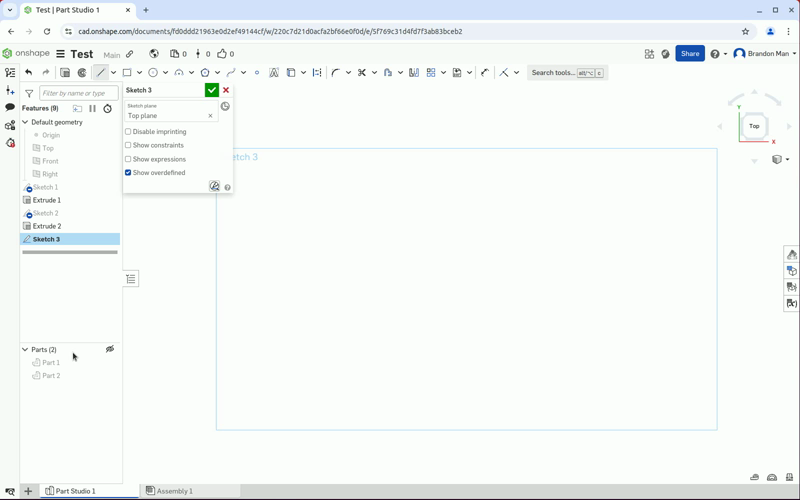
key_down(shift)
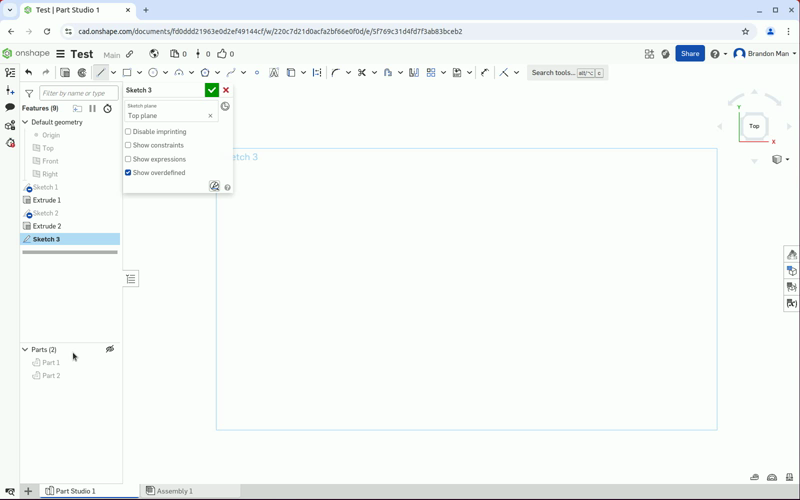
mouse_move(552, 391)
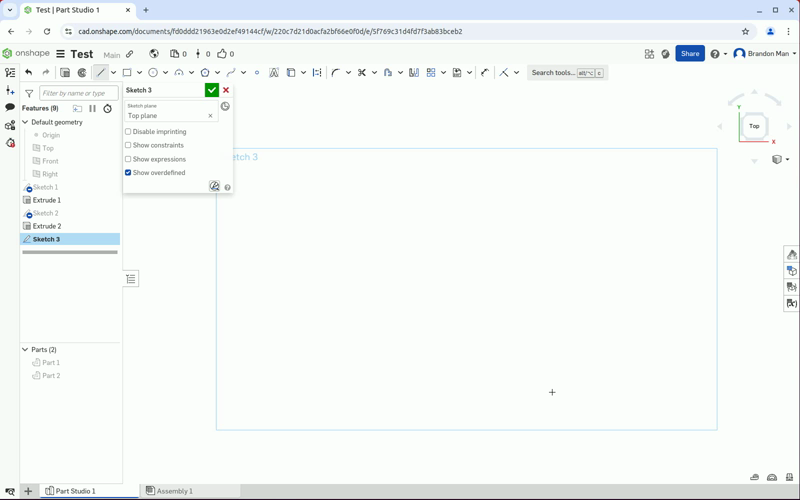
click(552, 391)
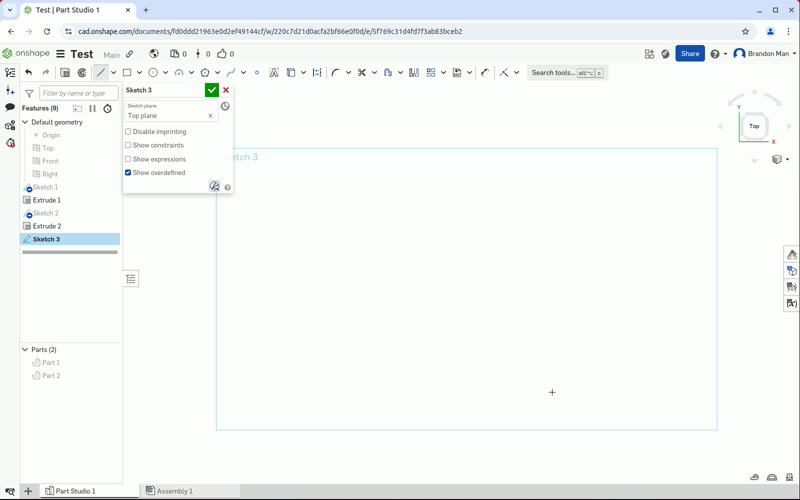
key_up(shift)
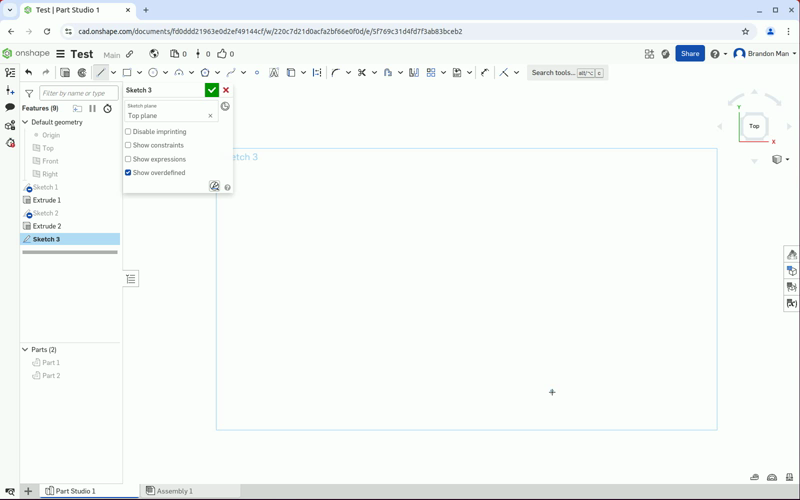
key_down(shift)
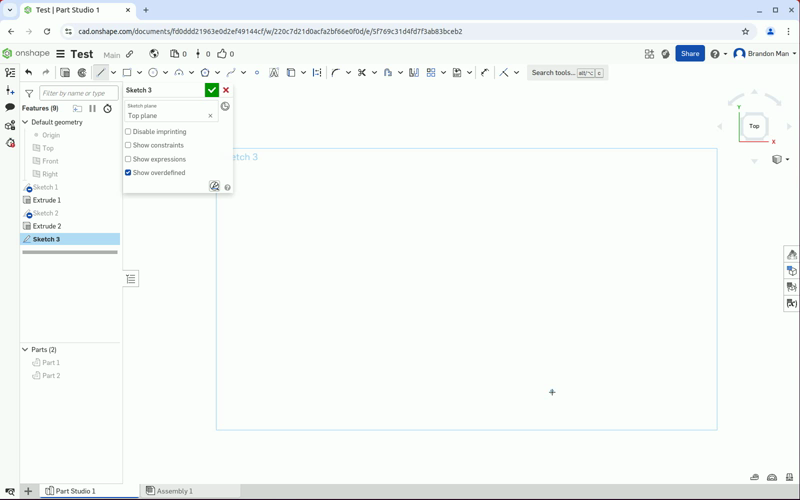
mouse_move(582, 391)
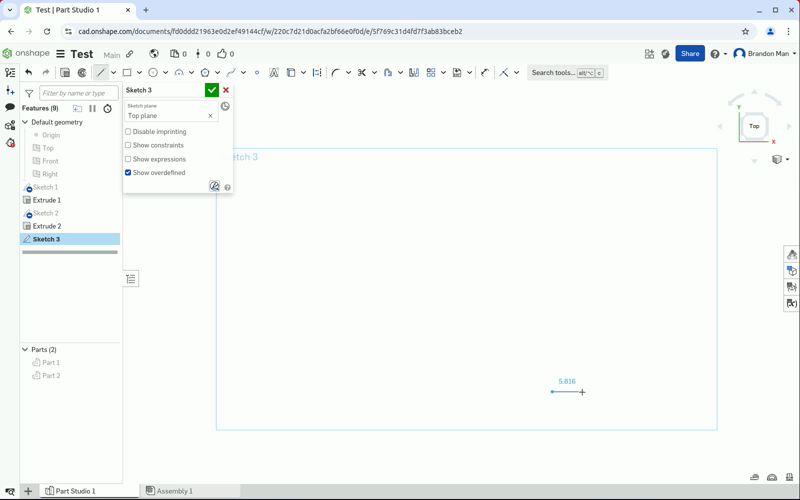
mouse_move(556, 396)
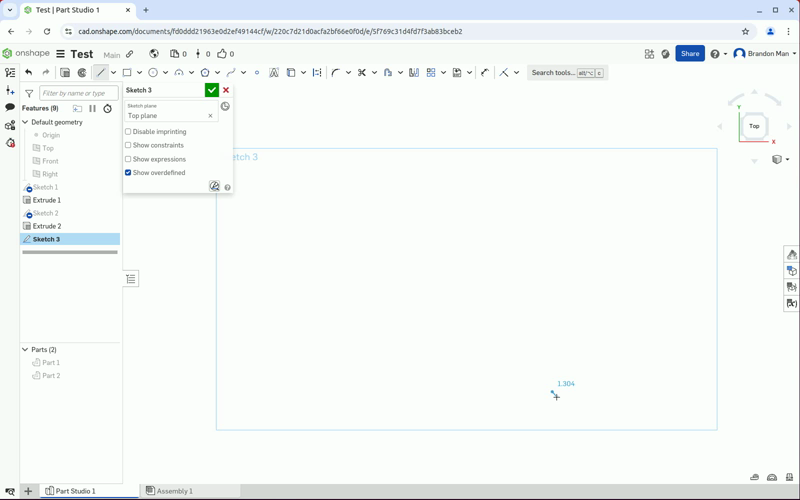
scroll(6)
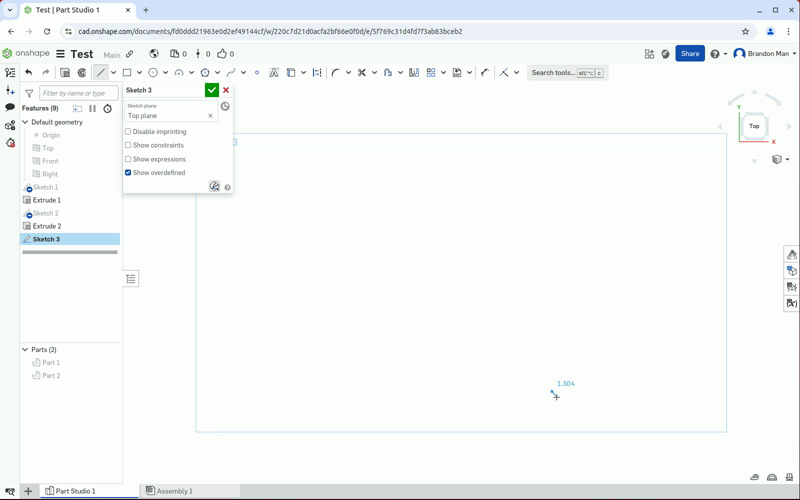
scroll(6)
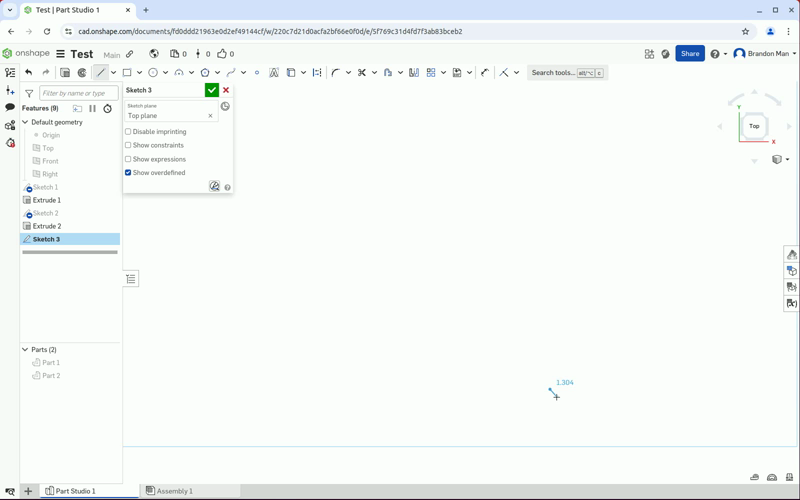
scroll(6)
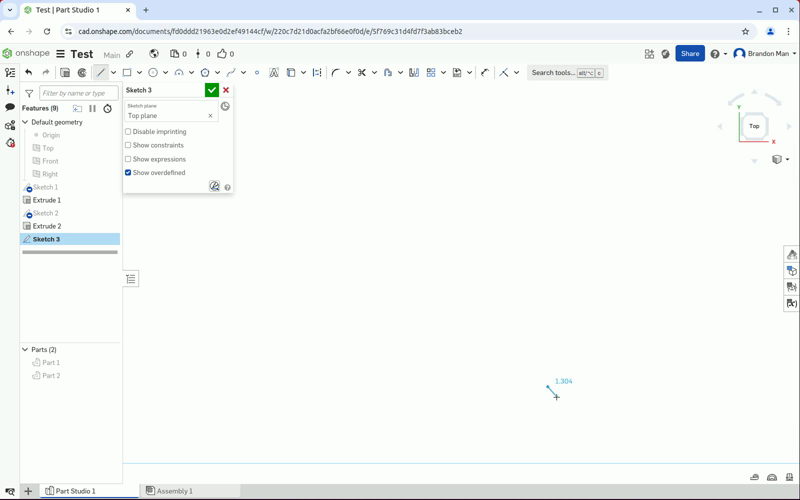
scroll(6)
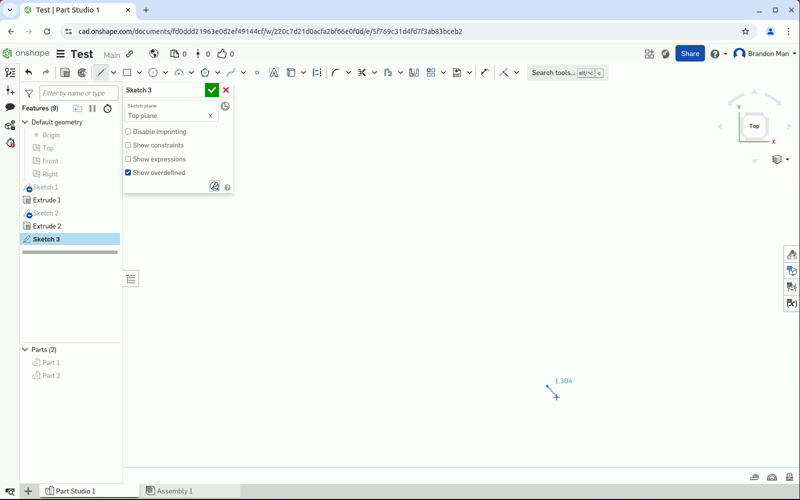
scroll(6)
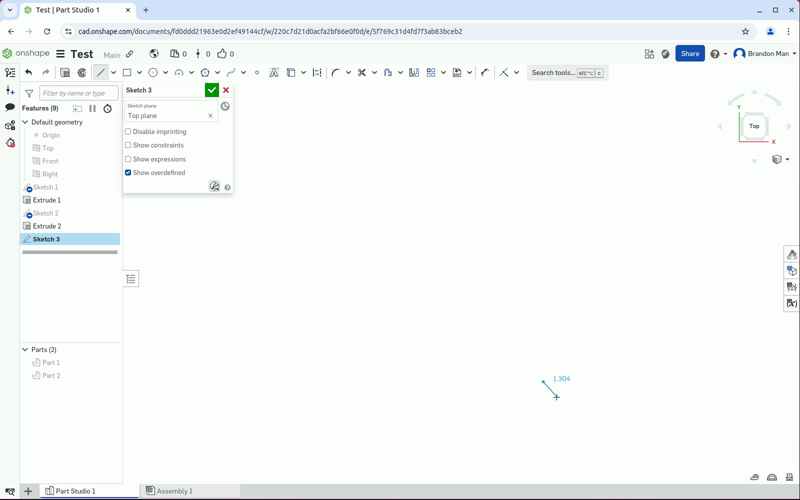
scroll(6)
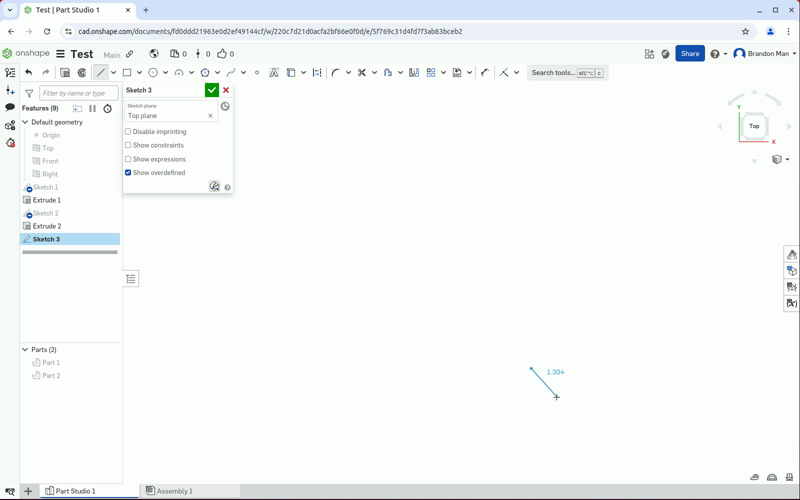
scroll(6)
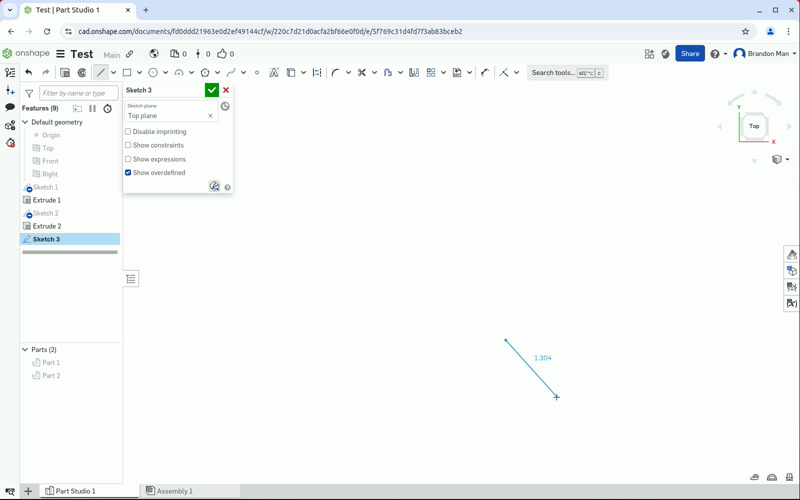
click(556, 396)
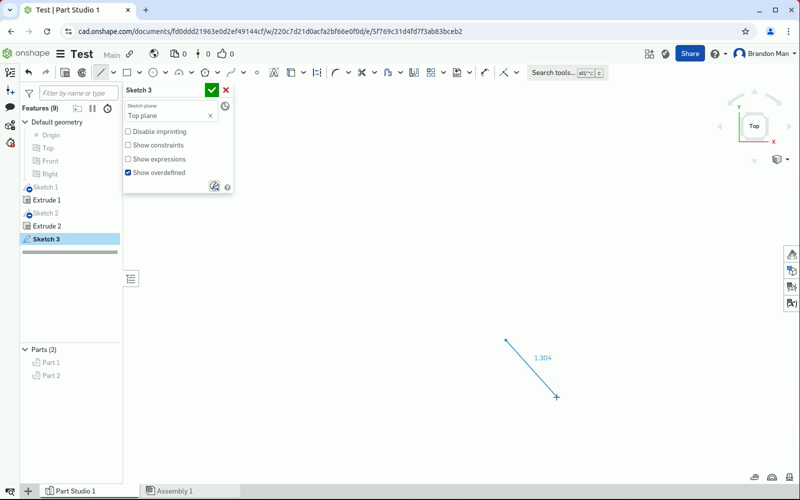
scroll(-6)
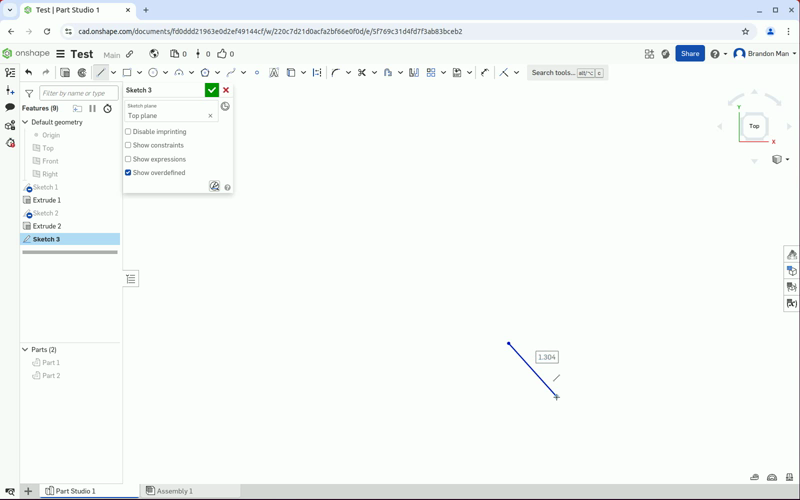
scroll(-6)
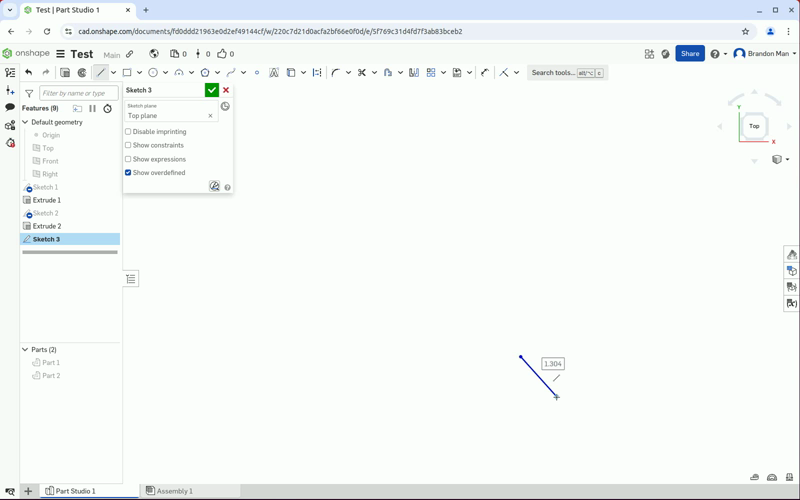
scroll(-6)
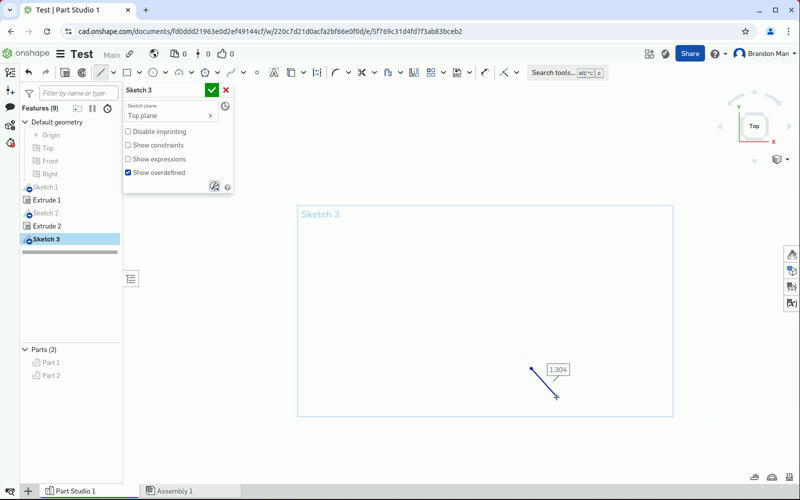
scroll(-6)
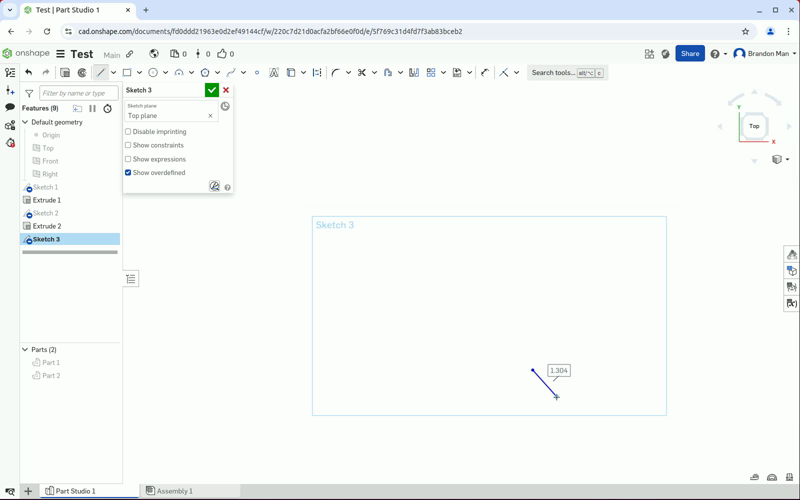
scroll(-6)
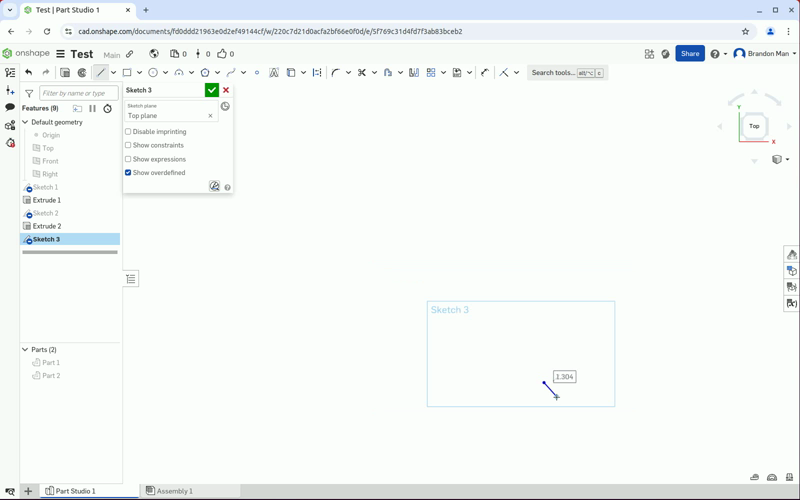
scroll(-6)
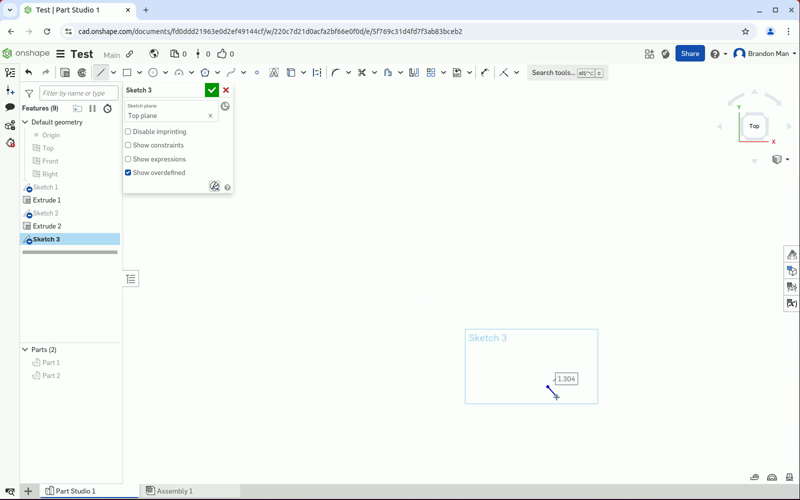
scroll(-6)
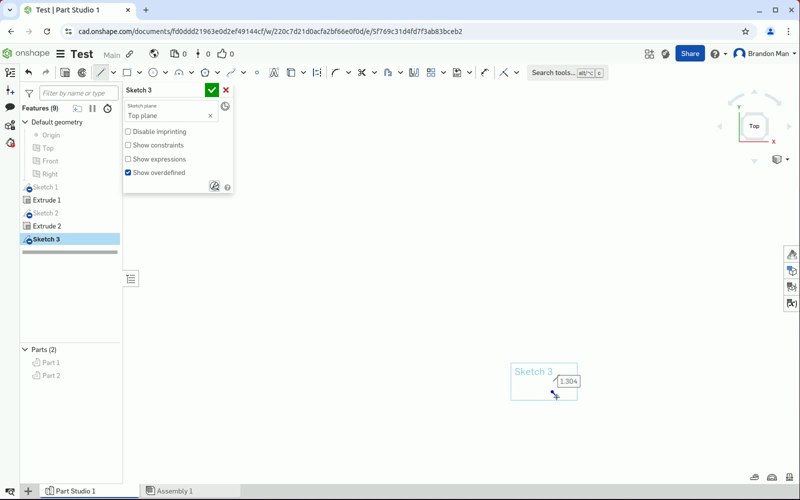
key_up(shift)
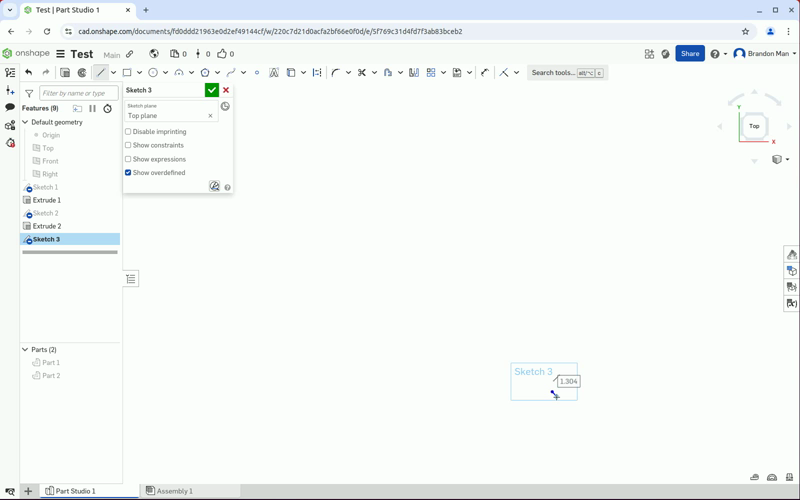
key_down(shift)
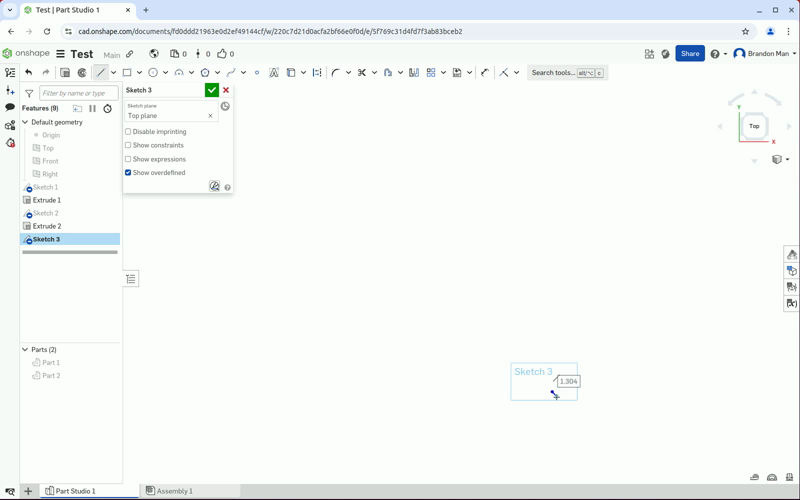
mouse_move(556, 171)
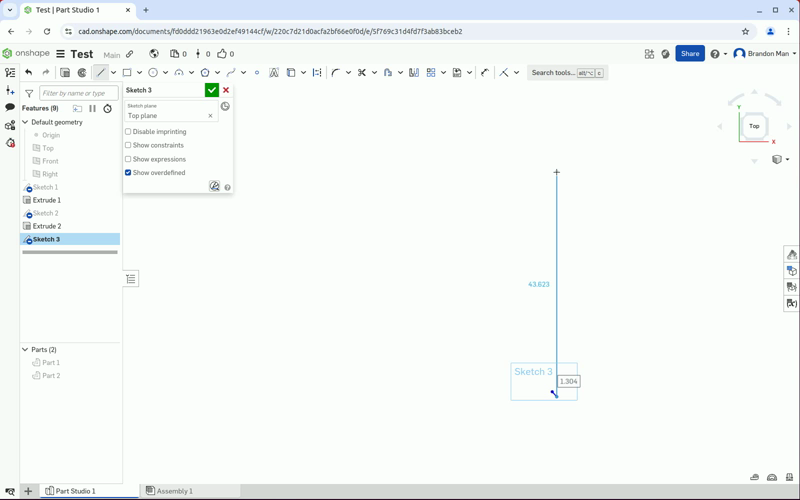
click(556, 171)
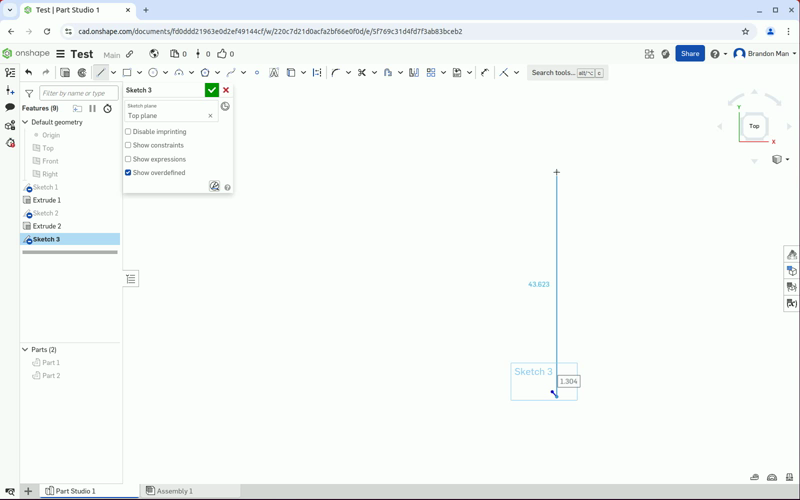
key_up(shift)
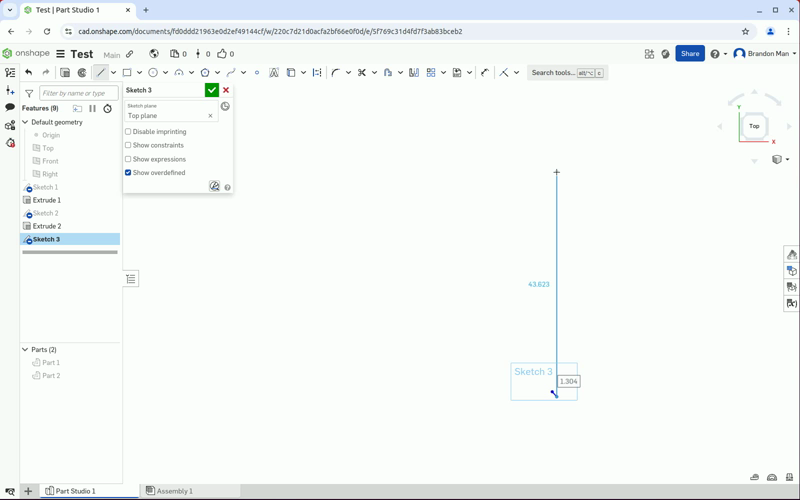
key_down(shift)
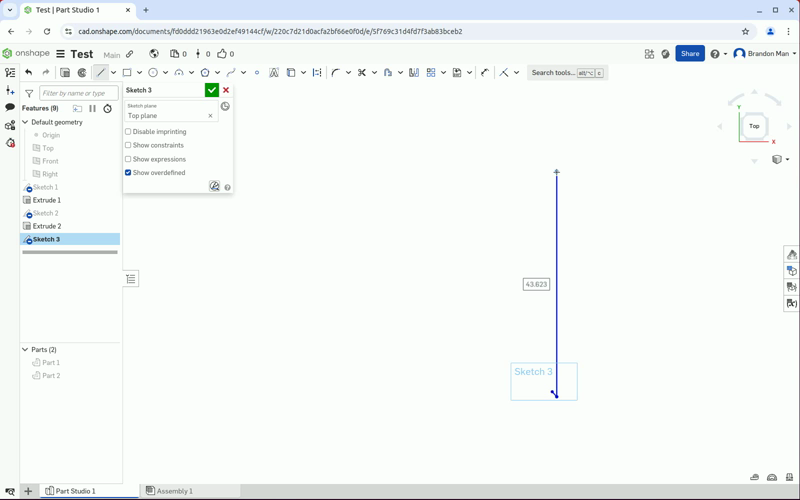
mouse_move(586, 171)
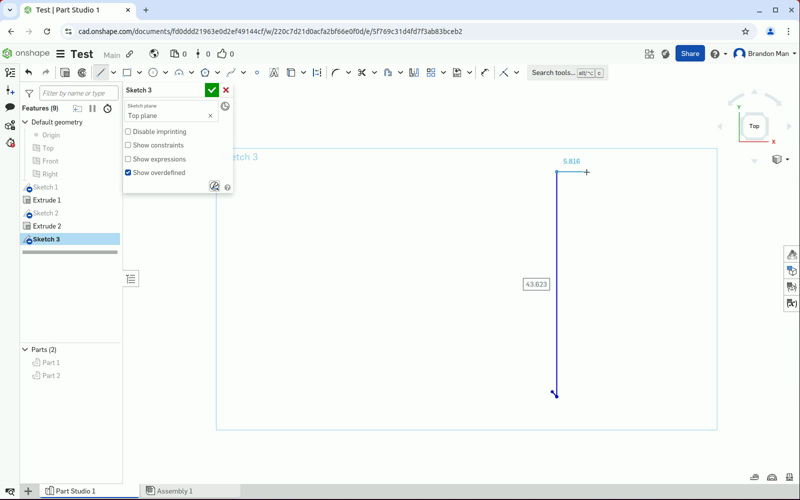
mouse_move(552, 176)
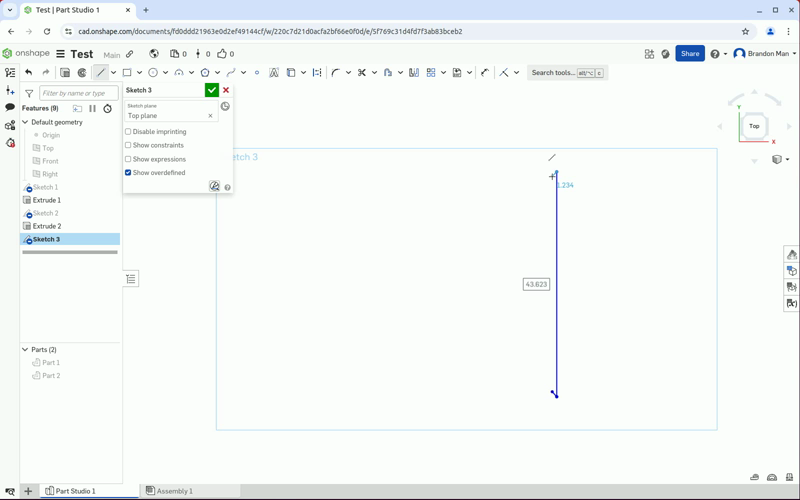
scroll(6)
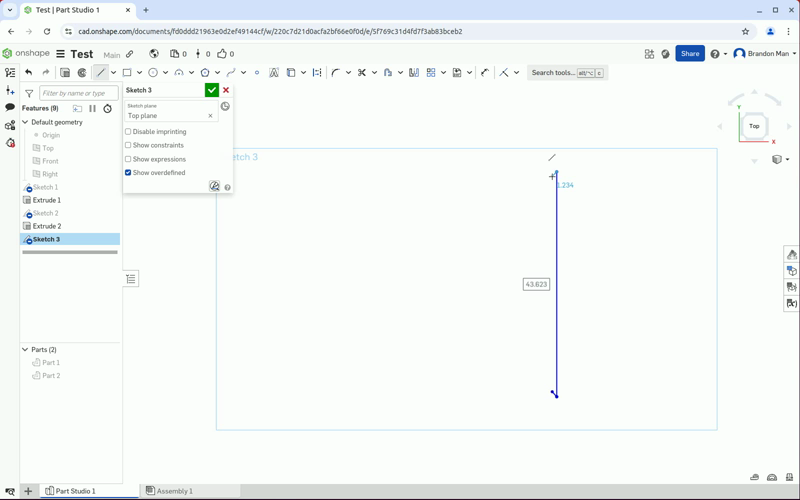
scroll(6)
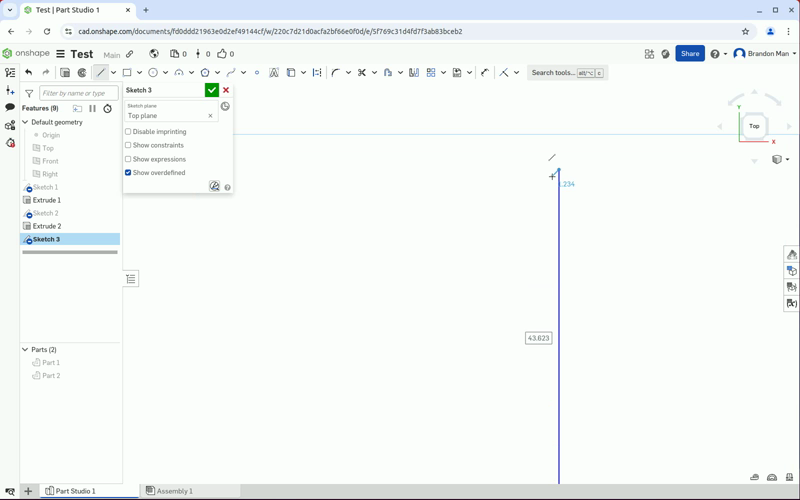
scroll(6)
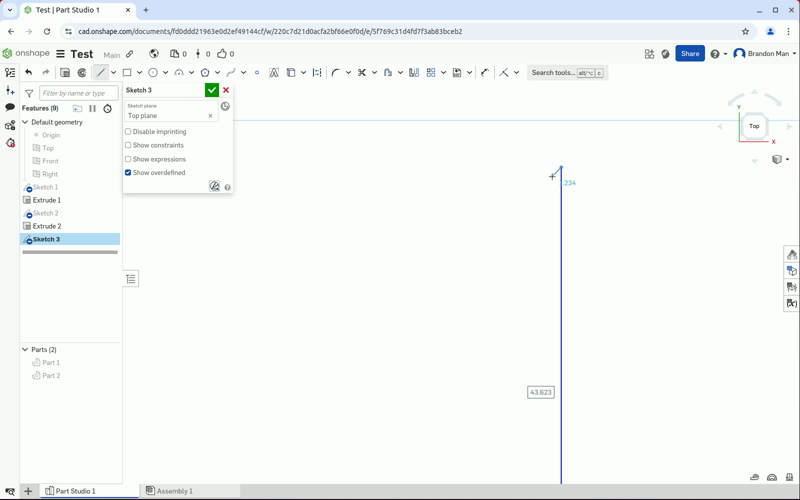
scroll(6)
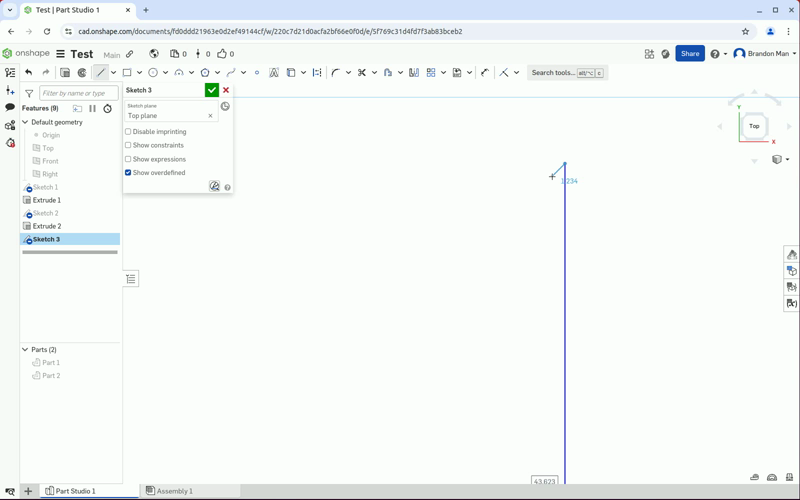
scroll(6)
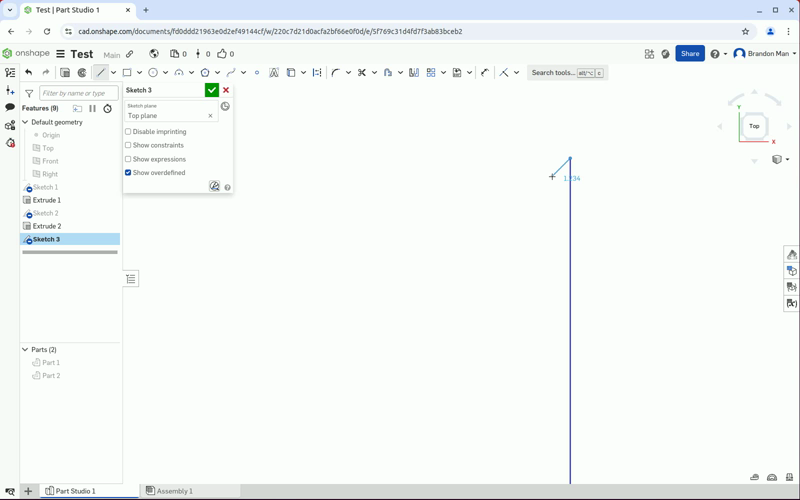
scroll(6)
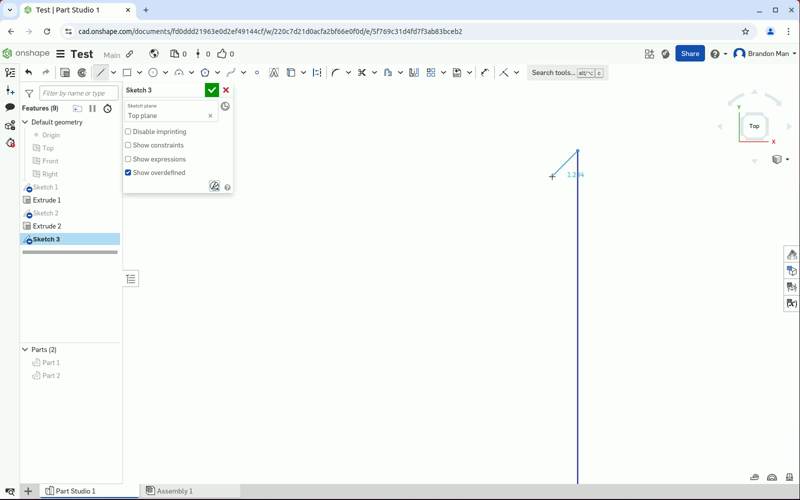
scroll(6)
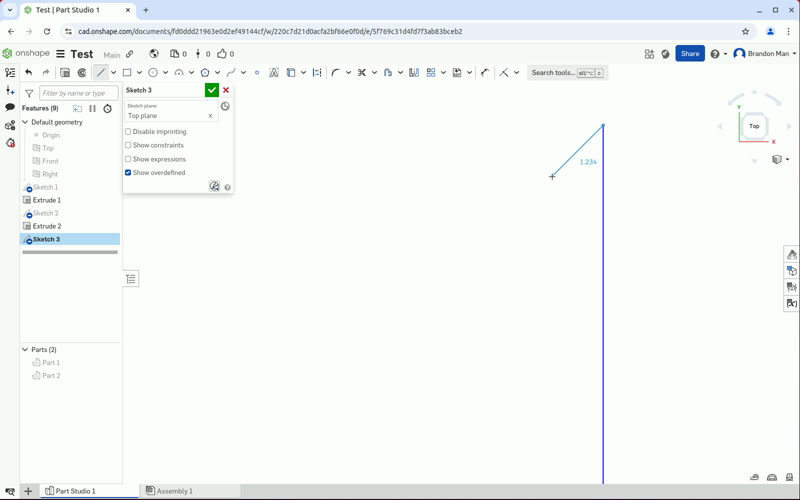
click(552, 176)
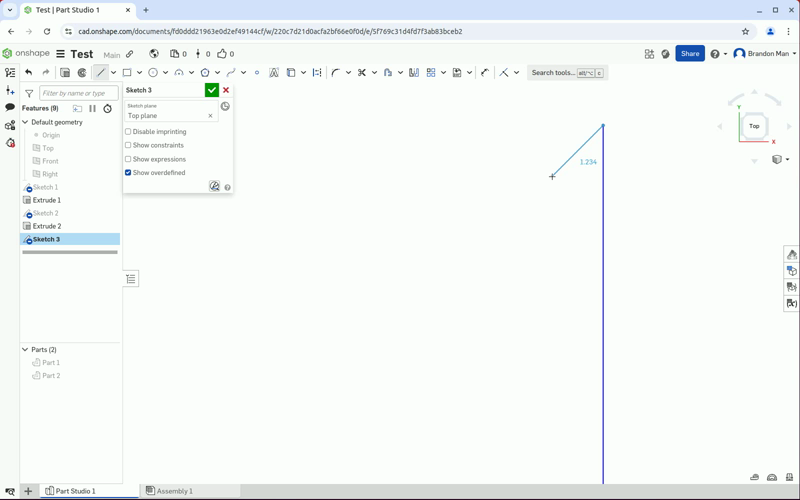
scroll(-6)
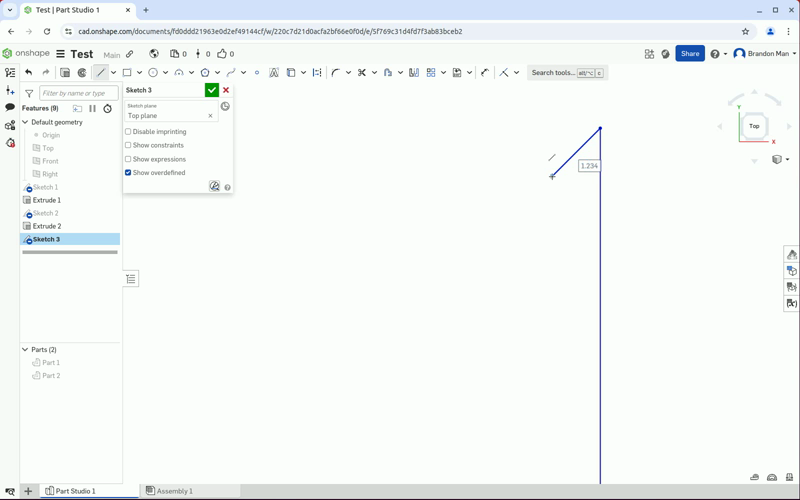
scroll(-6)
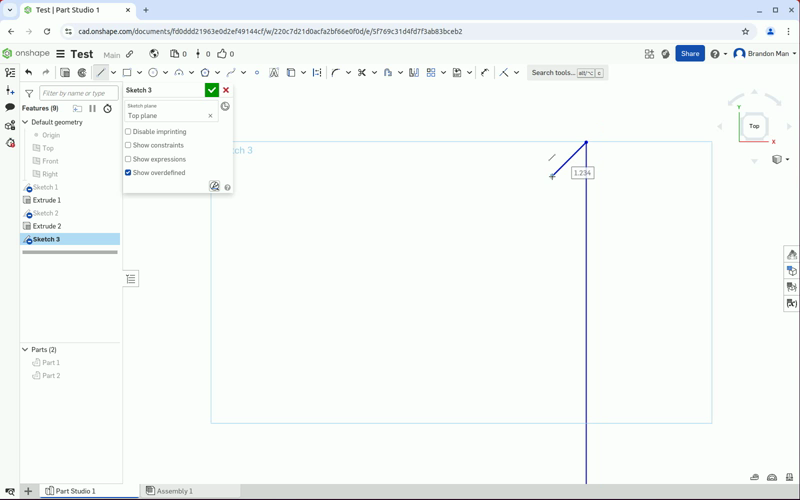
scroll(-6)
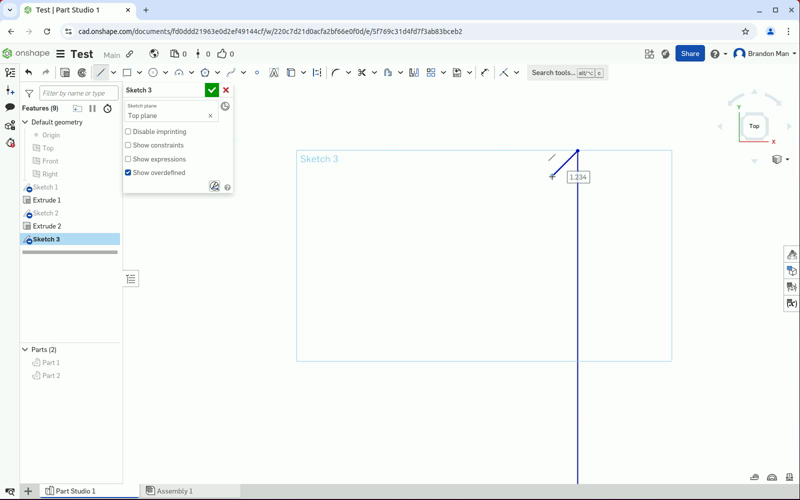
scroll(-6)
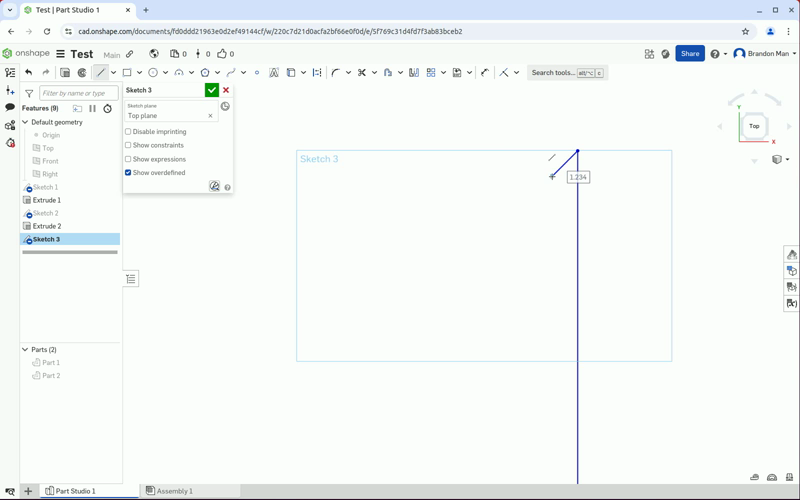
scroll(-6)
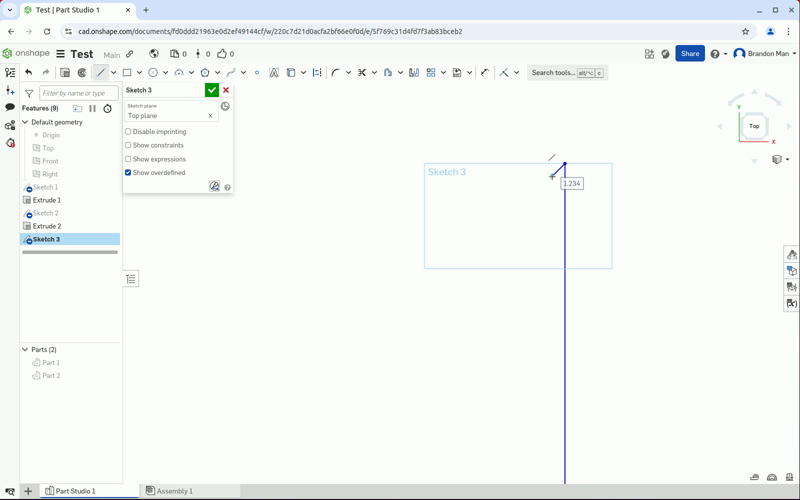
scroll(-6)
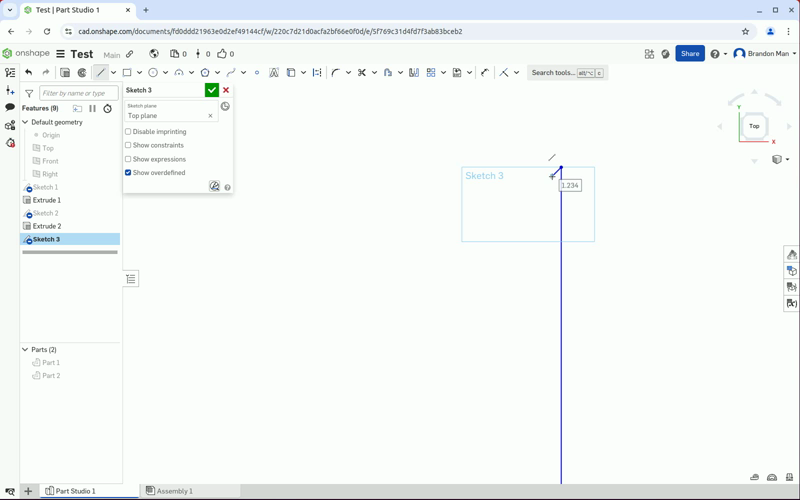
scroll(-6)
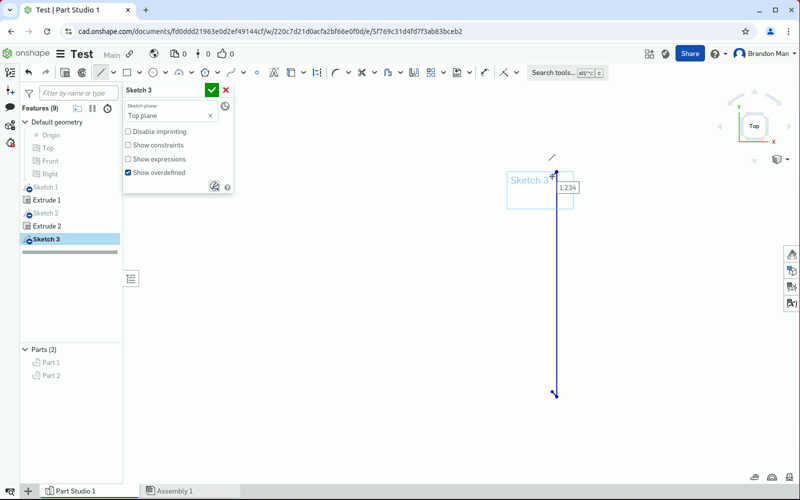
key_up(shift)
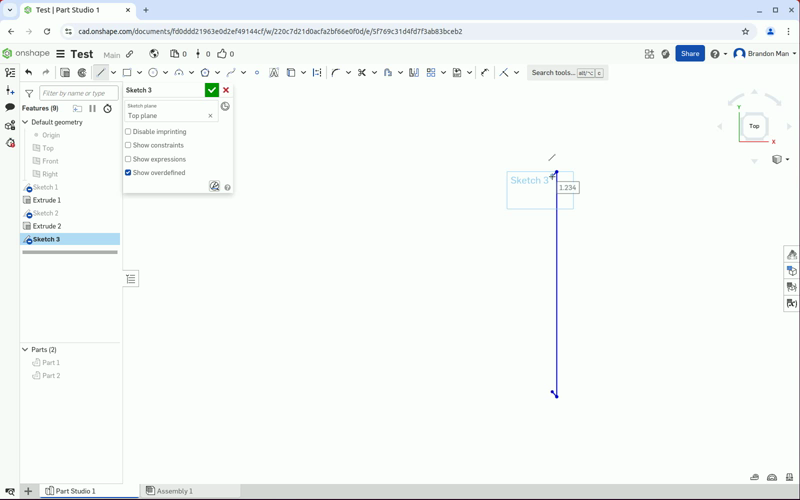
key_down(shift)
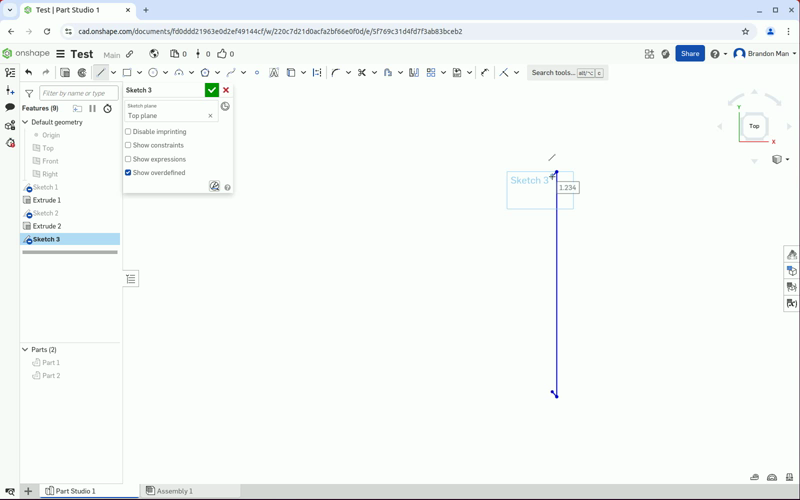
mouse_move(552, 391)
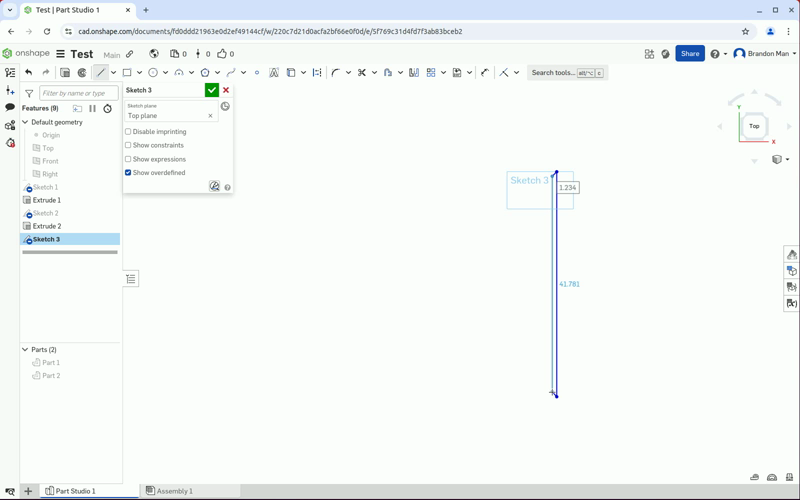
key_up(shift)
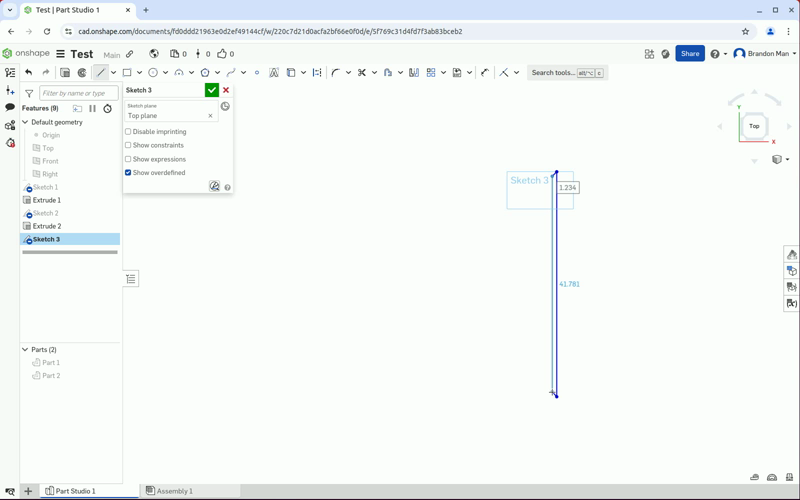
click(552, 391)
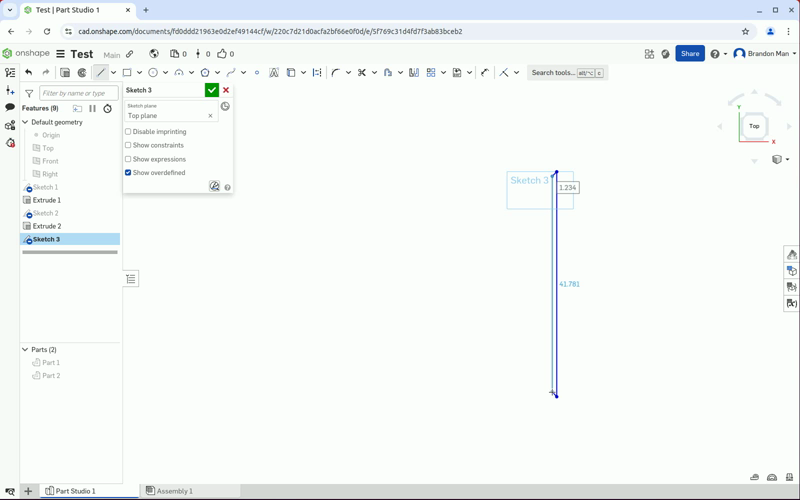
key(esc)
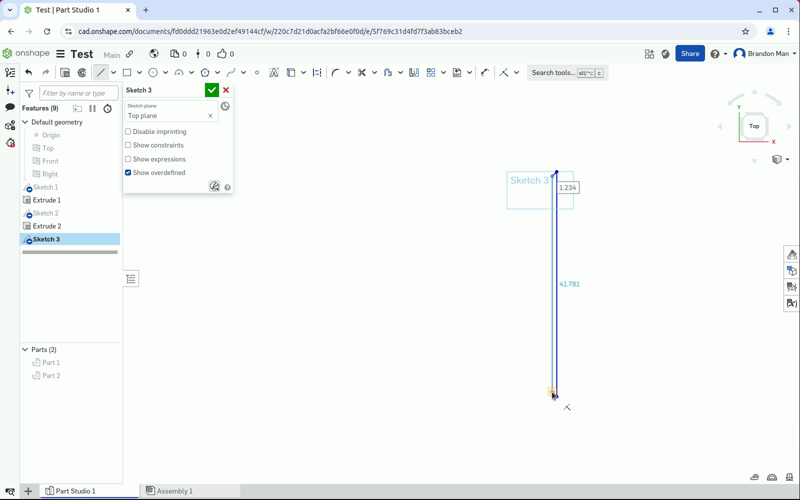
mouse_move(554, 188)
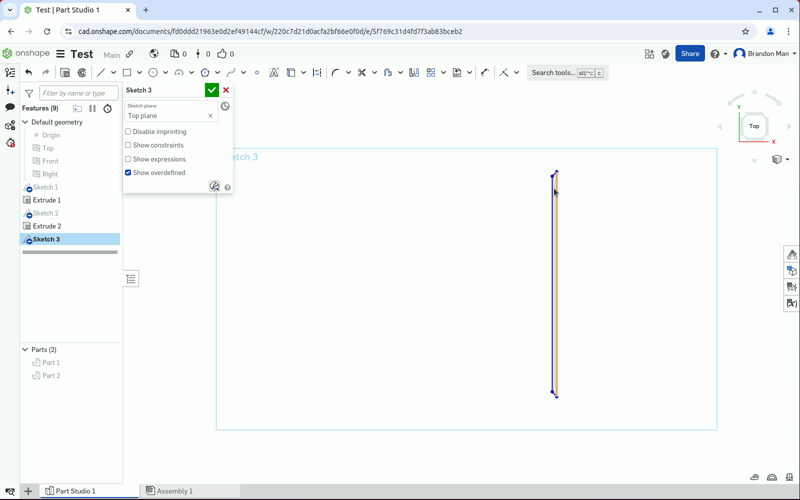
scroll(6)
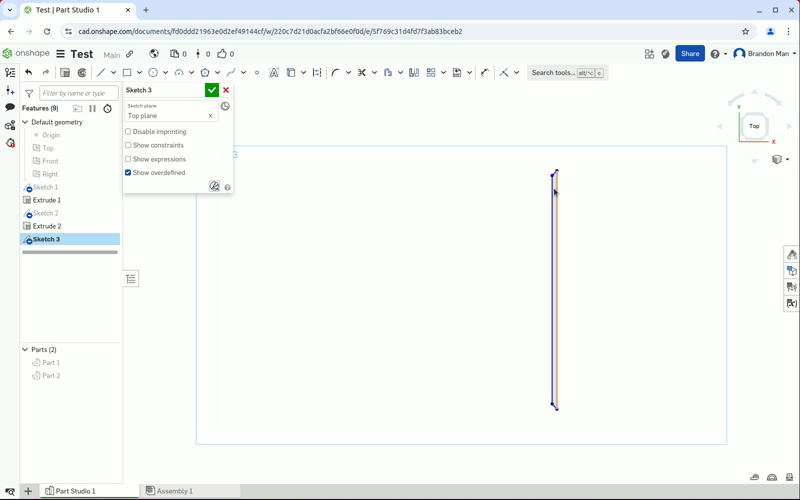
scroll(6)
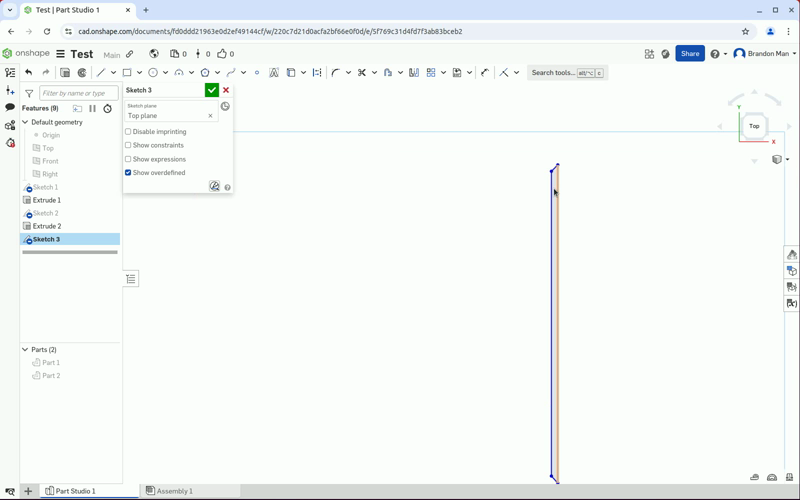
scroll(6)
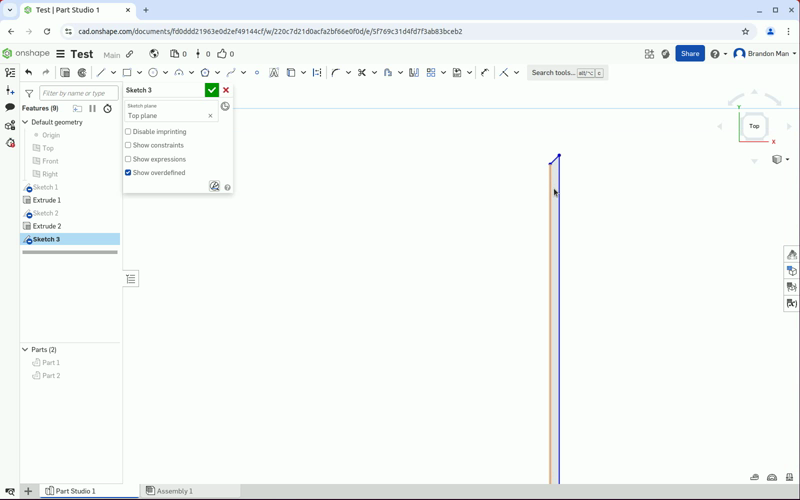
scroll(6)
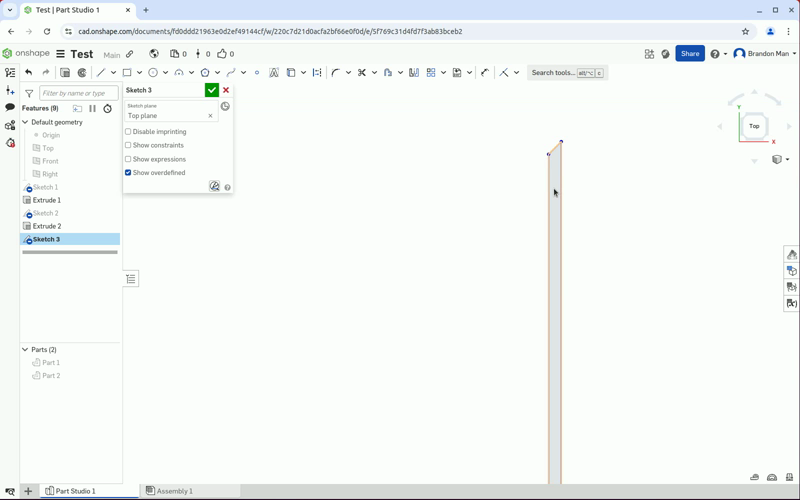
scroll(6)
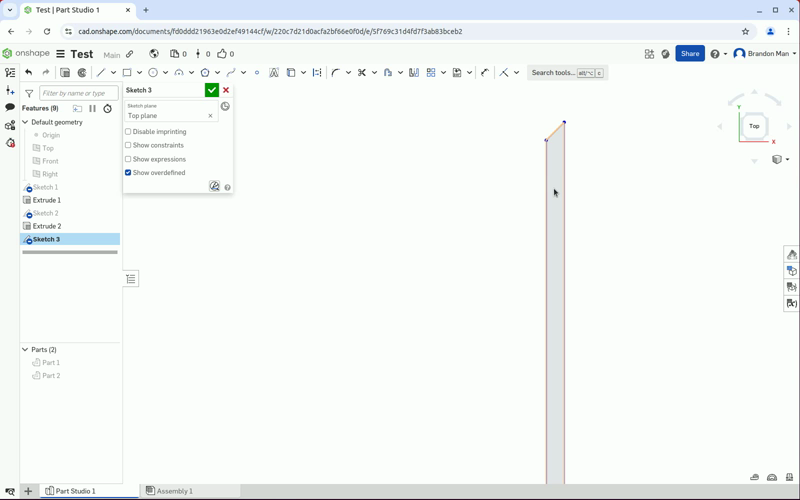
scroll(6)
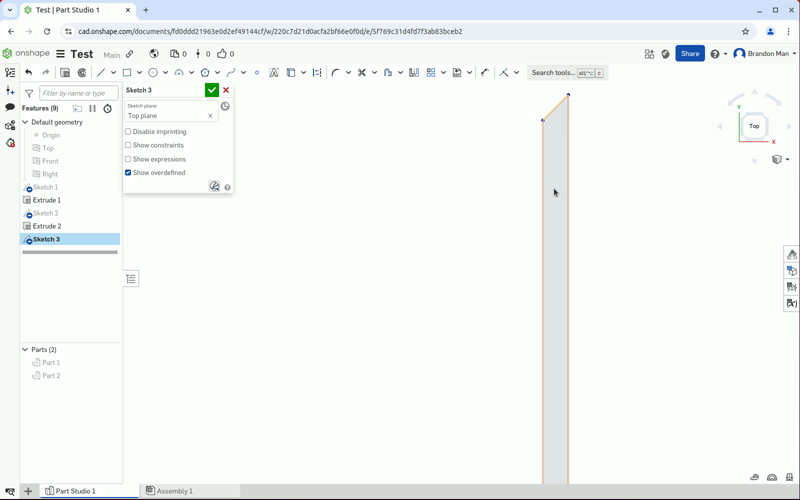
scroll(6)
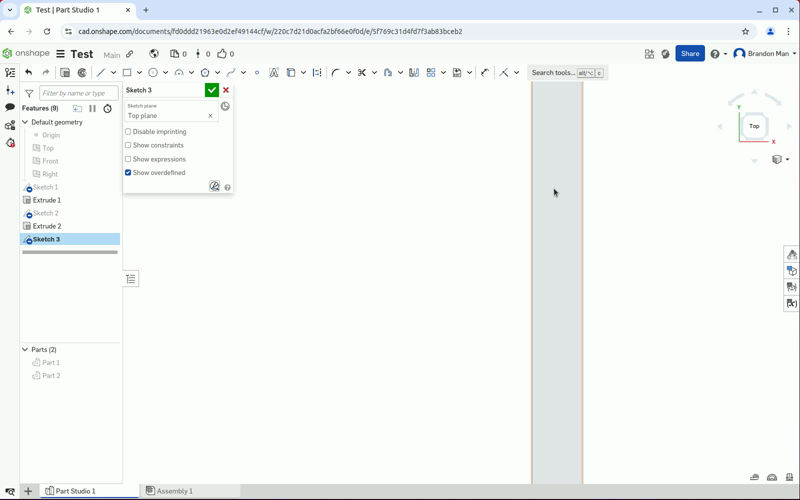
click(554, 188)
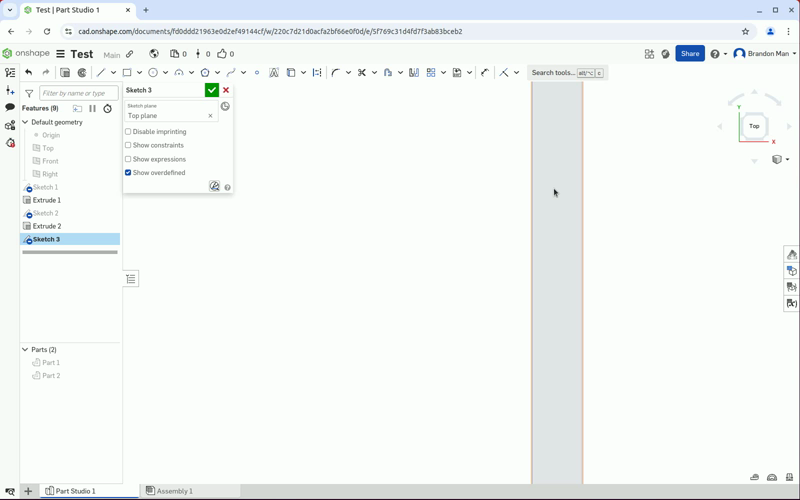
scroll(-6)
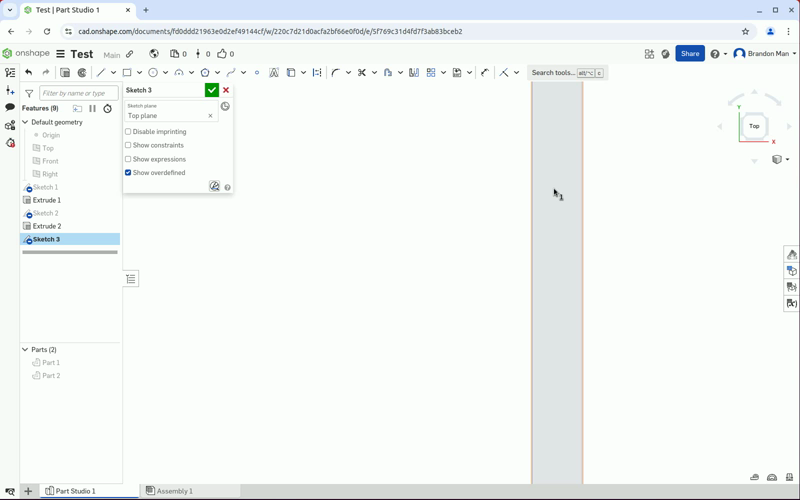
scroll(-6)
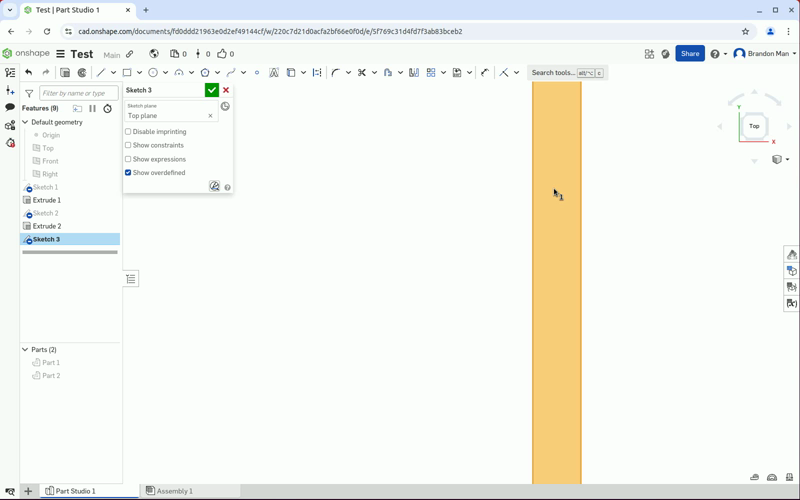
scroll(-6)
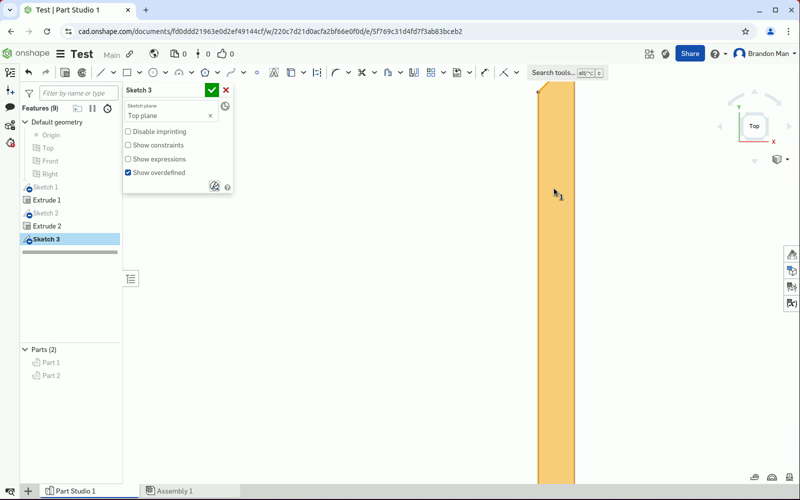
scroll(-6)
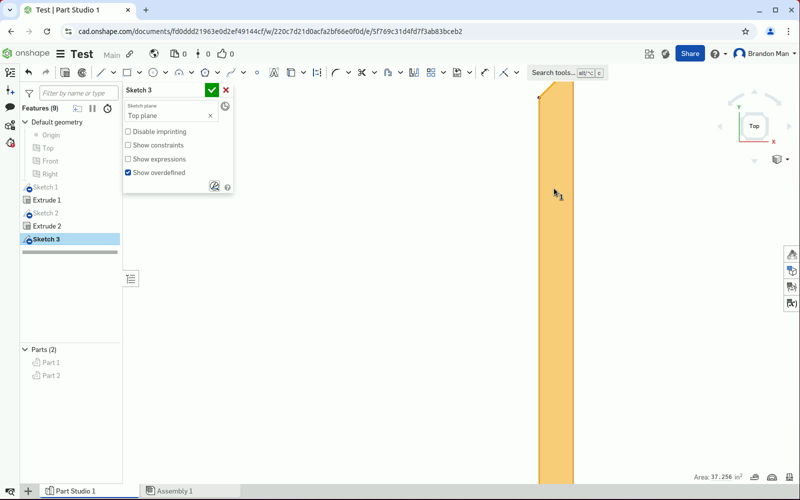
scroll(-6)
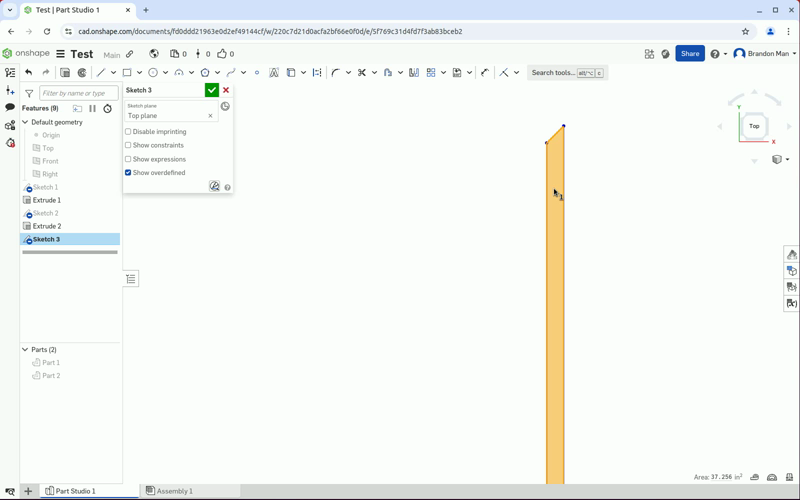
scroll(-6)
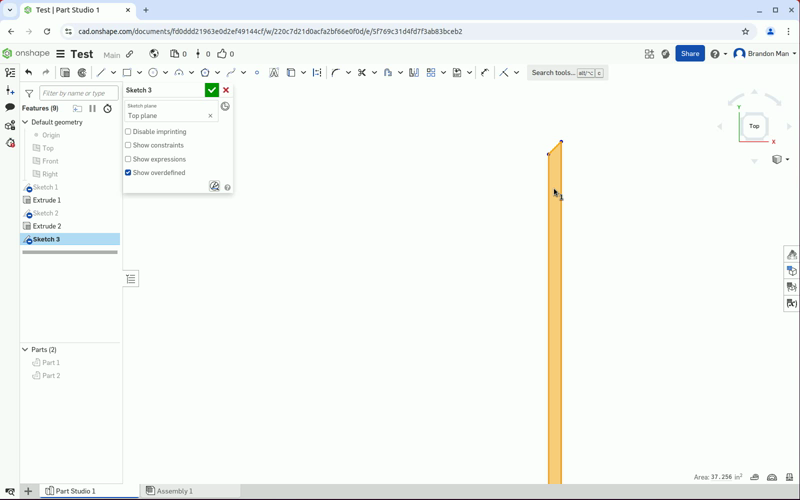
scroll(-6)
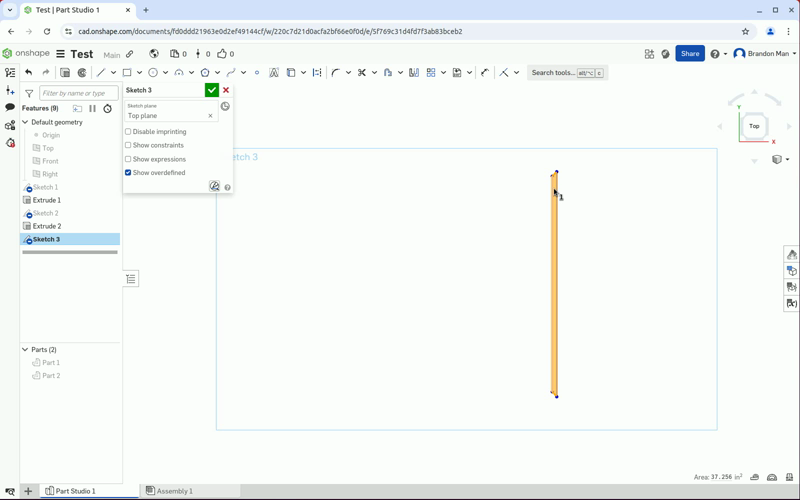
mouse_move(73, 352)
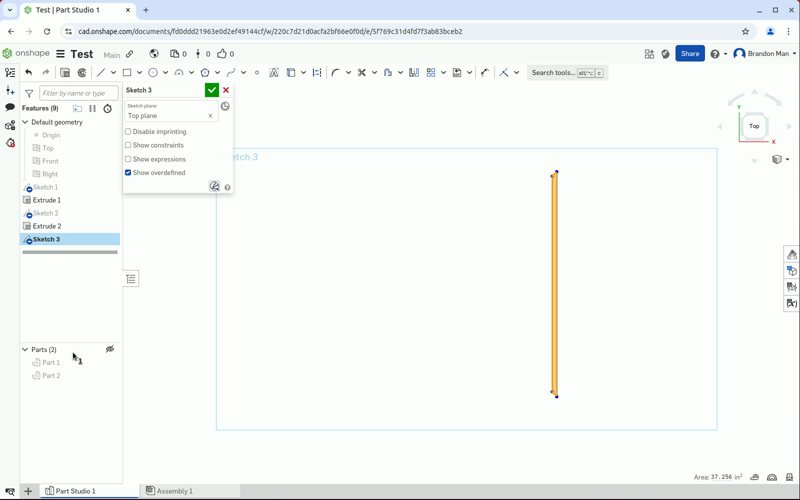
key(shift+y)
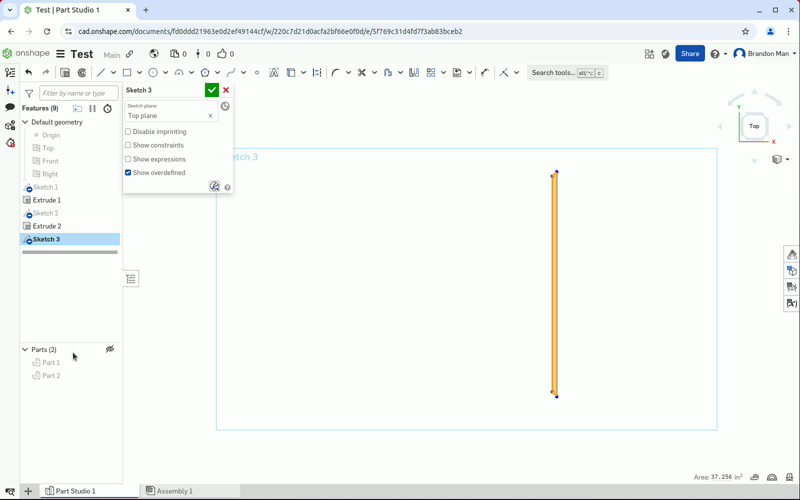
key(shift+e)
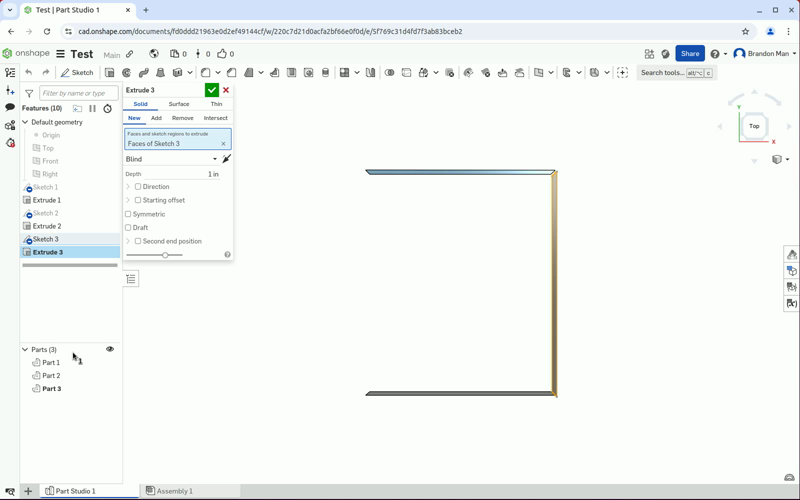
mouse_move(143, 106)
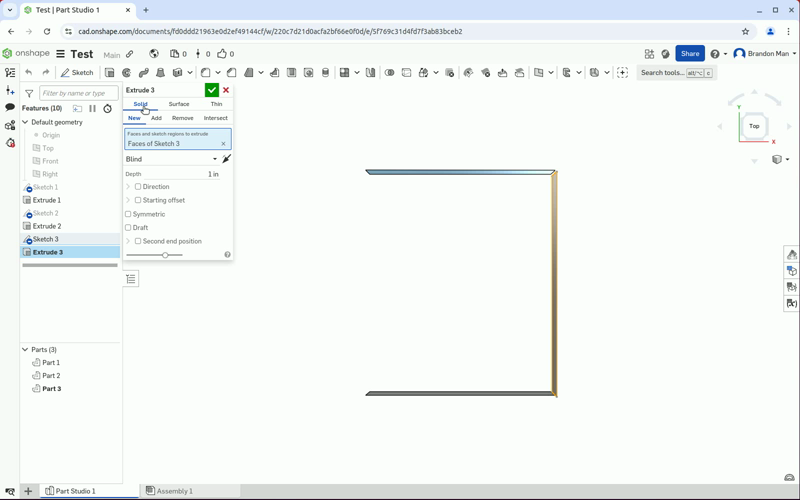
click(143, 106)
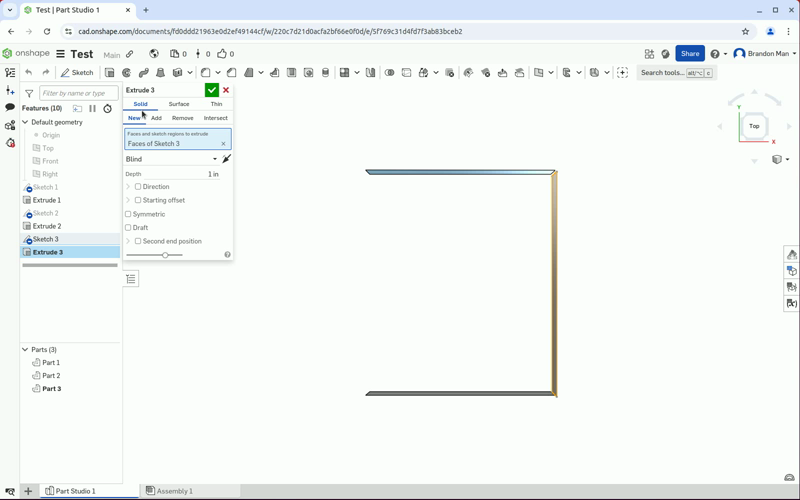
mouse_move(137, 120)
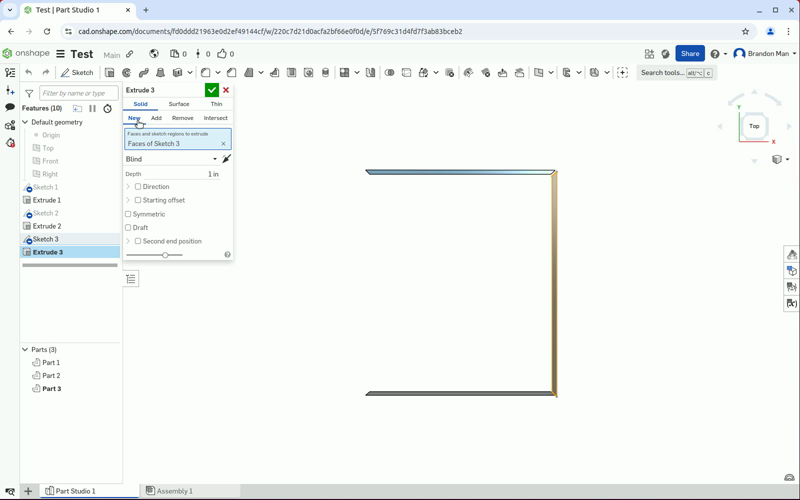
click(137, 120)
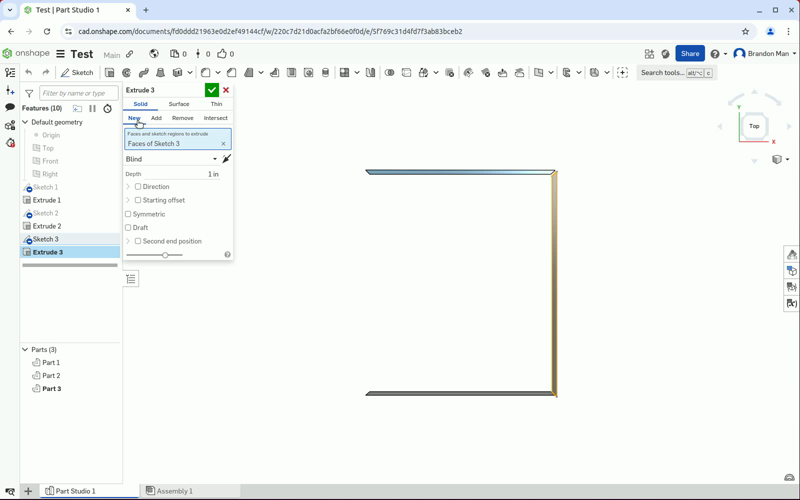
key(tab, 4)
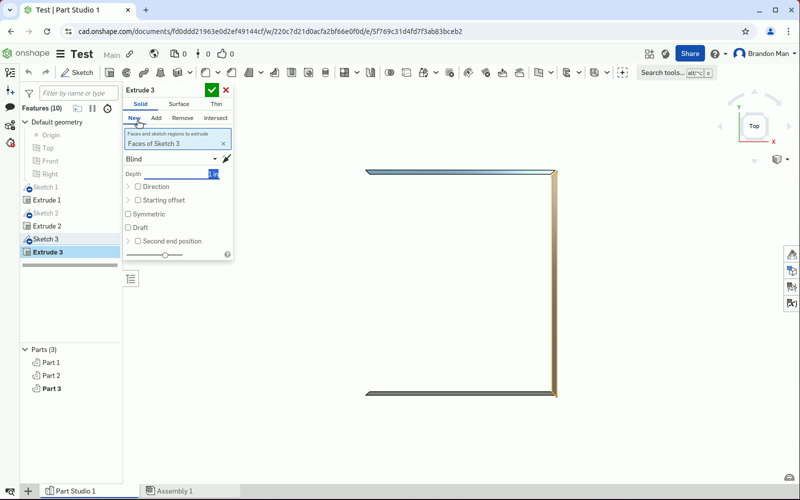
text(3.129)
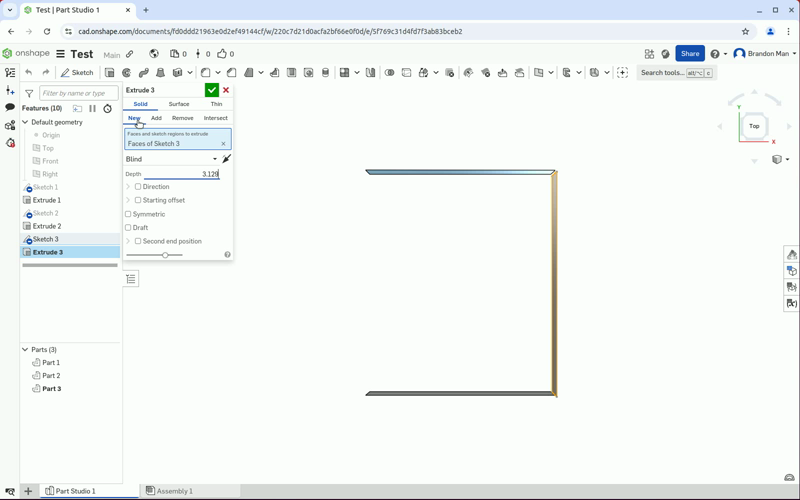
key(enter)
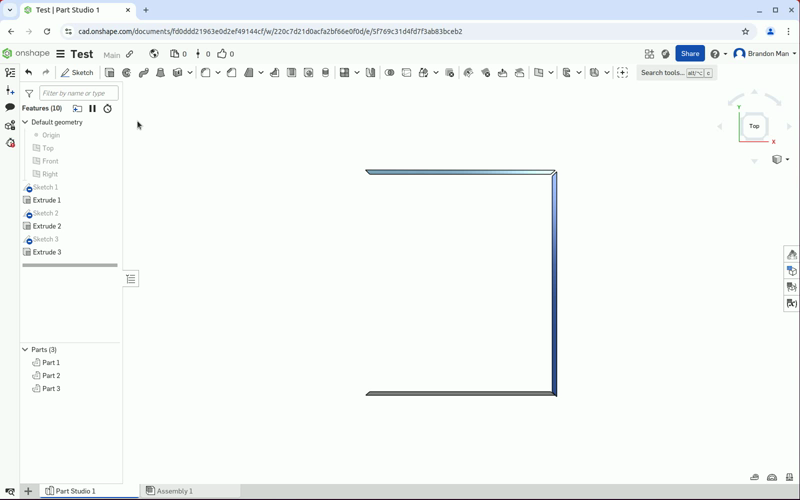
key(shift+h)
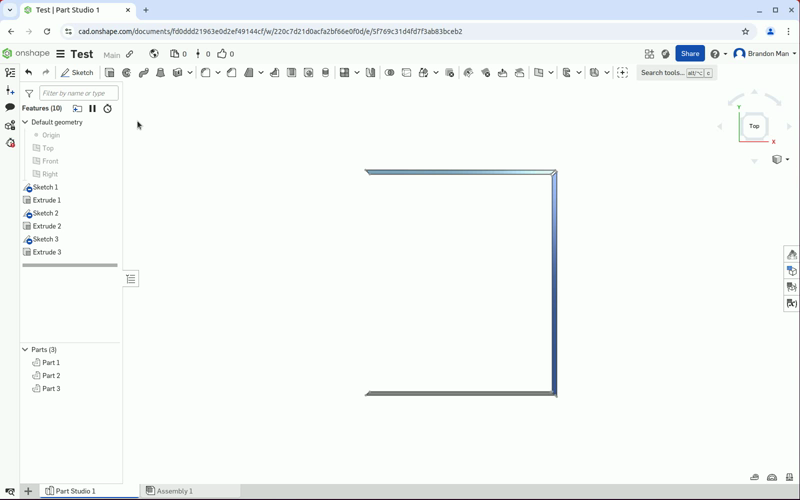
key(shift+h)
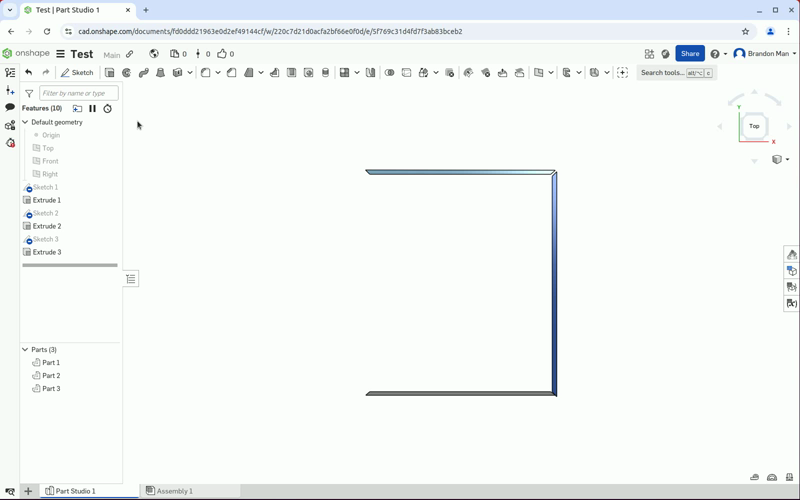
mouse_move(73, 189)
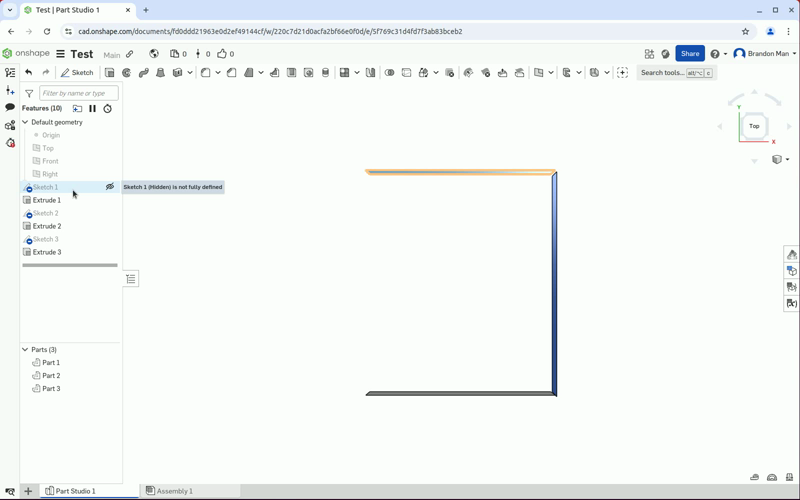
click(73, 189)
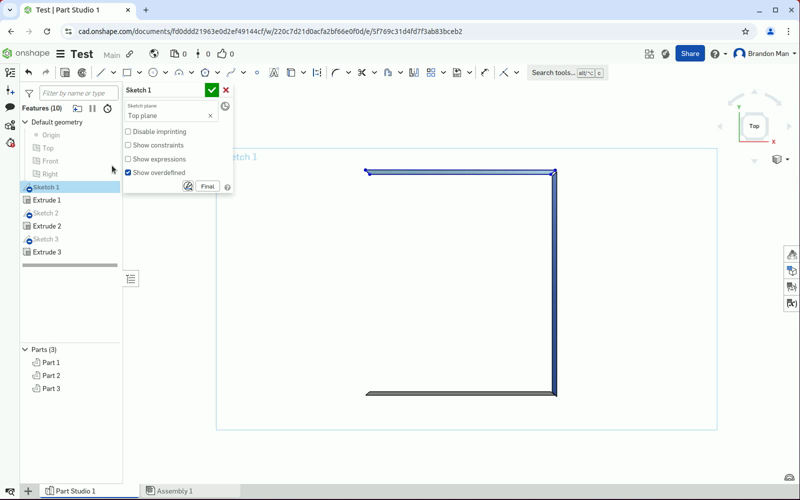
mouse_move(229, 92)
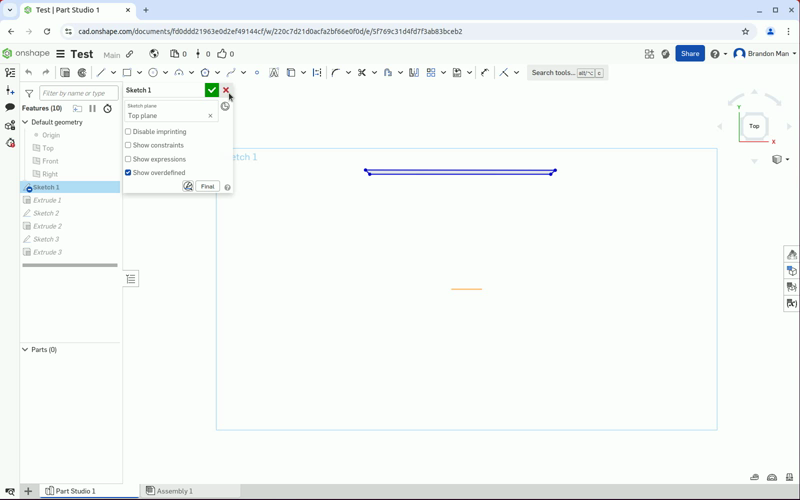
click(229, 92)
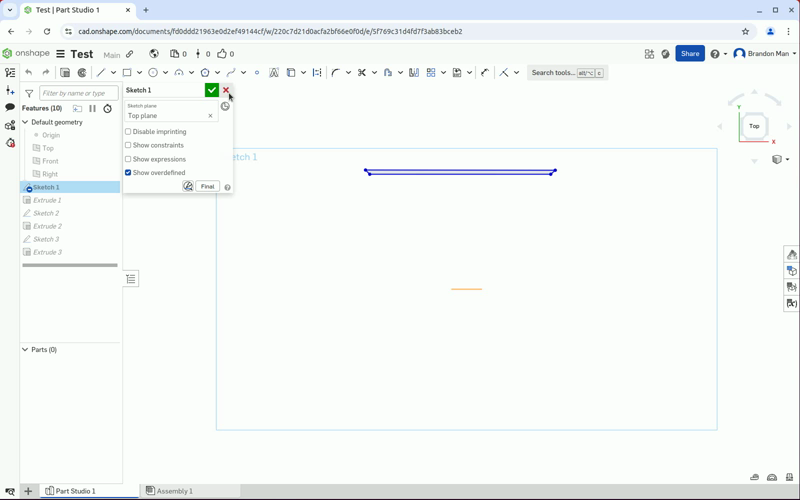
key(shift+s)
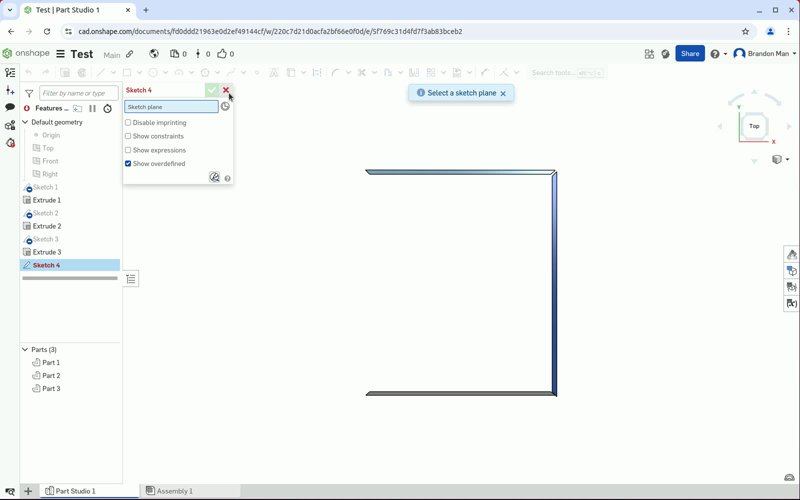
mouse_move(73, 150)
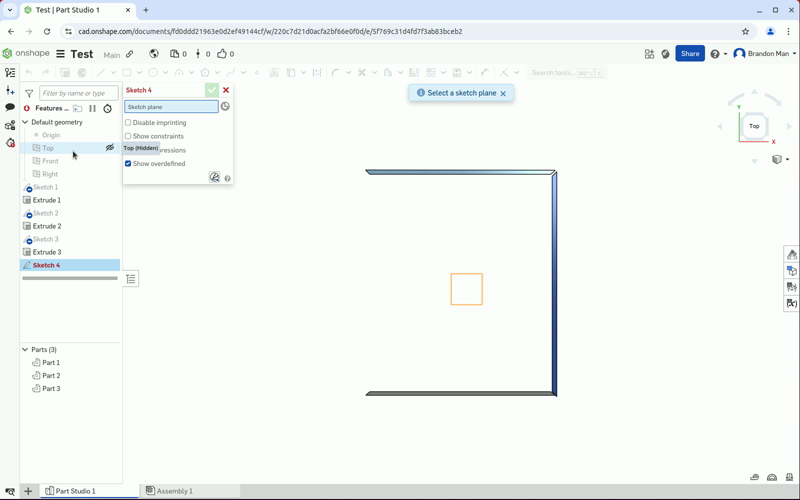
click(73, 150)
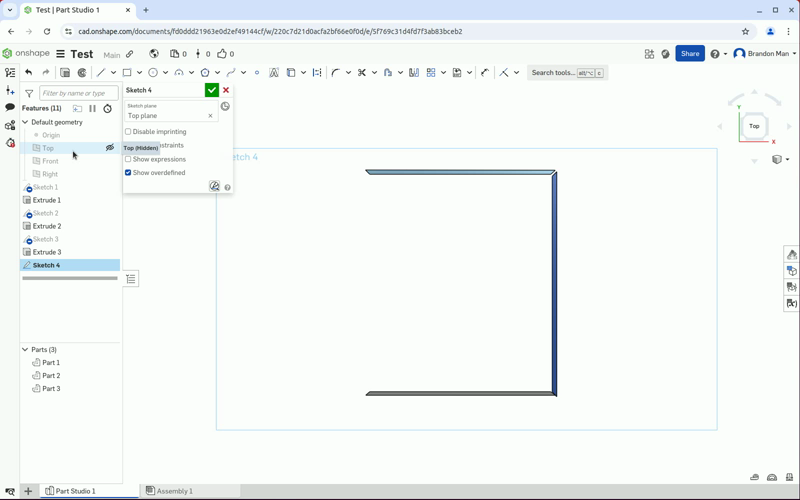
mouse_move(73, 352)
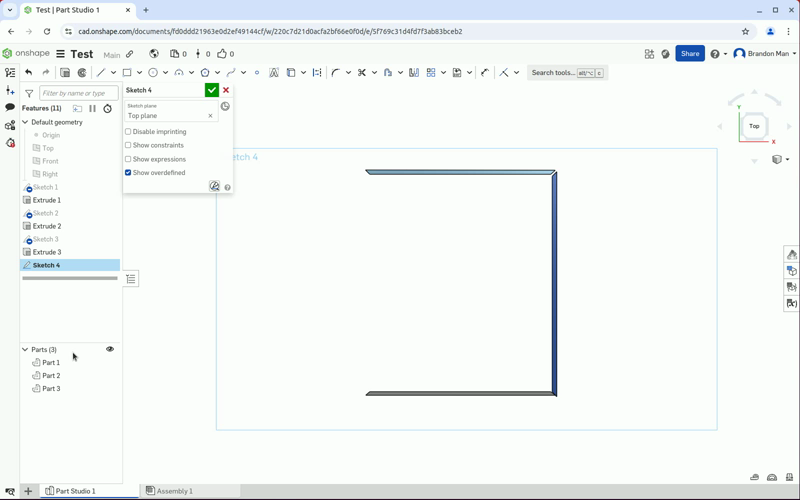
key(y)
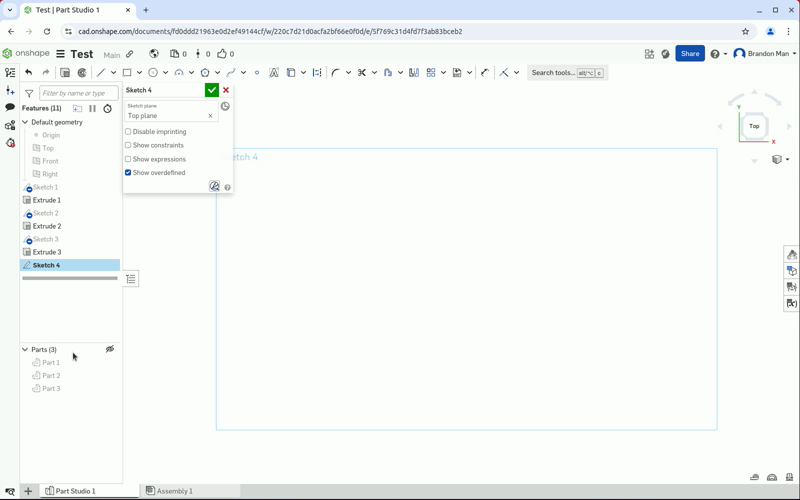
key(l)
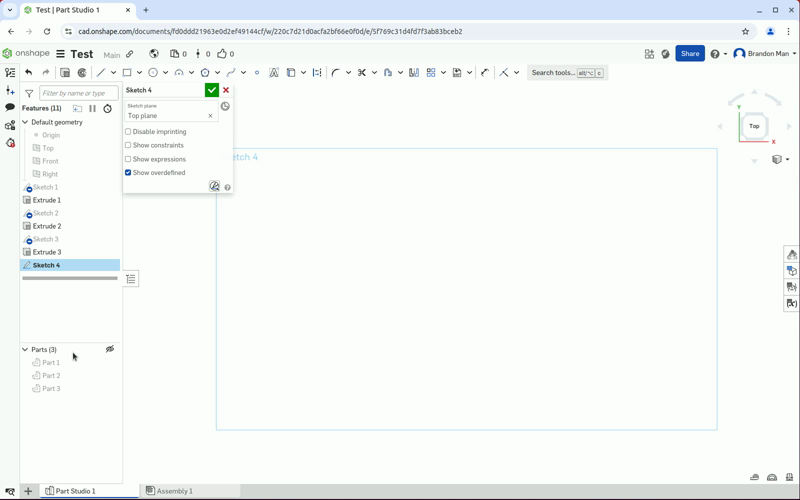
key_down(shift)
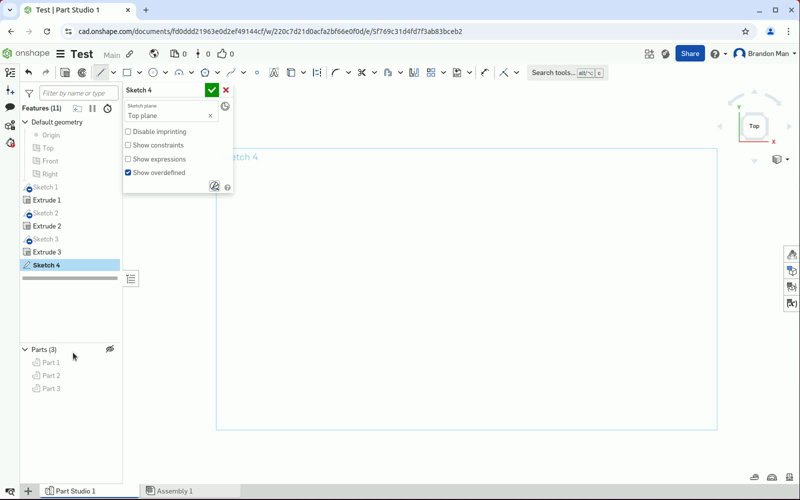
mouse_move(365, 395)
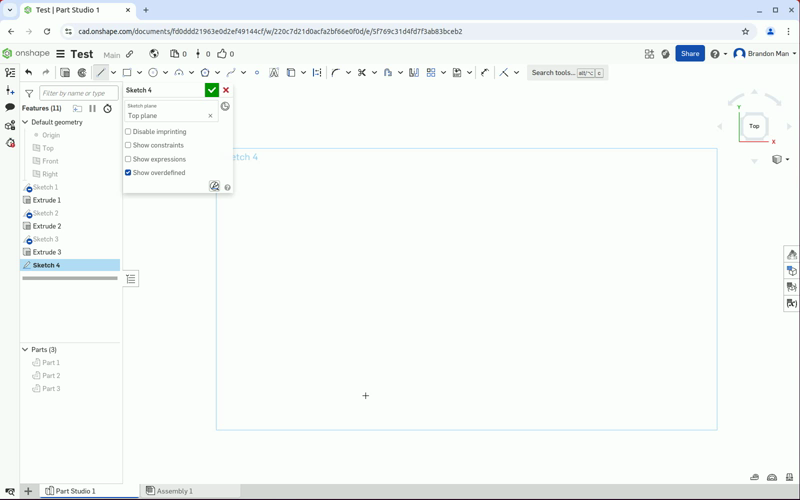
click(365, 395)
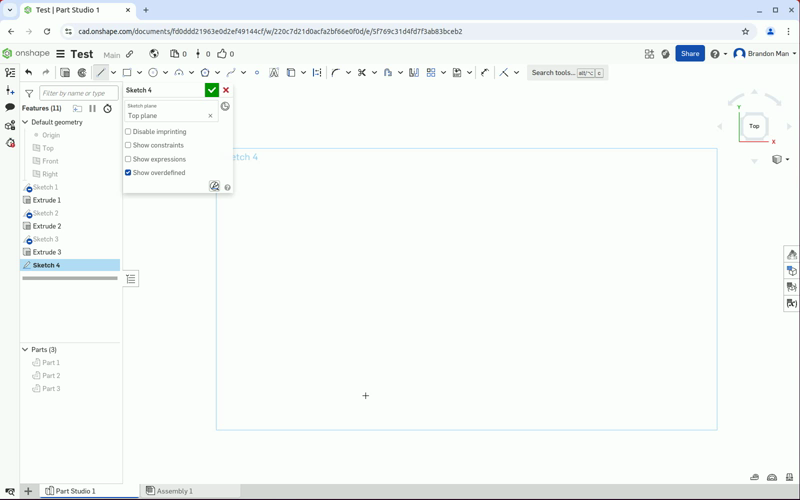
key_up(shift)
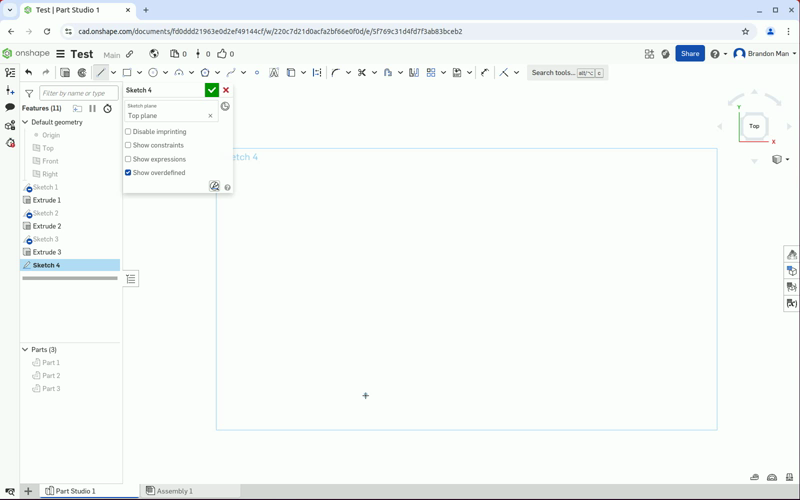
key_down(shift)
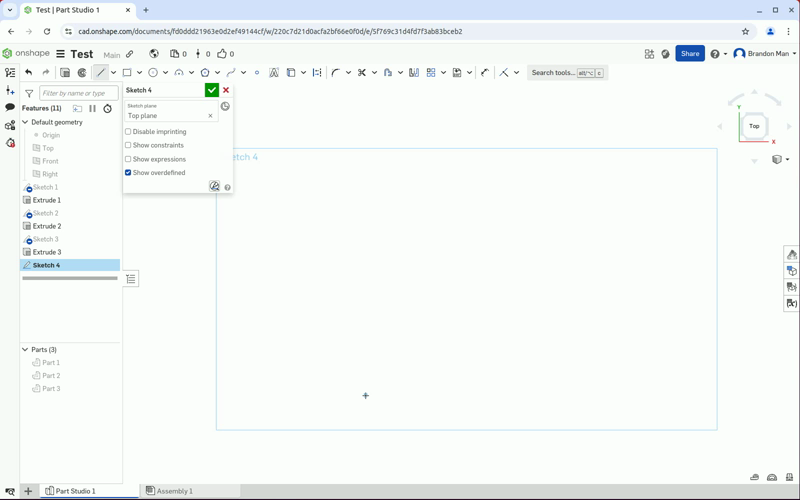
mouse_move(395, 395)
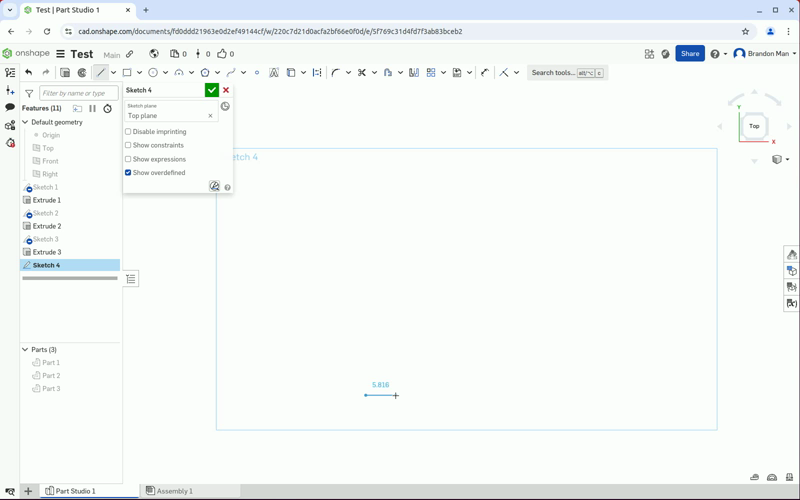
mouse_move(370, 390)
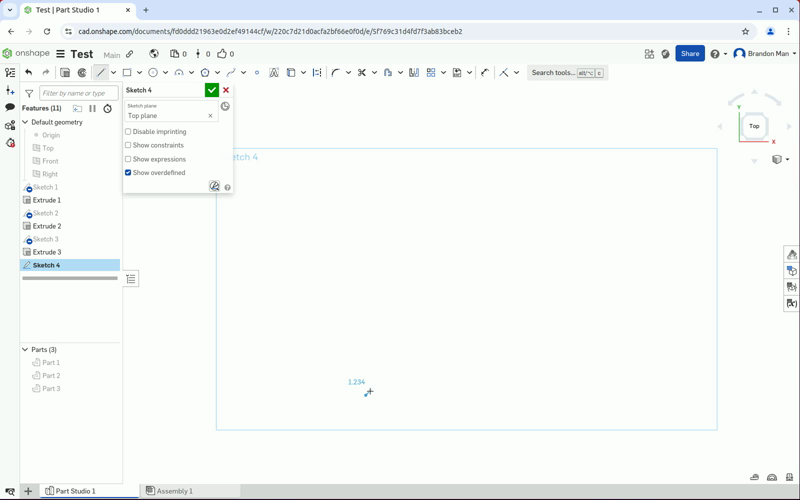
scroll(6)
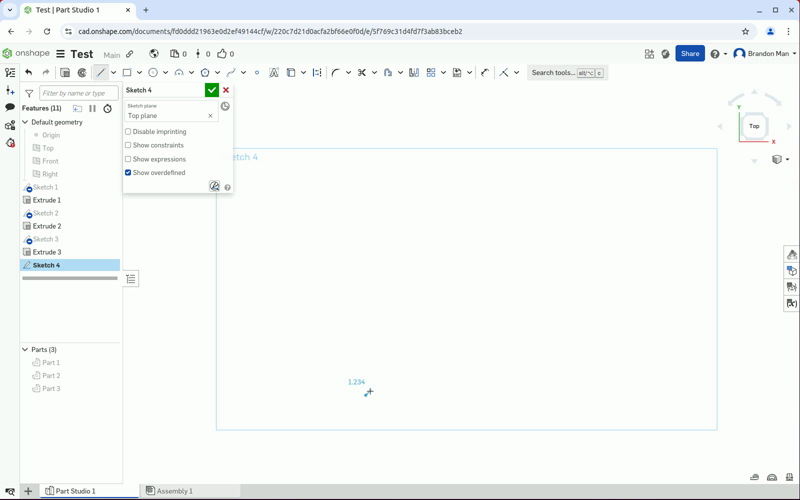
scroll(6)
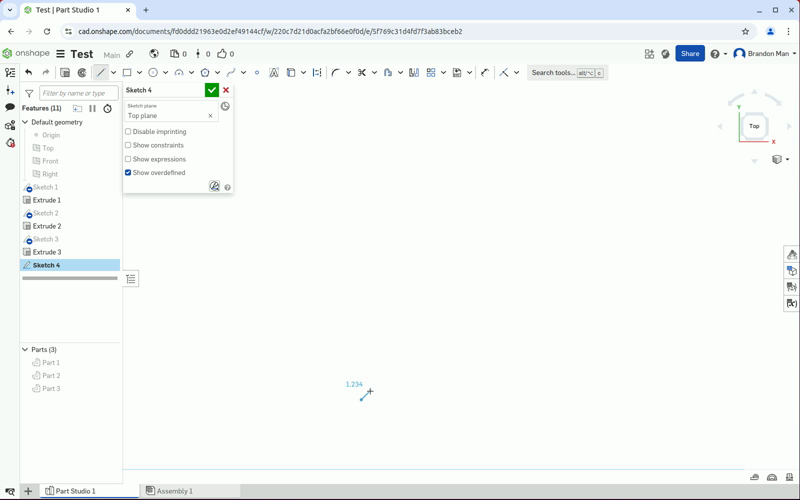
scroll(6)
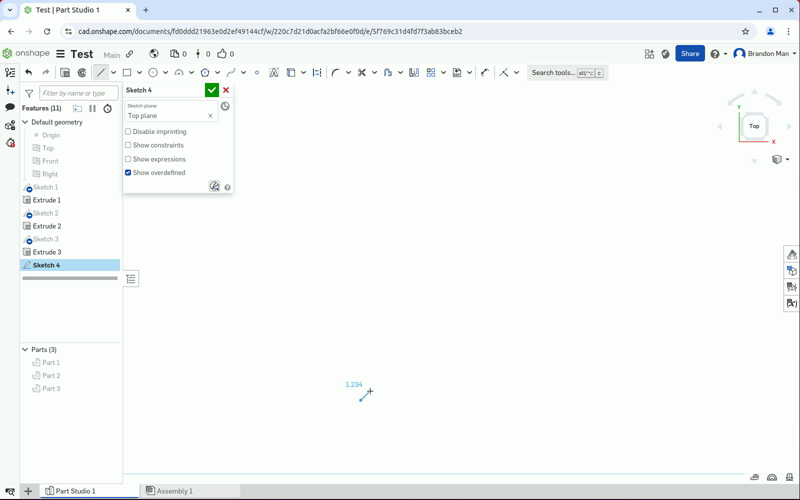
scroll(6)
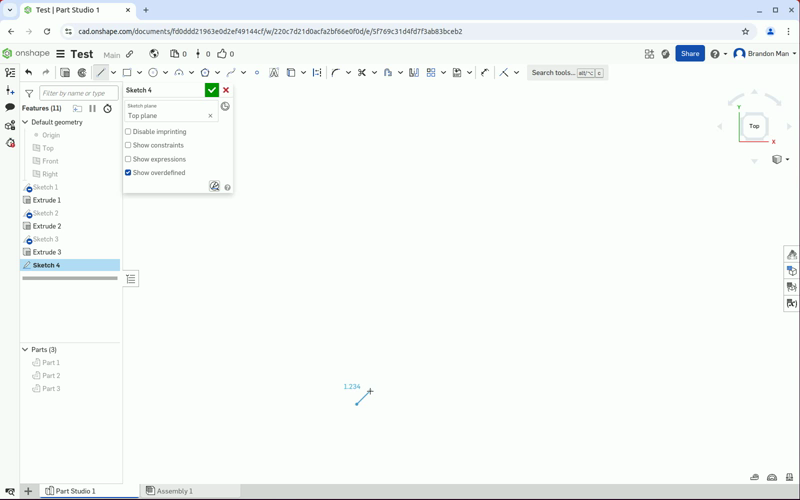
scroll(6)
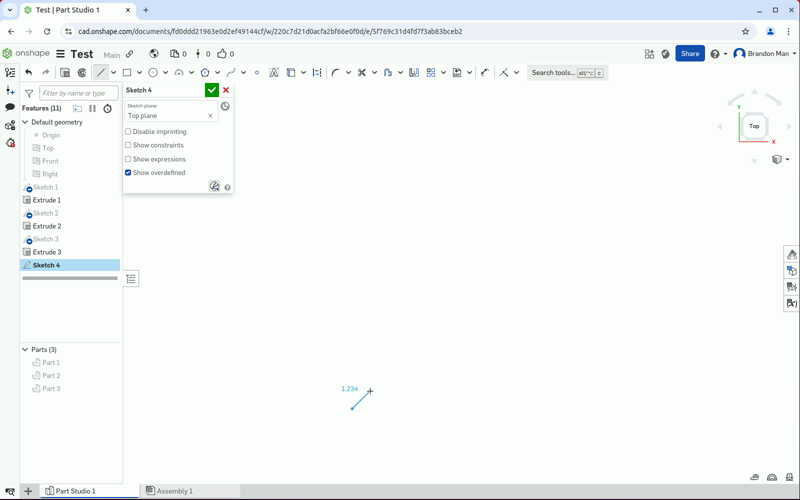
scroll(6)
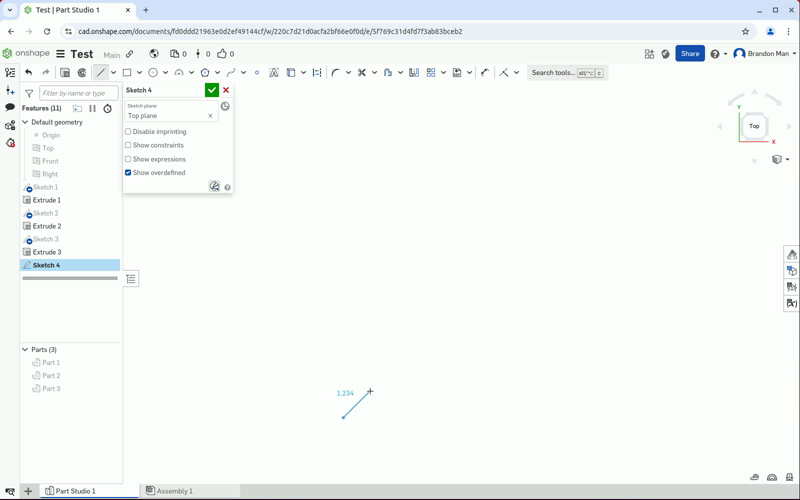
scroll(6)
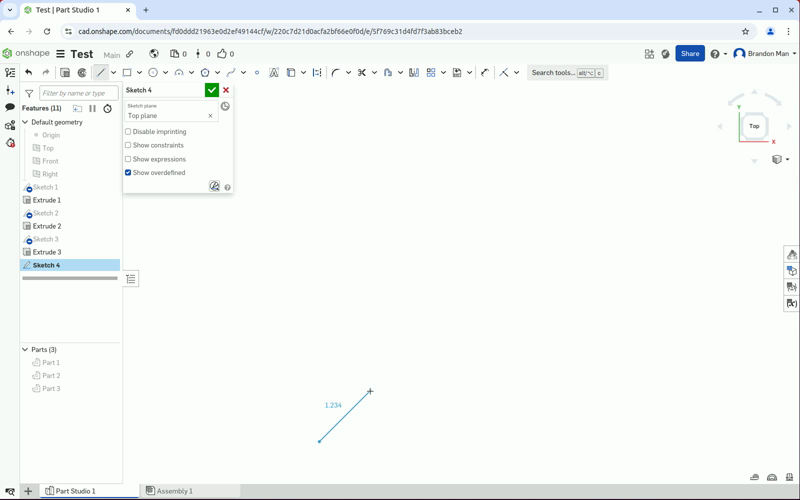
click(370, 390)
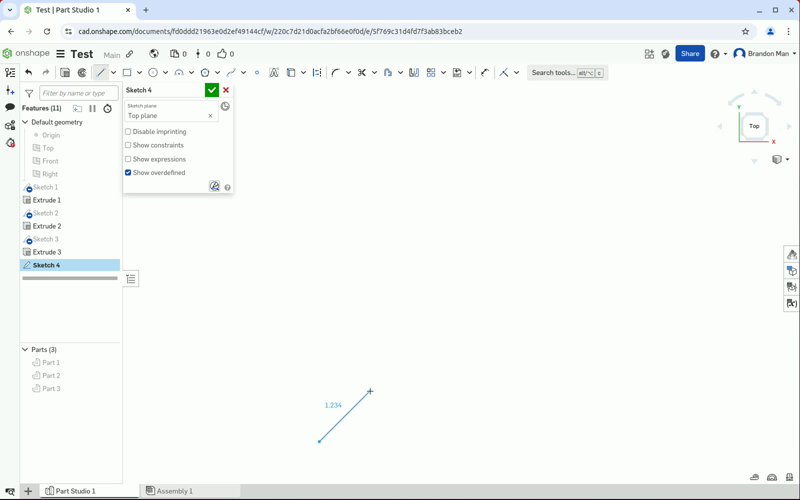
scroll(-6)
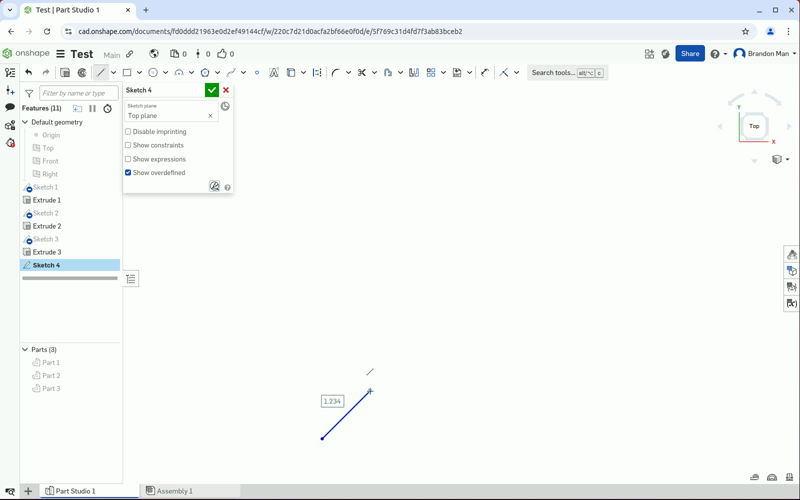
scroll(-6)
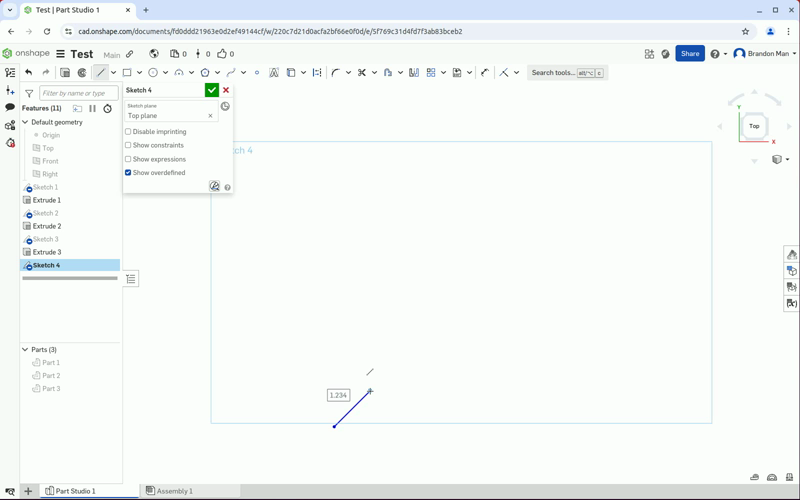
scroll(-6)
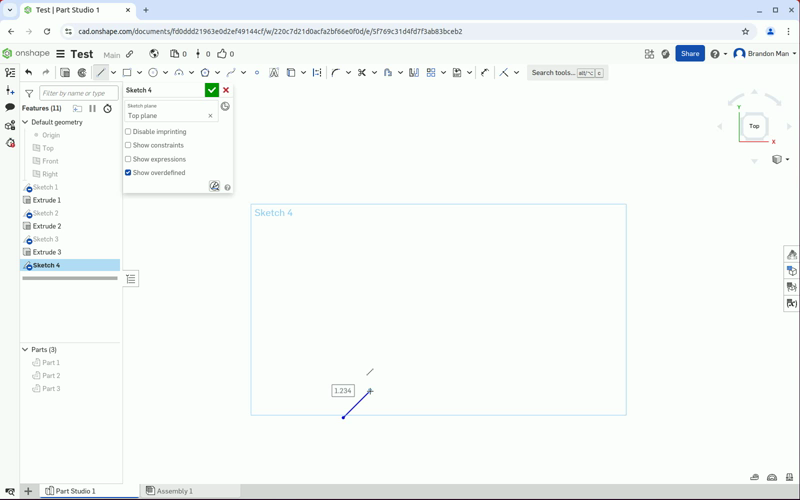
scroll(-6)
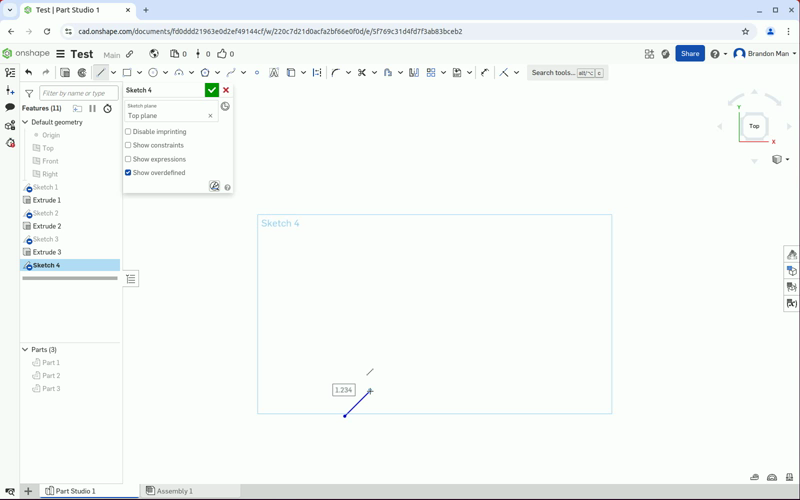
scroll(-6)
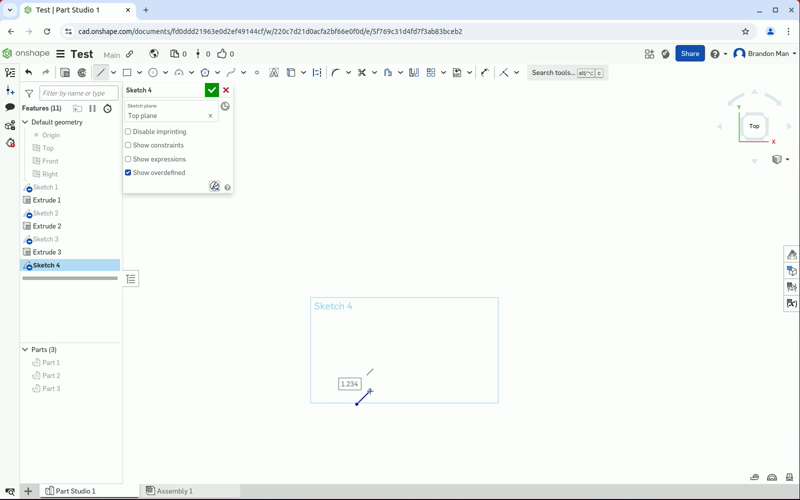
scroll(-6)
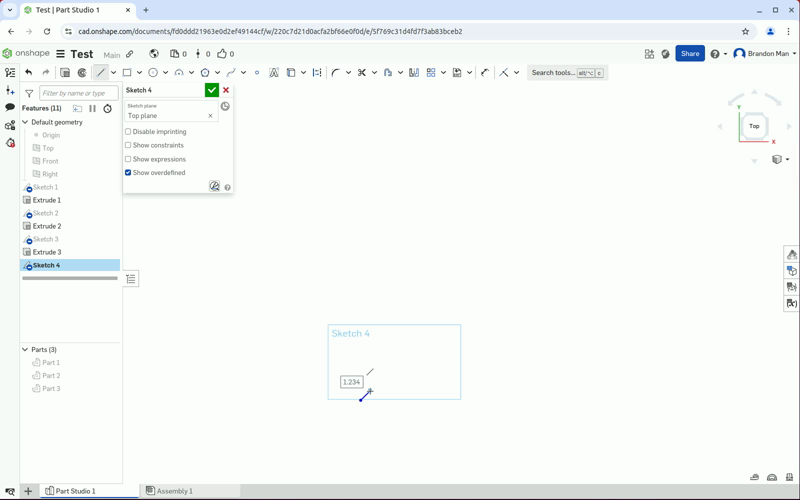
scroll(-6)
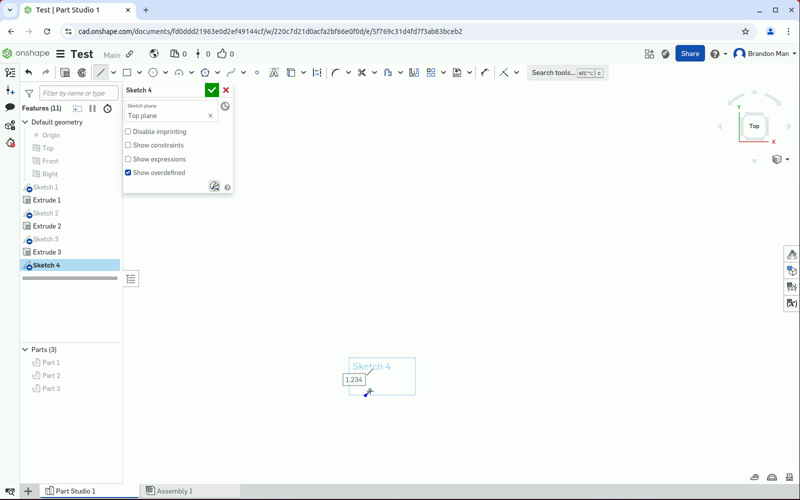
key_up(shift)
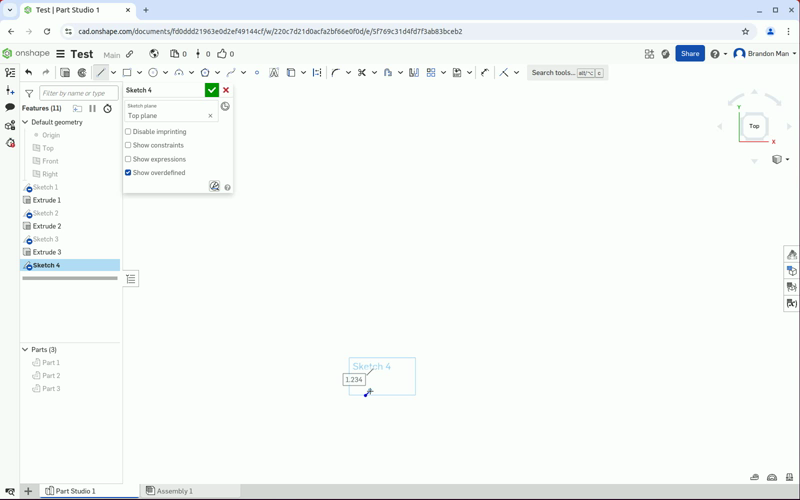
key_down(shift)
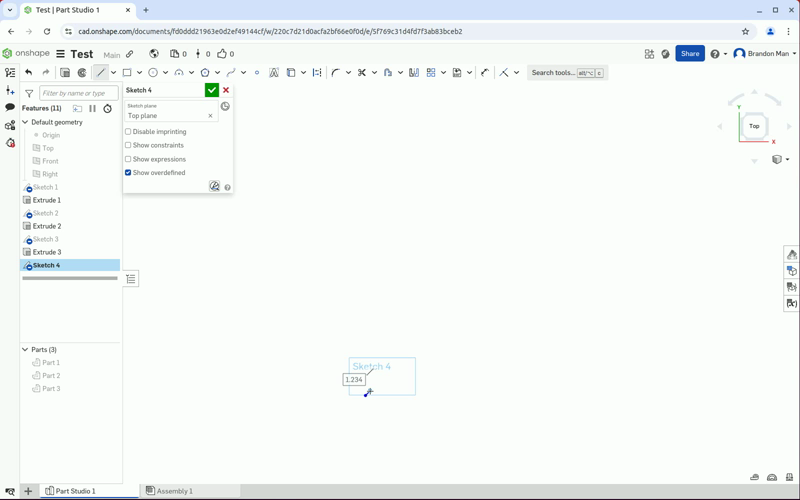
mouse_move(370, 176)
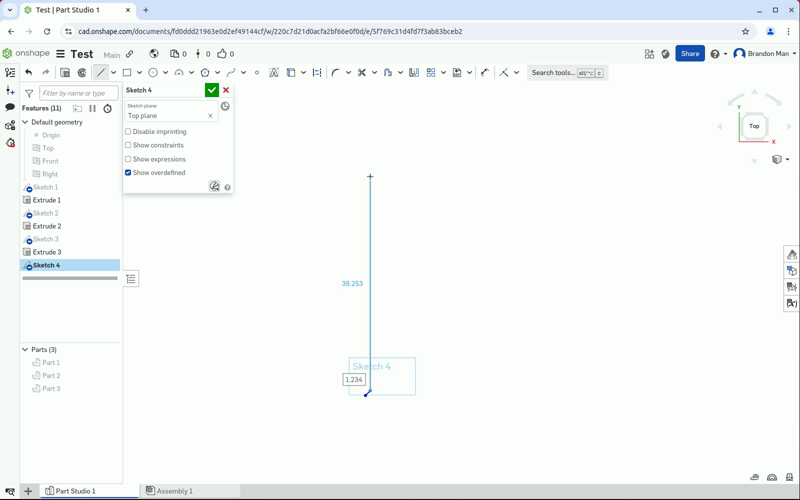
click(370, 176)
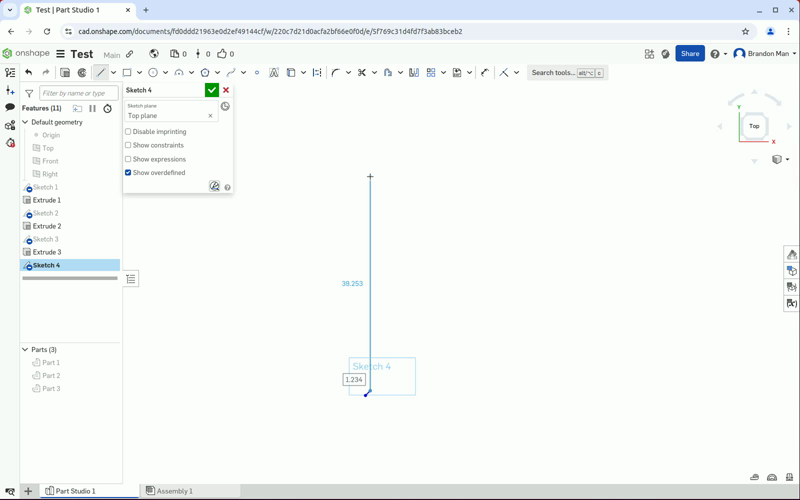
key_up(shift)
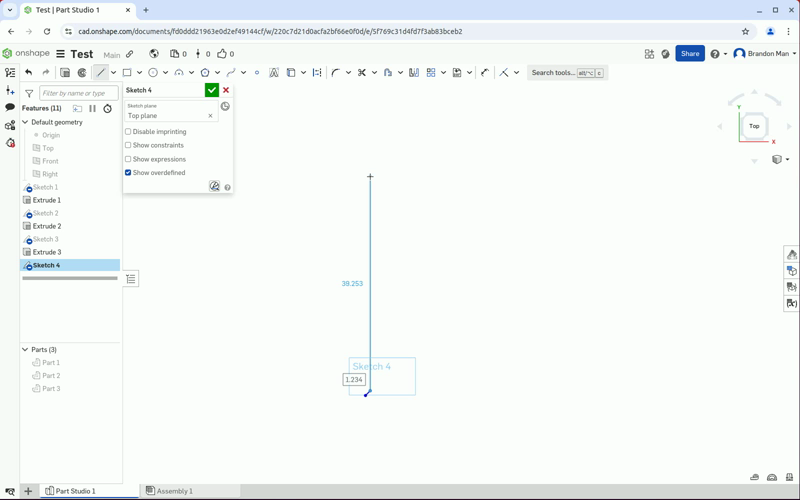
key_down(shift)
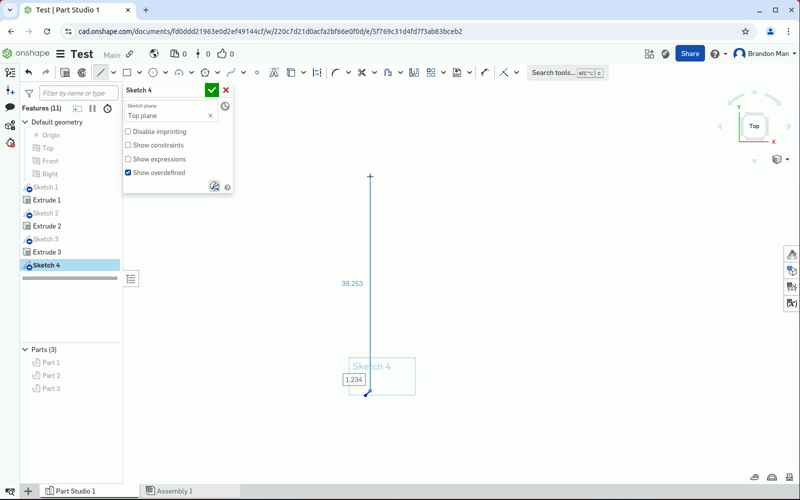
mouse_move(400, 176)
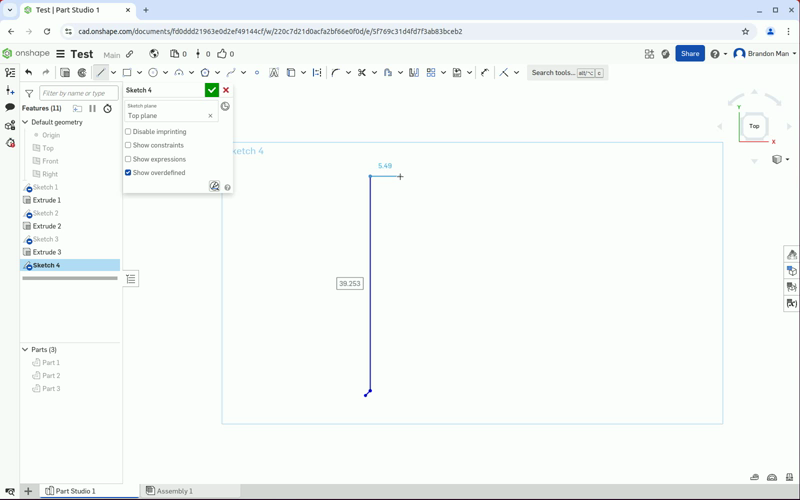
mouse_move(365, 171)
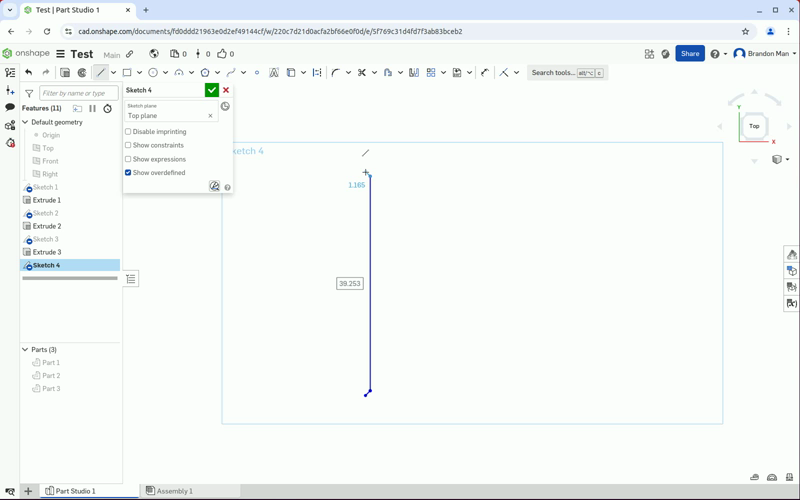
scroll(6)
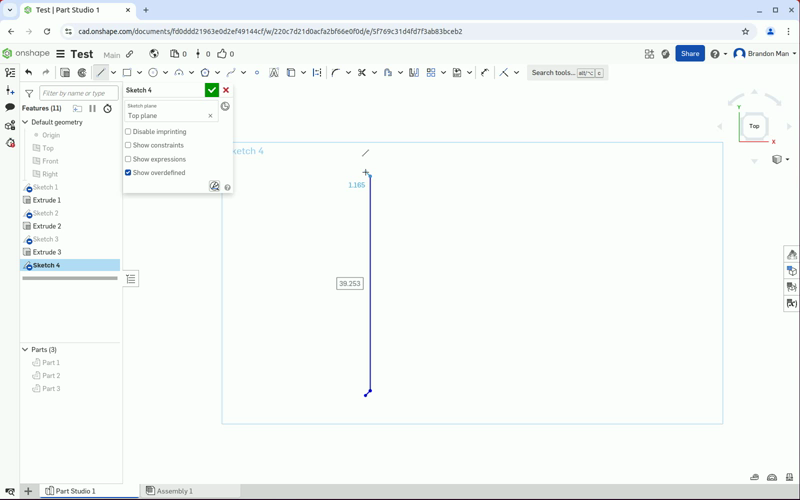
scroll(6)
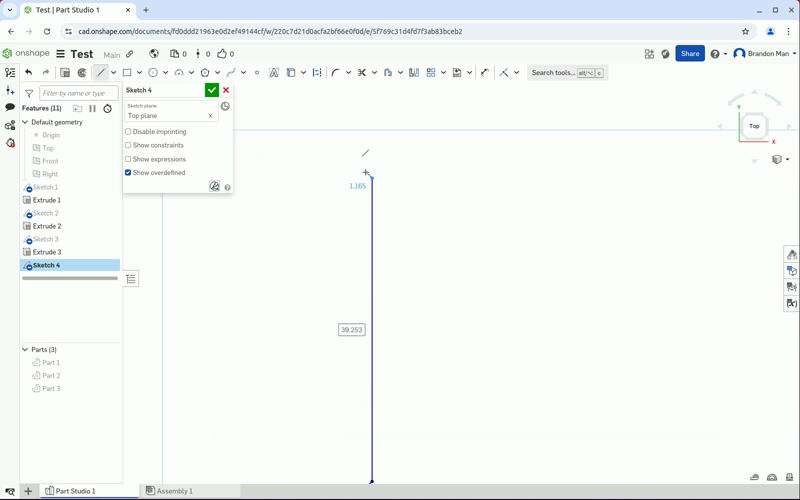
scroll(6)
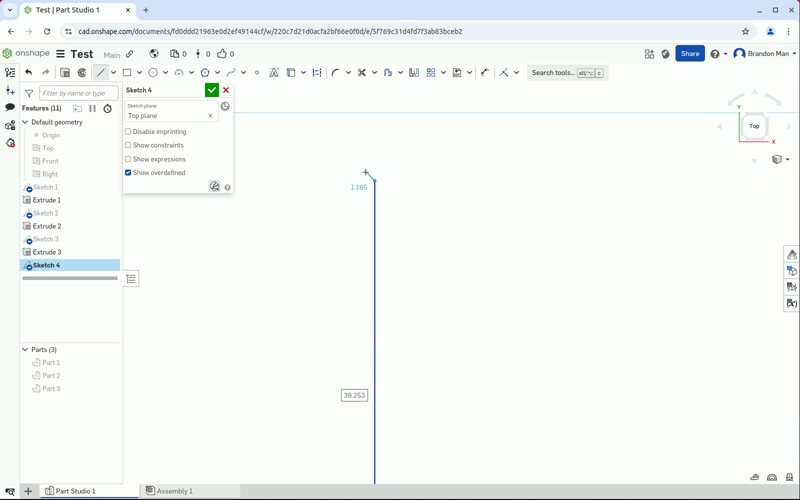
scroll(6)
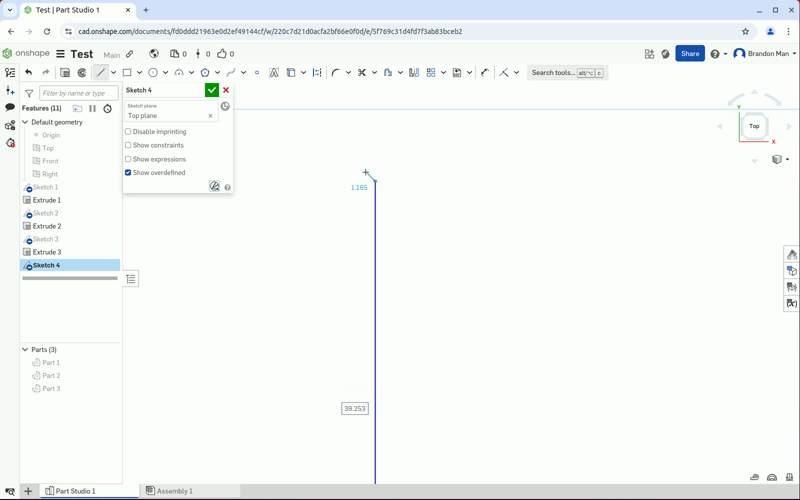
scroll(6)
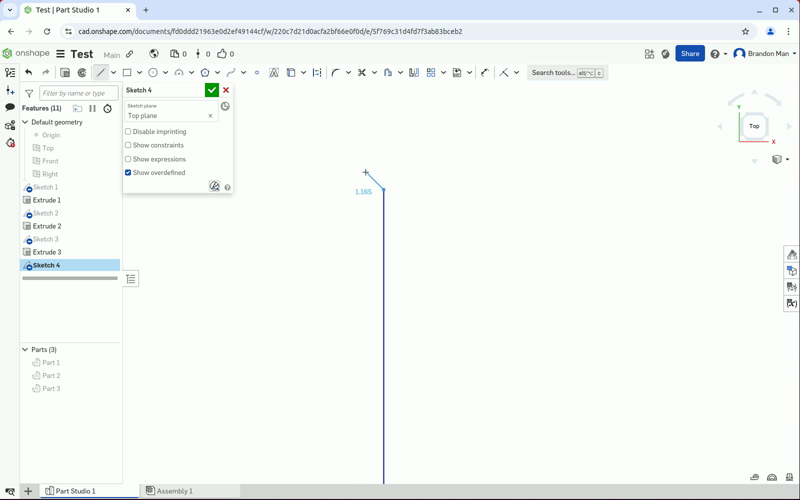
scroll(6)
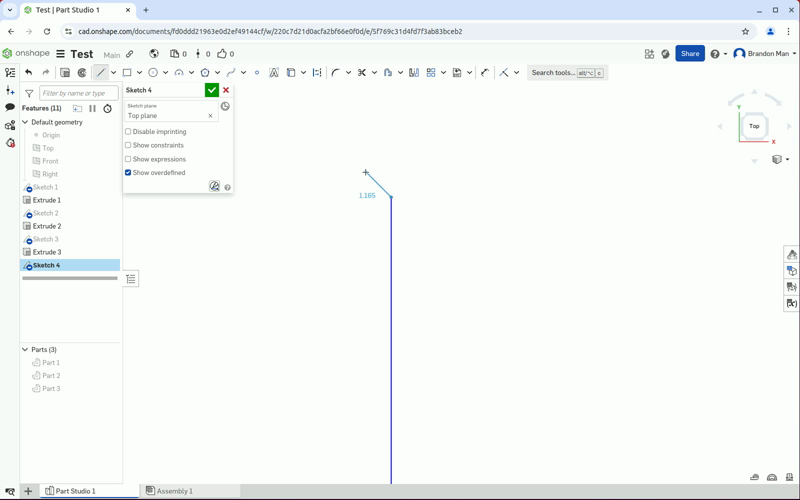
scroll(6)
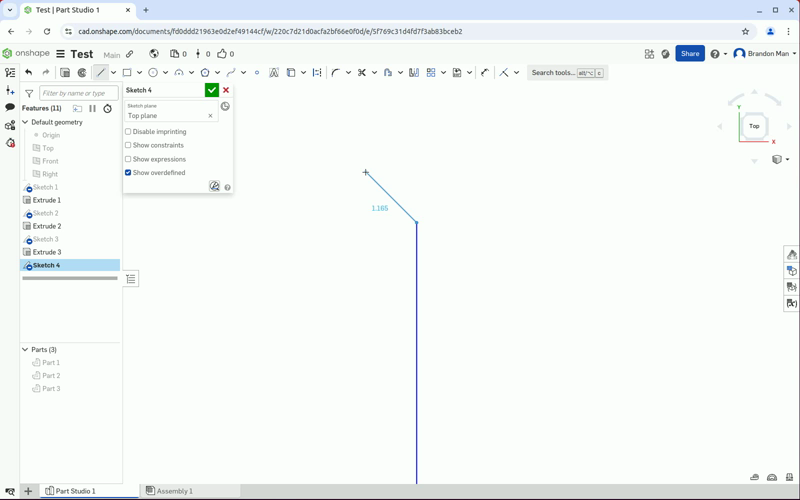
click(365, 171)
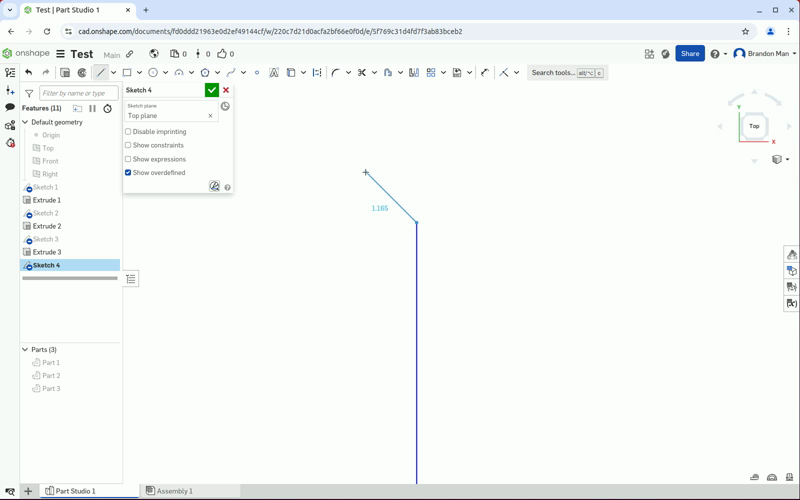
scroll(-6)
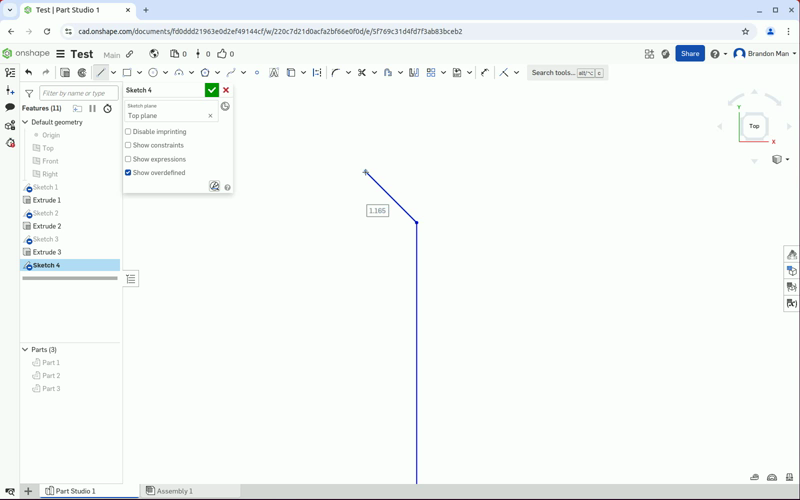
scroll(-6)
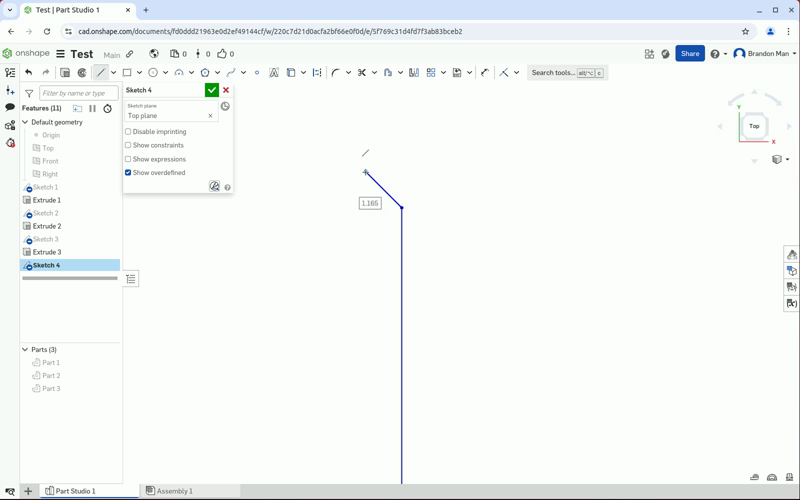
scroll(-6)
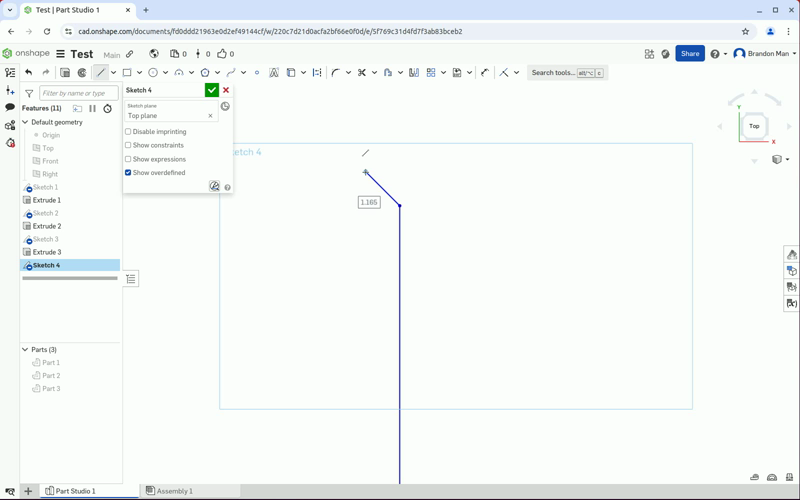
scroll(-6)
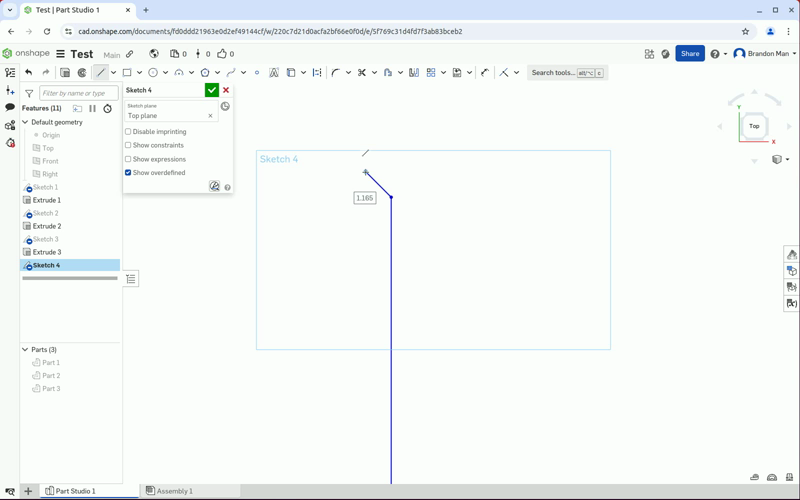
scroll(-6)
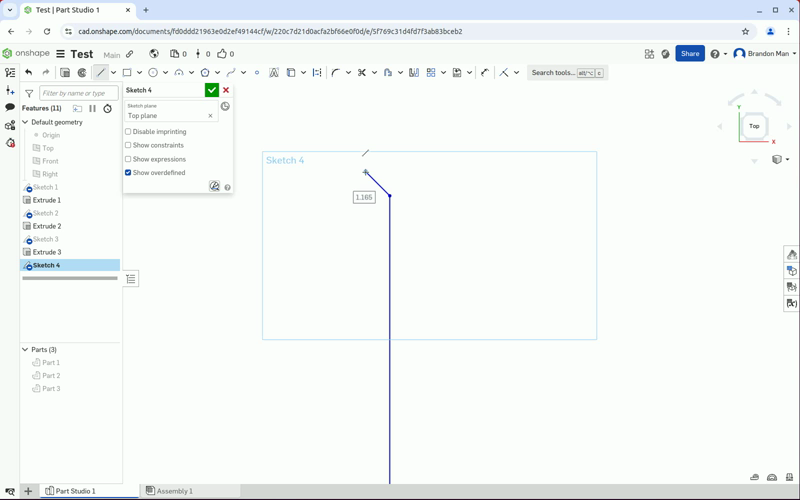
scroll(-6)
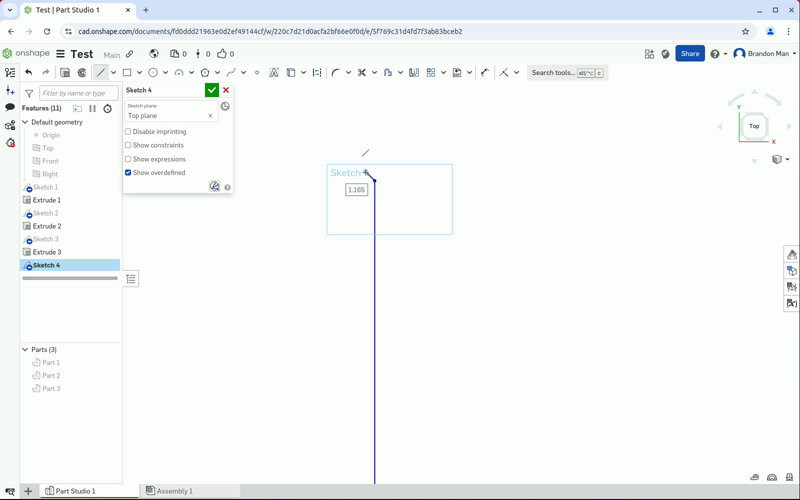
scroll(-6)
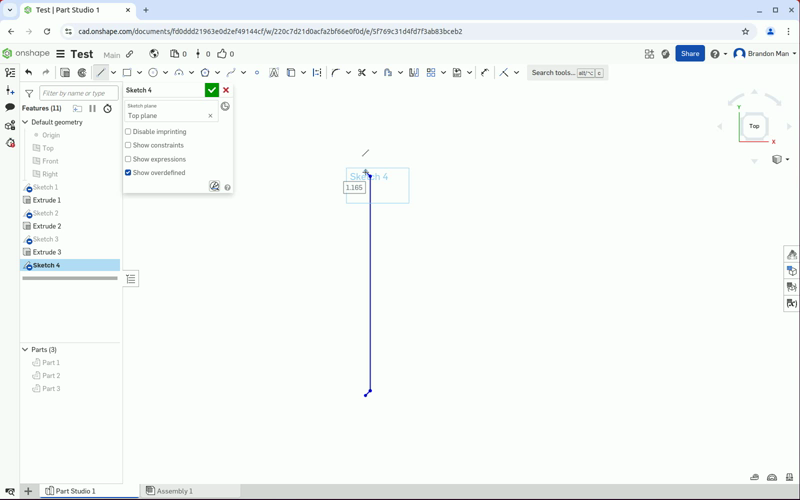
key_up(shift)
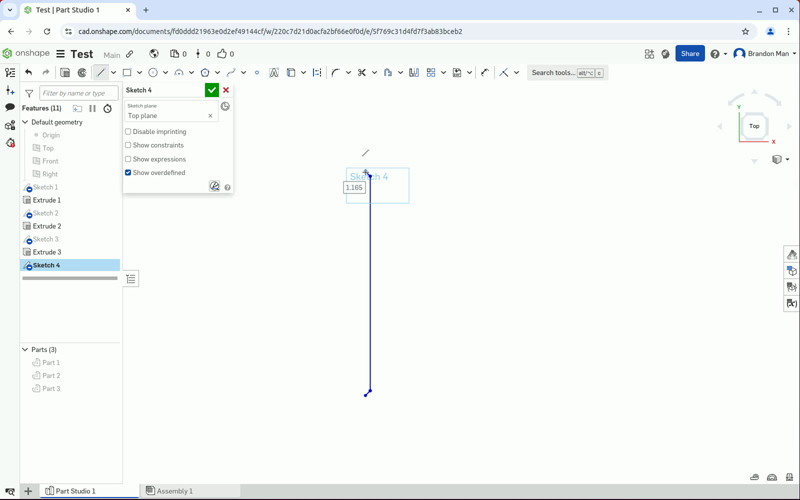
key_down(shift)
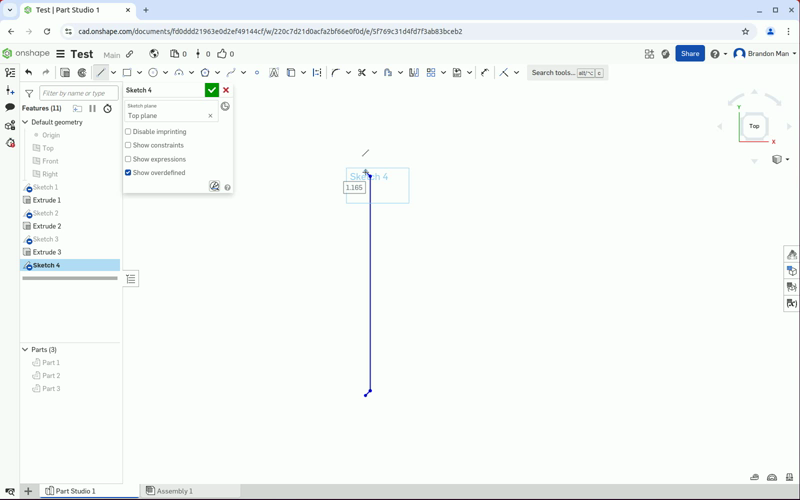
mouse_move(365, 395)
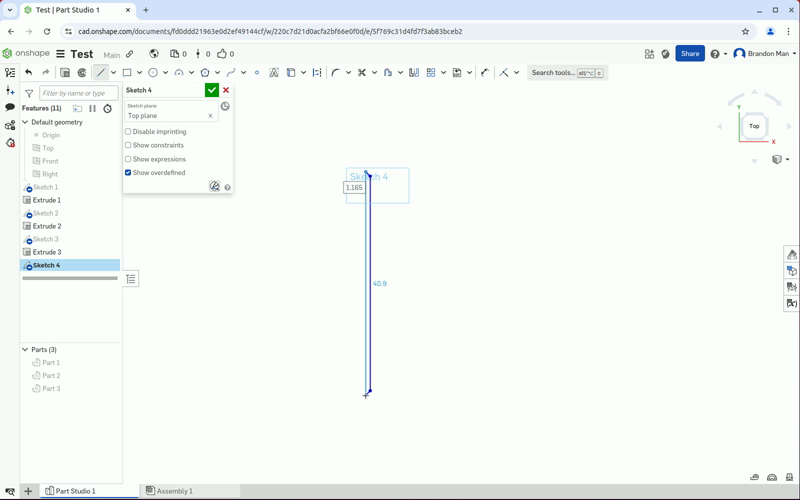
key_up(shift)
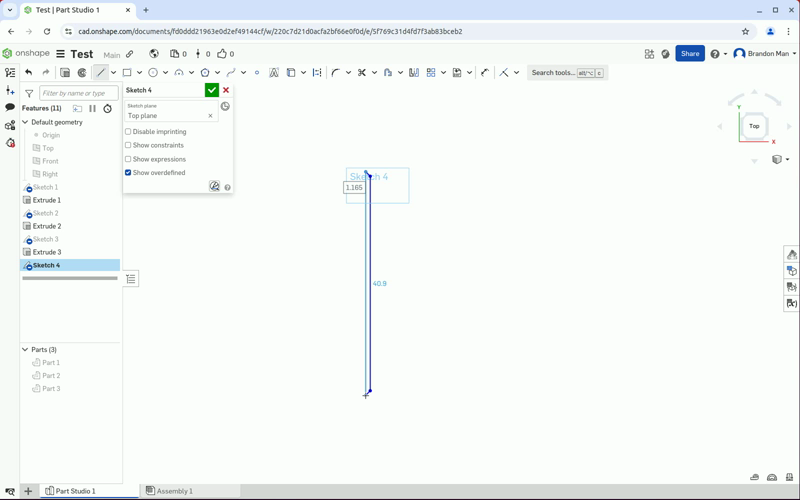
click(365, 395)
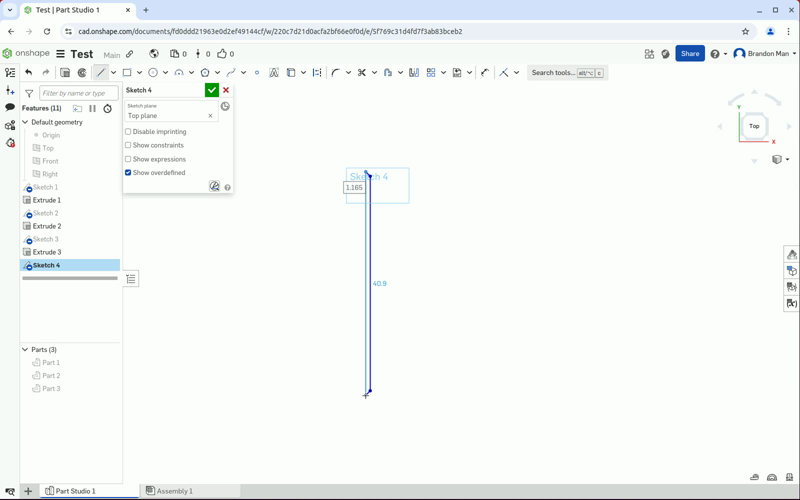
key(esc)
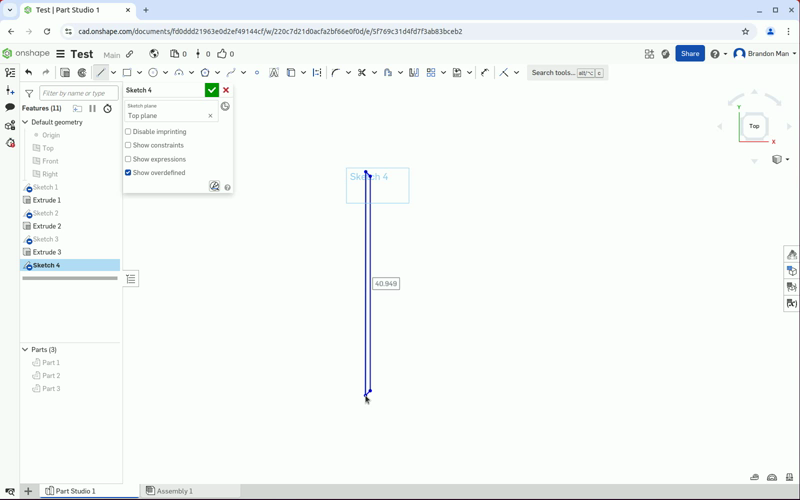
mouse_move(368, 233)
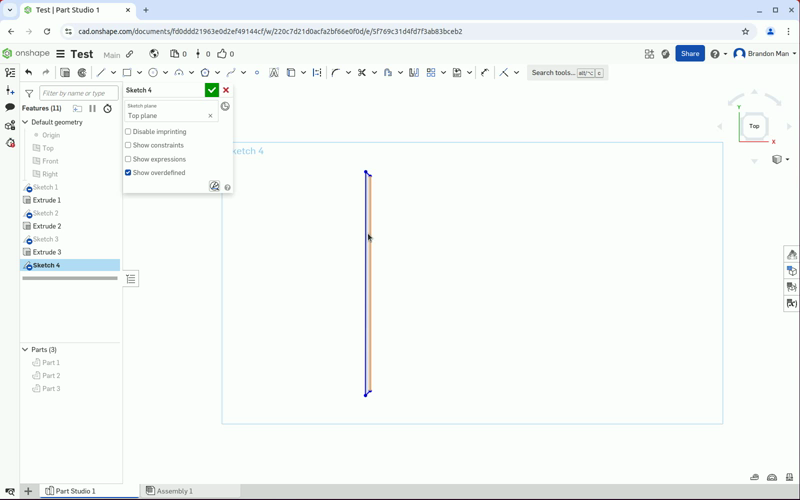
scroll(6)
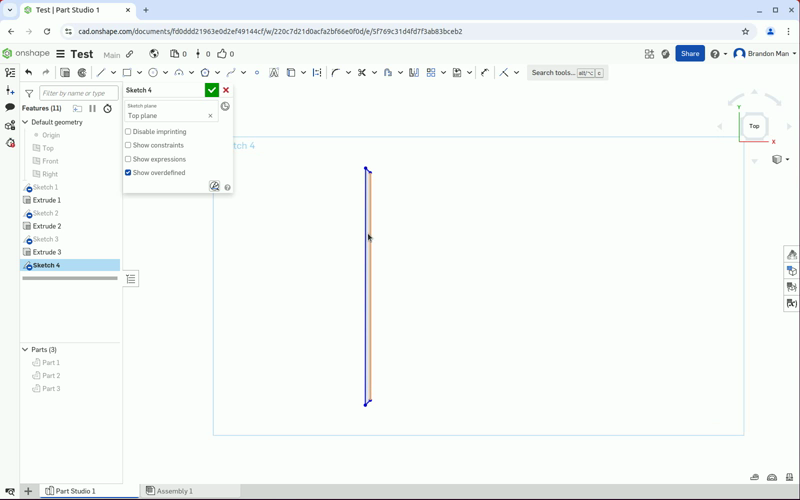
scroll(6)
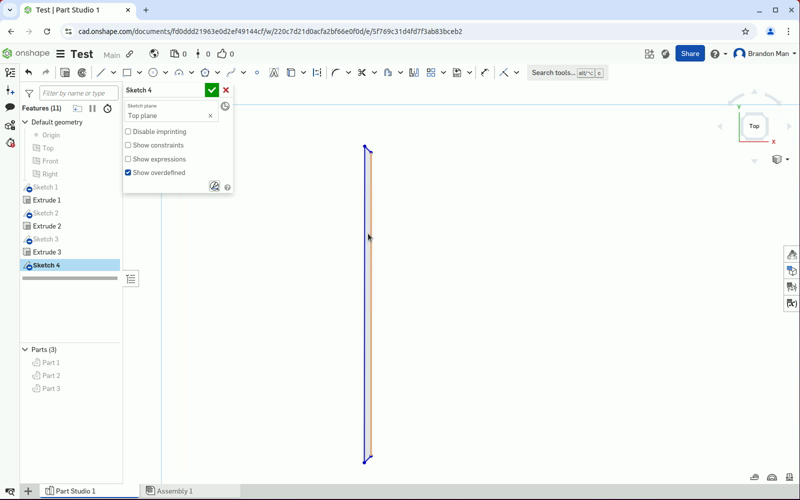
scroll(6)
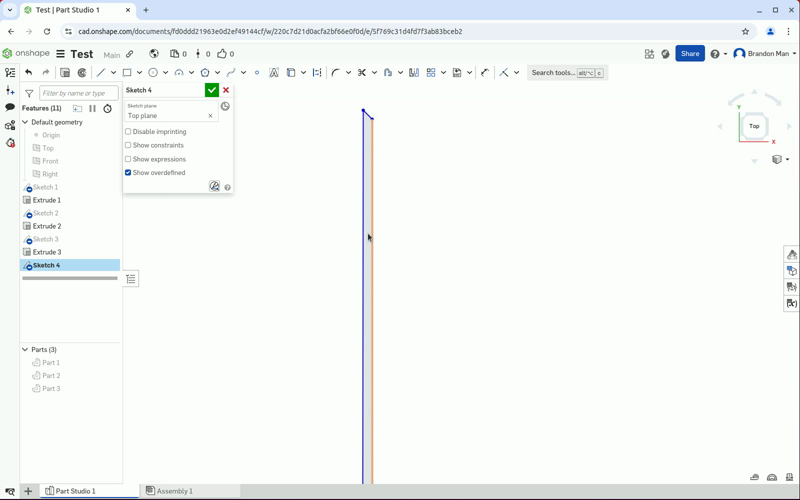
scroll(6)
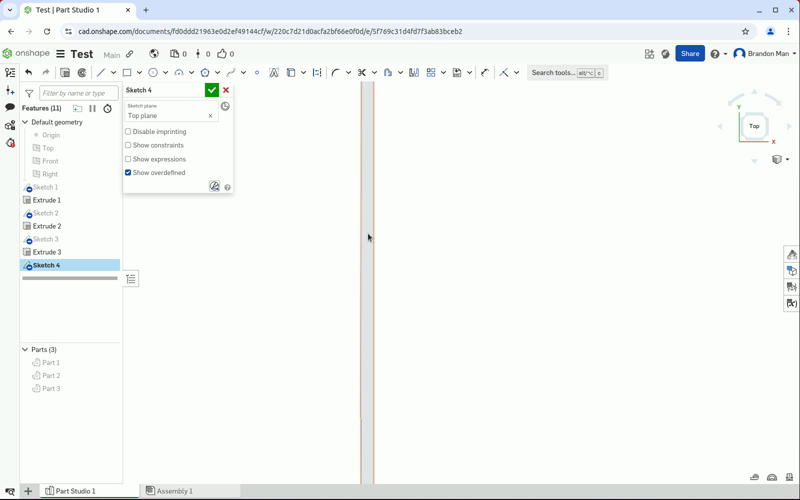
scroll(6)
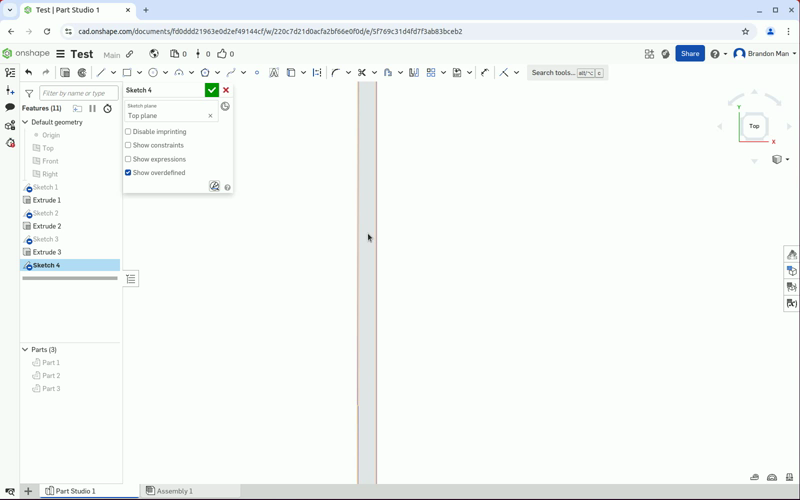
scroll(6)
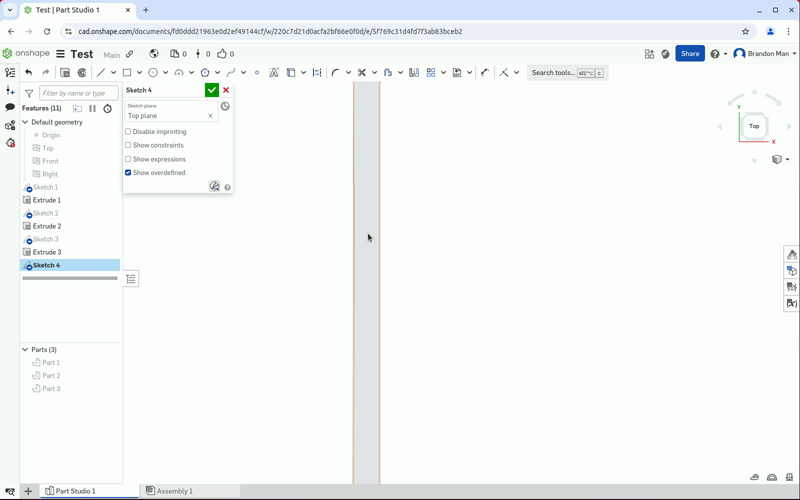
scroll(6)
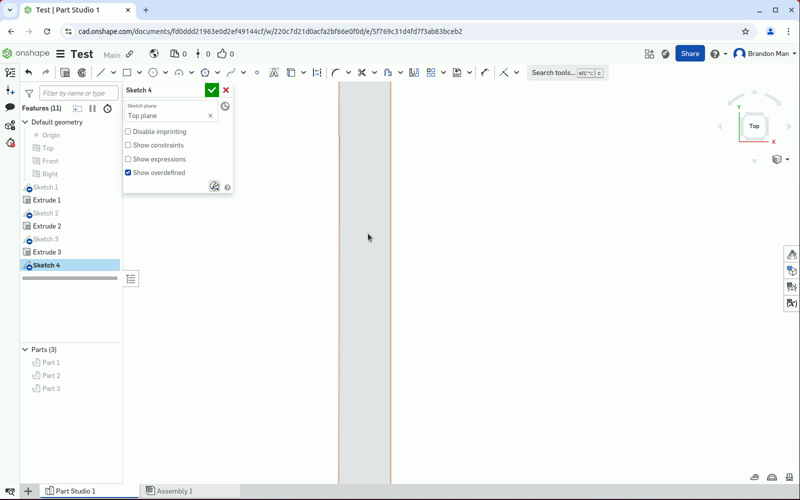
click(368, 233)
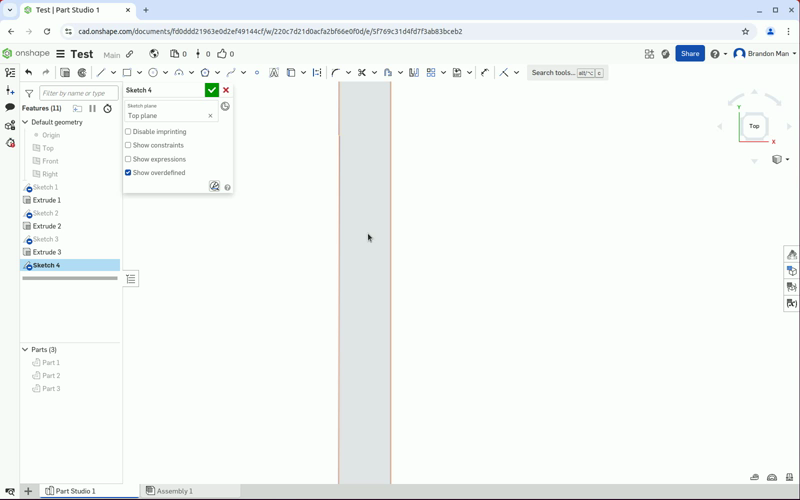
scroll(-6)
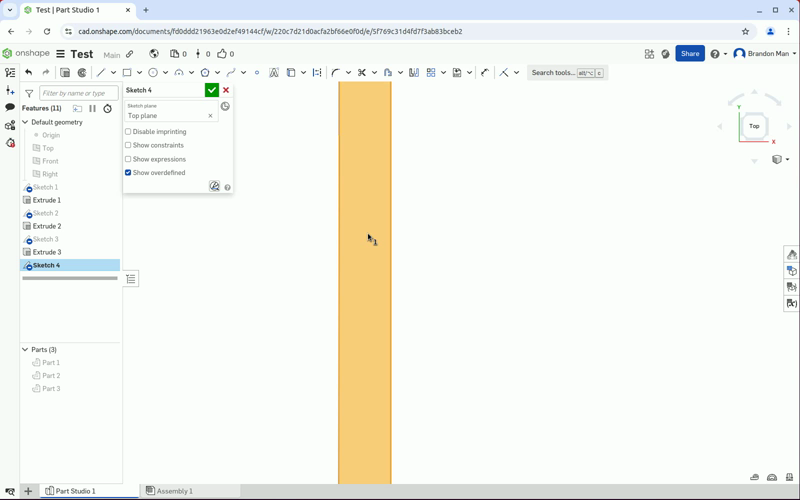
scroll(-6)
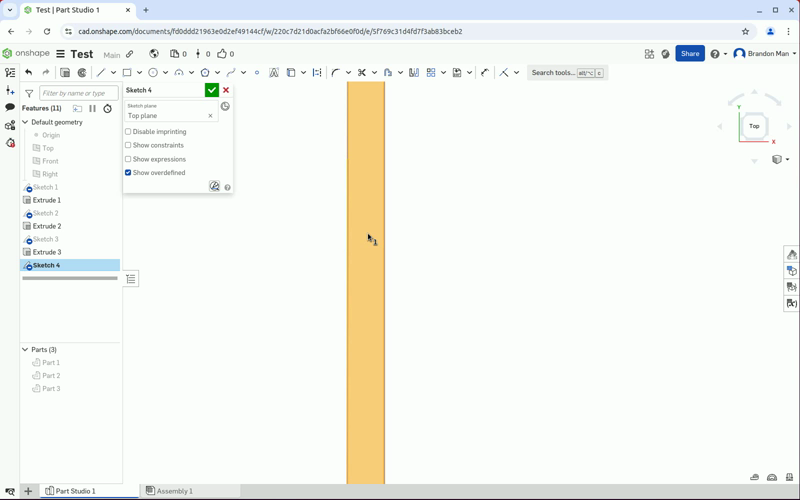
scroll(-6)
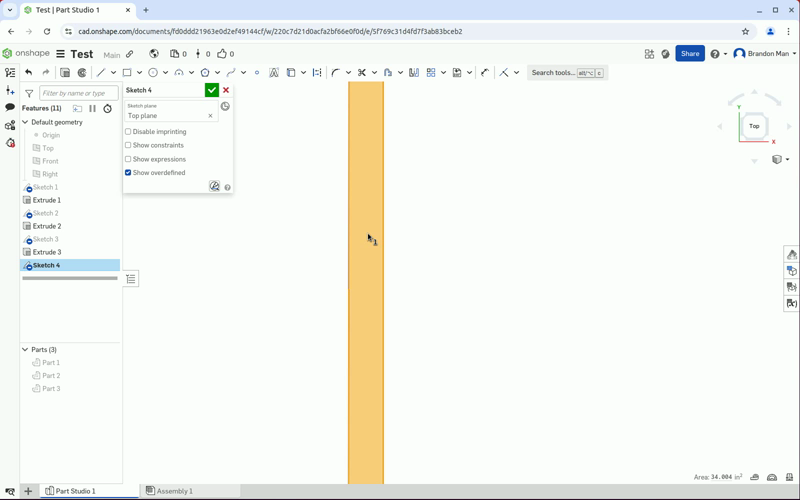
scroll(-6)
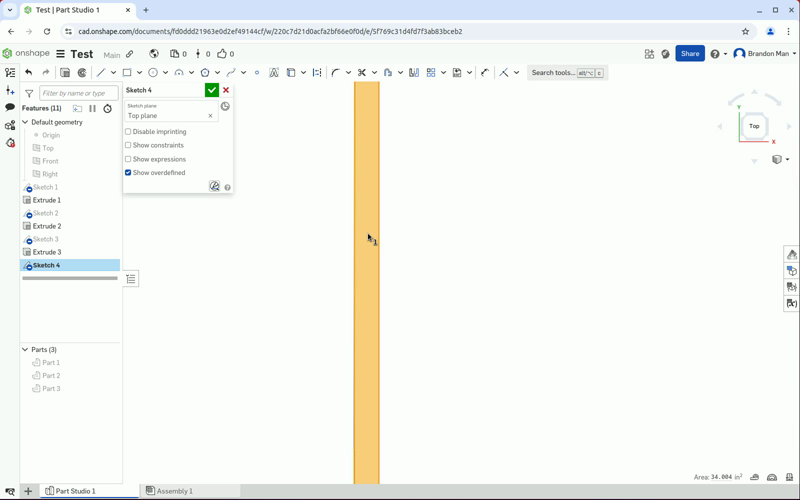
scroll(-6)
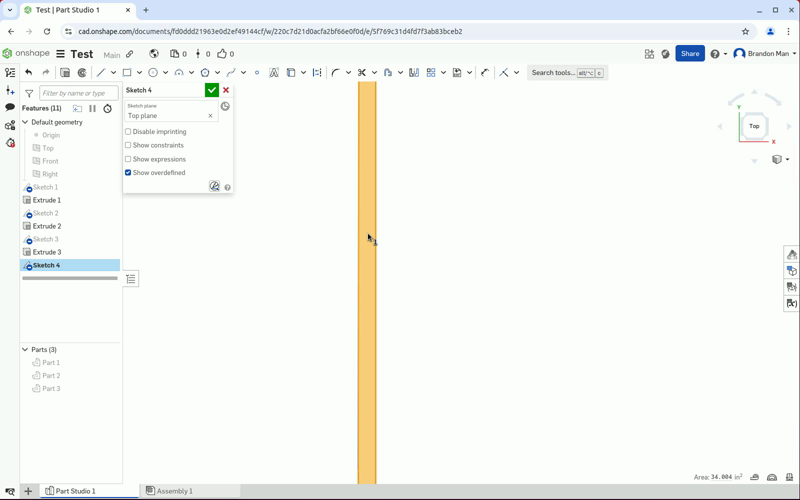
scroll(-6)
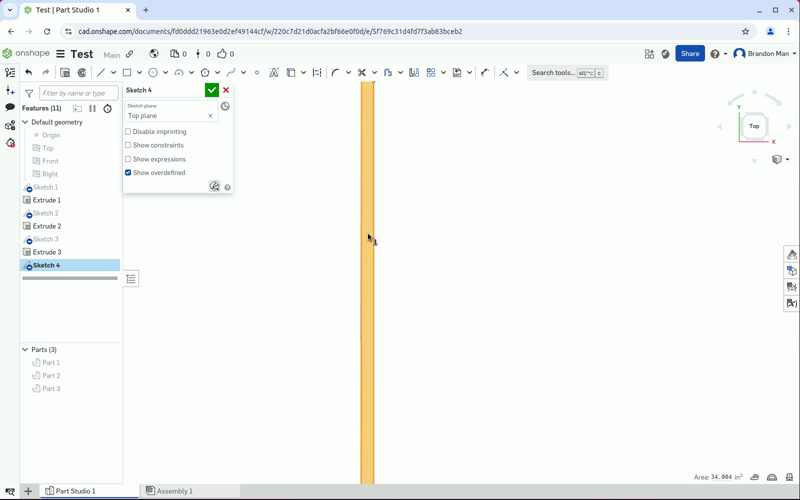
scroll(-6)
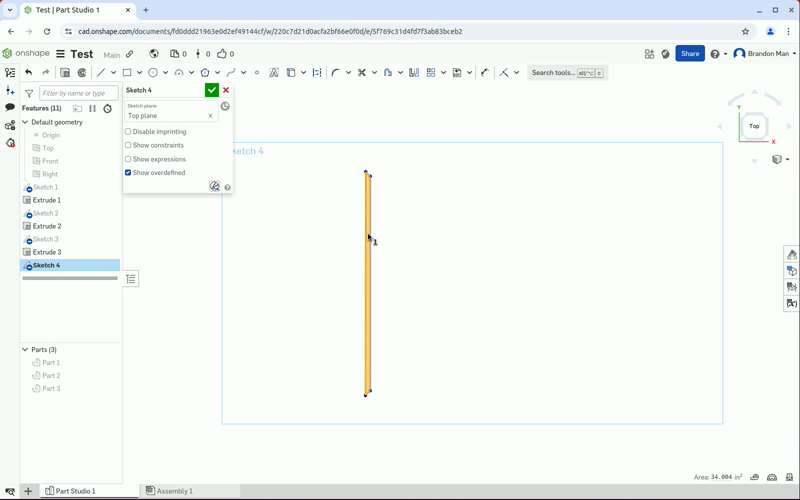
mouse_move(73, 352)
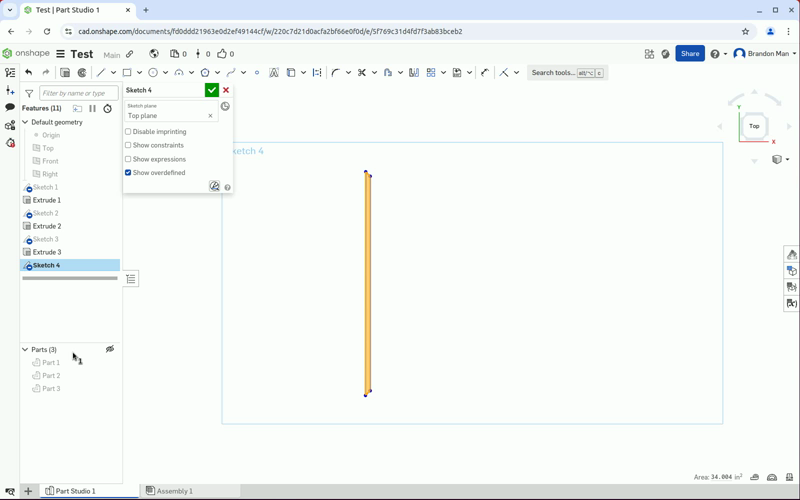
key(shift+y)
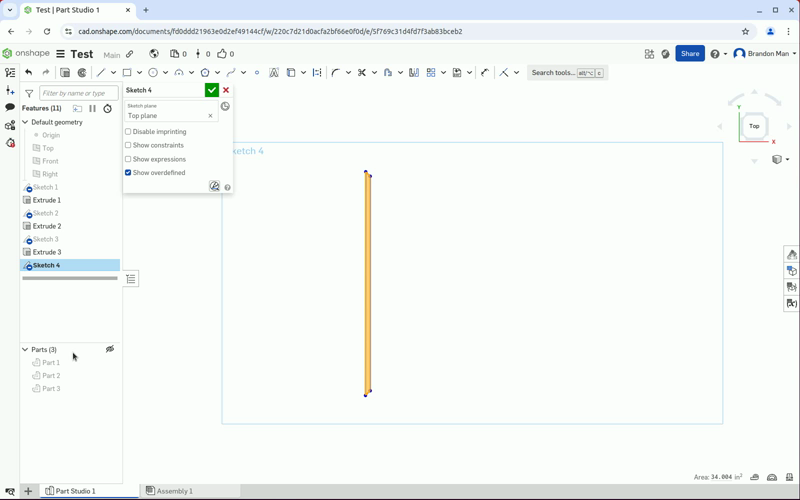
key(shift+e)
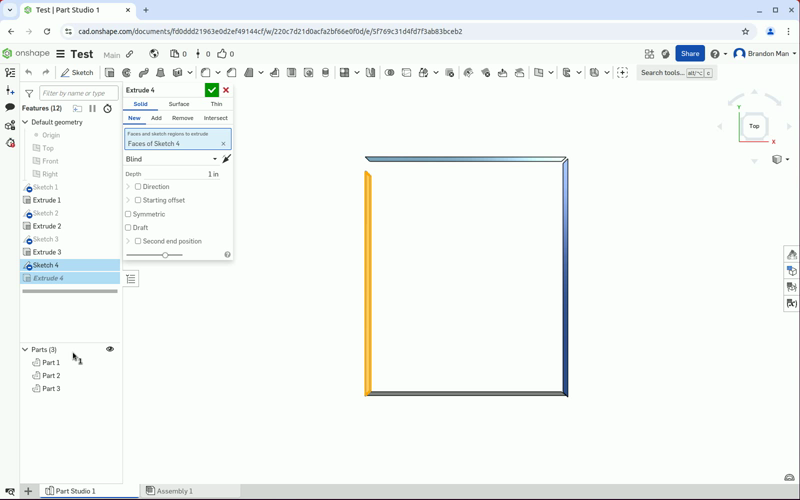
mouse_move(143, 106)
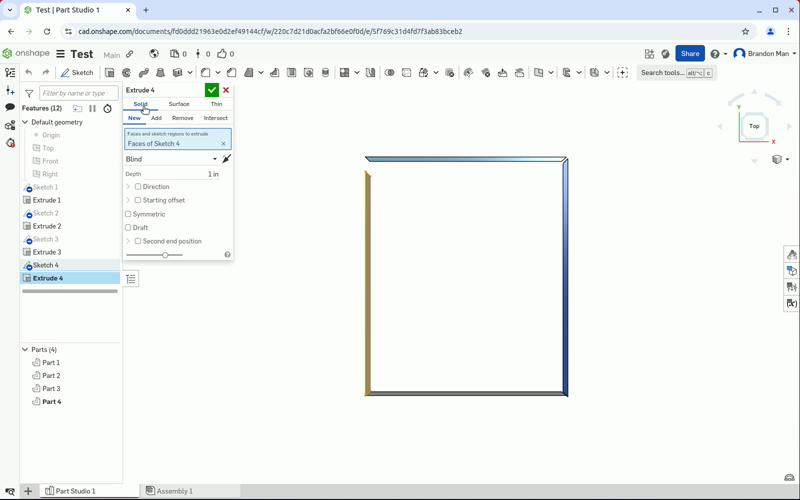
click(143, 106)
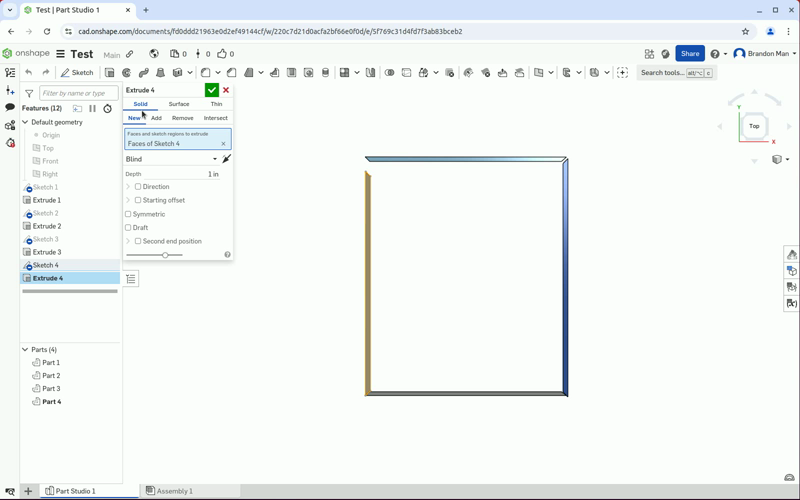
mouse_move(137, 120)
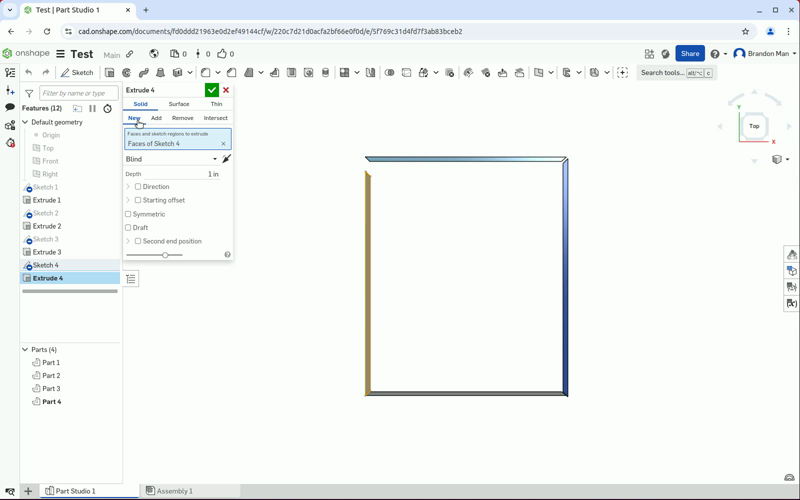
click(137, 120)
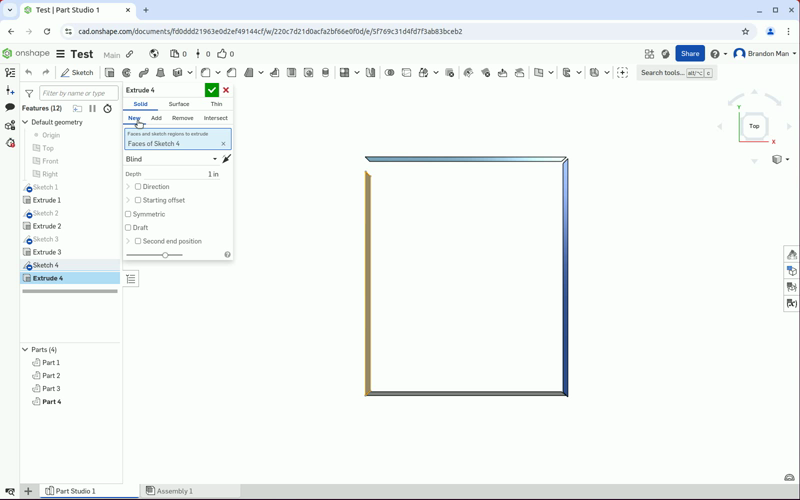
key(tab, 4)
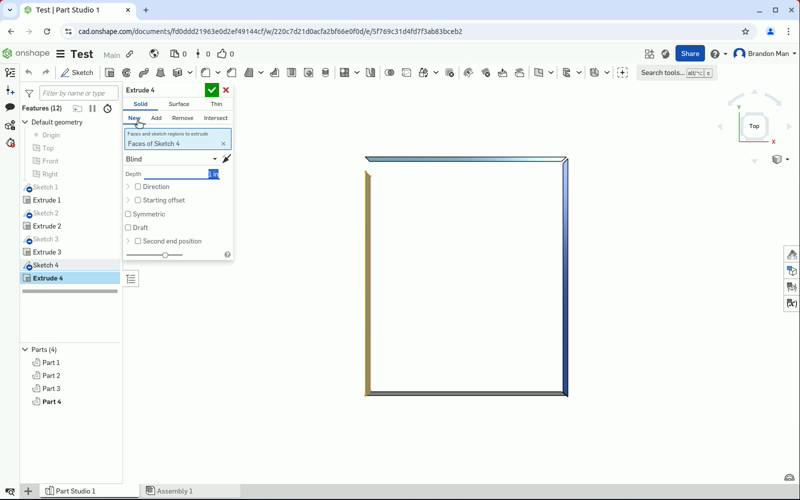
text(3.129)
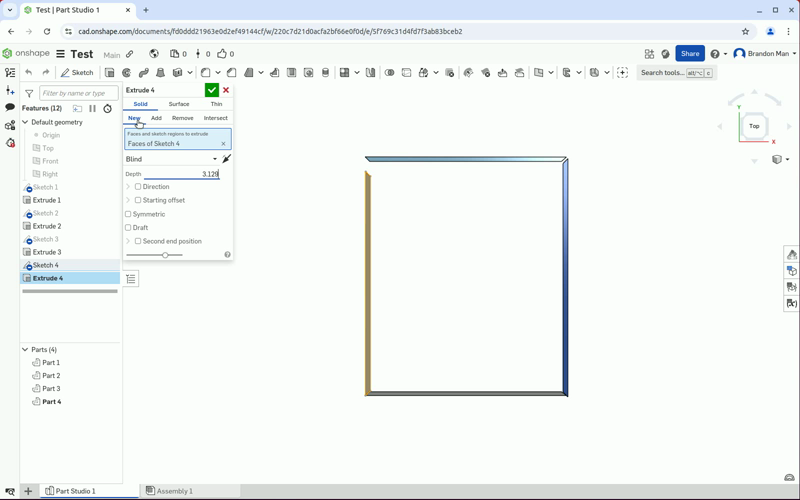
key(enter)
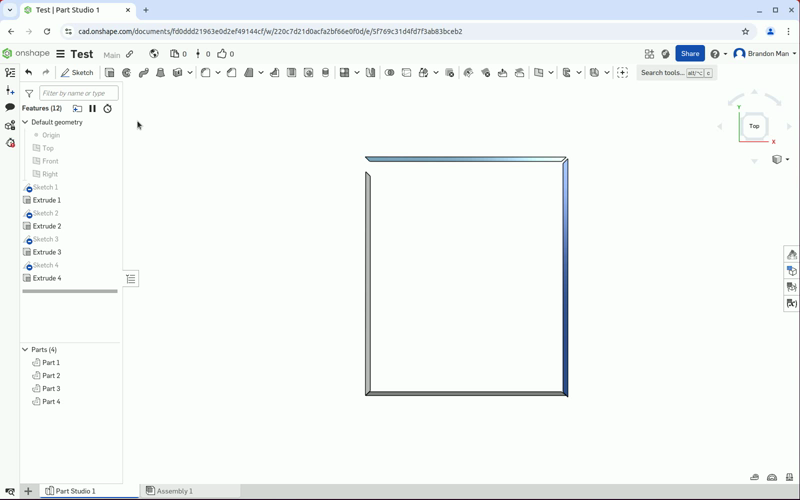
key(shift+h)
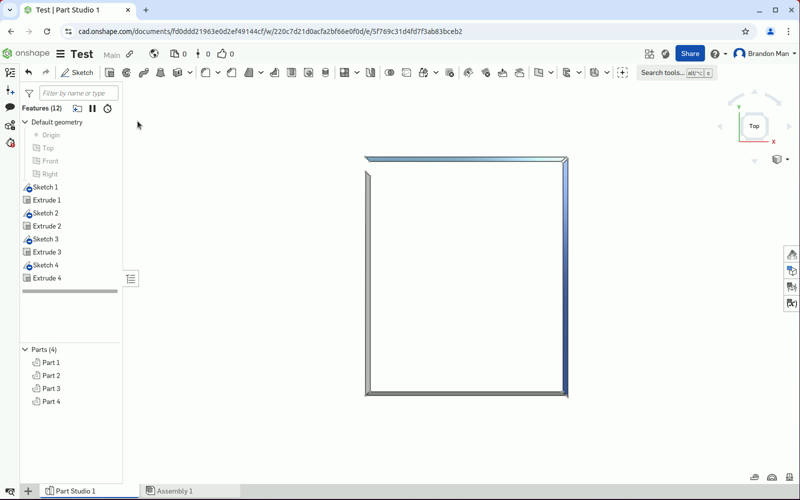
key(shift+h)
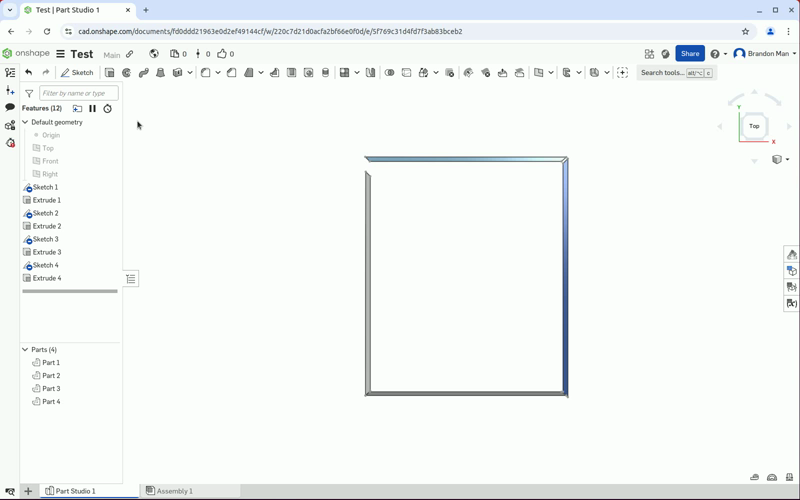
key(shift+7)
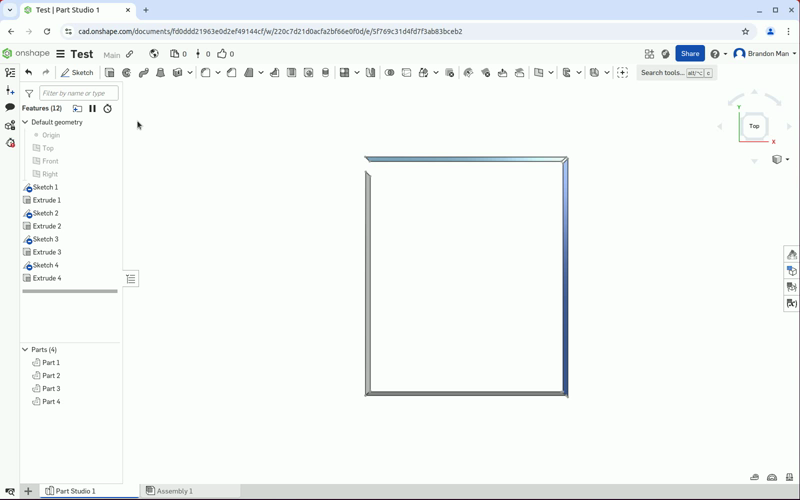
key(up, 3)
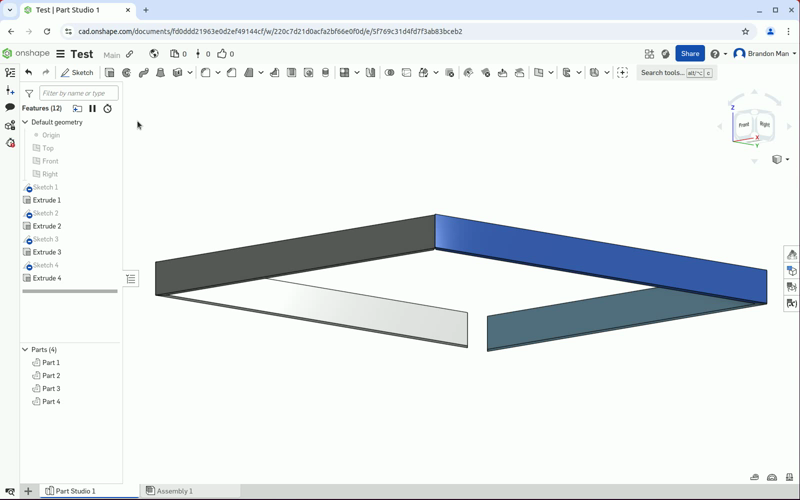
key(left, 3)
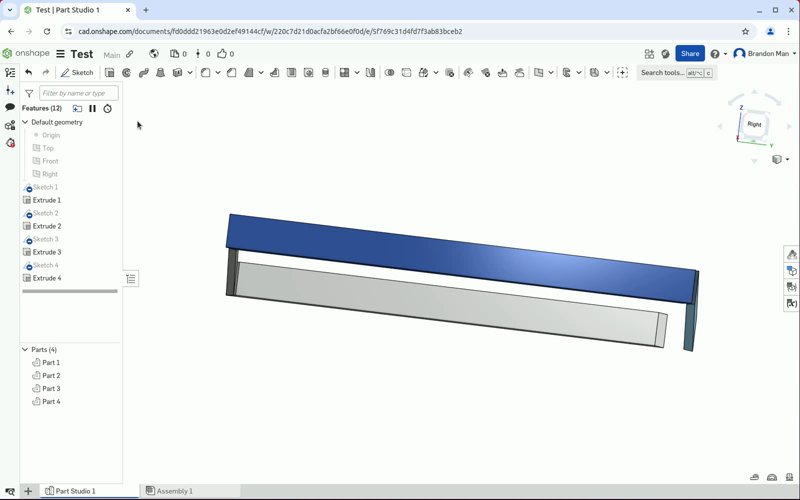
key(right, 3)
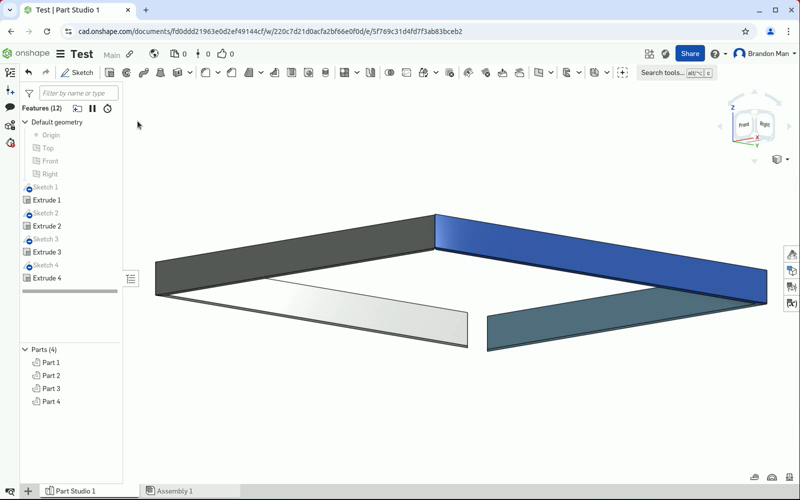
key(down, 3)
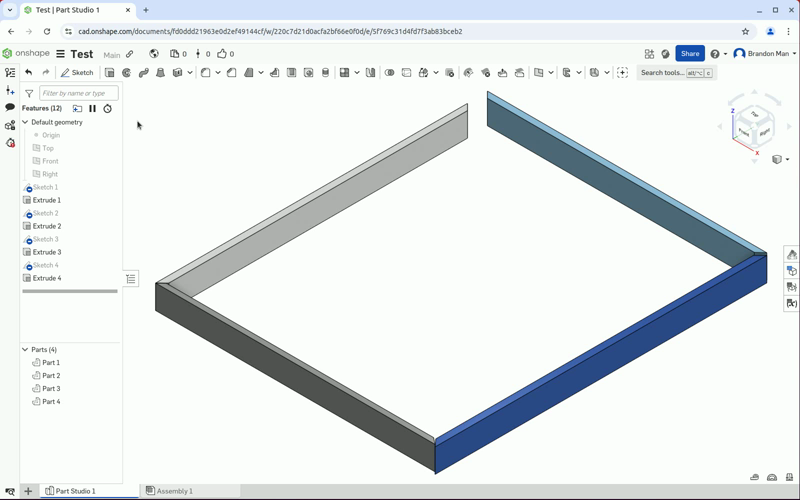
mouse_move(73, 189)
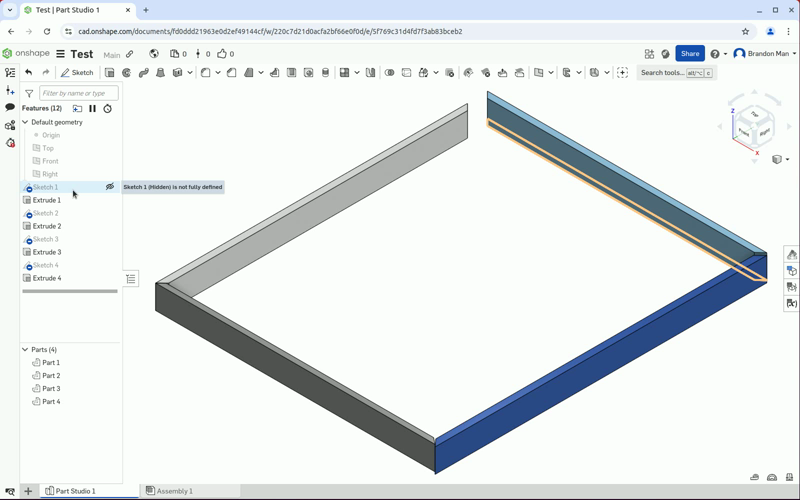
click(73, 189)